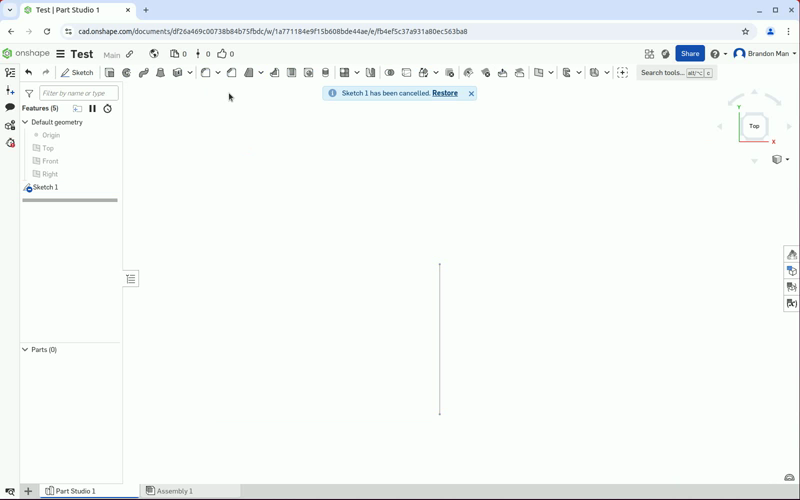
key(shift+h)
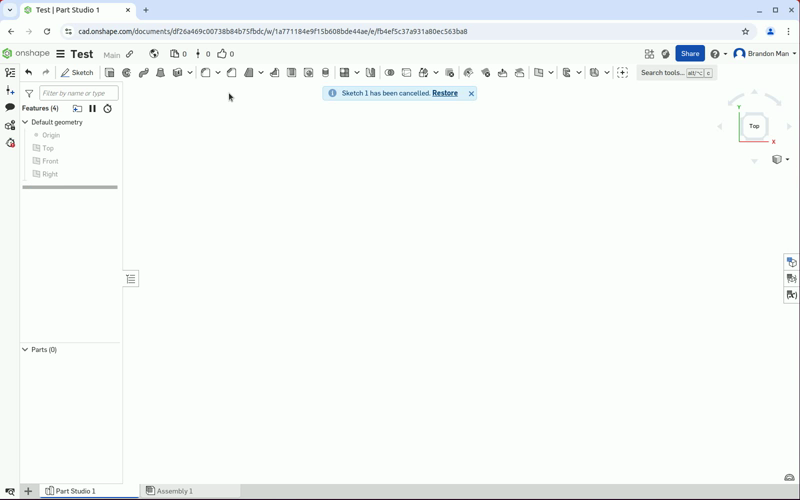
mouse_move(73, 352)
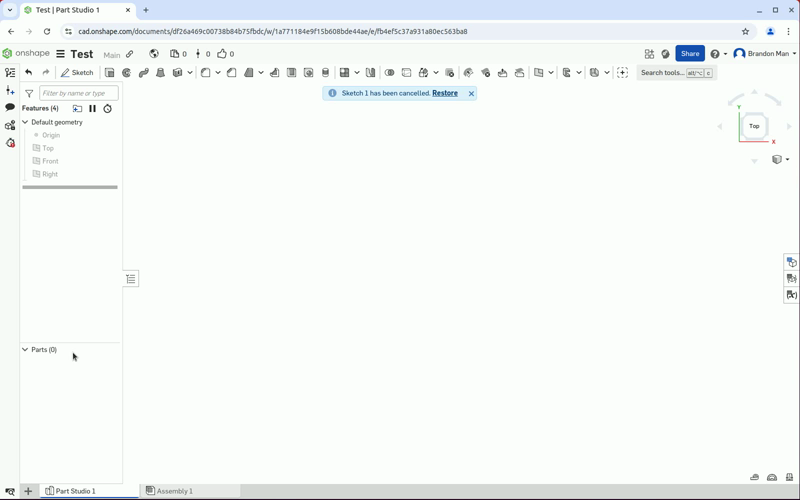
key(y)
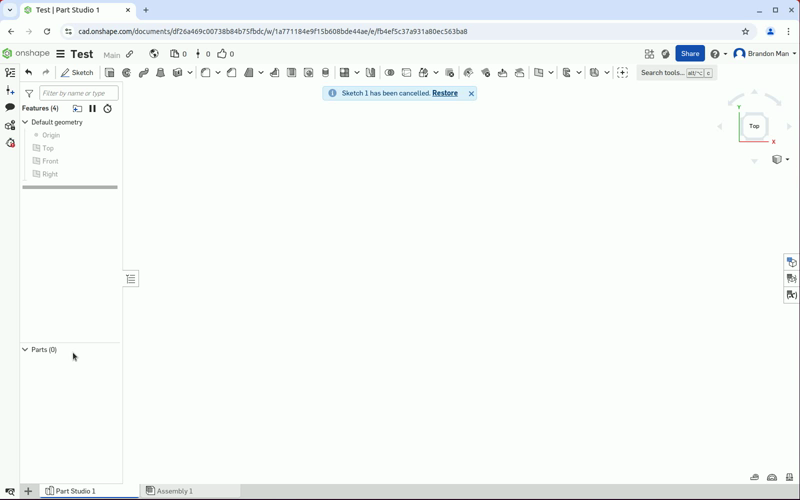
key(shift+p)
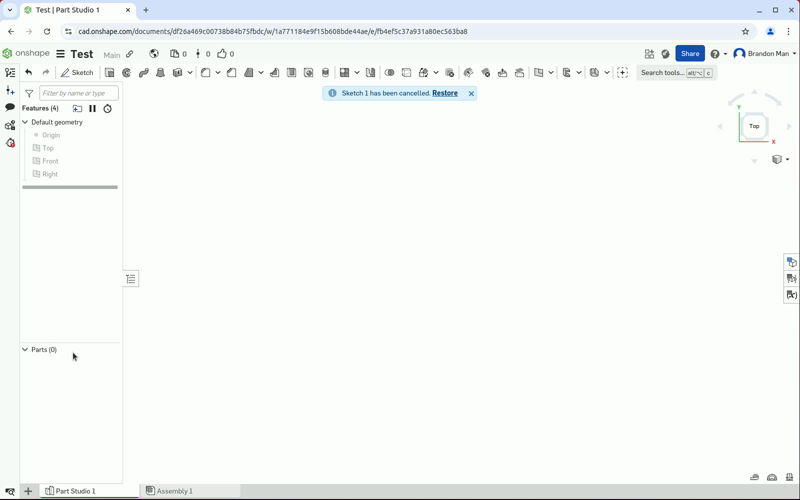
key(space)
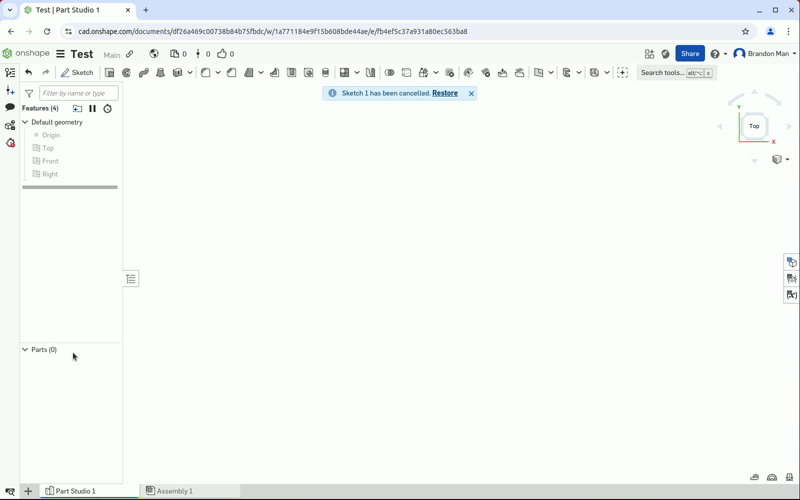
key_down(shift)
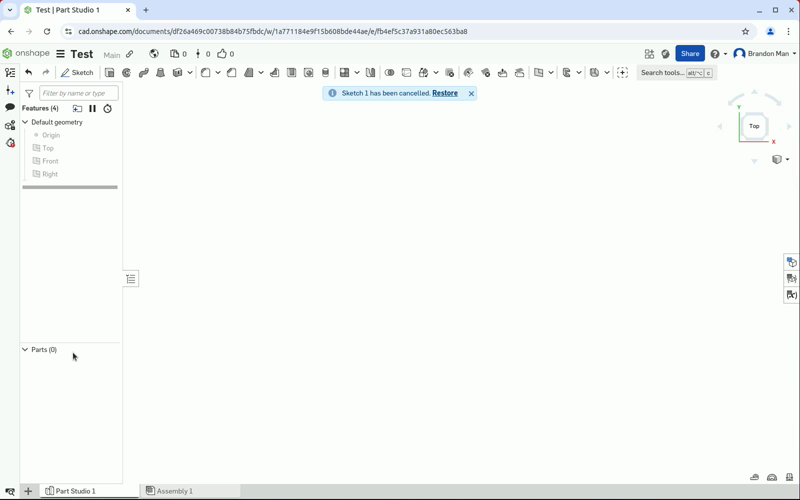
key(up)
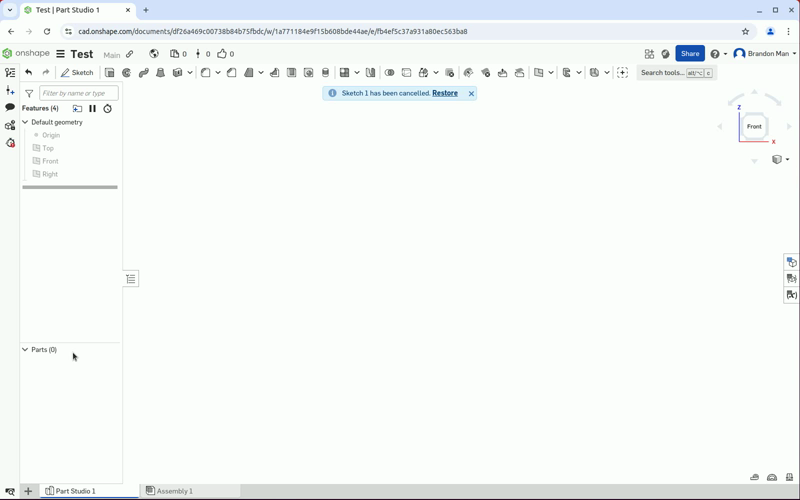
key_up(shift)
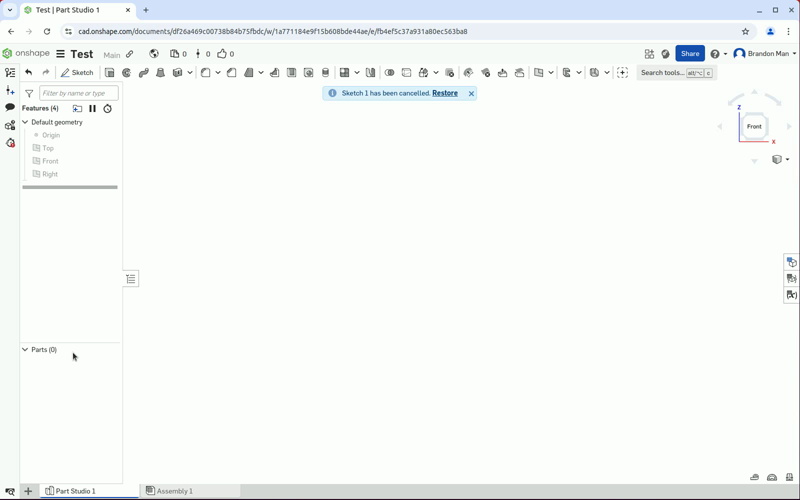
key(space)
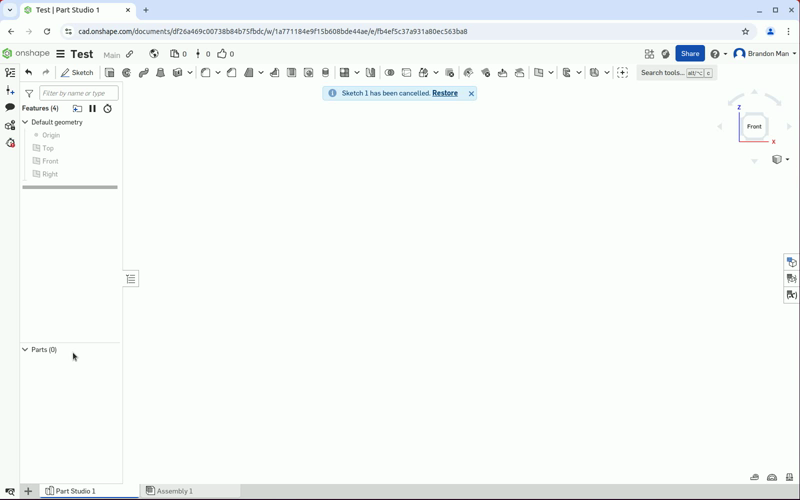
key_down(shift)
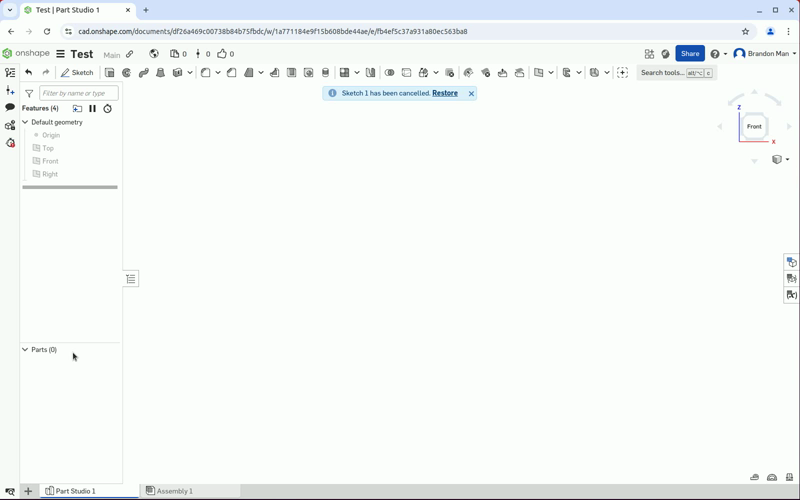
key(left)
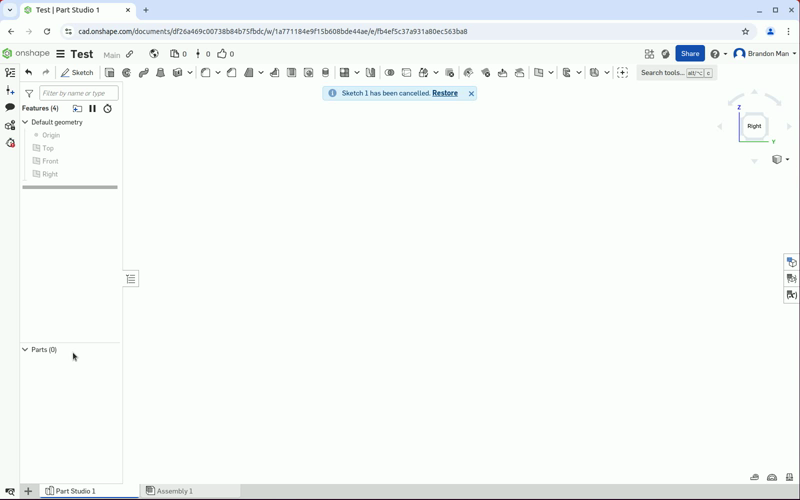
key_up(shift)
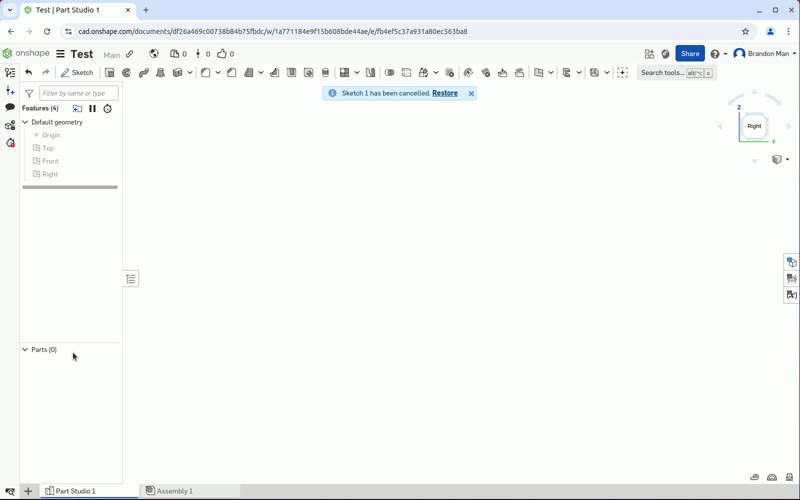
mouse_move(73, 352)
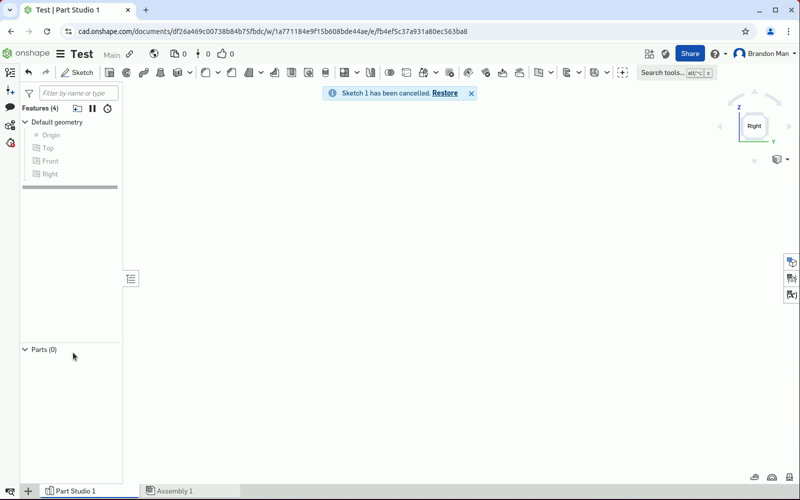
key(shift+y)
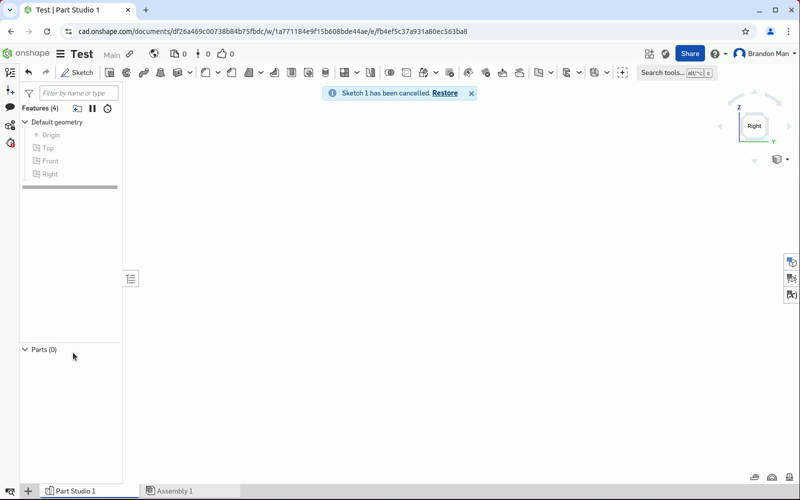
key(shift+s)
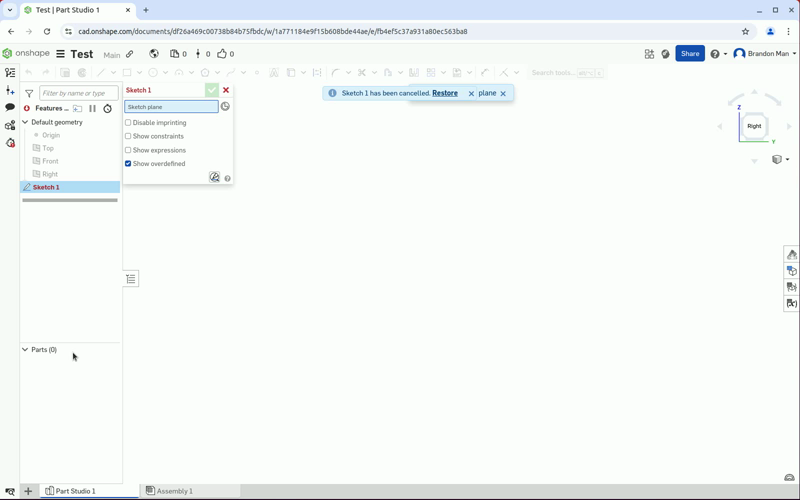
mouse_move(73, 176)
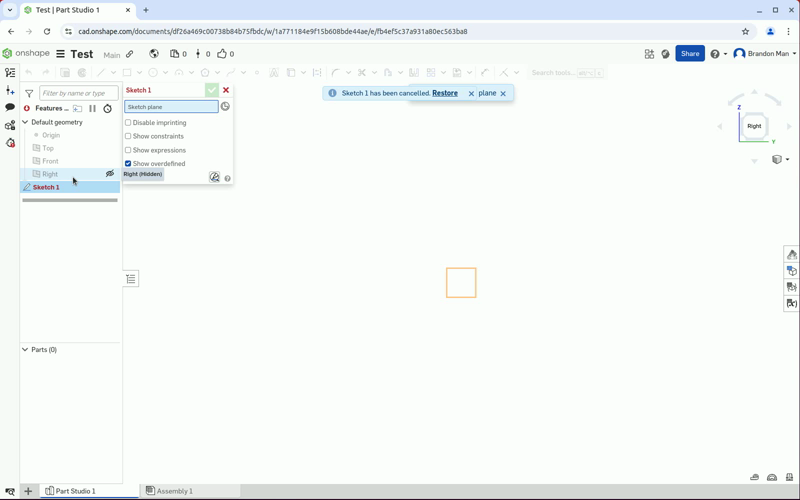
click(73, 176)
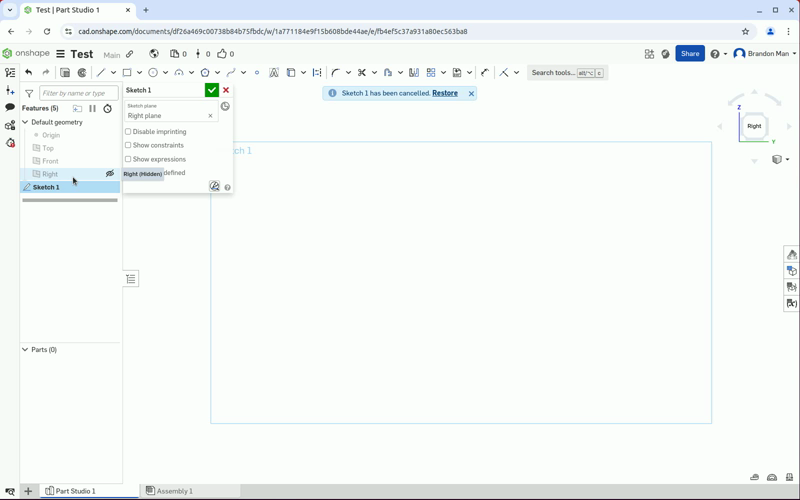
mouse_move(73, 352)
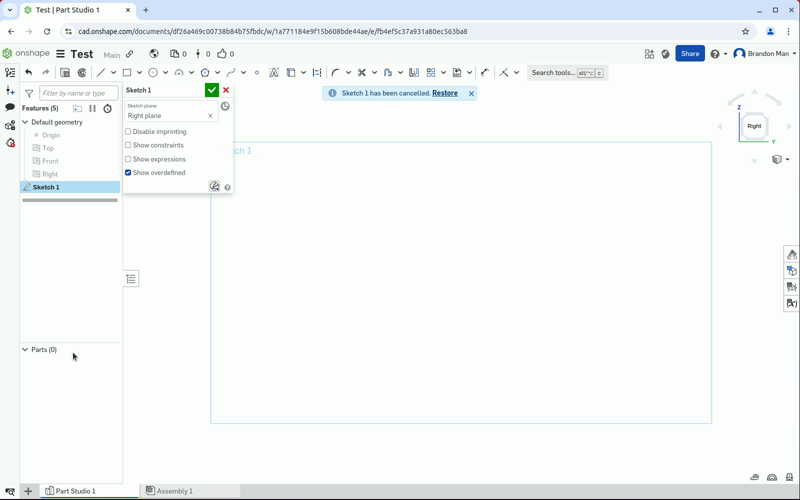
key(y)
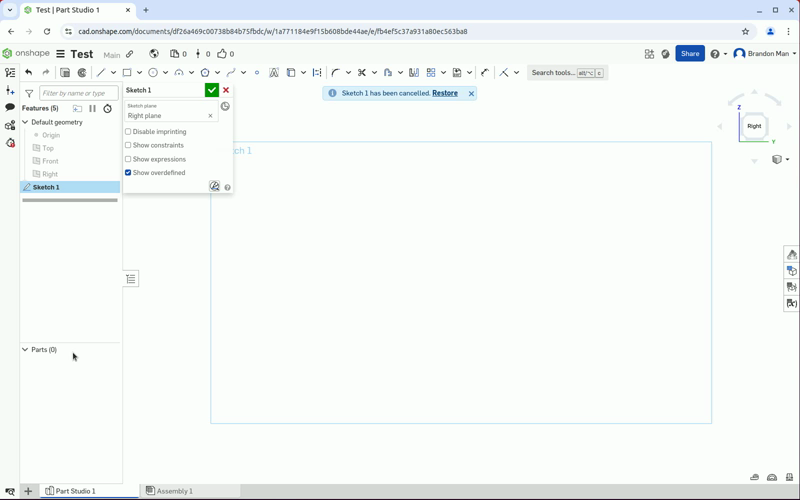
key(l)
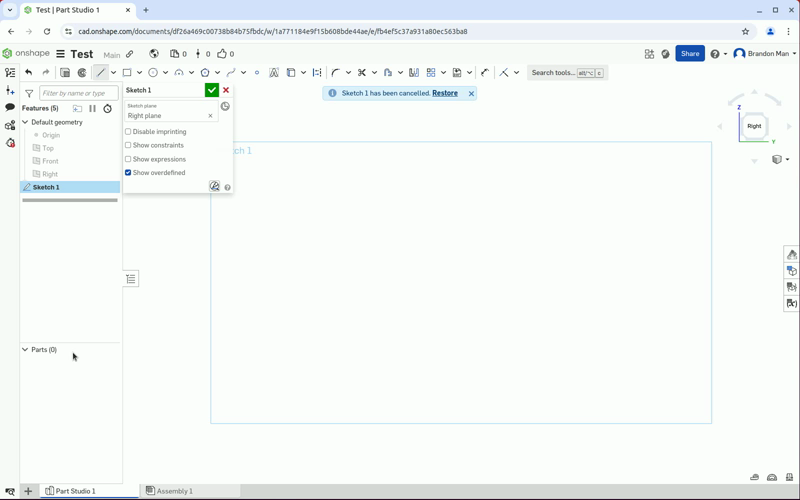
key_down(shift)
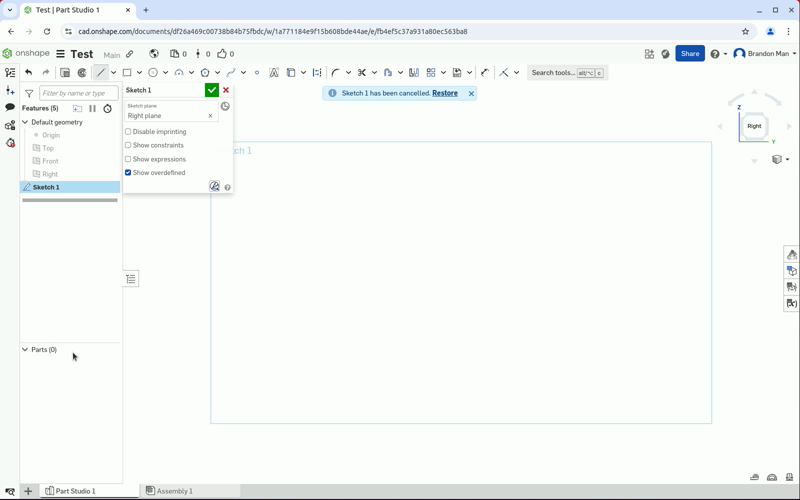
mouse_move(348, 273)
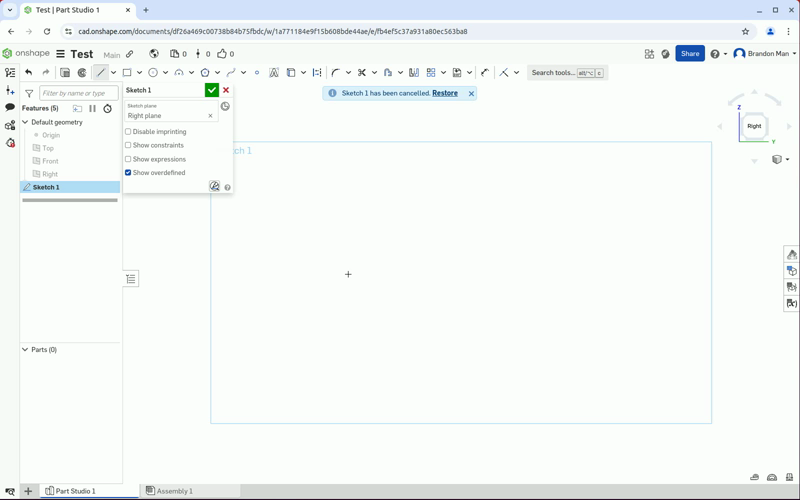
click(348, 273)
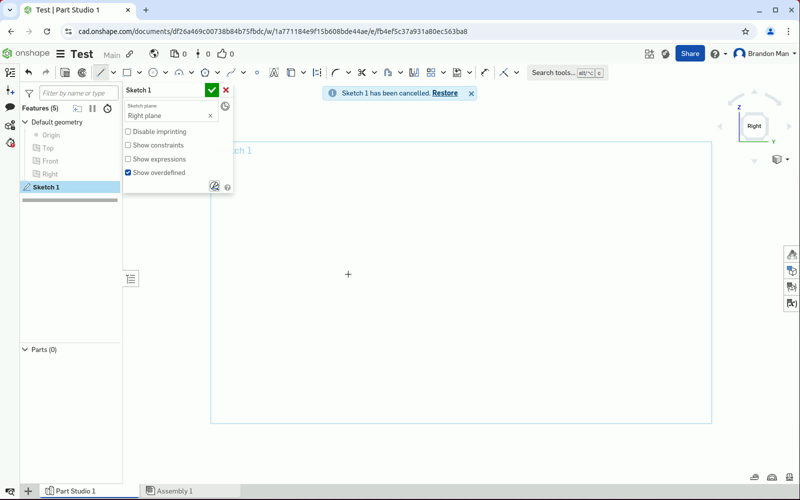
key_up(shift)
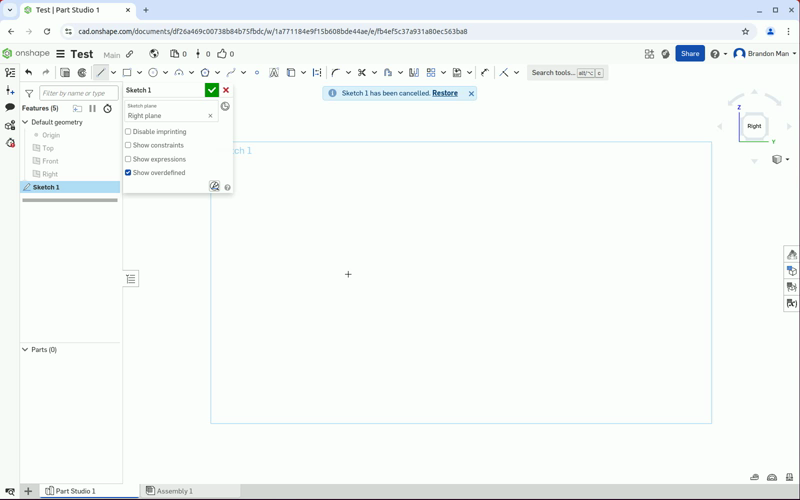
key_down(shift)
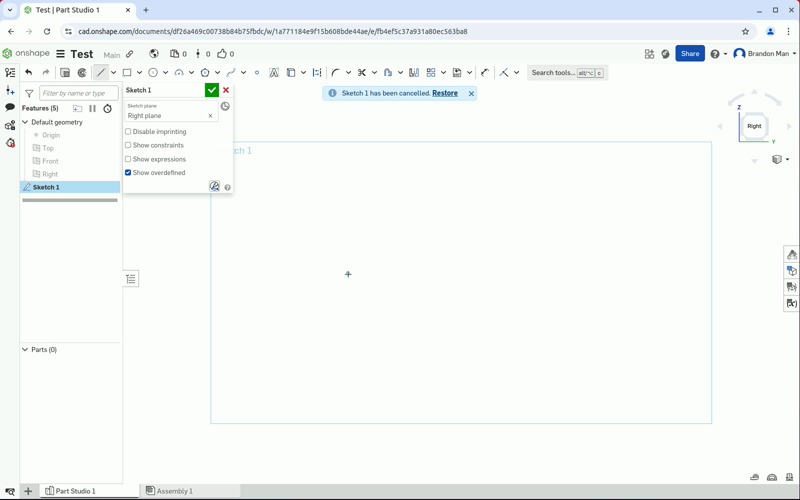
mouse_move(422, 273)
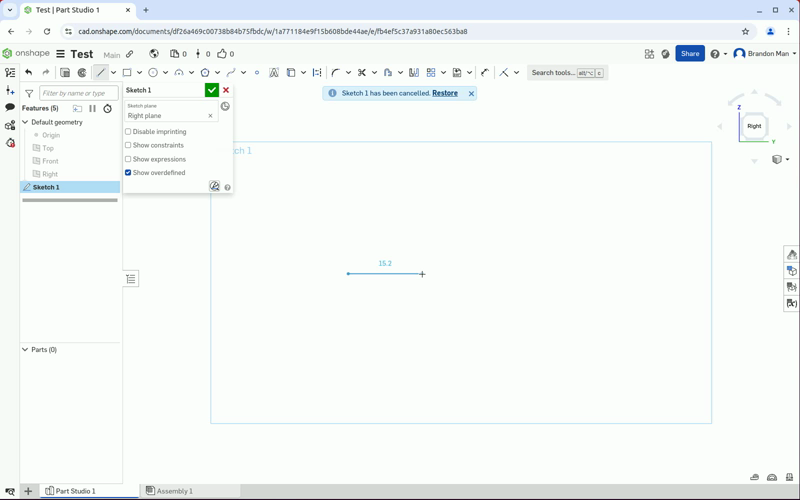
click(422, 273)
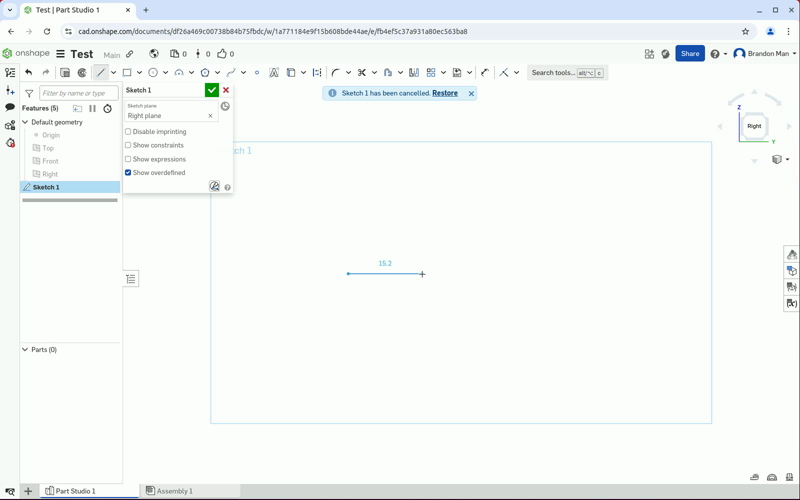
key_up(shift)
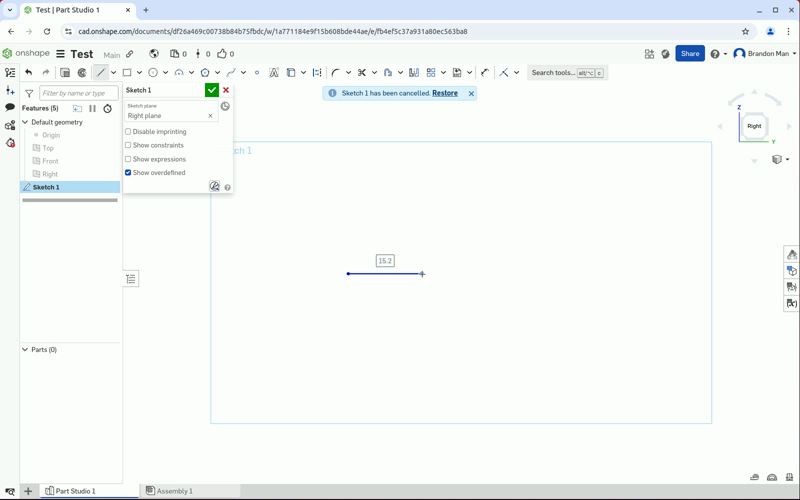
key_down(shift)
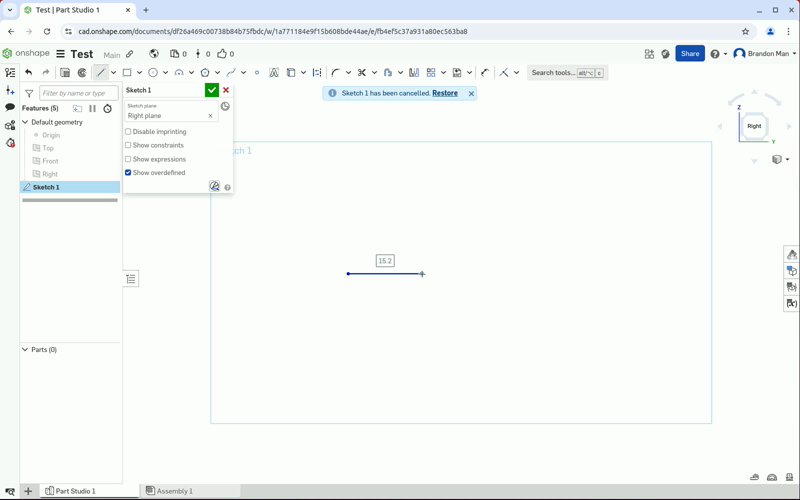
mouse_move(452, 273)
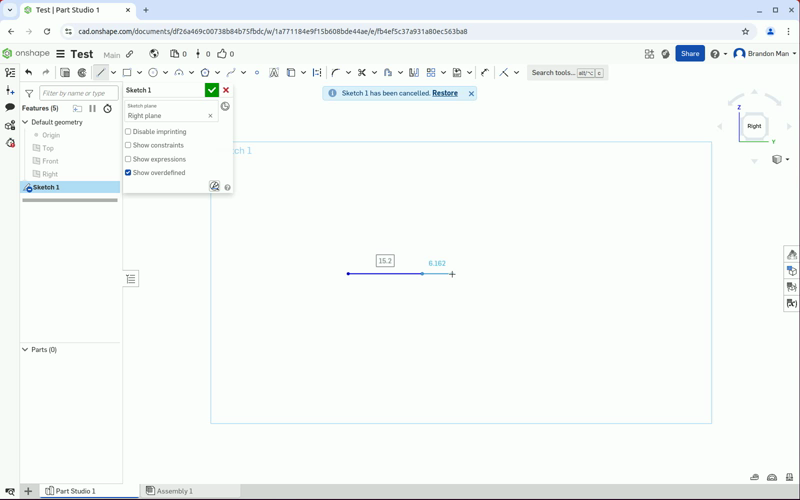
mouse_move(422, 218)
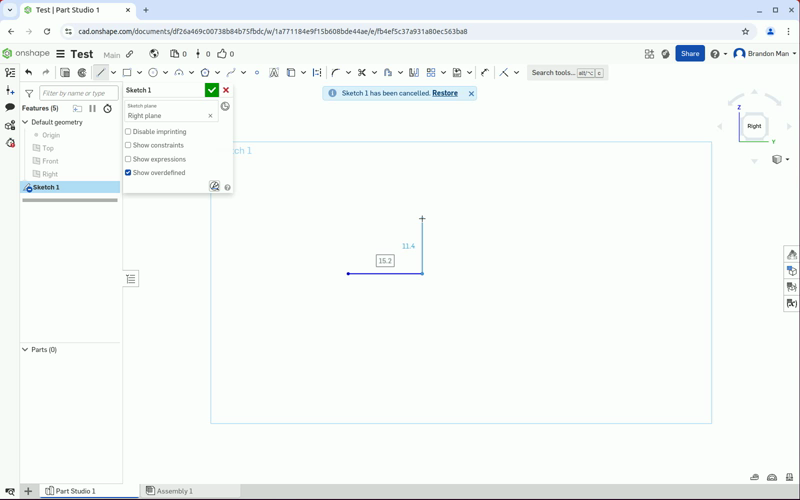
click(422, 218)
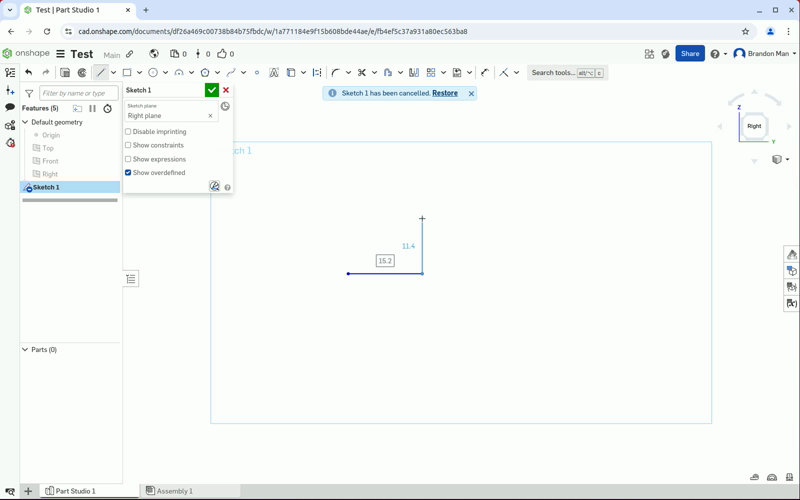
key_up(shift)
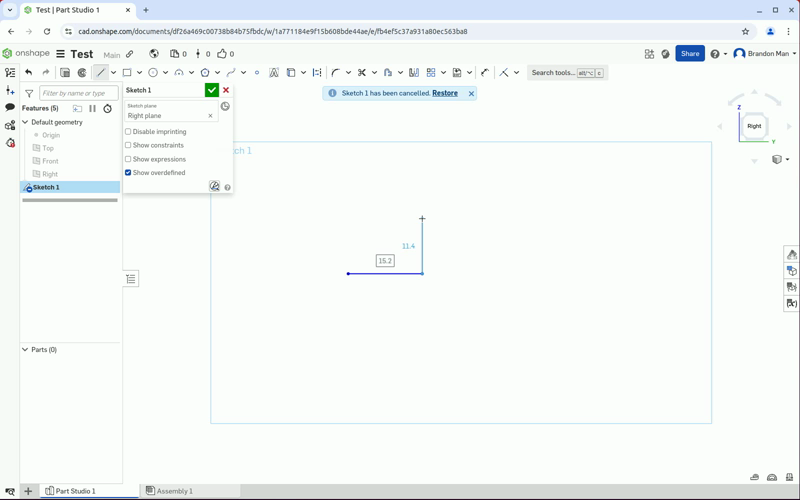
key_down(shift)
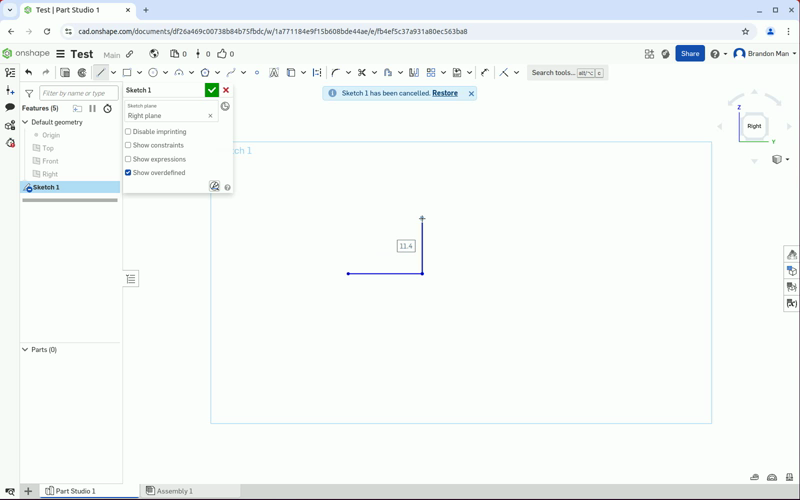
mouse_move(348, 218)
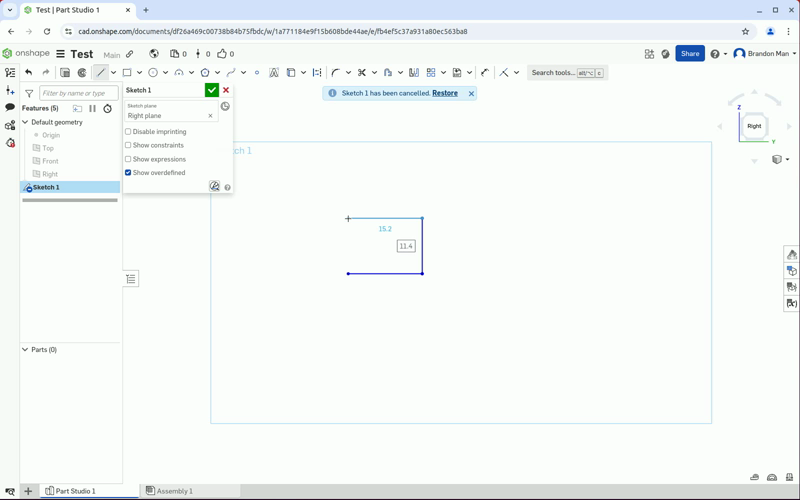
click(348, 218)
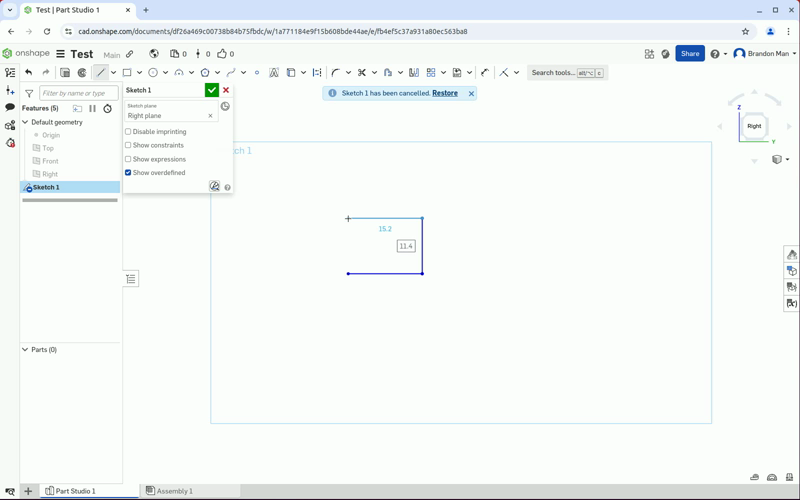
key_up(shift)
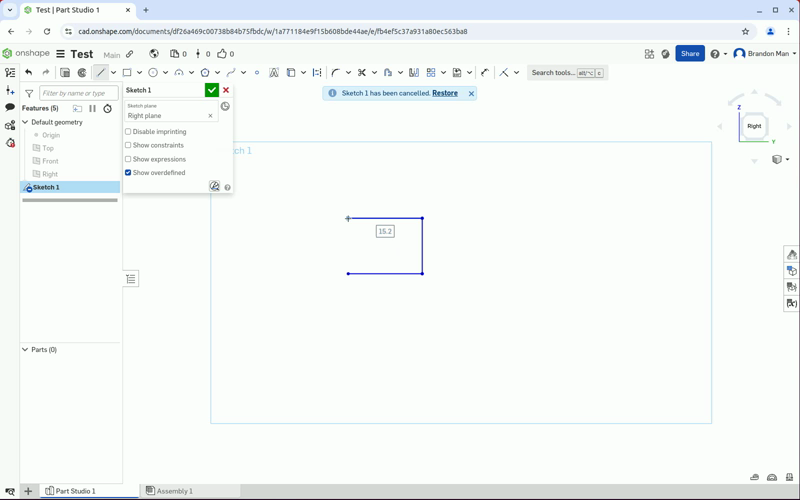
mouse_move(378, 218)
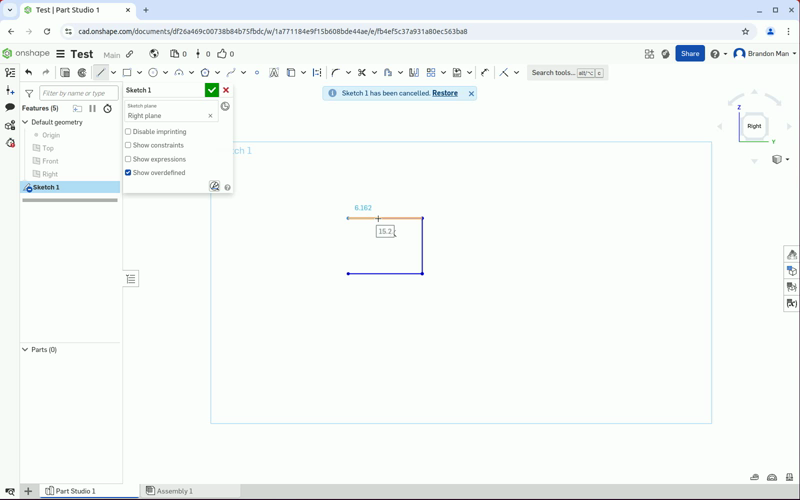
key_down(shift)
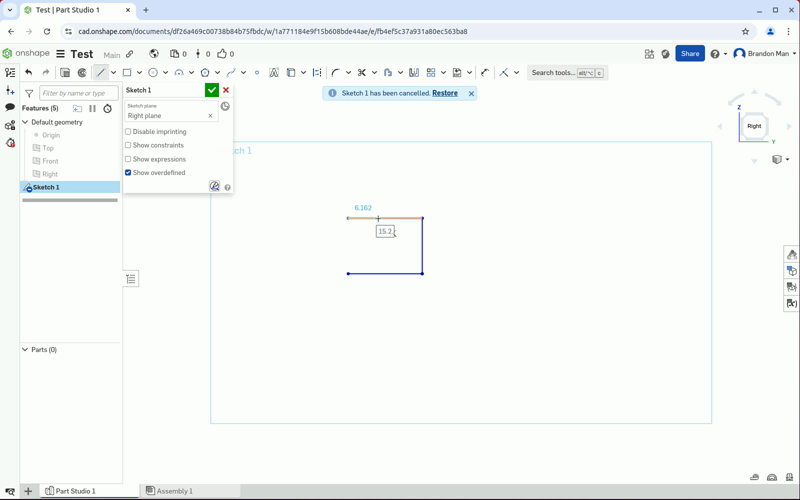
mouse_move(348, 273)
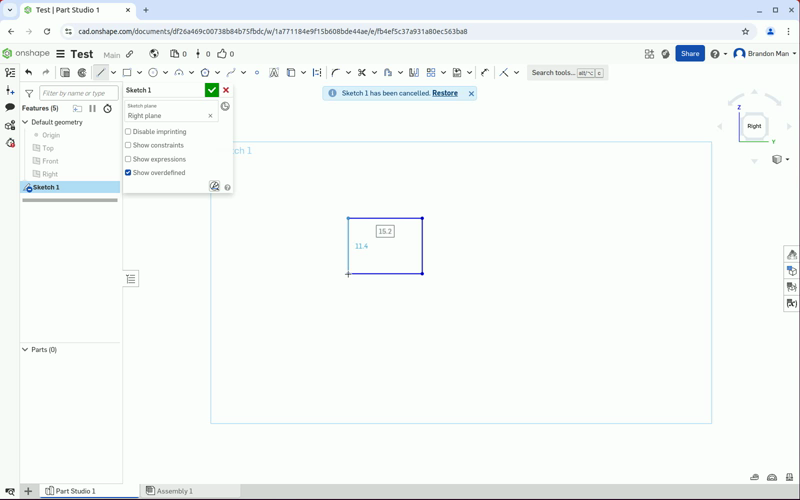
key_up(shift)
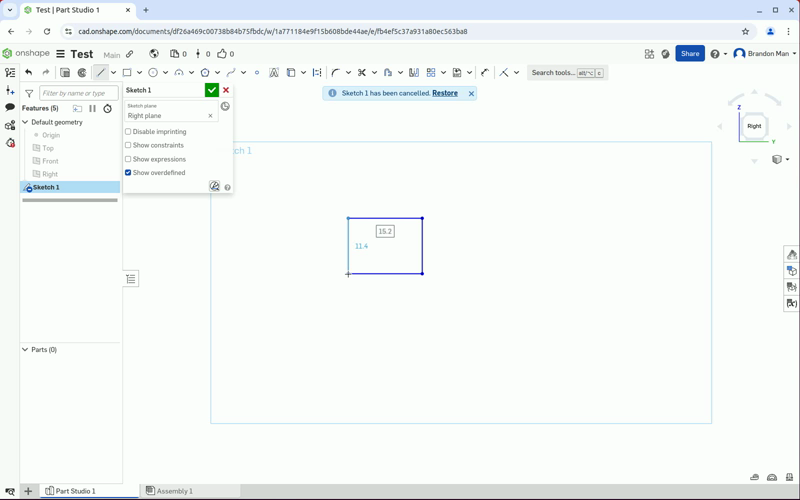
click(348, 273)
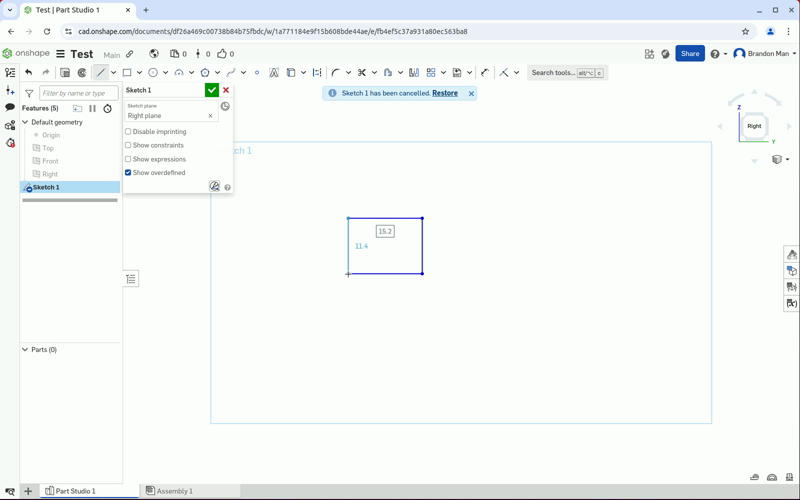
key(esc)
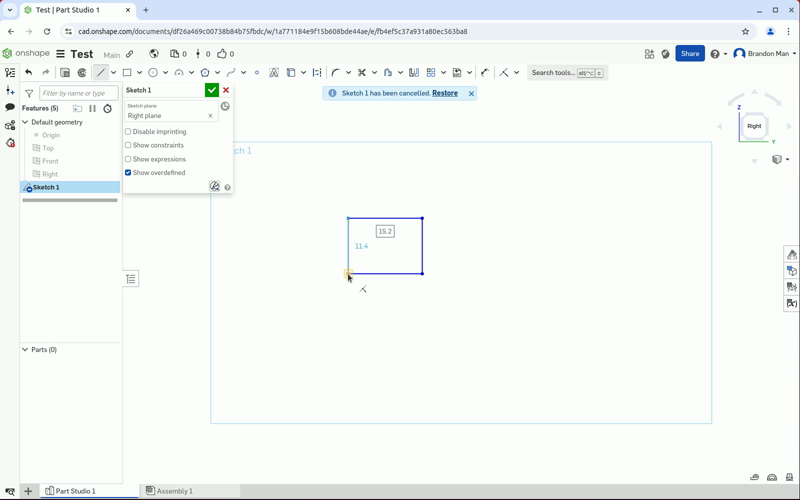
mouse_move(354, 230)
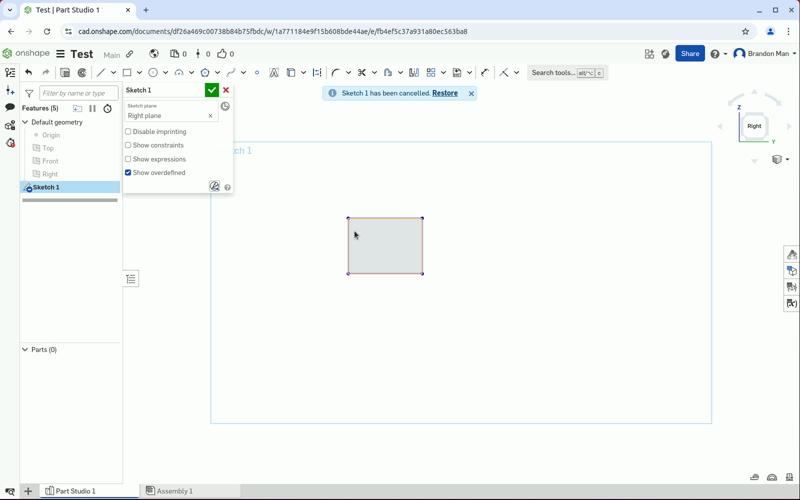
click(354, 230)
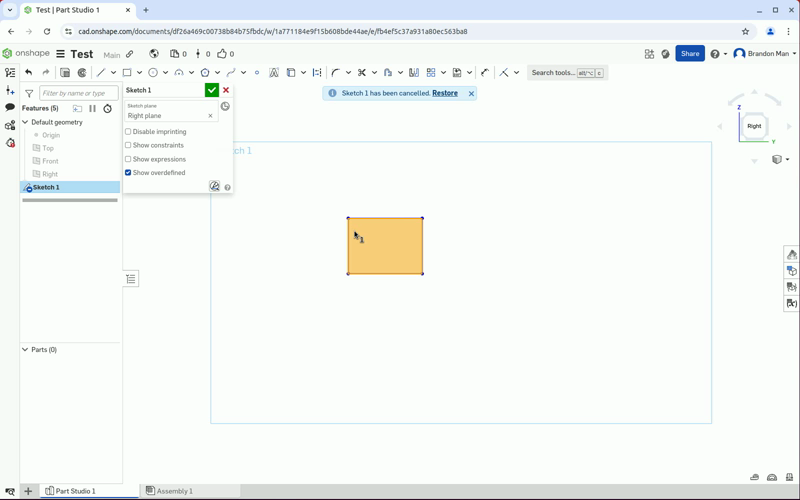
mouse_move(73, 352)
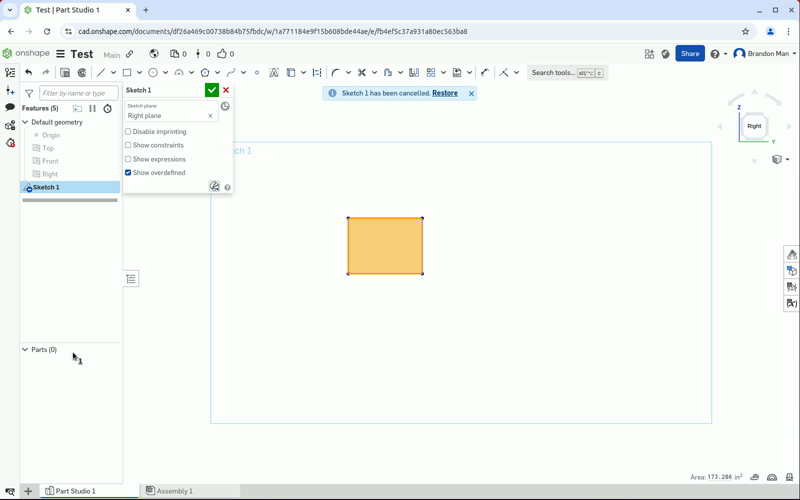
key(shift+y)
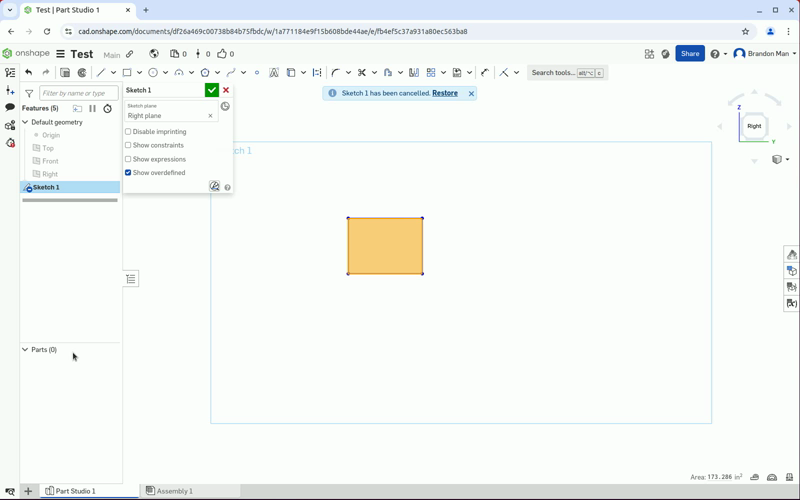
key(shift+e)
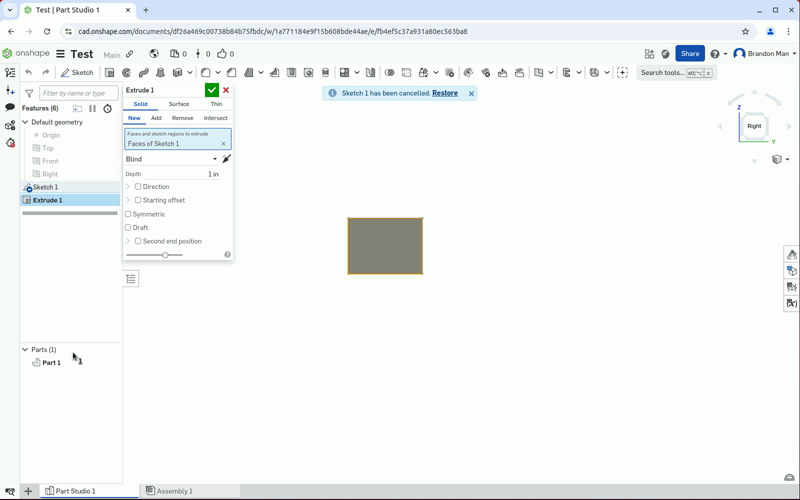
mouse_move(143, 106)
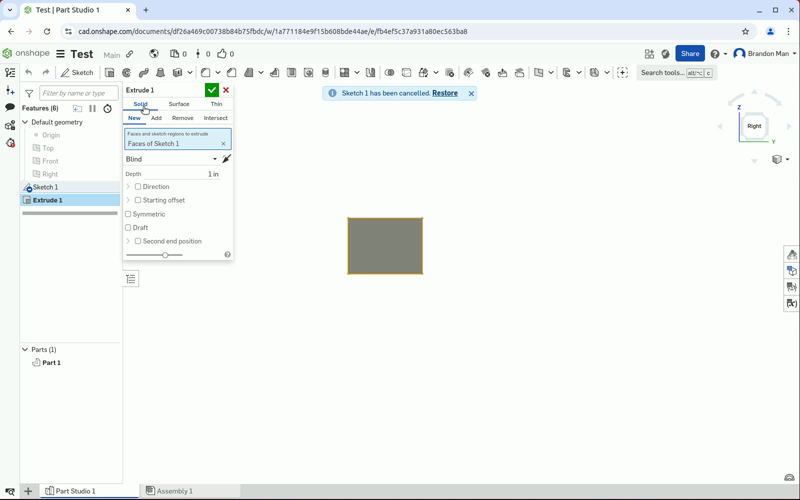
click(143, 106)
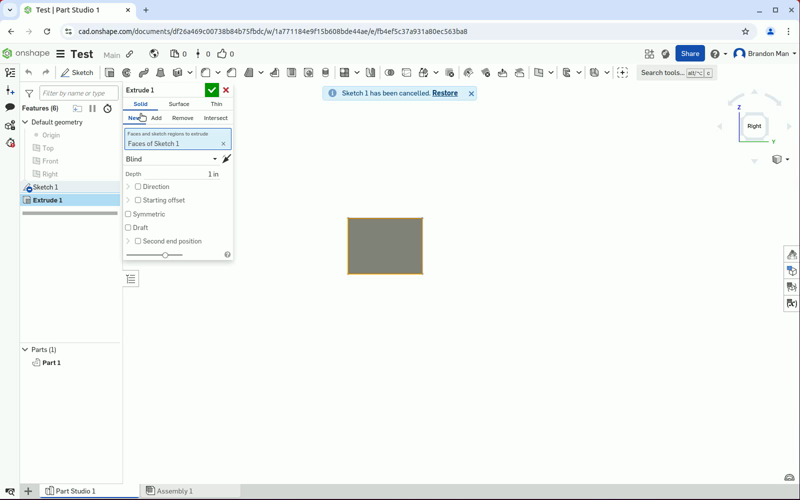
mouse_move(137, 120)
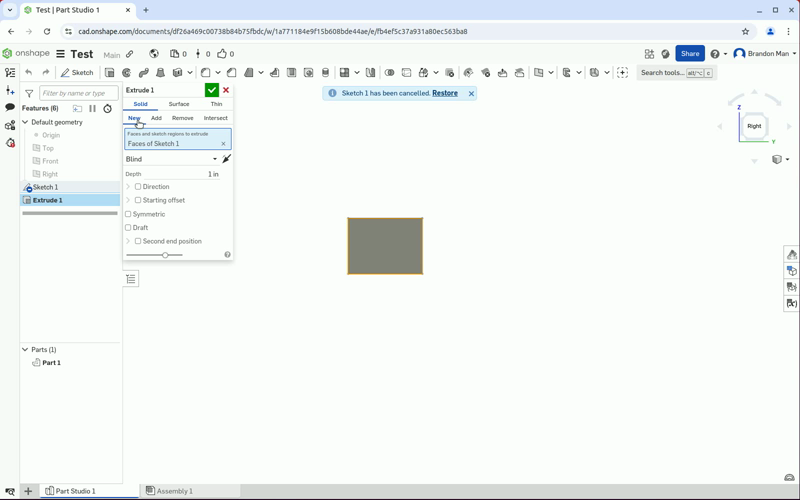
click(137, 120)
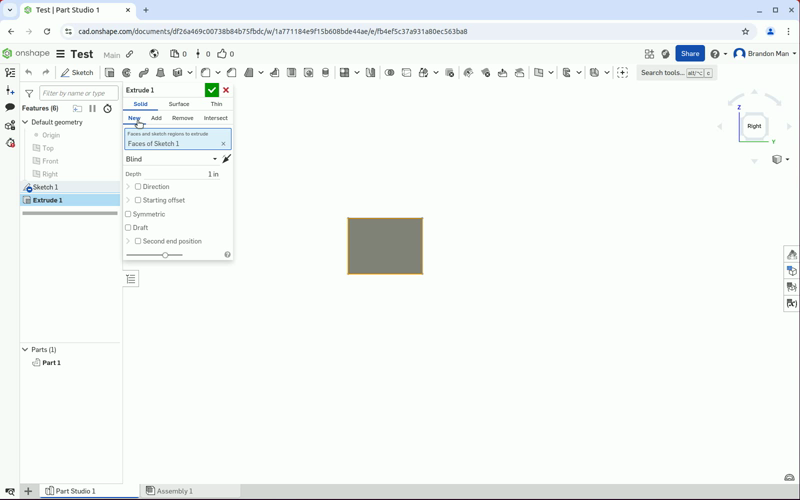
key(tab, 4)
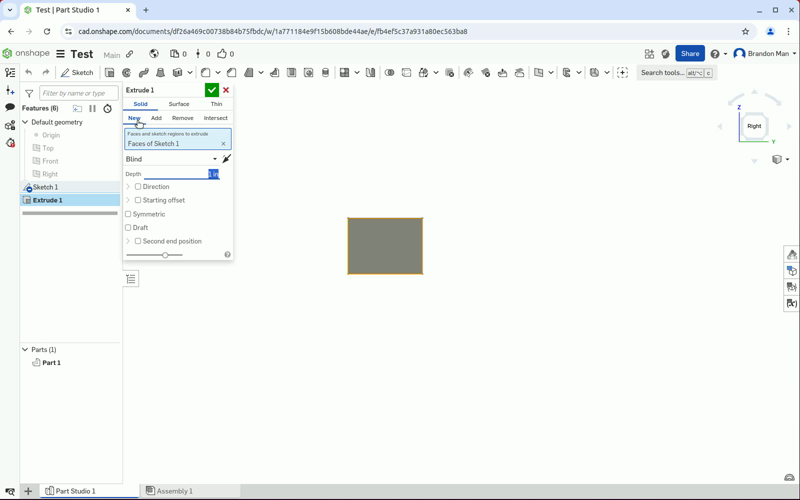
text(1.926)
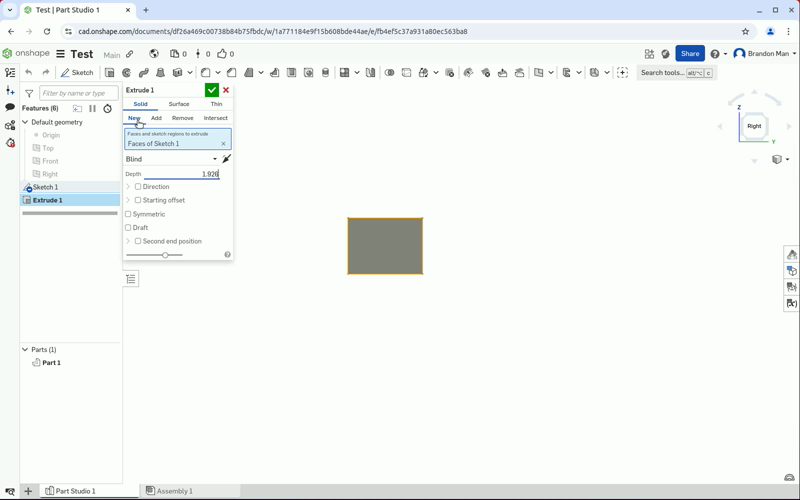
key(enter)
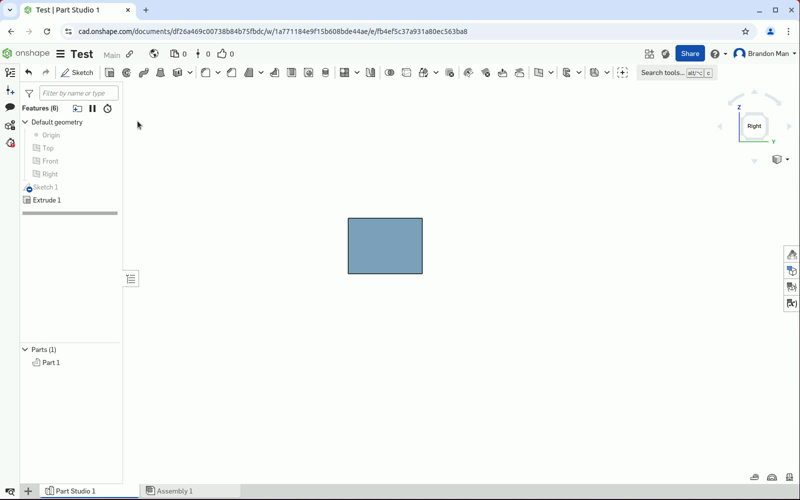
key(shift+h)
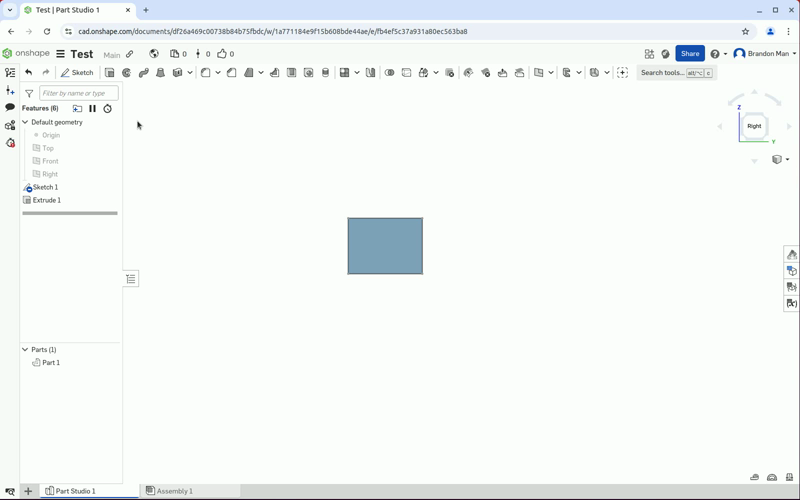
key(shift+h)
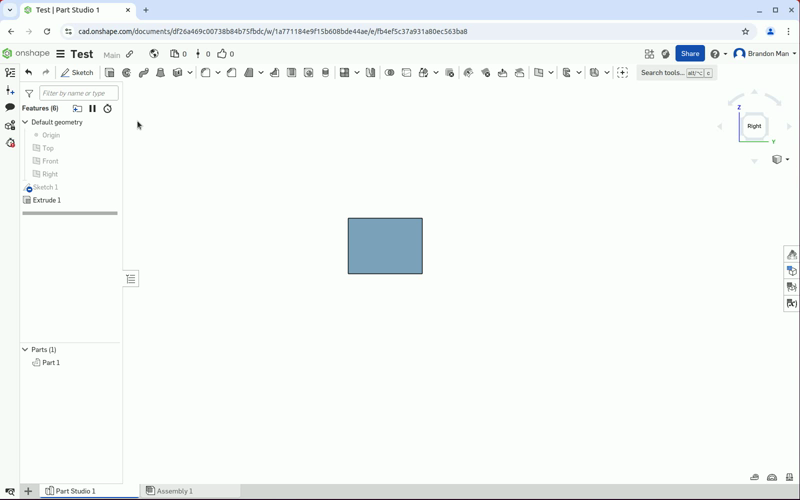
mouse_move(73, 189)
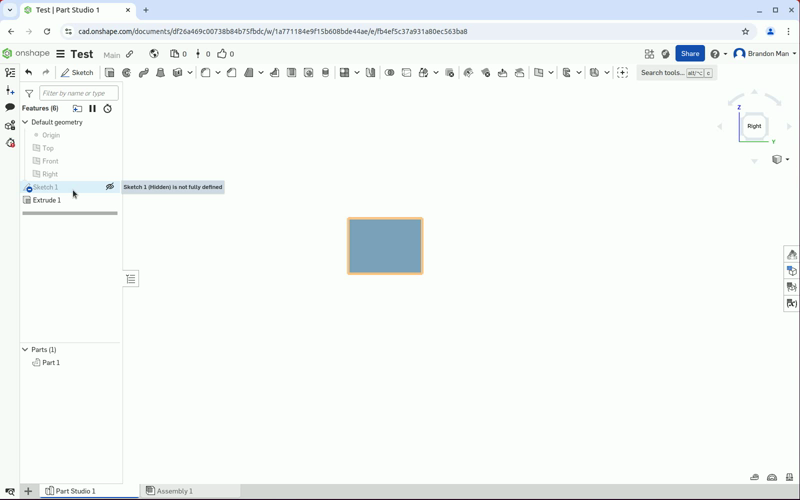
click(73, 189)
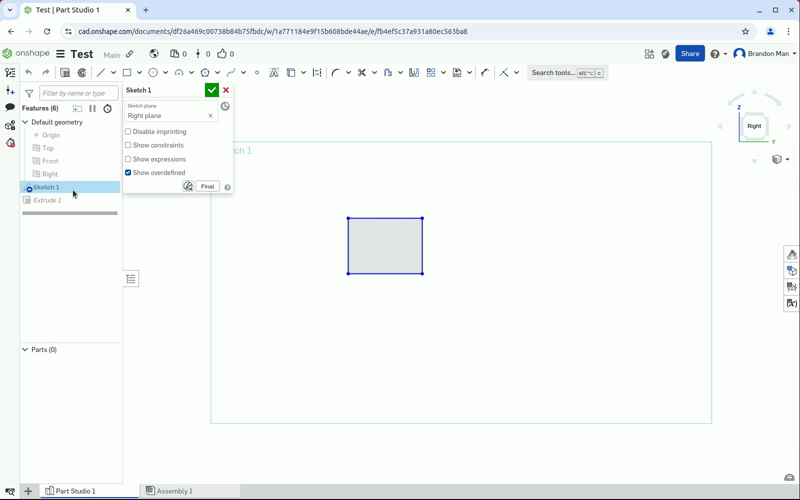
mouse_move(229, 92)
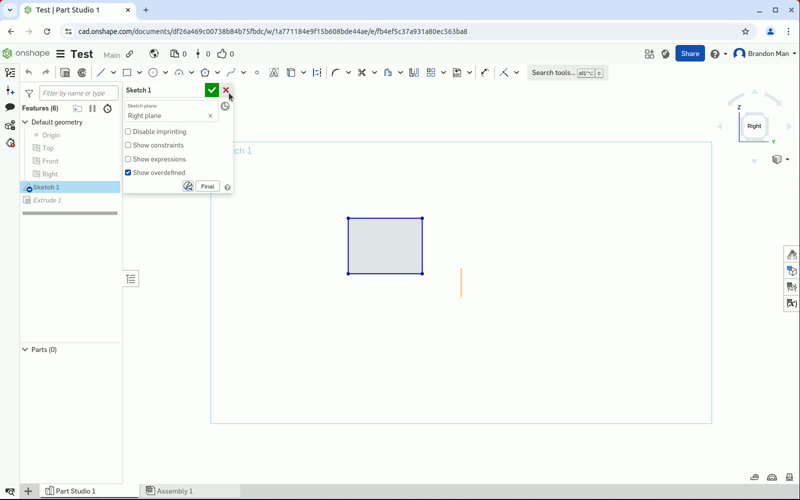
click(229, 92)
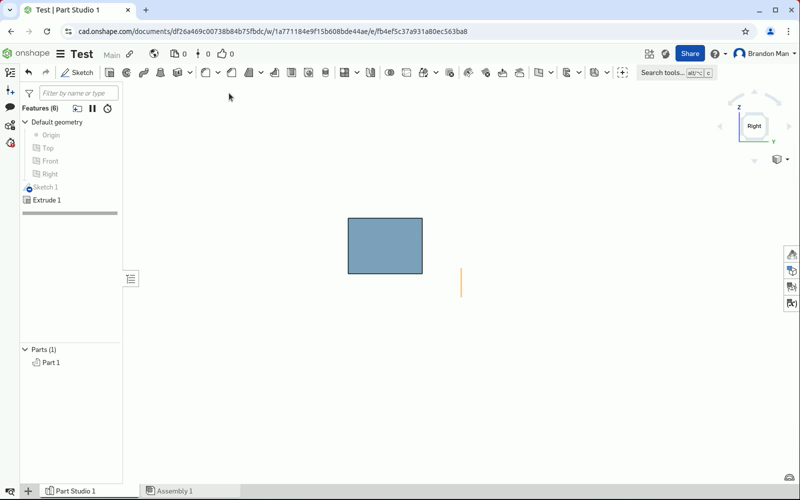
mouse_move(541, 75)
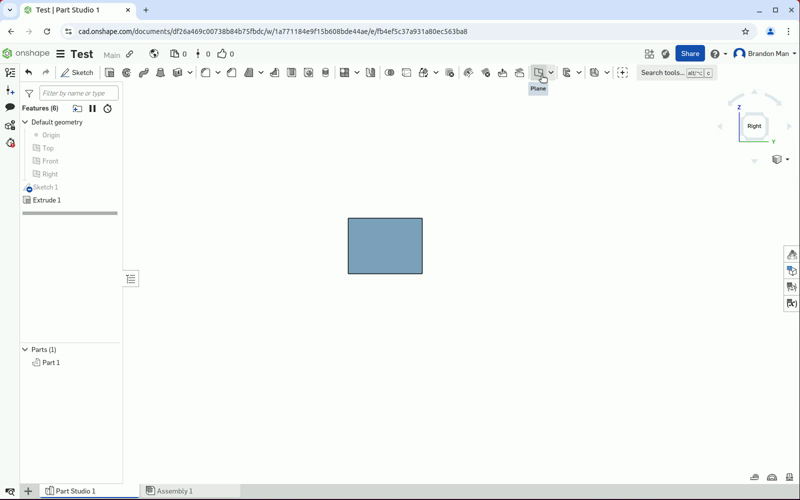
click(541, 75)
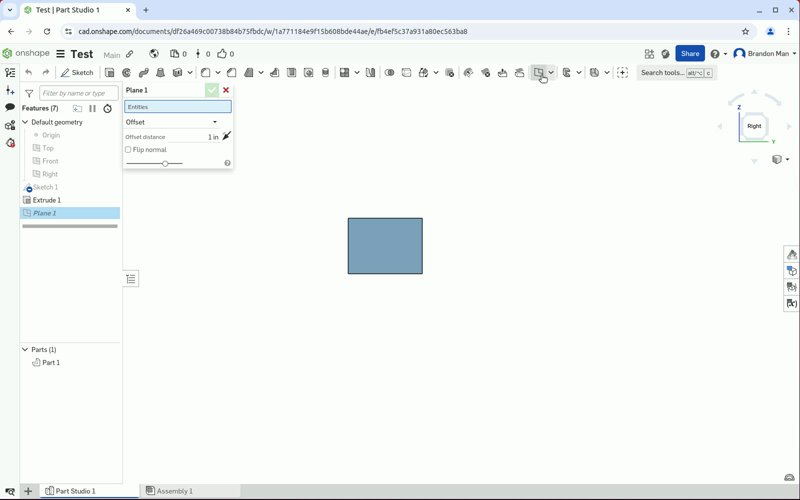
mouse_move(73, 176)
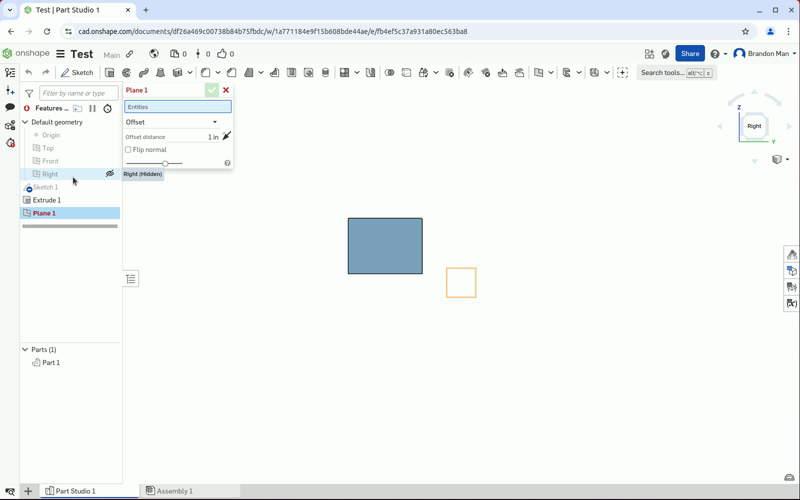
click(73, 176)
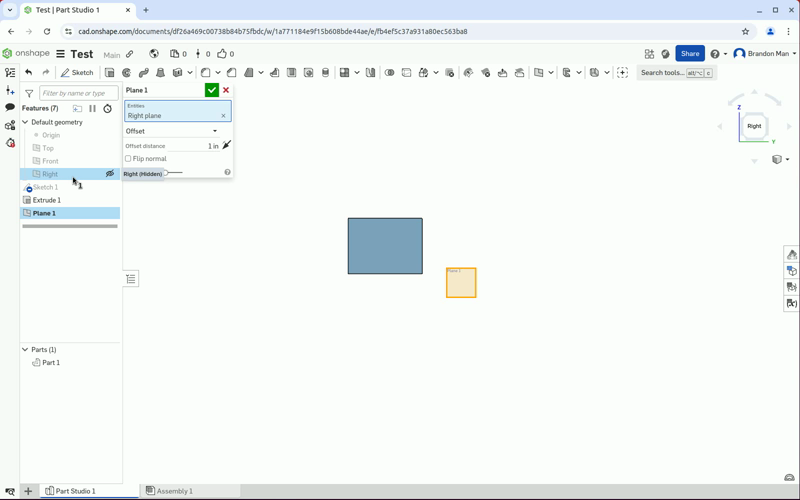
key(tab, 2)
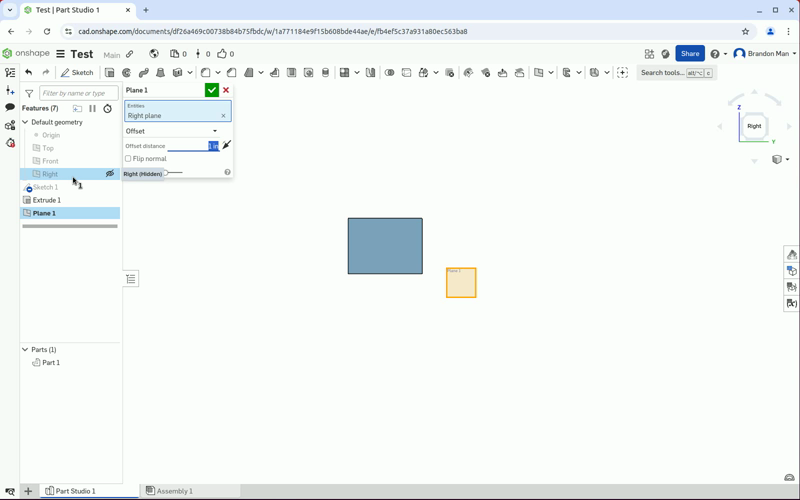
text(1.91)
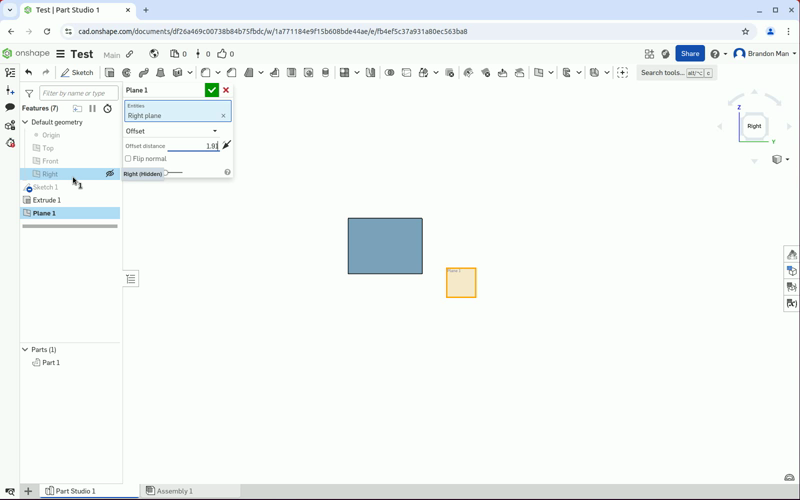
key(enter, 2)
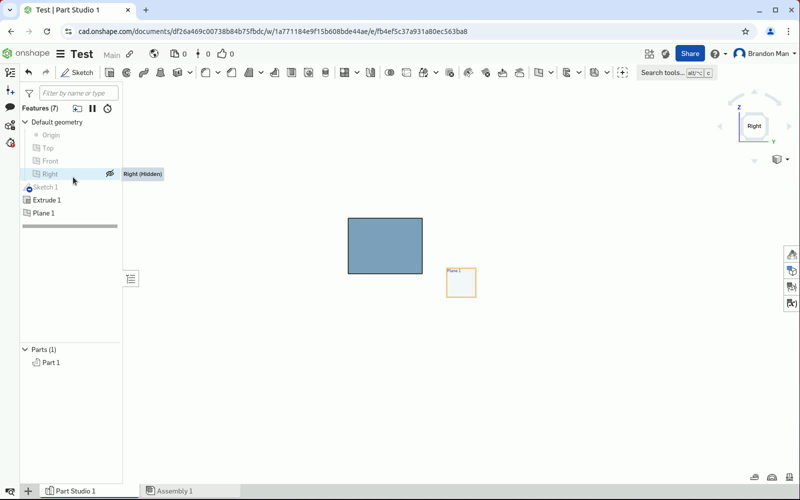
key(shift+s)
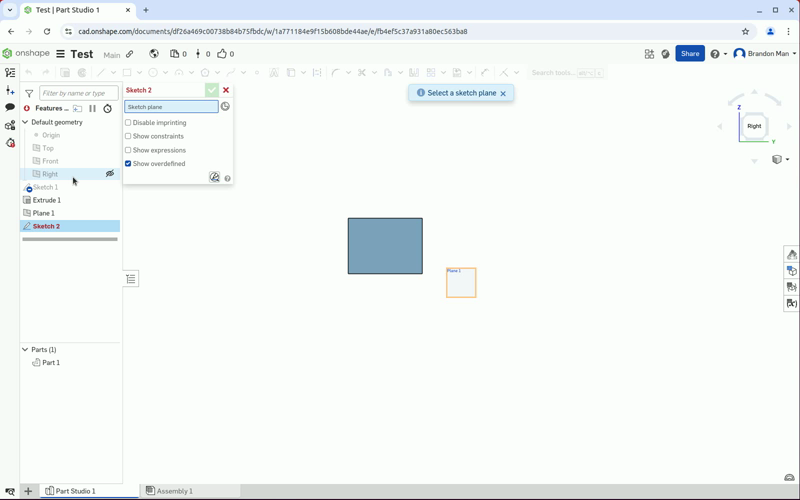
mouse_move(73, 215)
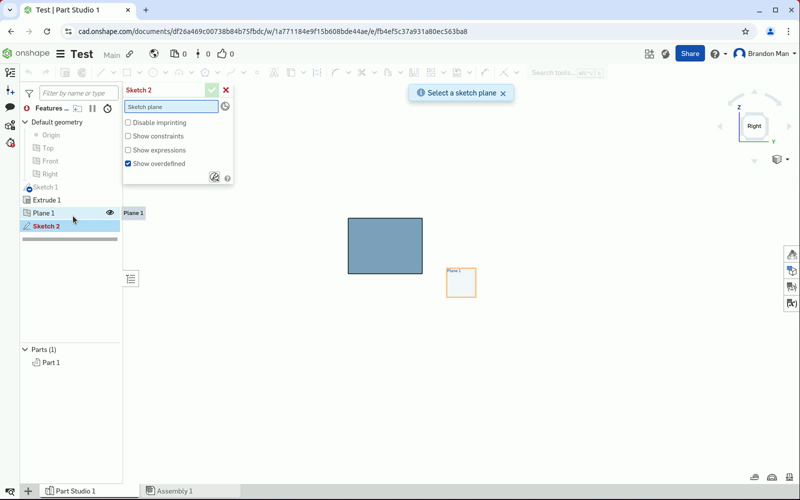
click(73, 215)
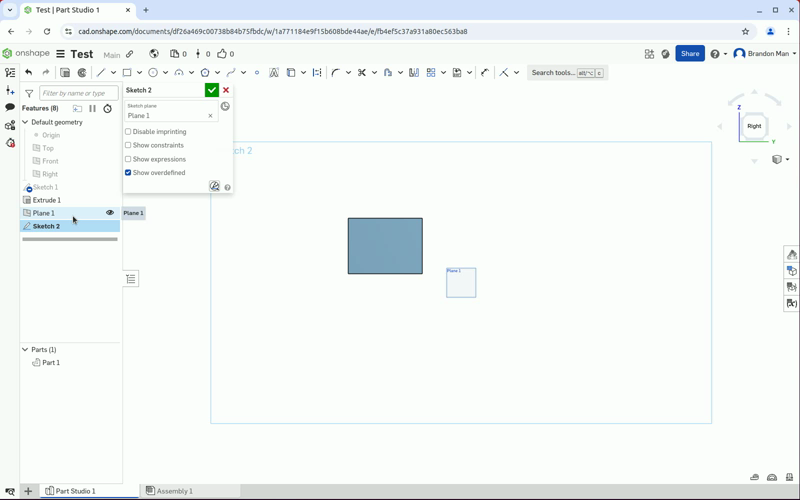
mouse_move(73, 352)
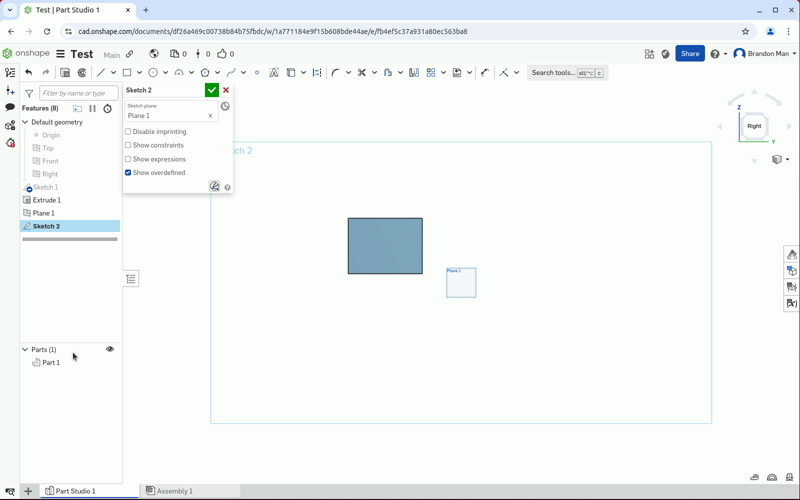
key(y)
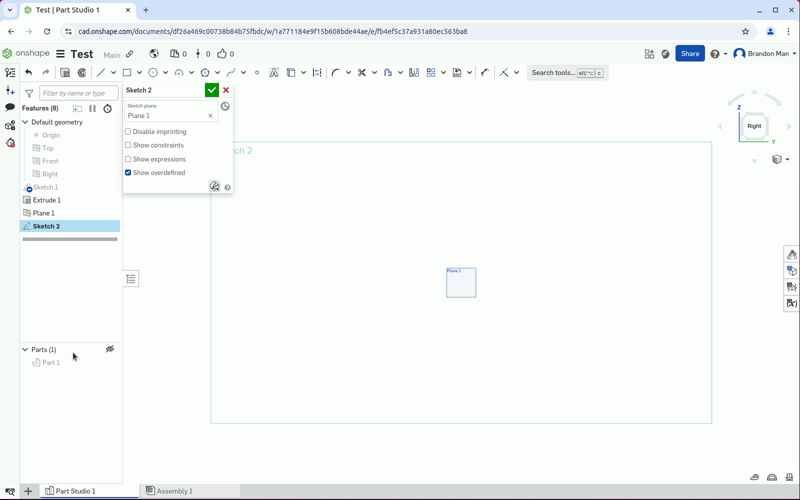
key(l)
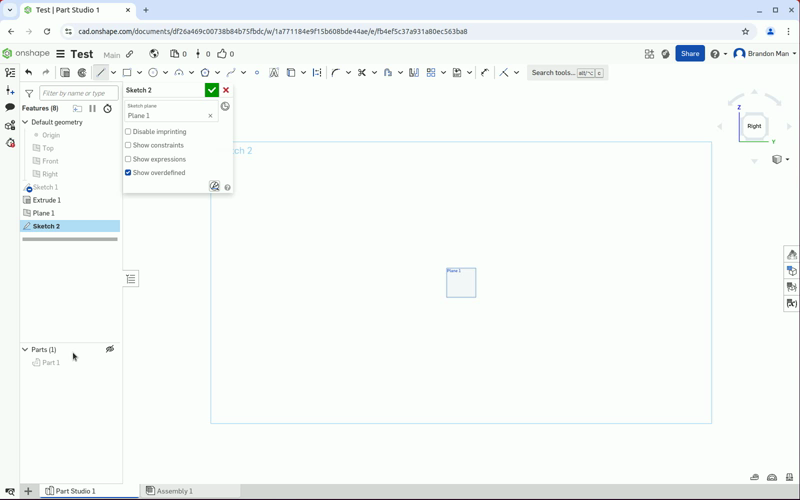
key_down(shift)
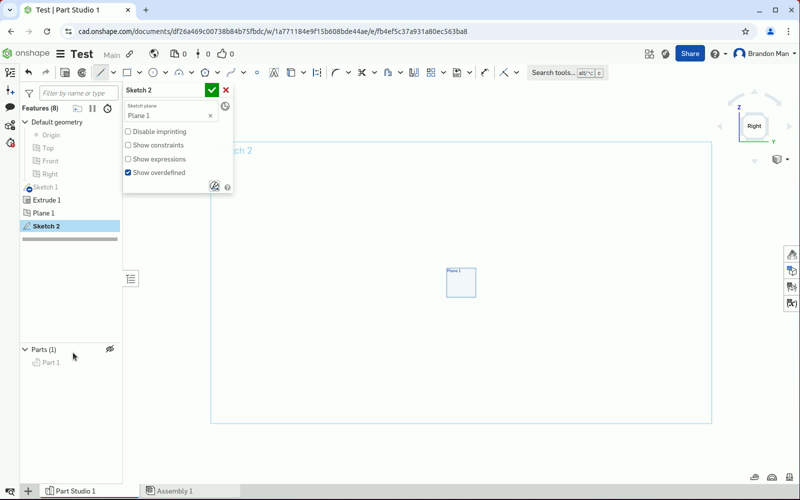
mouse_move(348, 236)
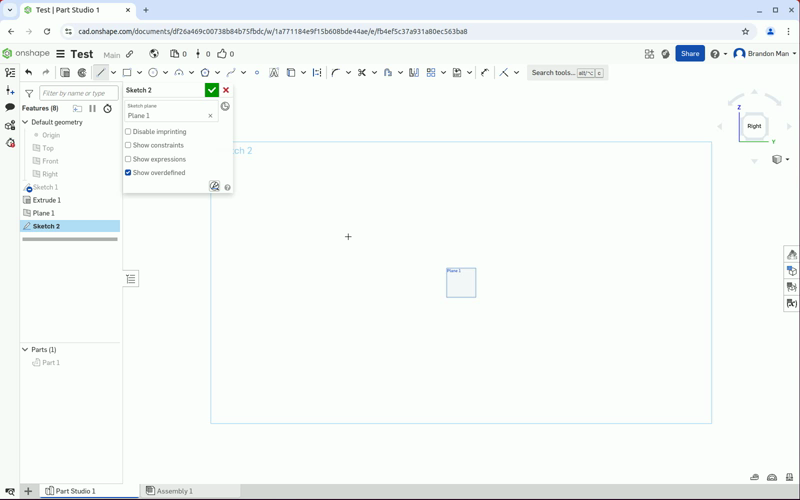
click(348, 236)
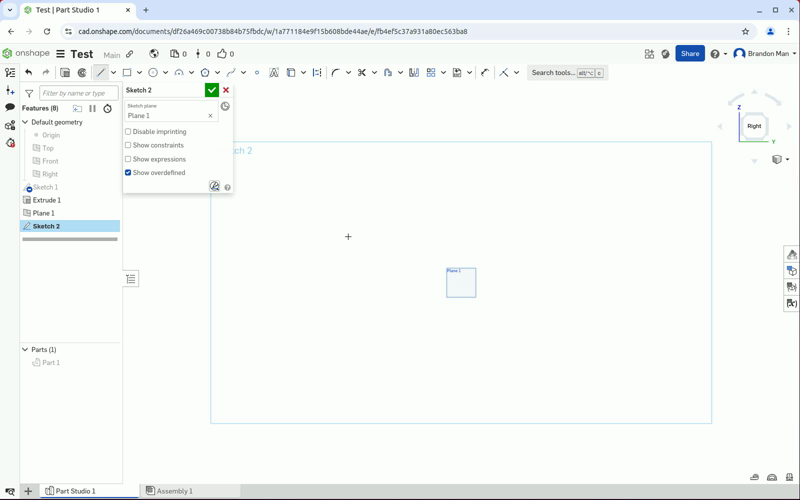
key_up(shift)
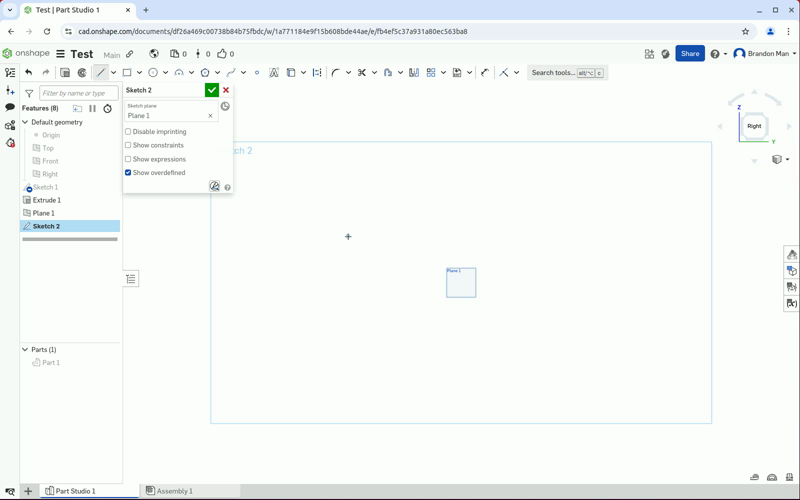
key_down(shift)
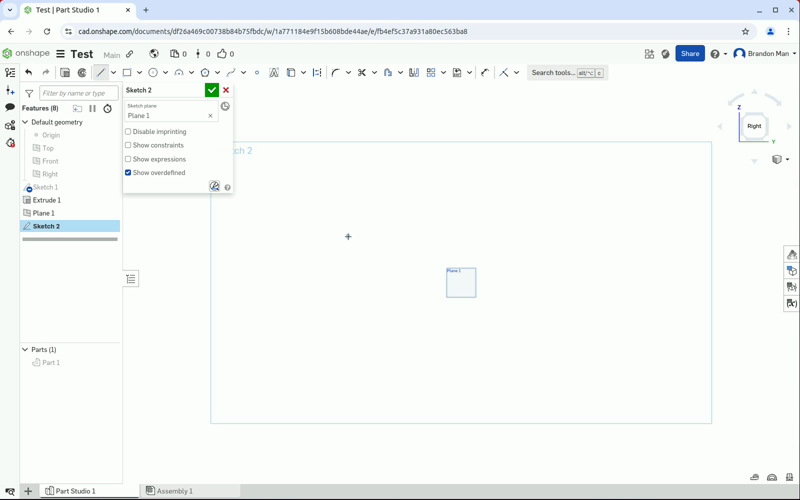
mouse_move(378, 236)
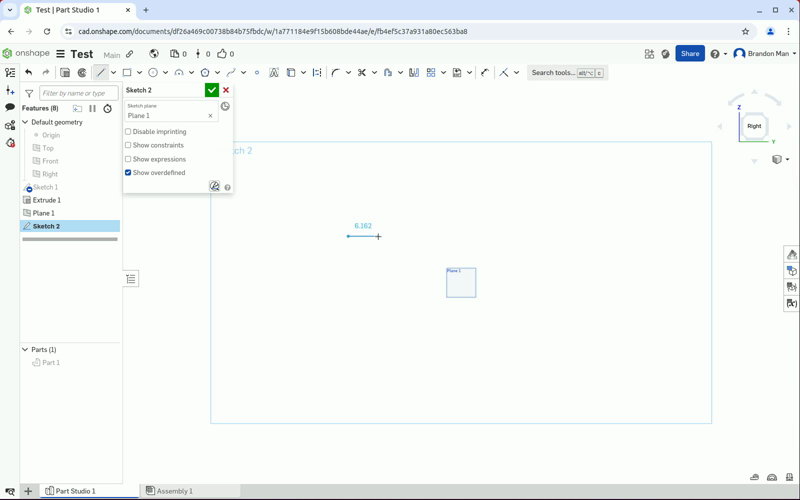
mouse_move(358, 236)
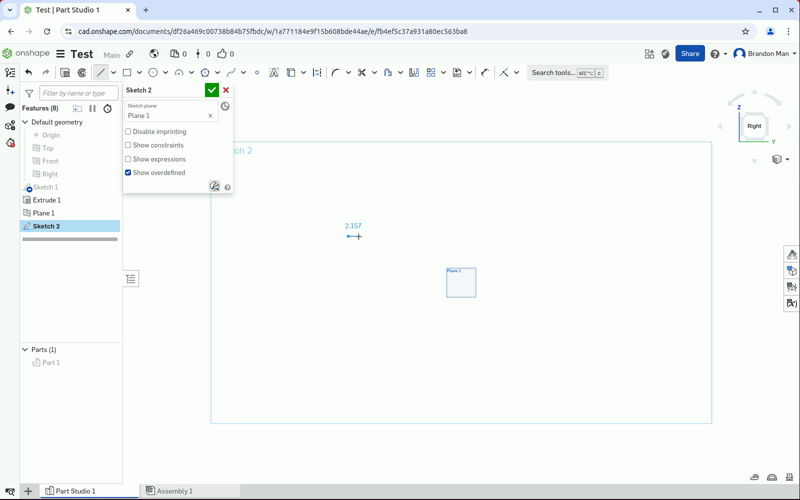
click(358, 236)
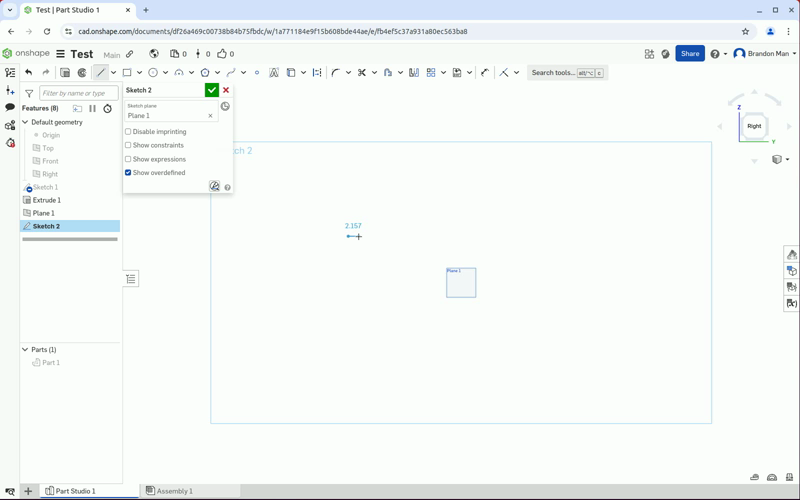
key_up(shift)
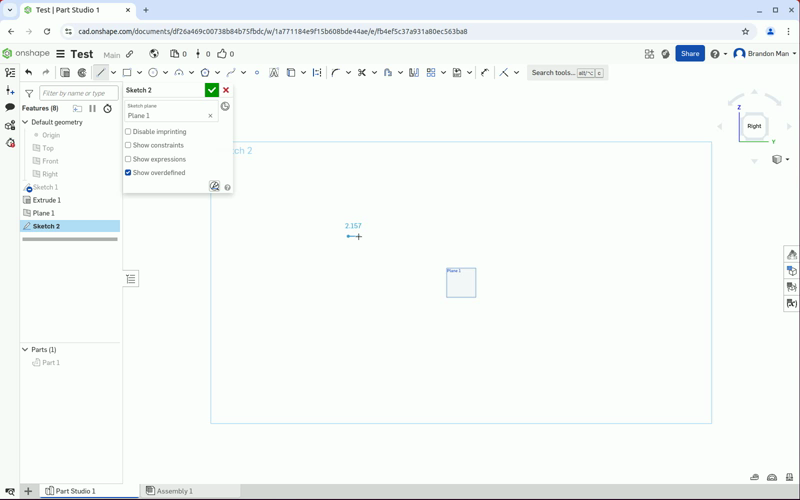
key_down(shift)
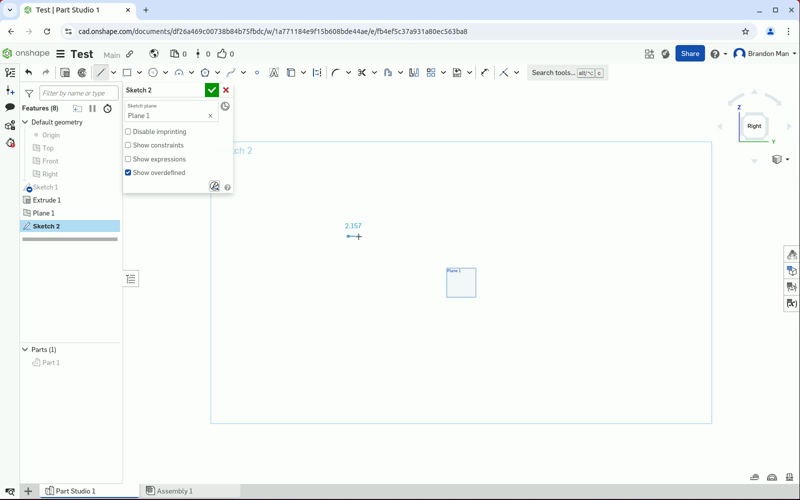
mouse_move(388, 236)
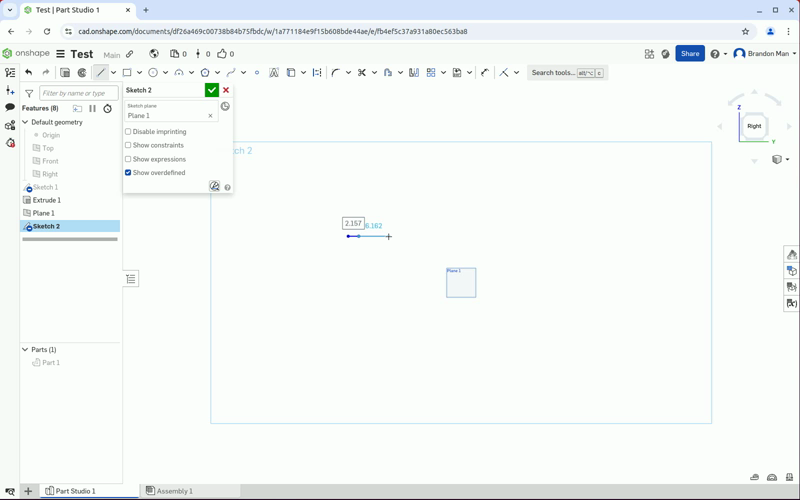
mouse_move(358, 225)
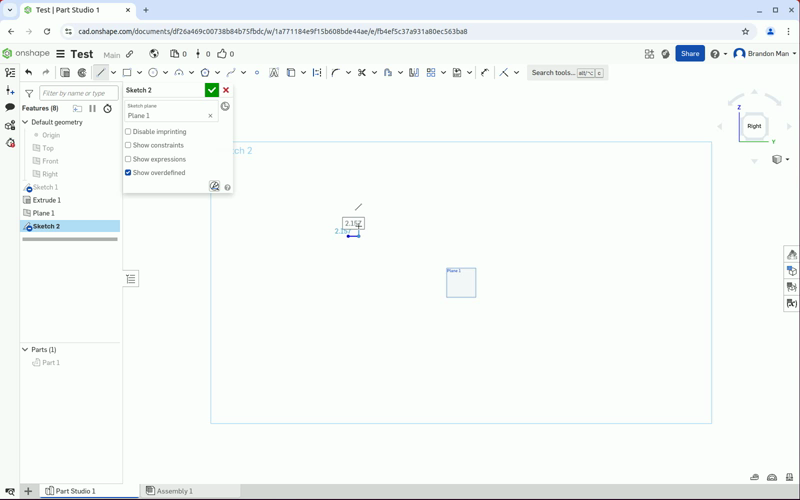
click(358, 225)
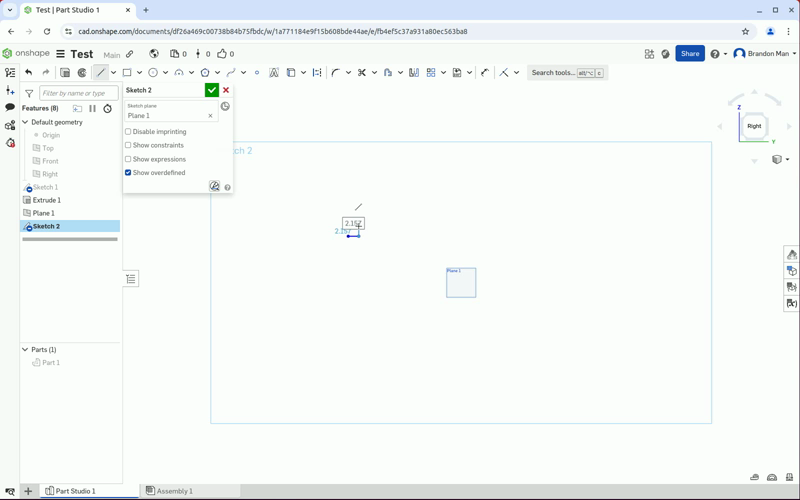
key_up(shift)
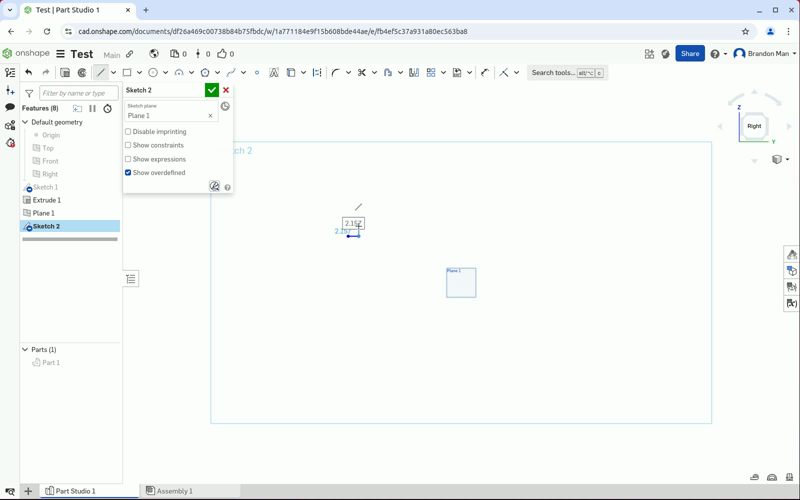
key_down(shift)
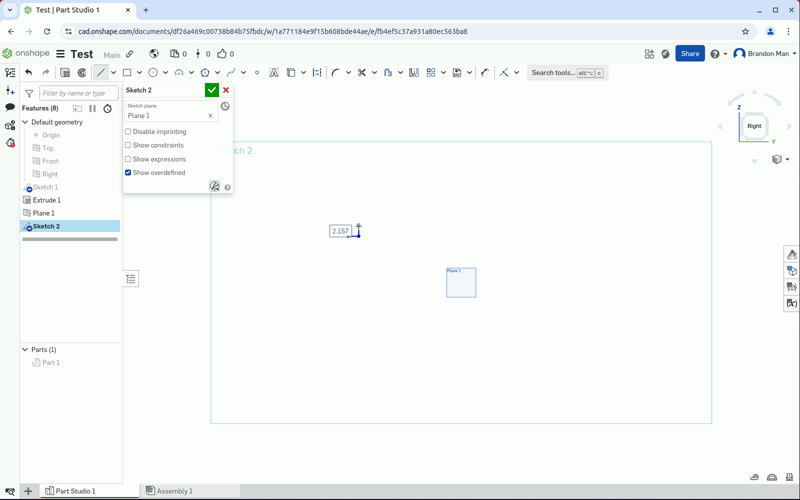
mouse_move(388, 225)
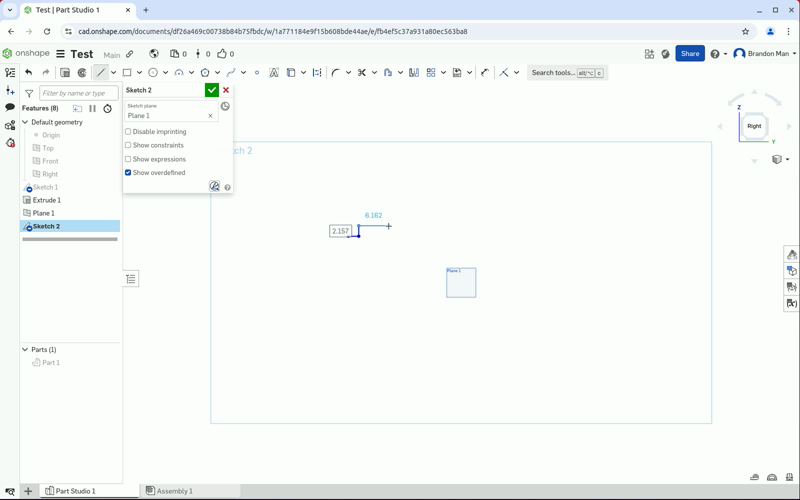
mouse_move(348, 225)
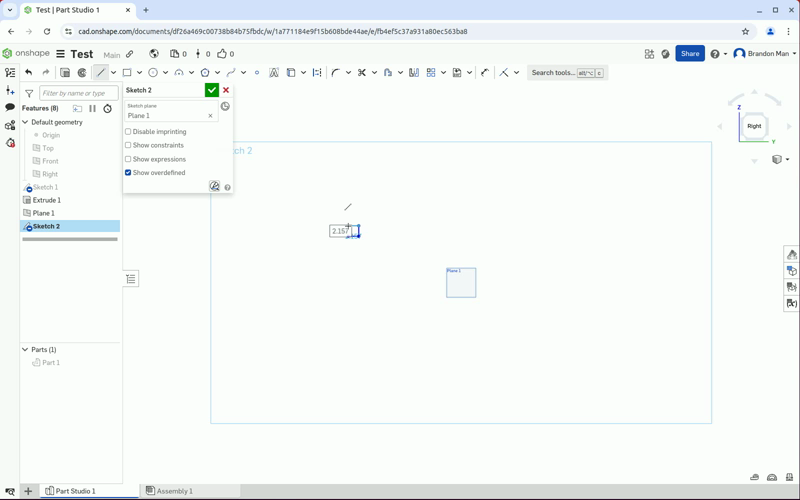
click(348, 225)
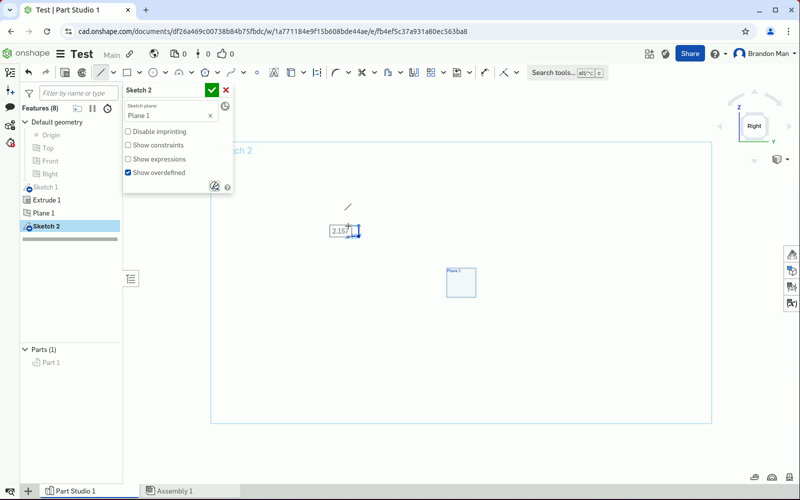
key_up(shift)
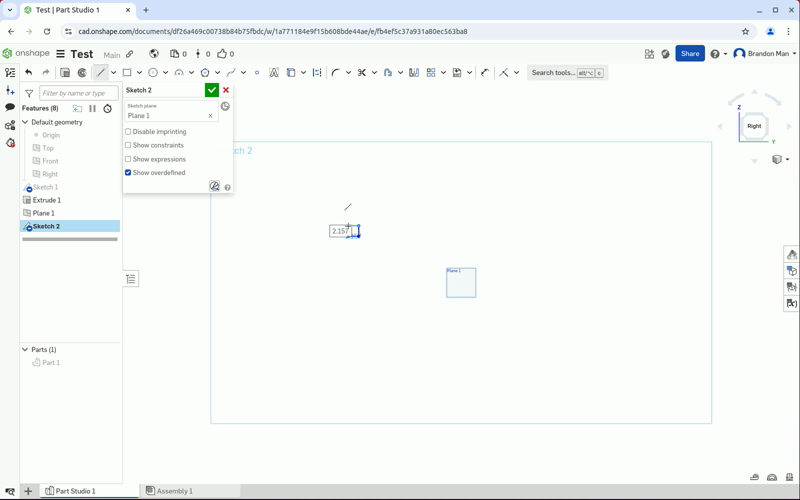
mouse_move(378, 225)
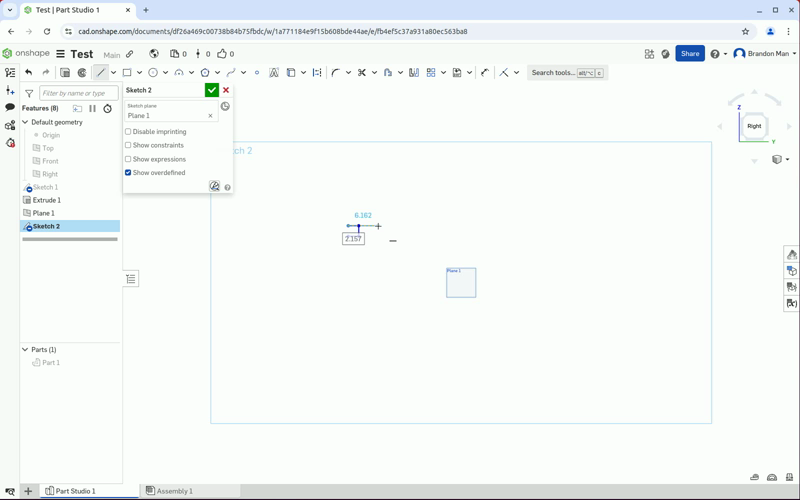
key_down(shift)
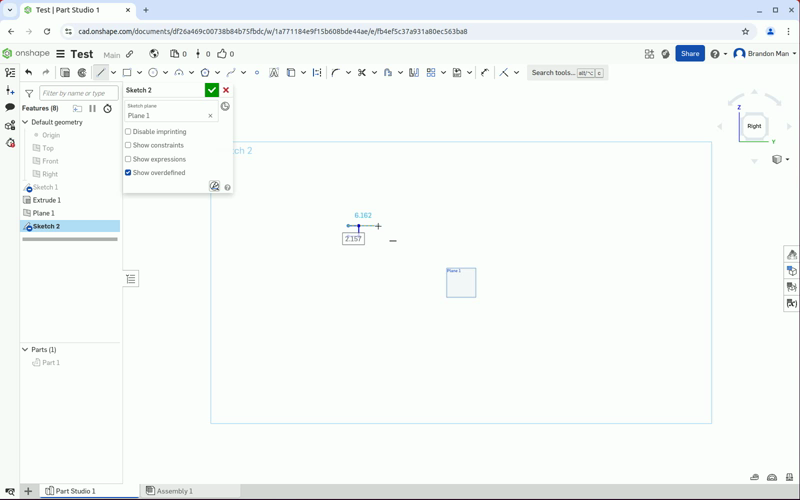
mouse_move(348, 236)
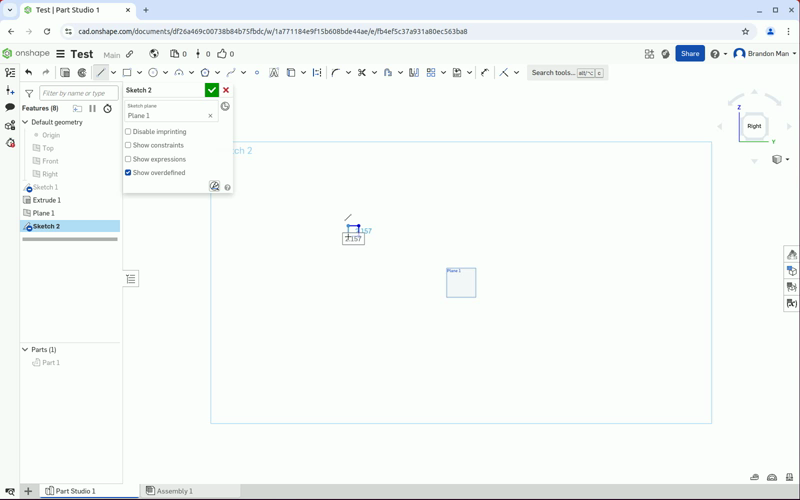
key_up(shift)
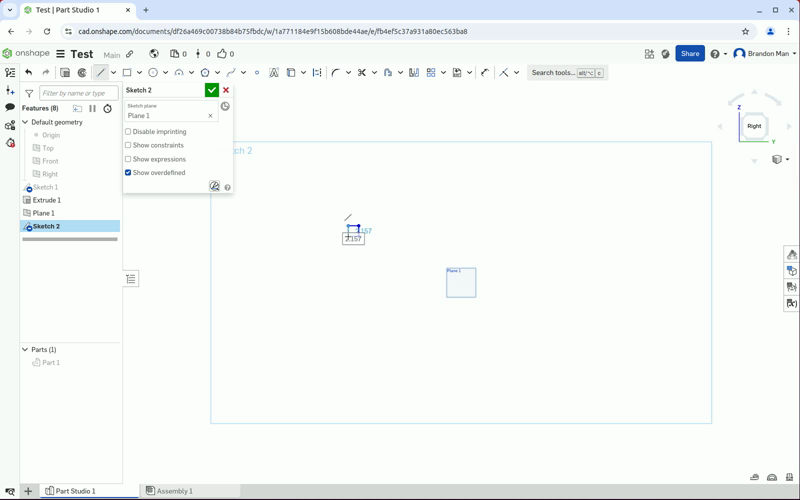
click(348, 236)
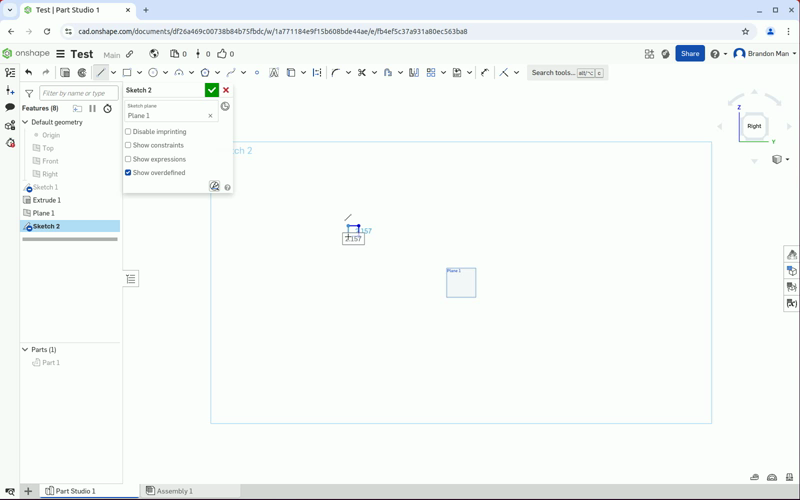
key(esc)
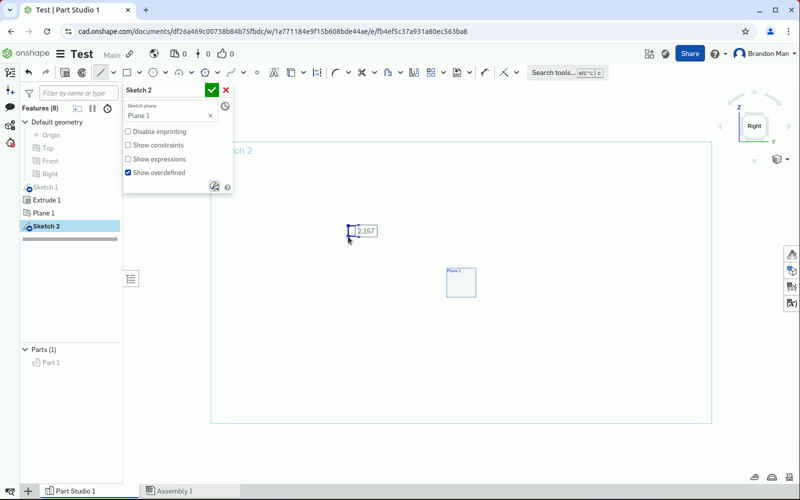
mouse_move(353, 234)
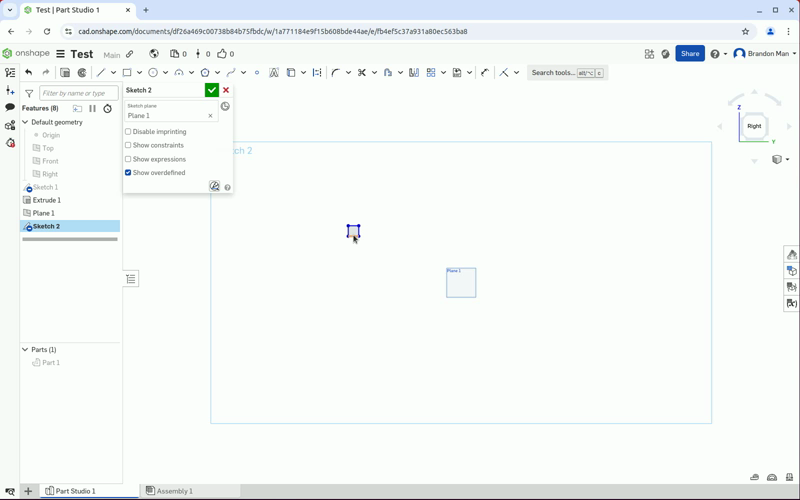
scroll(6)
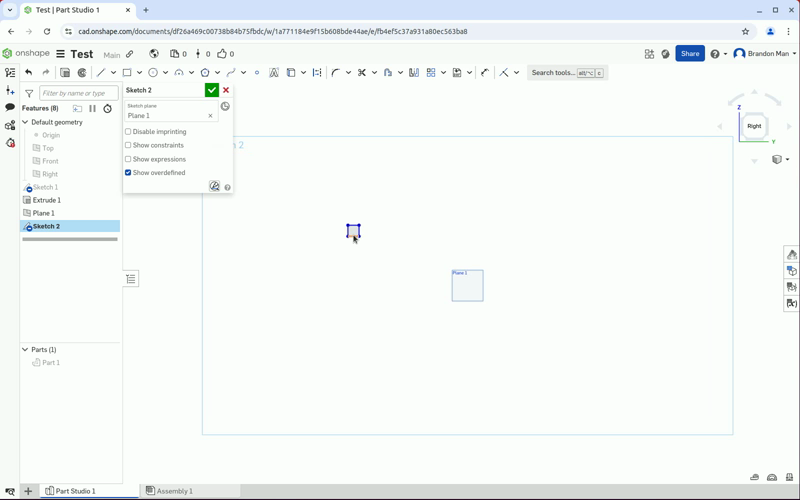
scroll(6)
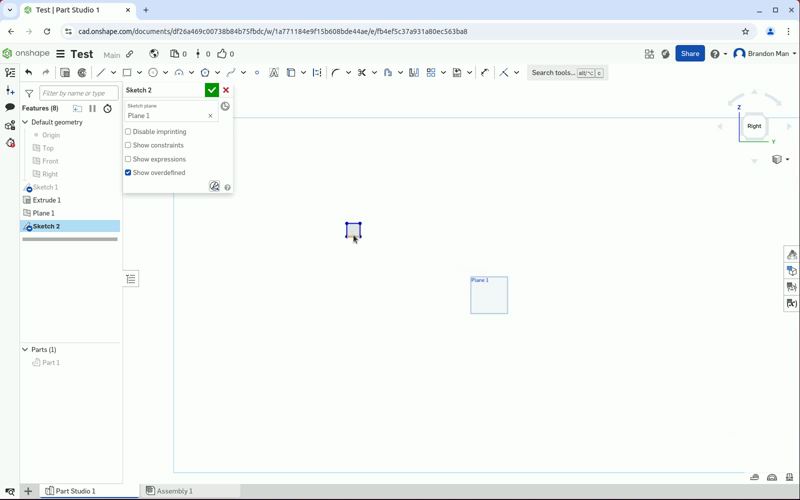
scroll(6)
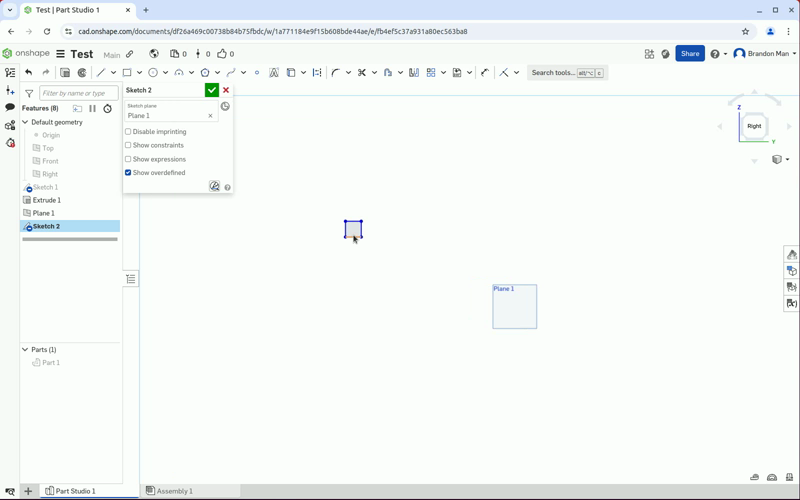
scroll(6)
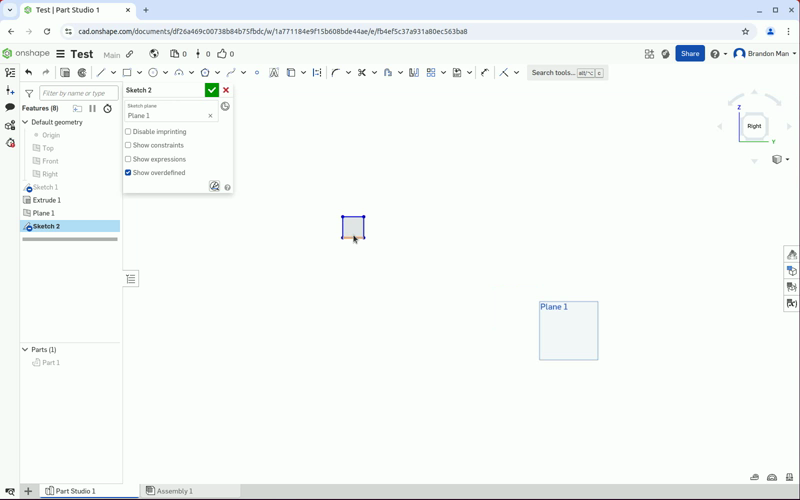
scroll(6)
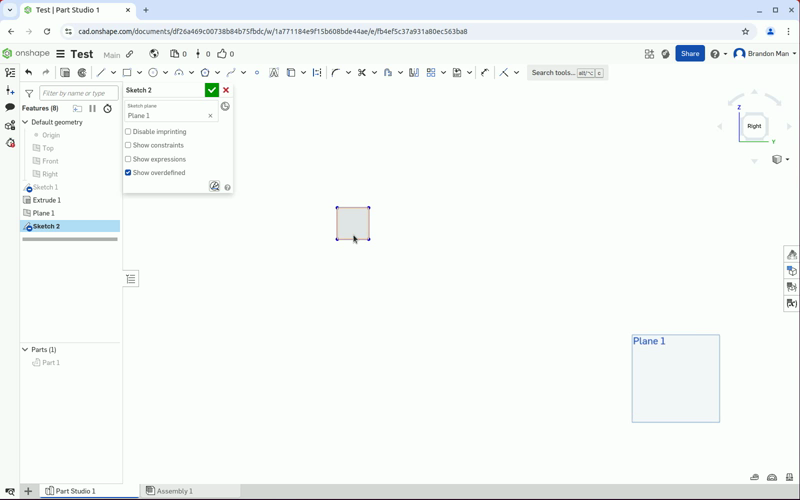
scroll(6)
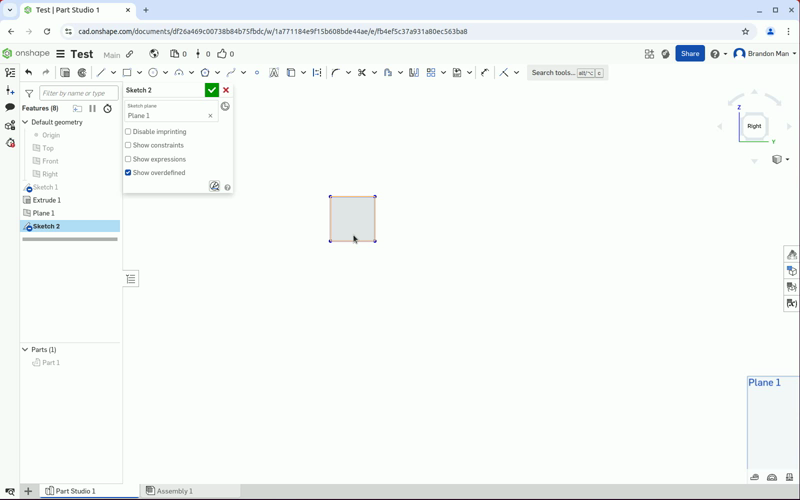
scroll(6)
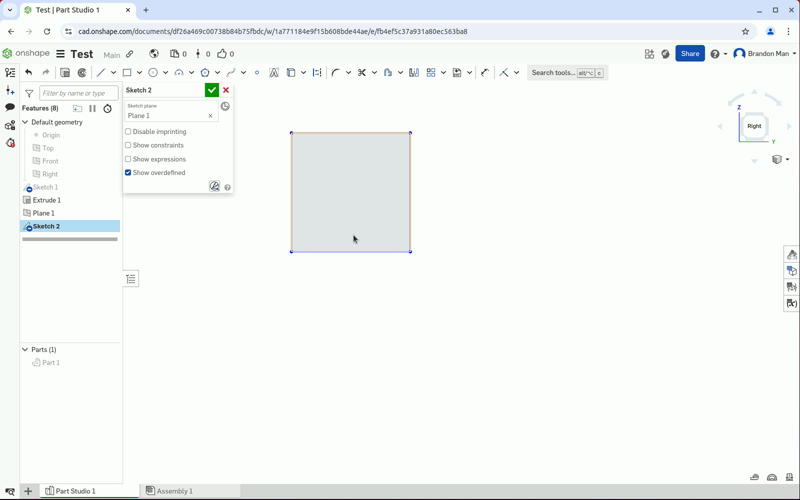
click(353, 234)
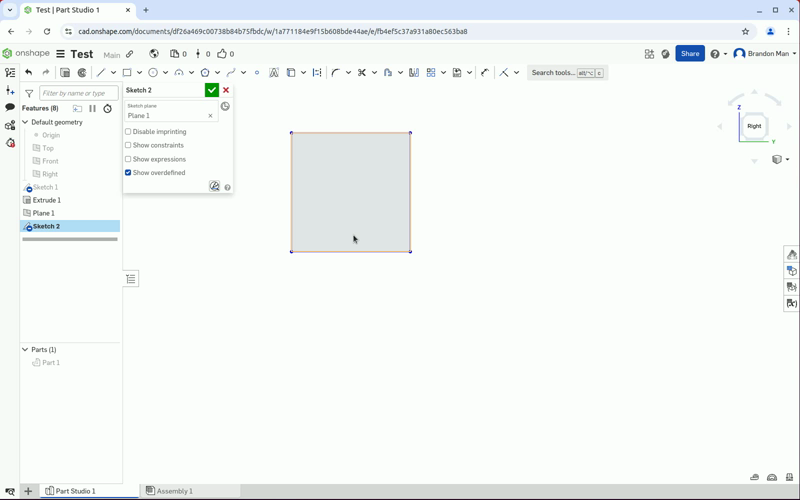
scroll(-6)
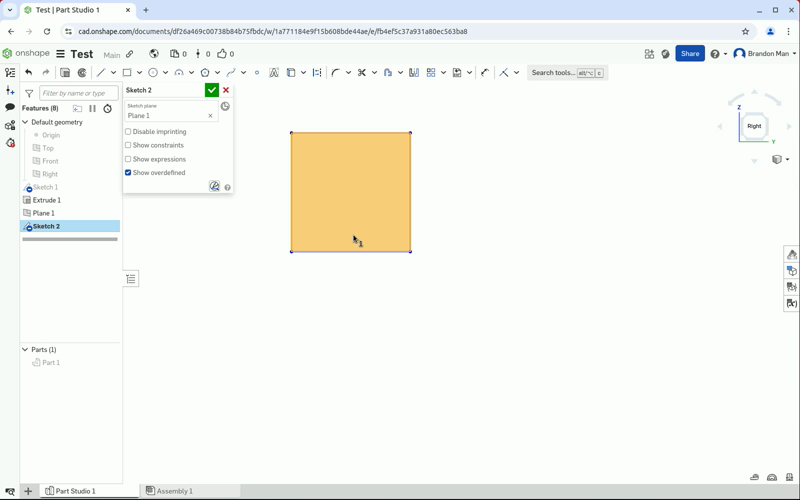
scroll(-6)
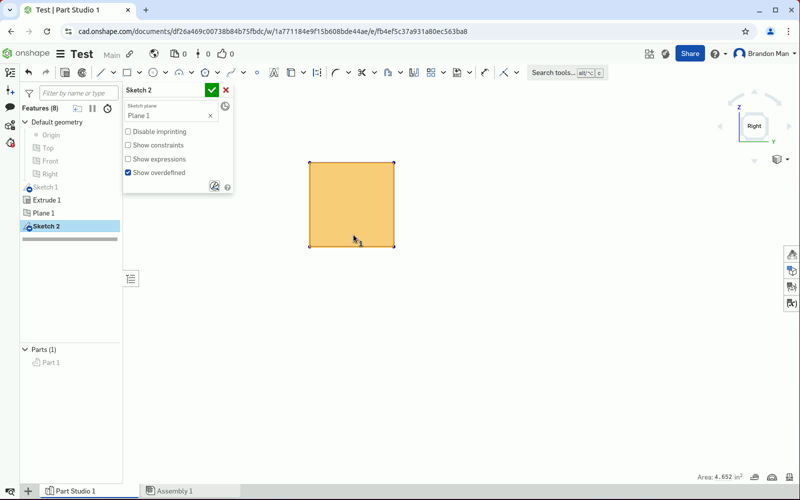
scroll(-6)
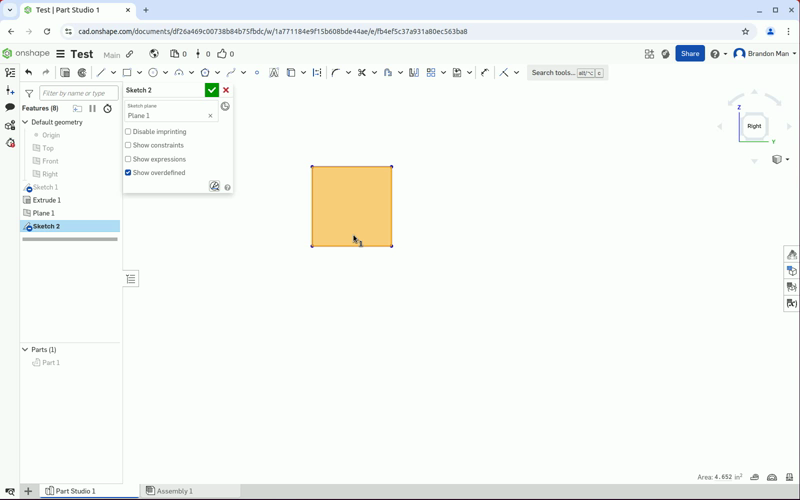
scroll(-6)
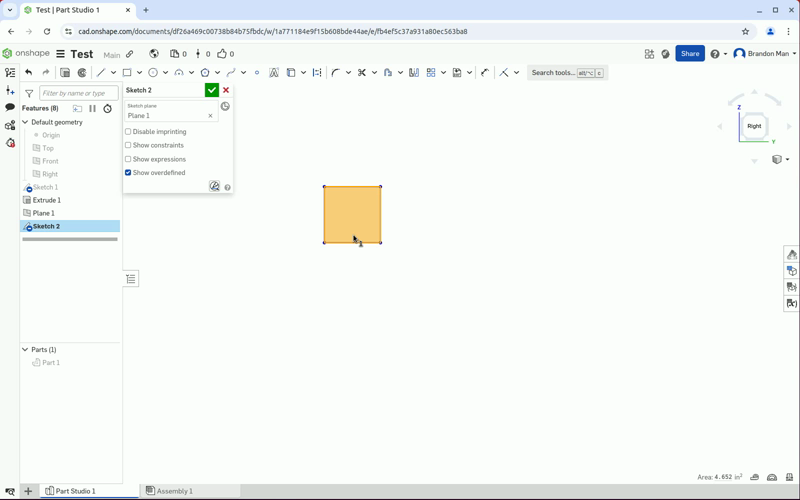
scroll(-6)
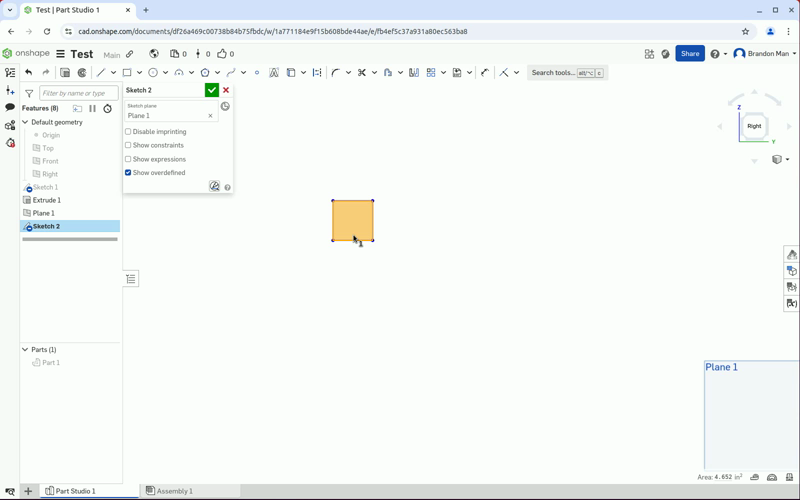
scroll(-6)
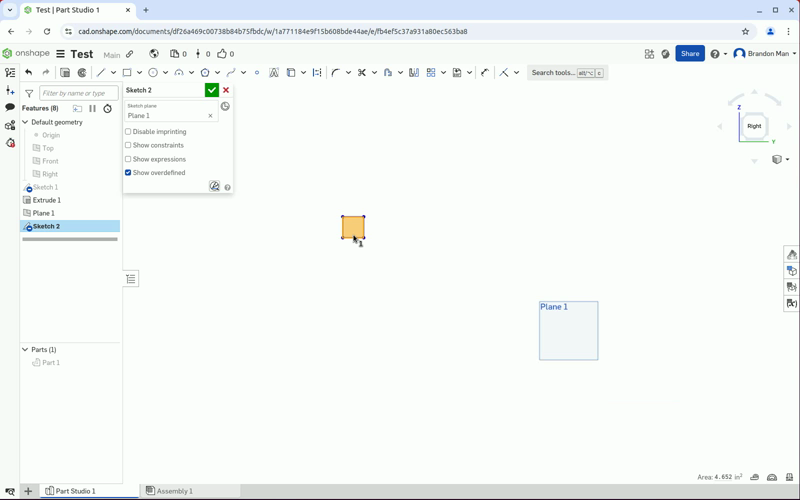
scroll(-6)
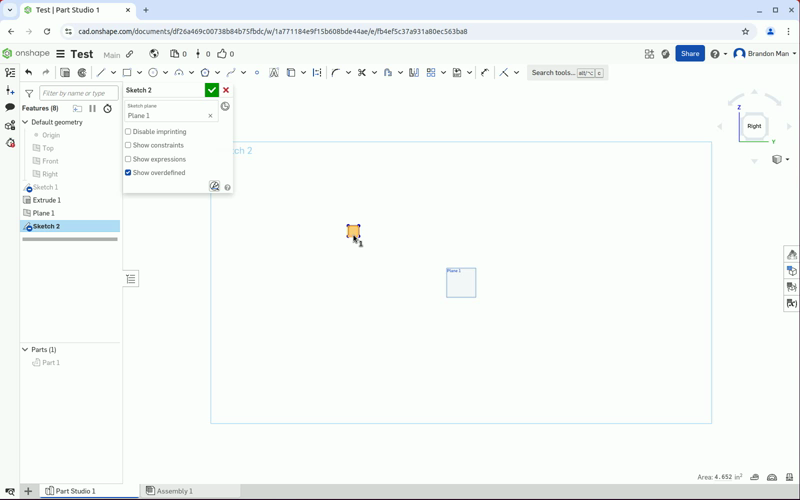
mouse_move(73, 352)
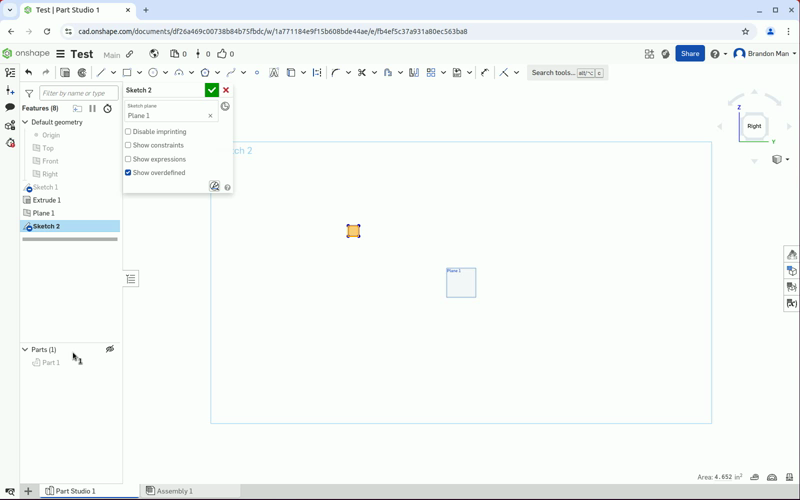
key(shift+y)
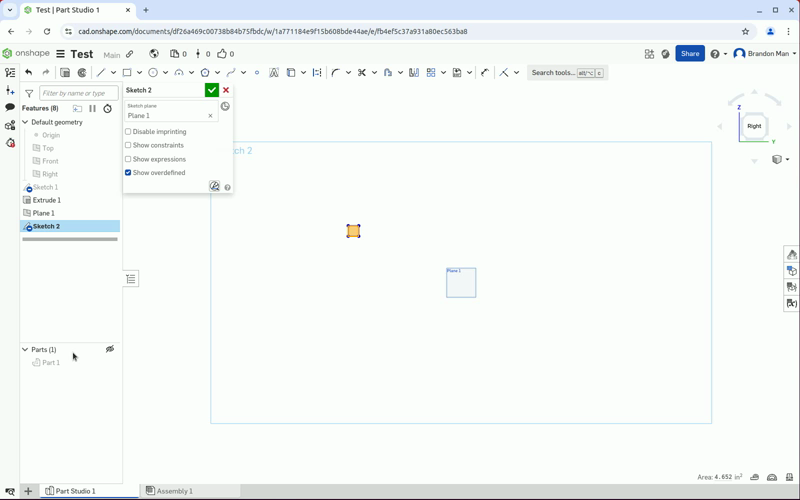
key(shift+e)
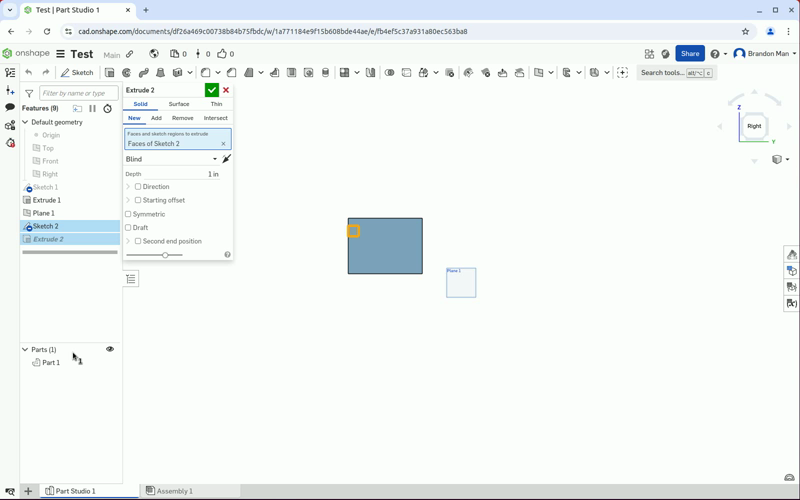
mouse_move(143, 106)
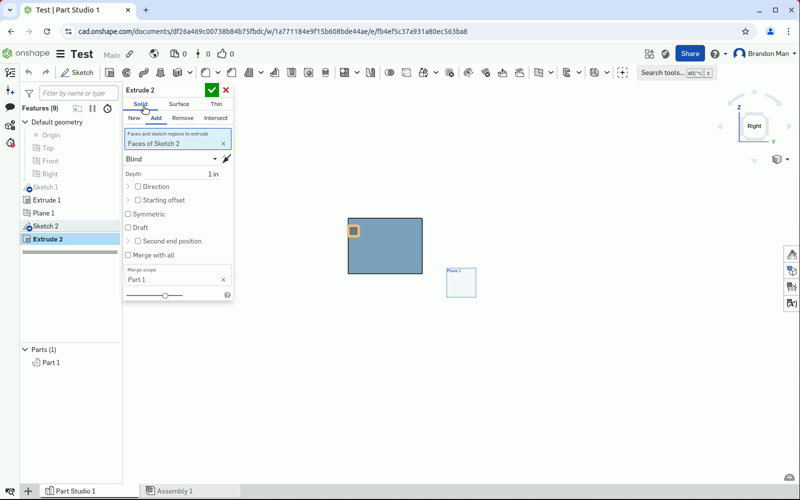
click(143, 106)
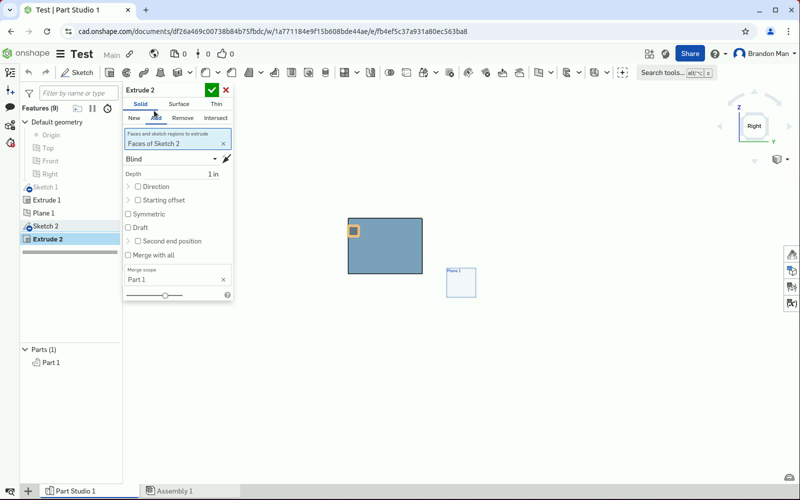
mouse_move(186, 120)
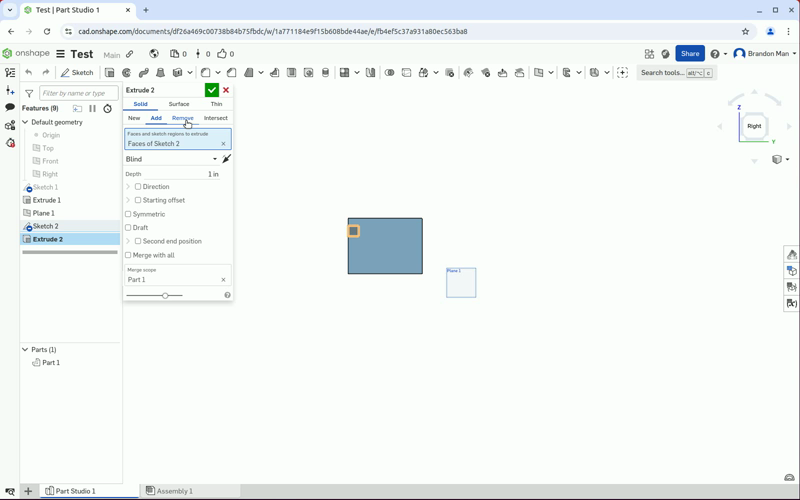
click(186, 120)
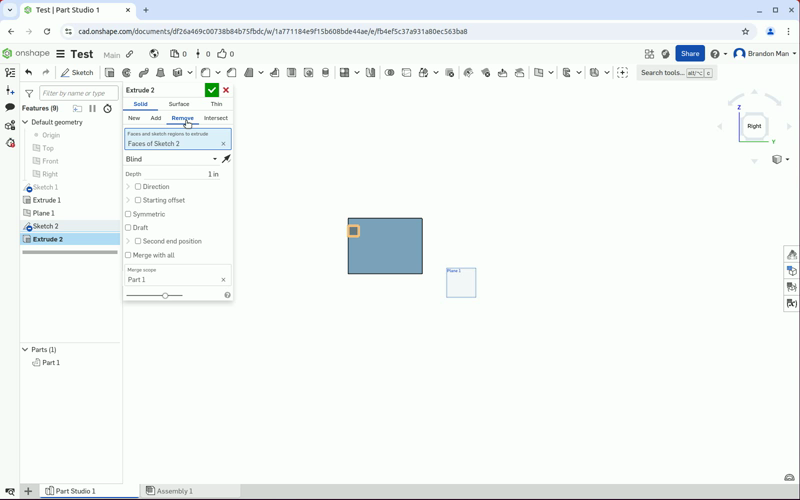
key(tab, 4)
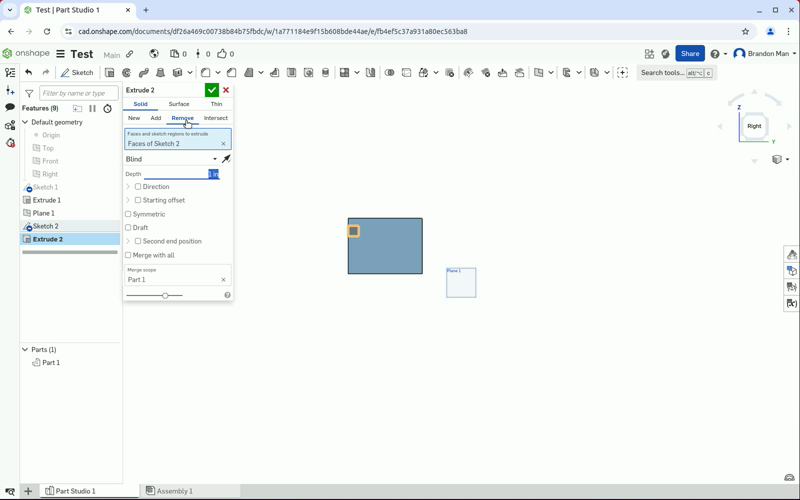
text(1.926)
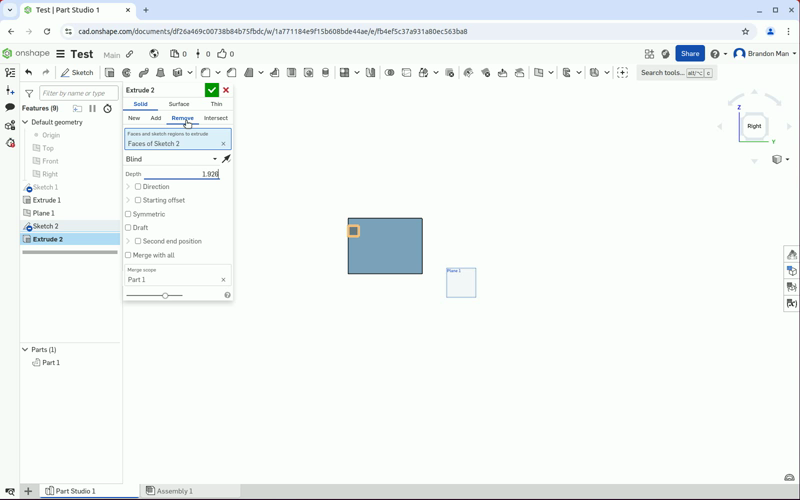
key(tab, 6)
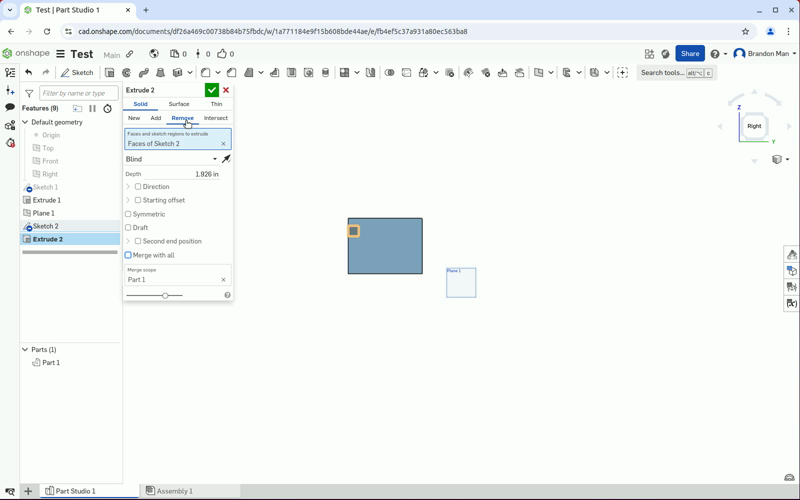
key(space)
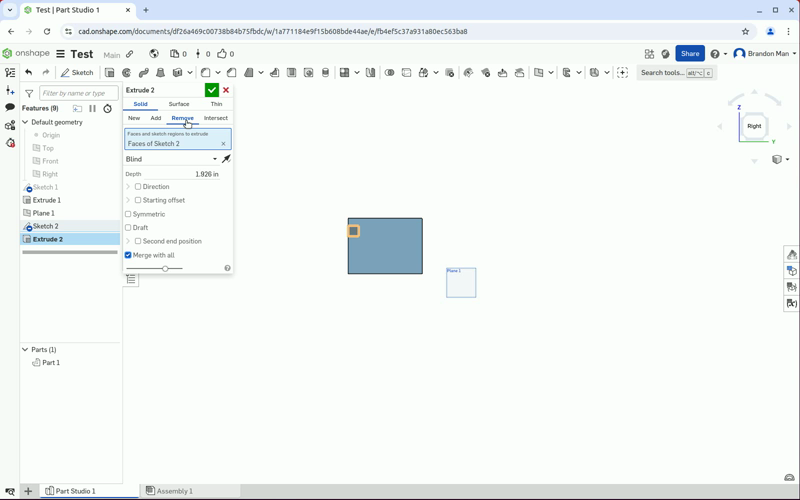
key(enter)
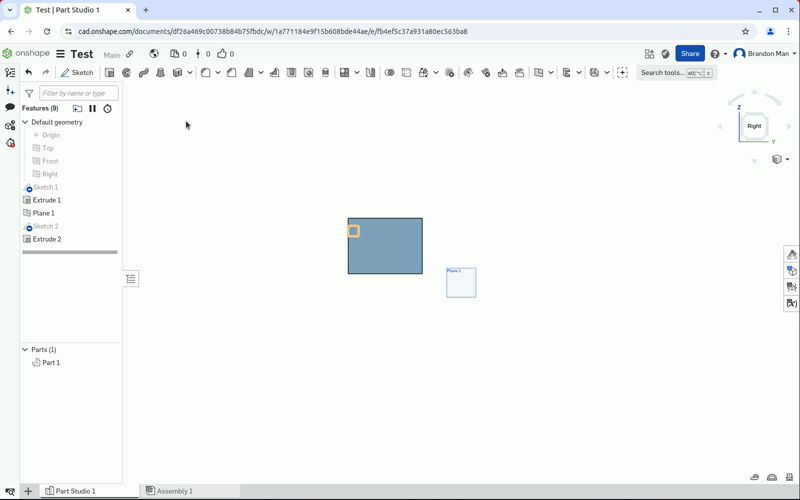
key(shift+h)
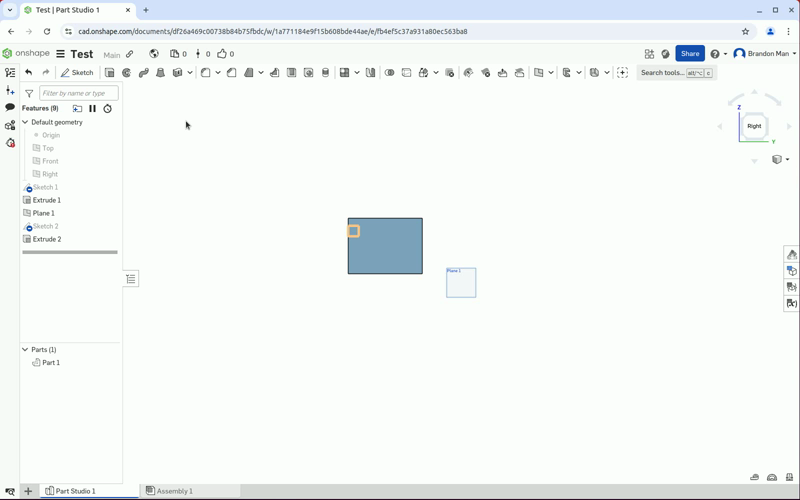
key(shift+h)
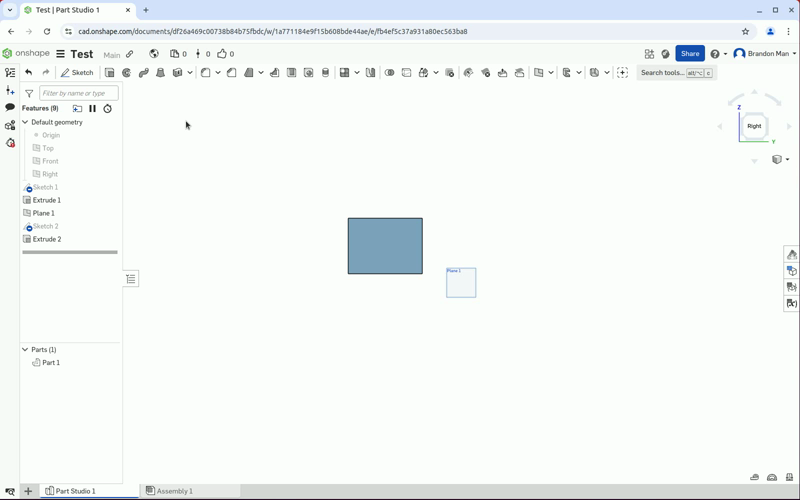
mouse_move(73, 189)
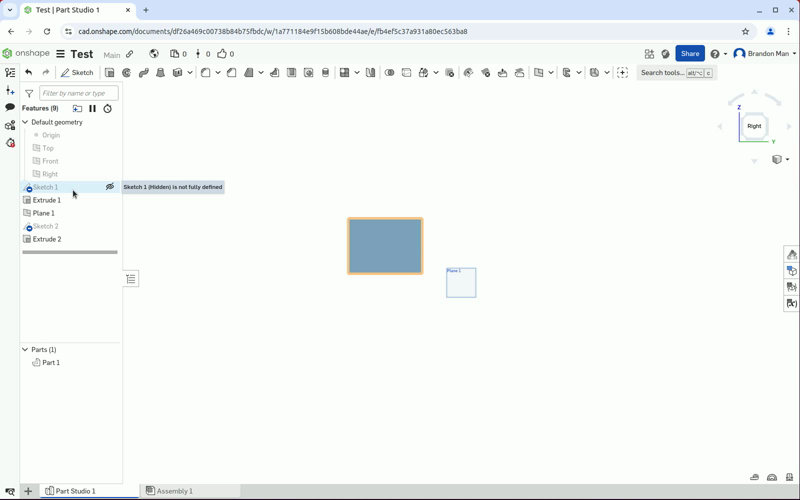
click(73, 189)
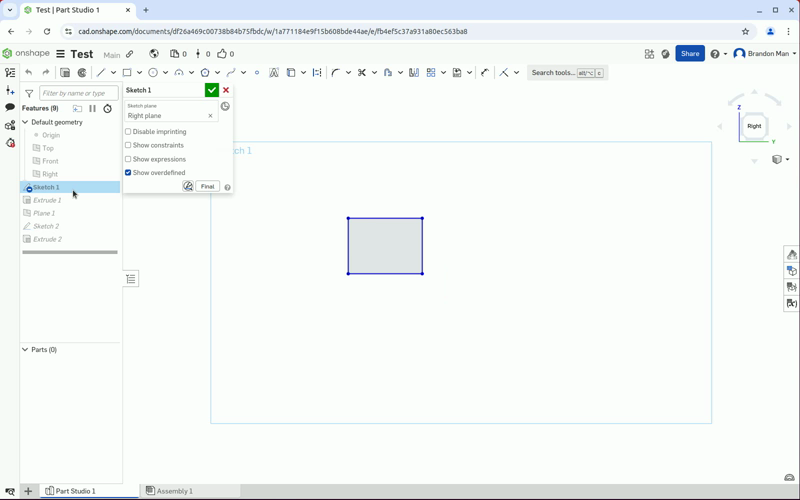
mouse_move(229, 92)
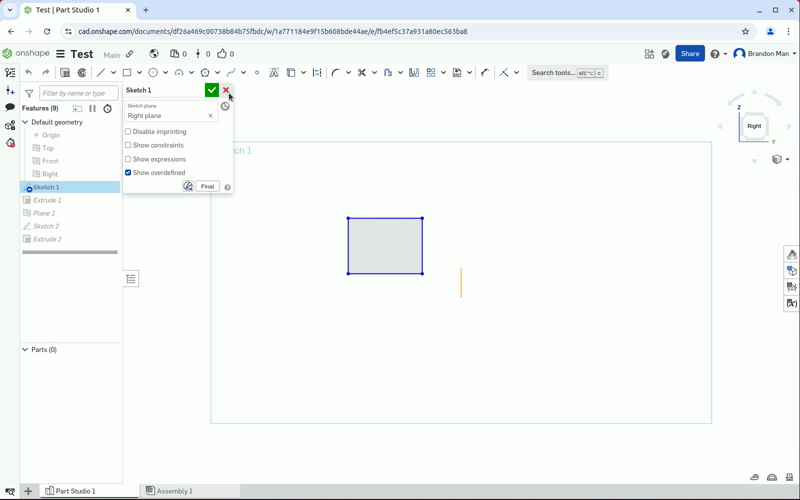
click(229, 92)
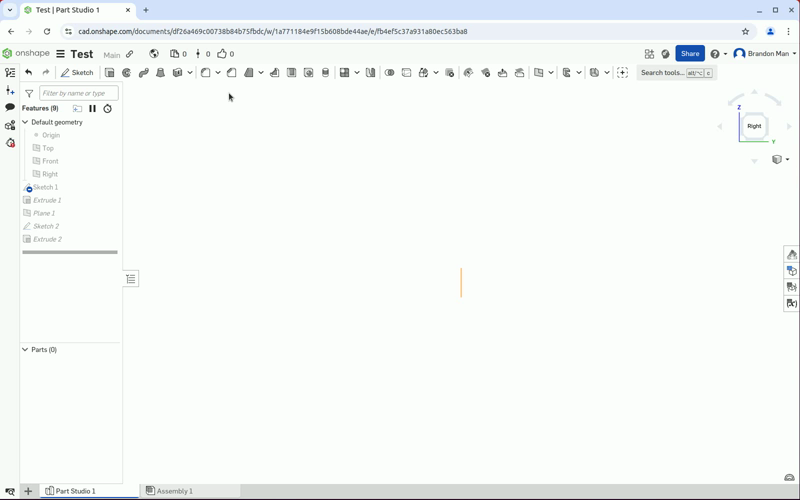
key(shift+s)
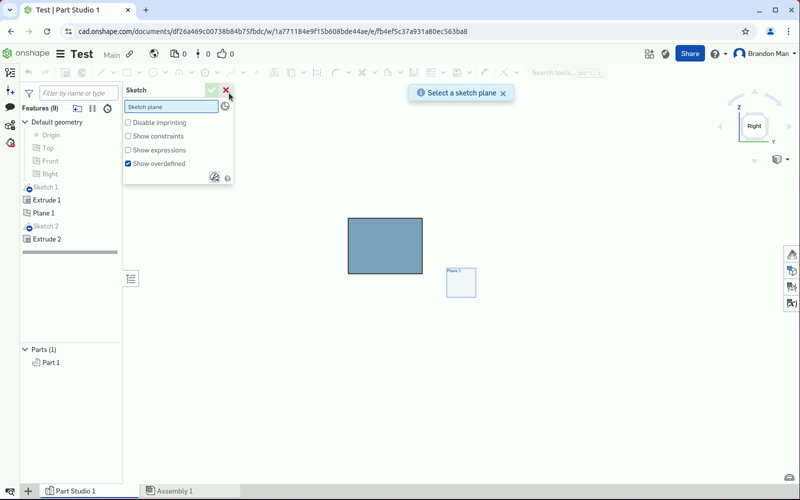
mouse_move(73, 215)
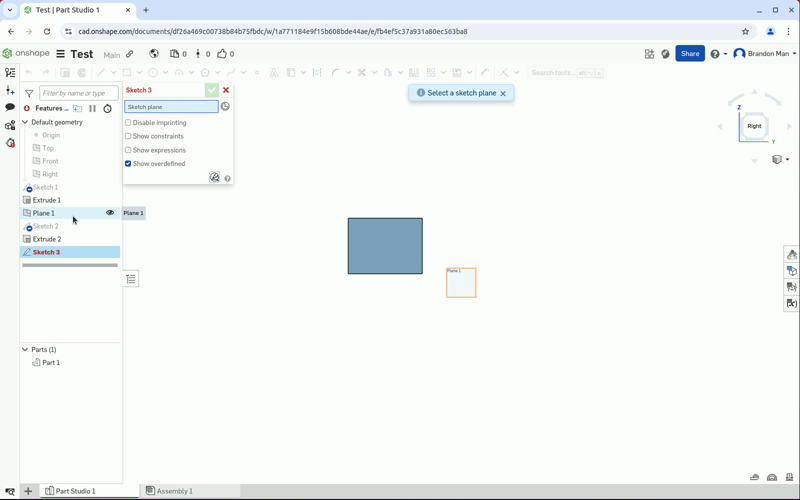
click(73, 215)
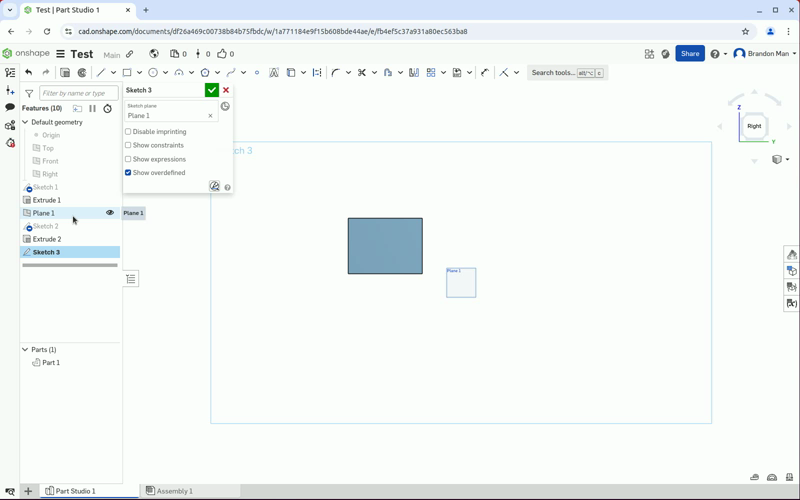
mouse_move(73, 352)
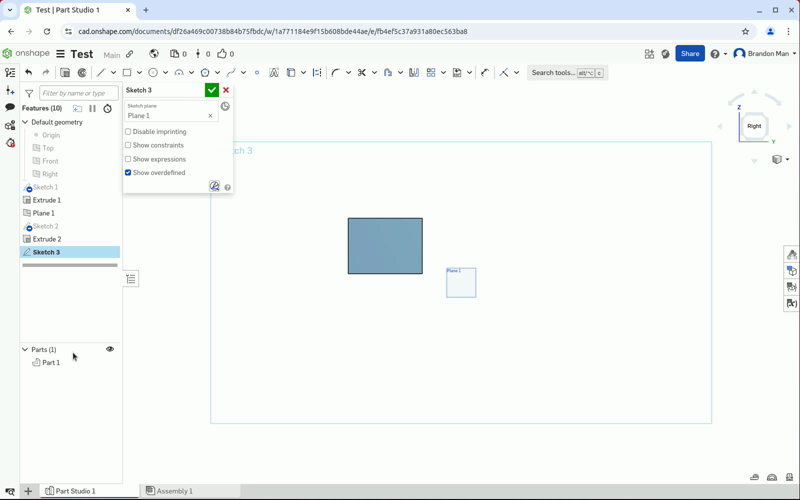
key(y)
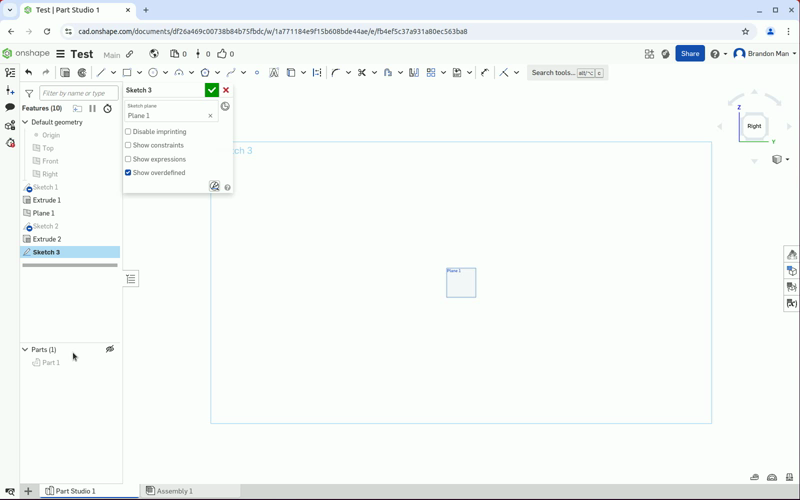
key(l)
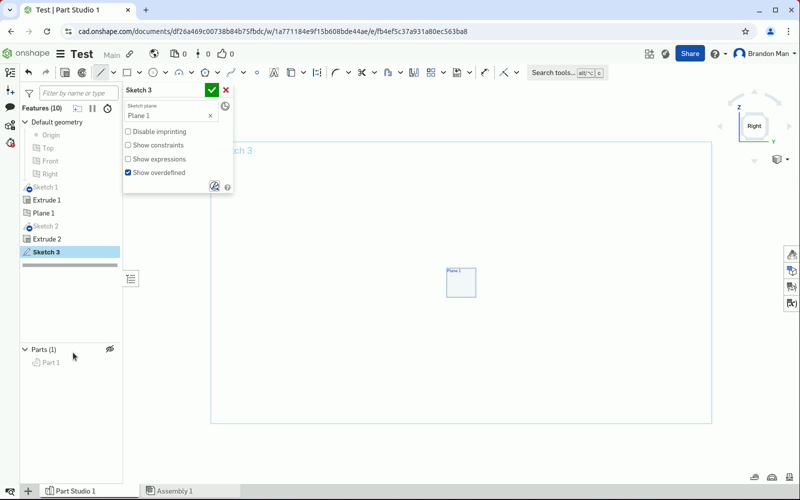
key_down(shift)
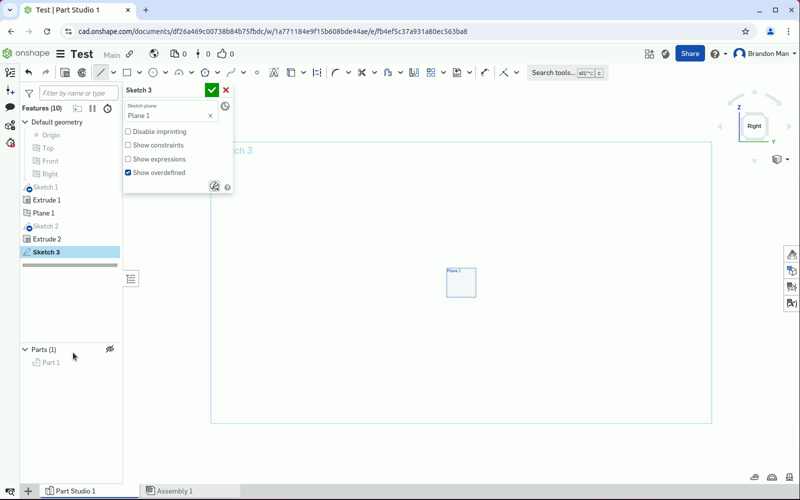
mouse_move(348, 254)
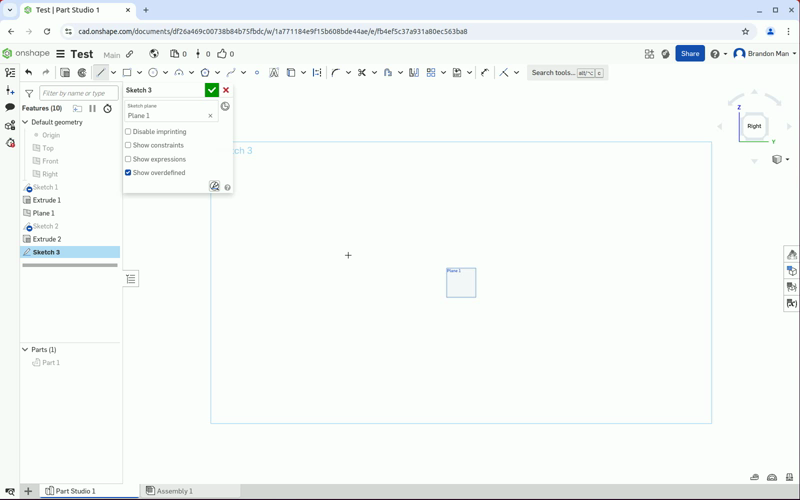
click(348, 254)
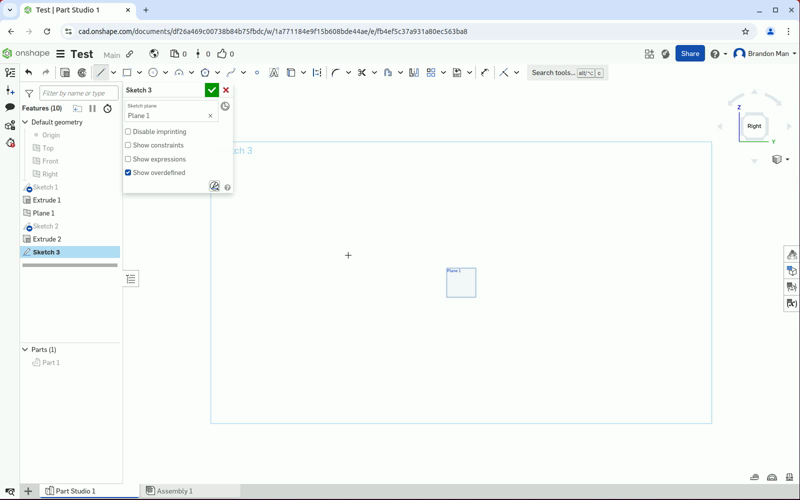
key_up(shift)
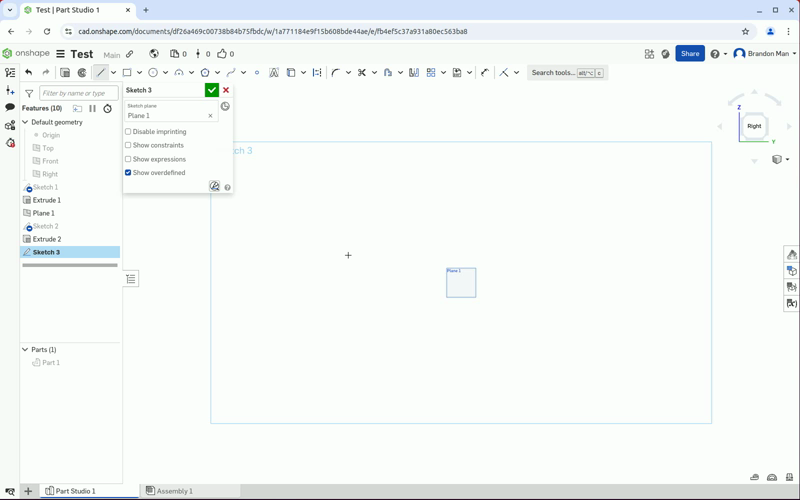
key_down(shift)
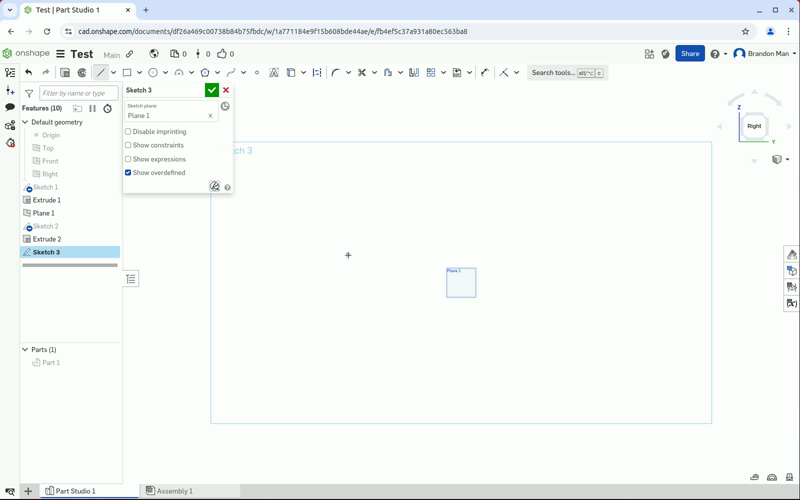
mouse_move(378, 254)
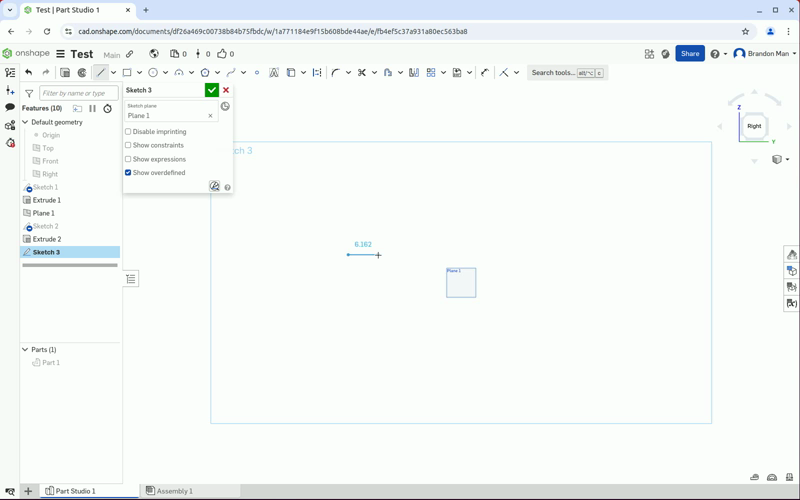
mouse_move(358, 254)
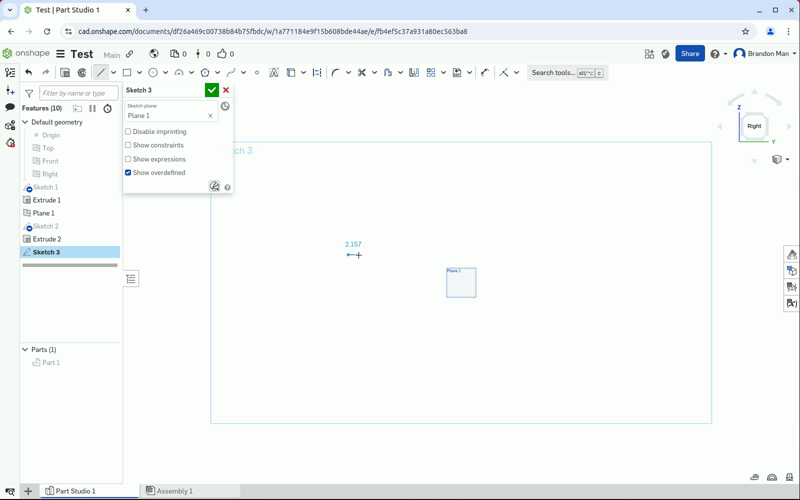
click(358, 254)
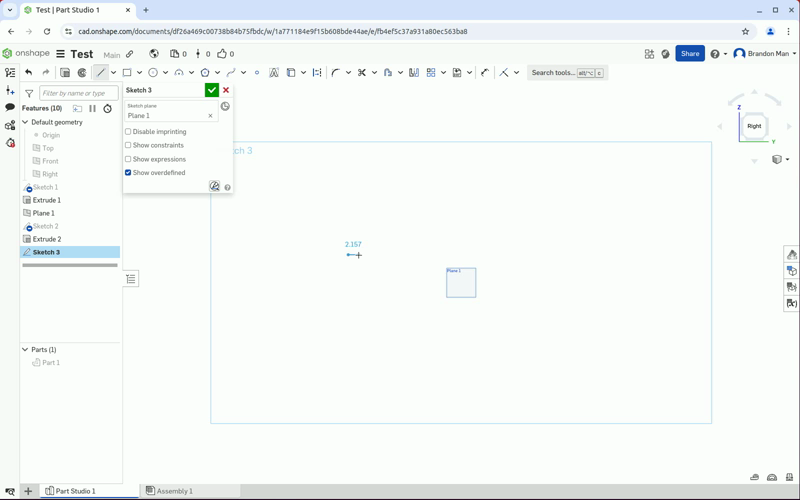
key_up(shift)
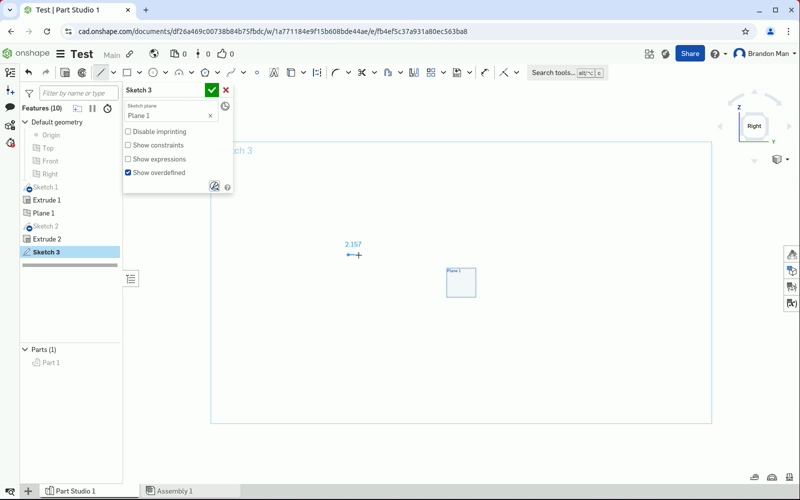
key_down(shift)
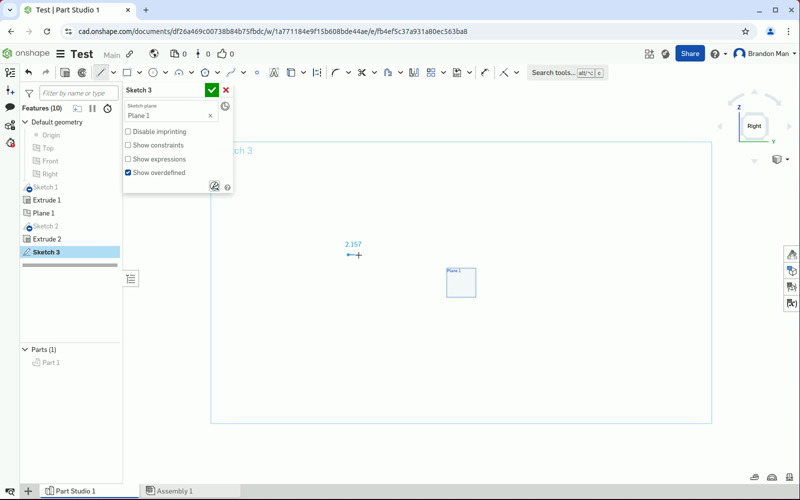
mouse_move(388, 254)
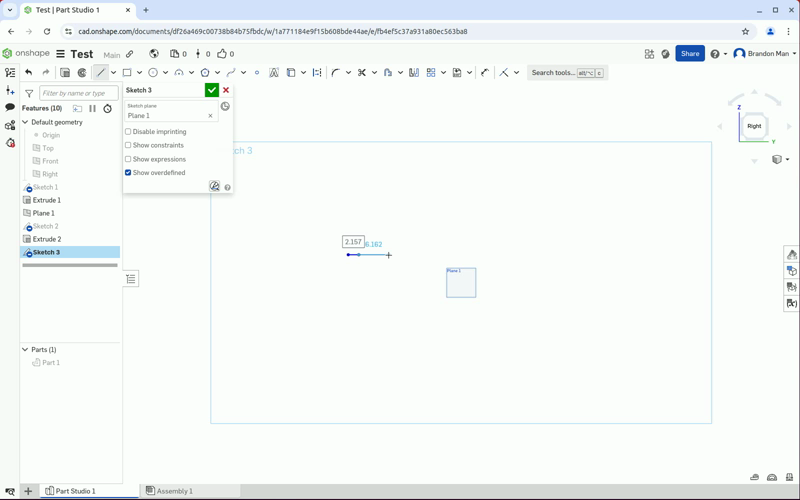
mouse_move(358, 244)
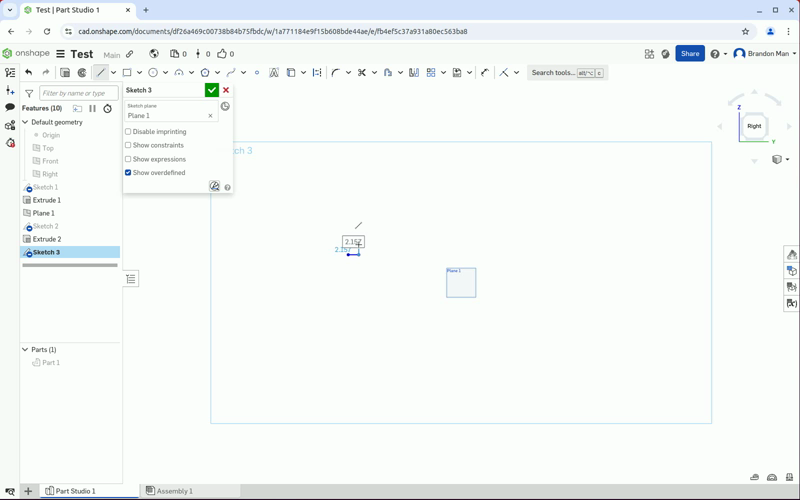
click(358, 244)
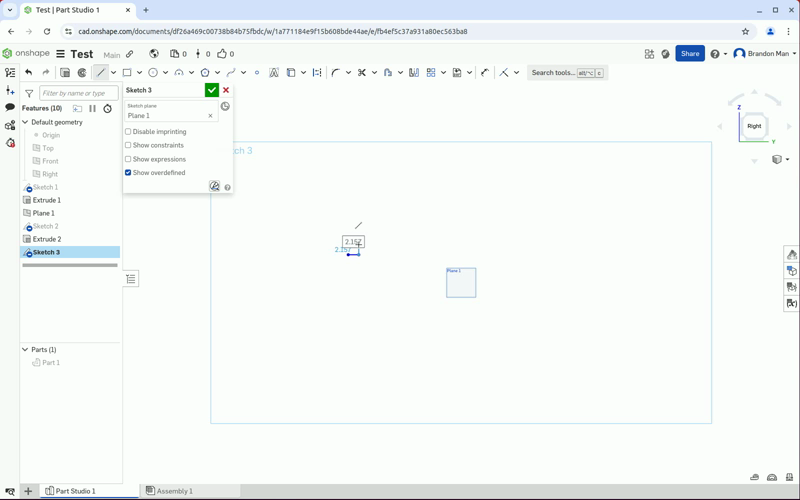
key_up(shift)
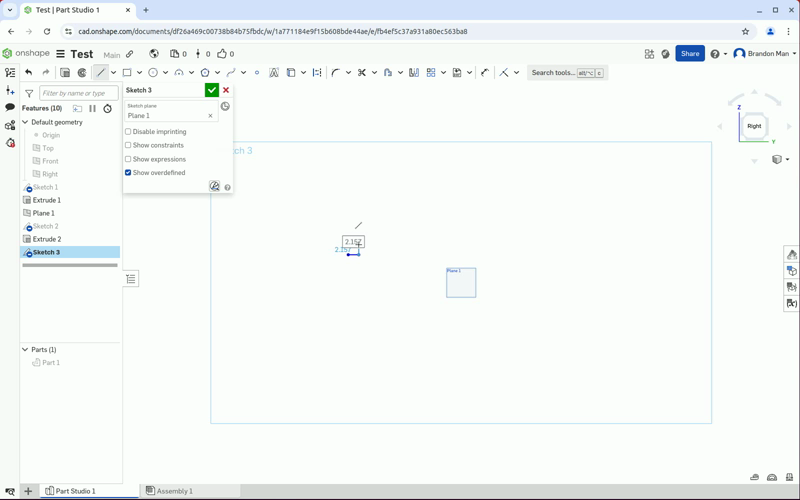
key_down(shift)
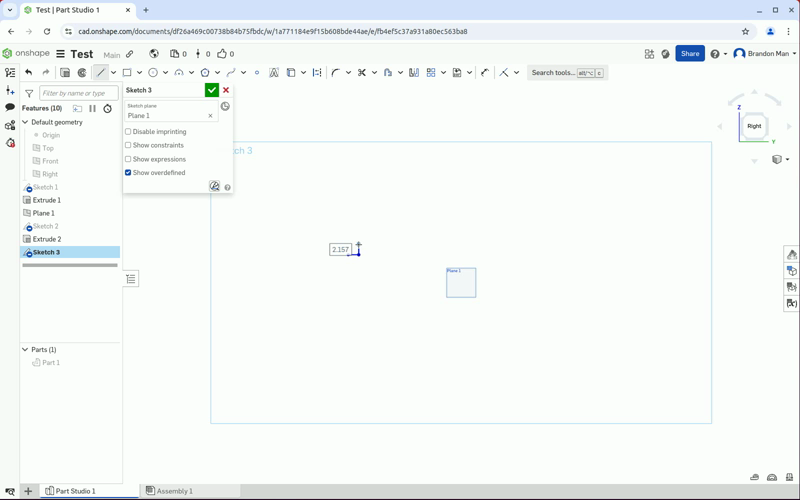
mouse_move(388, 244)
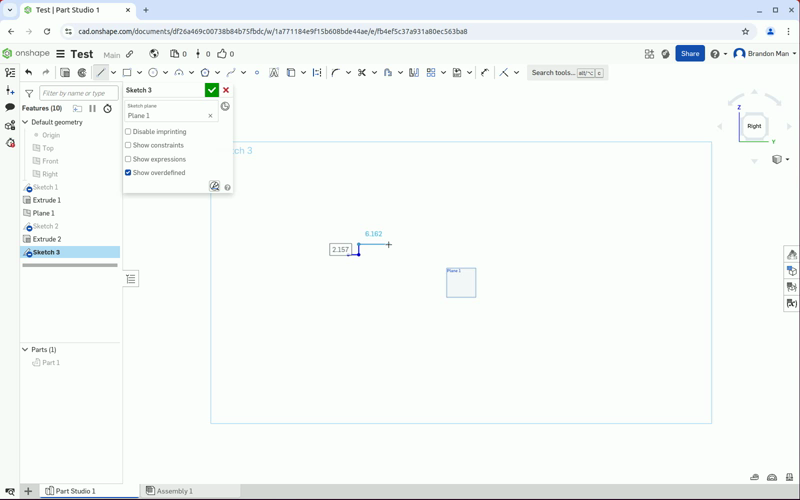
mouse_move(348, 244)
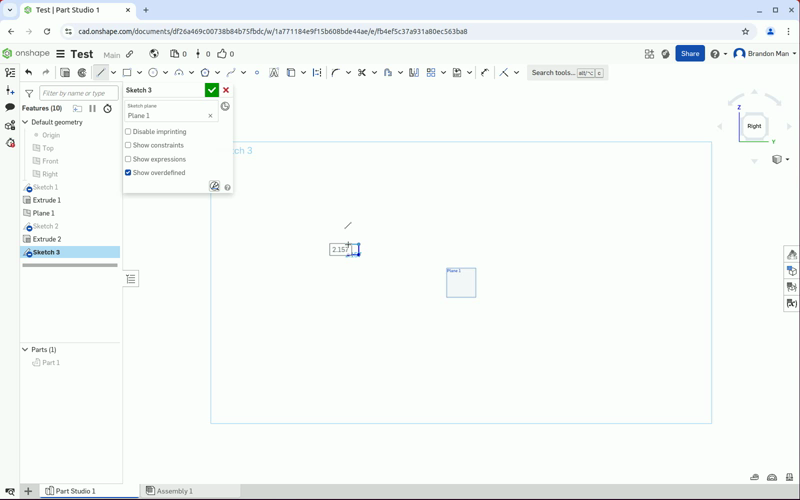
click(348, 244)
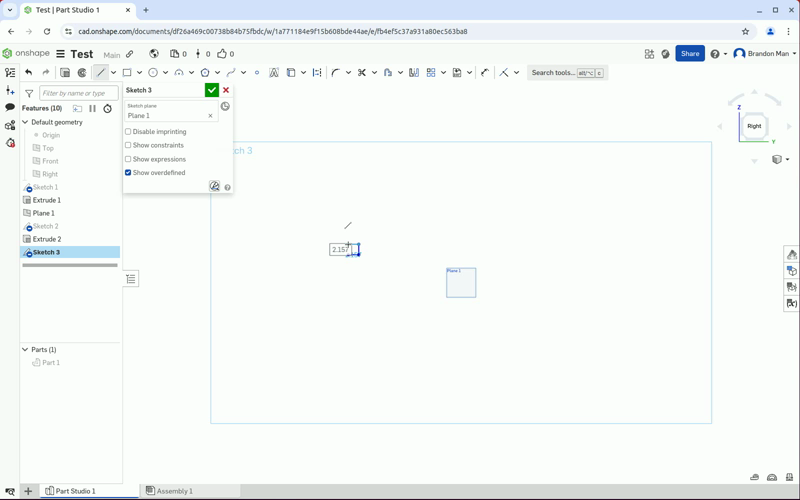
key_up(shift)
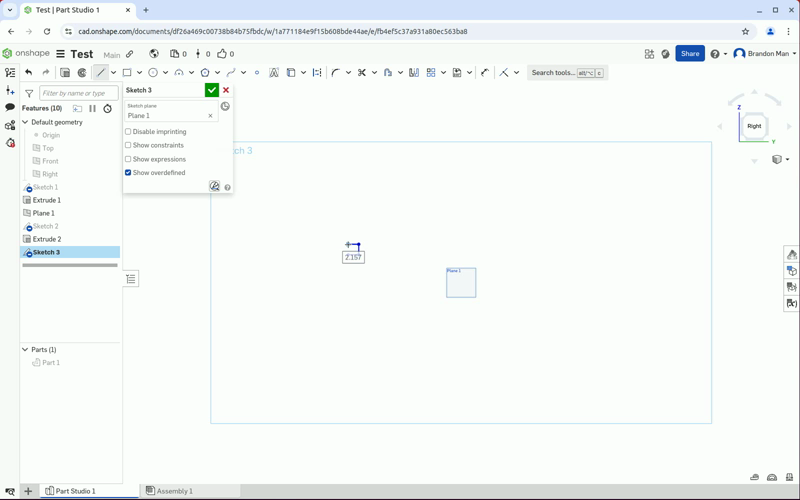
mouse_move(378, 244)
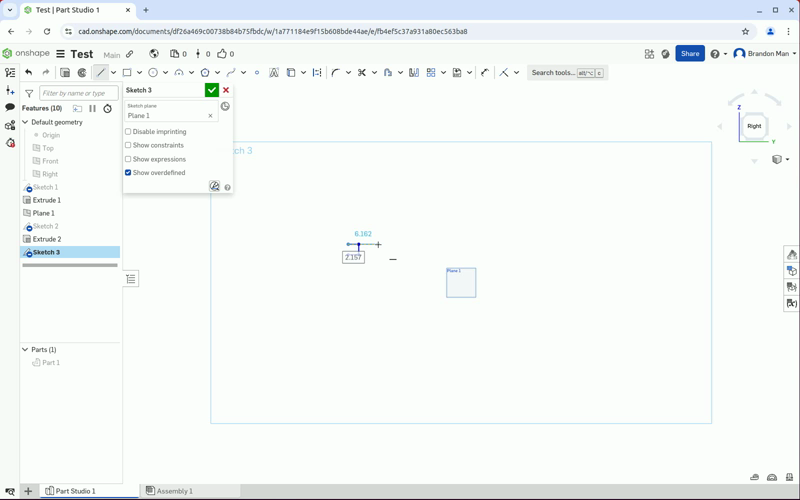
key_down(shift)
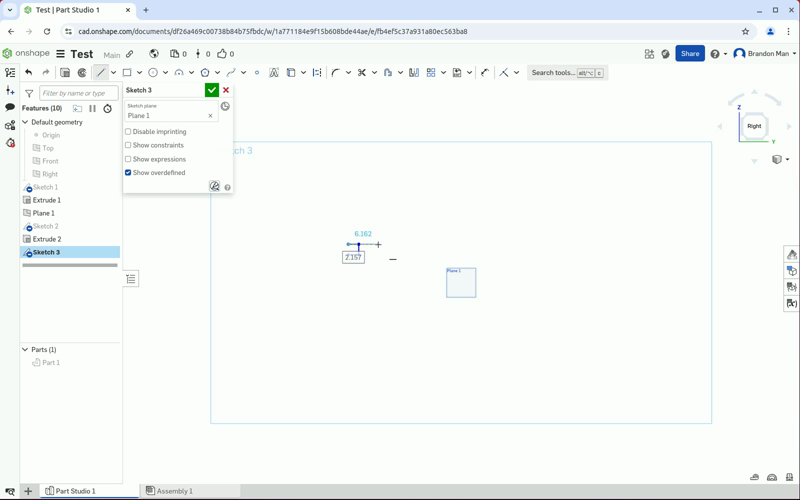
mouse_move(348, 254)
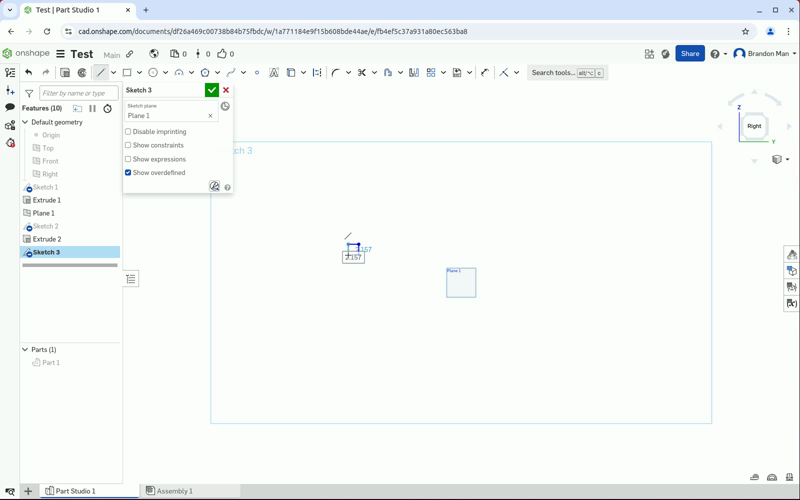
key_up(shift)
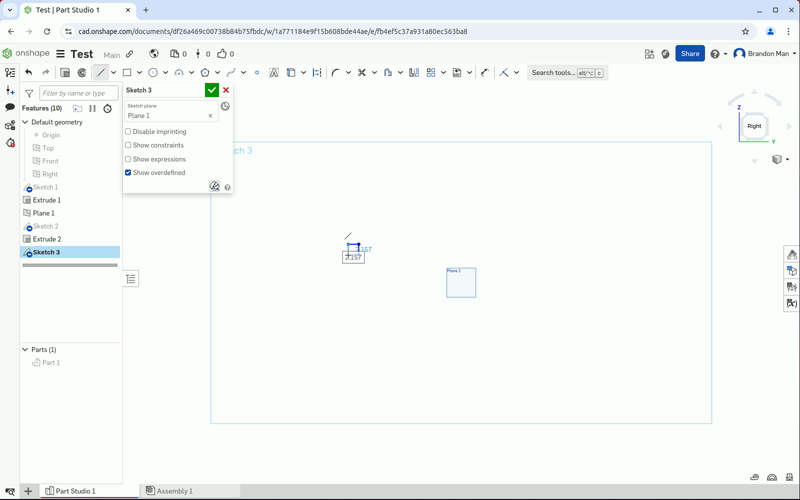
click(348, 254)
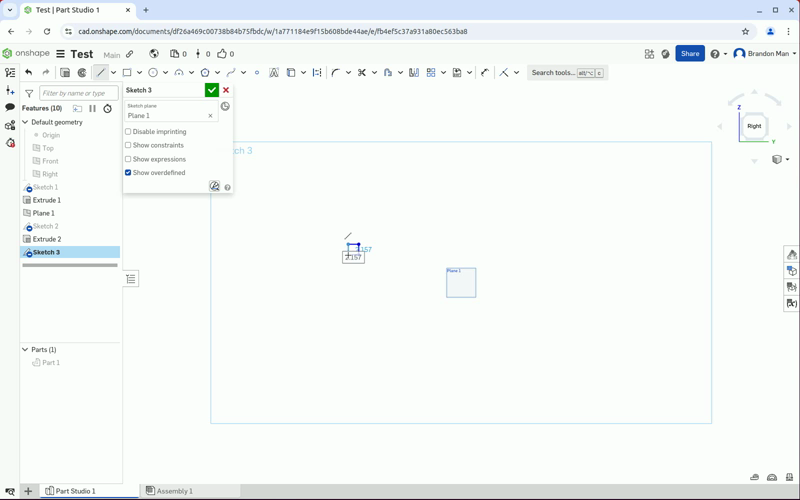
key(esc)
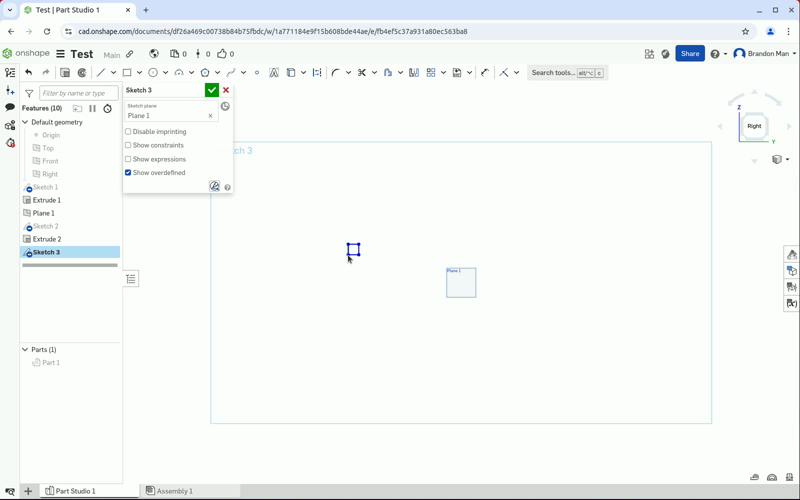
mouse_move(350, 248)
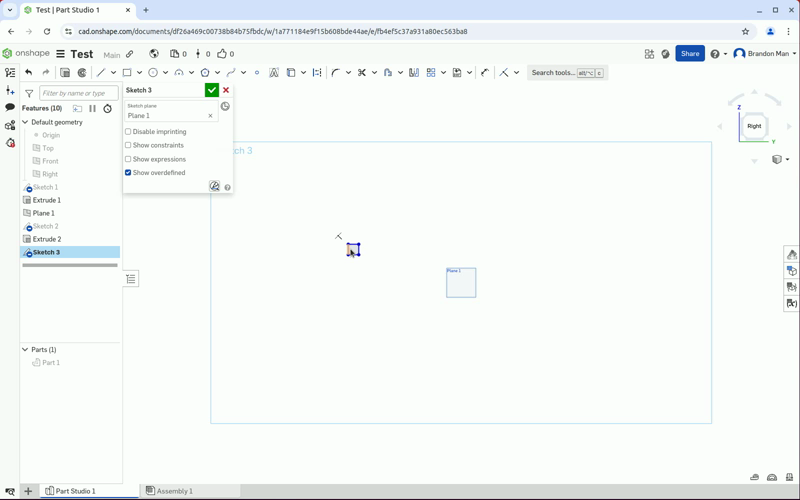
scroll(6)
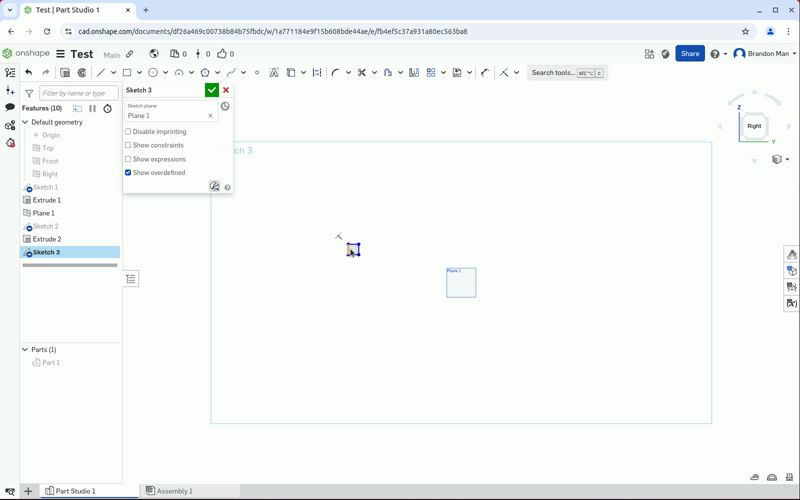
scroll(6)
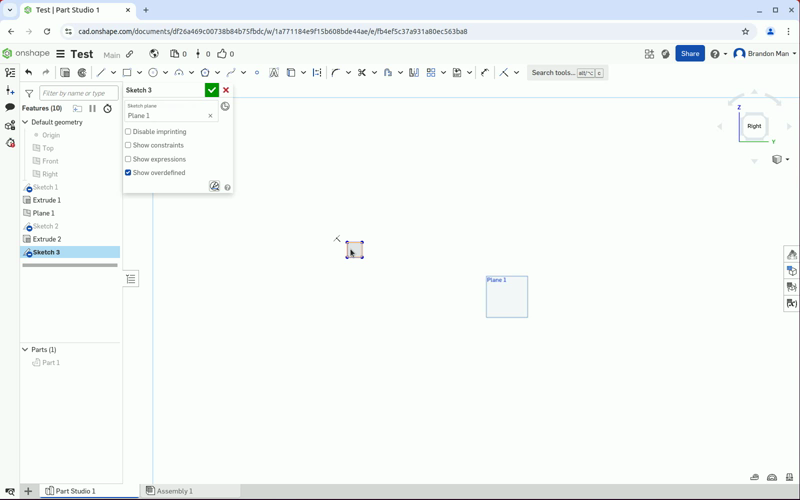
scroll(6)
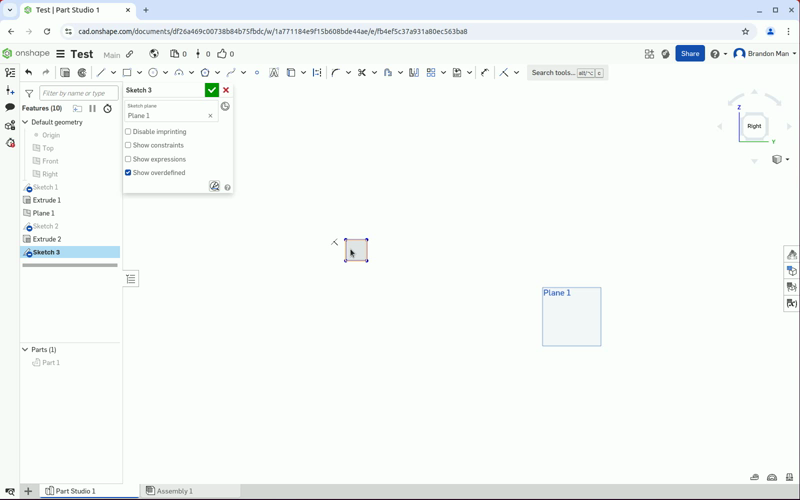
scroll(6)
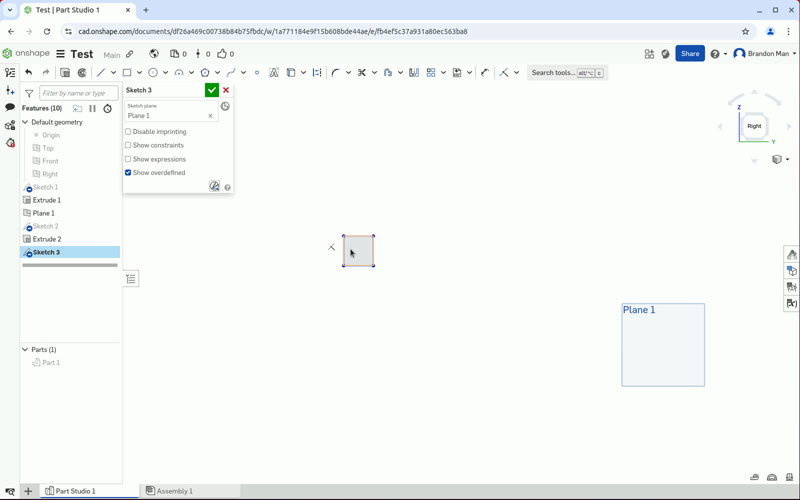
scroll(6)
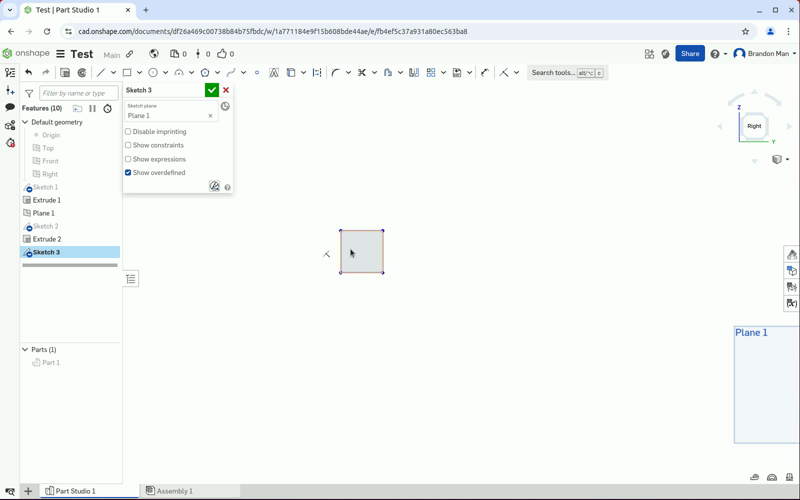
scroll(6)
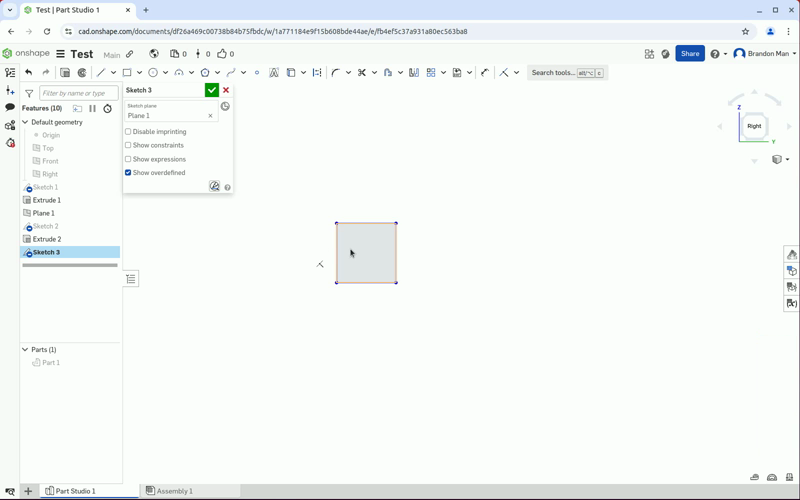
scroll(6)
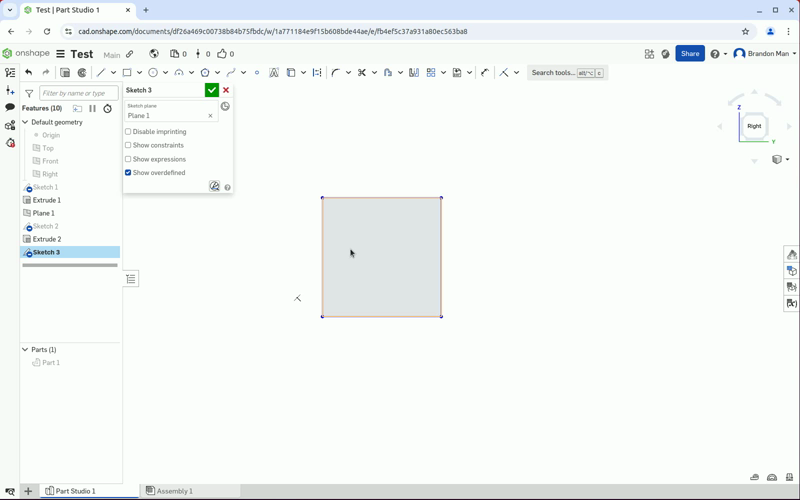
click(350, 248)
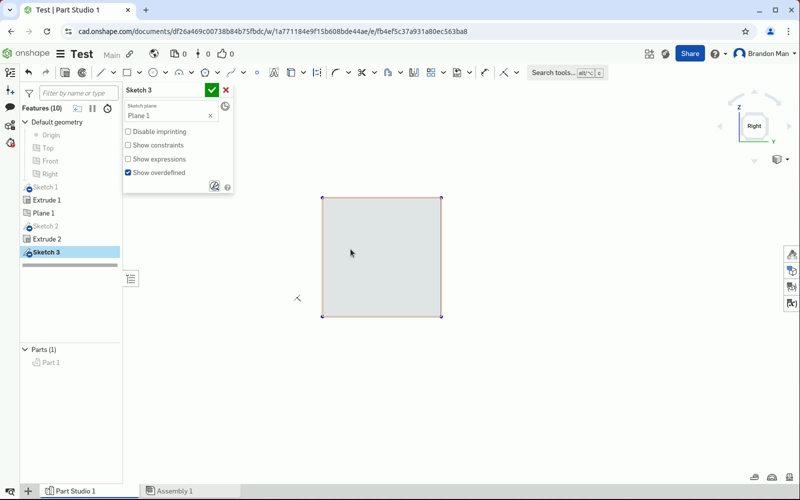
scroll(-6)
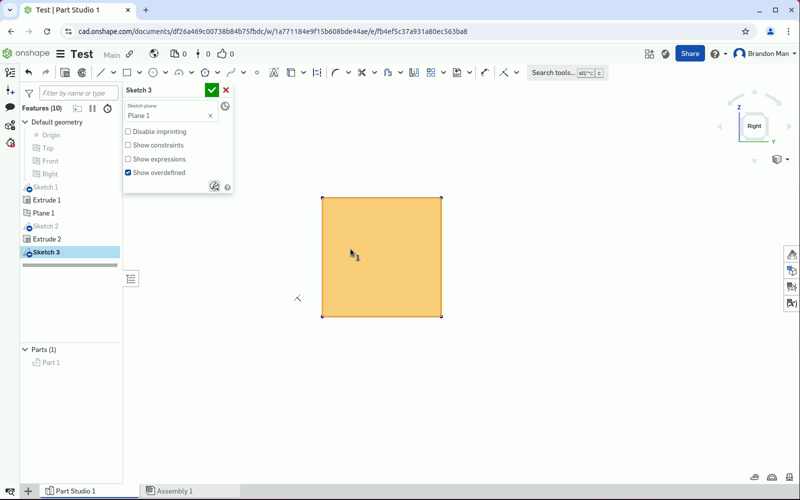
scroll(-6)
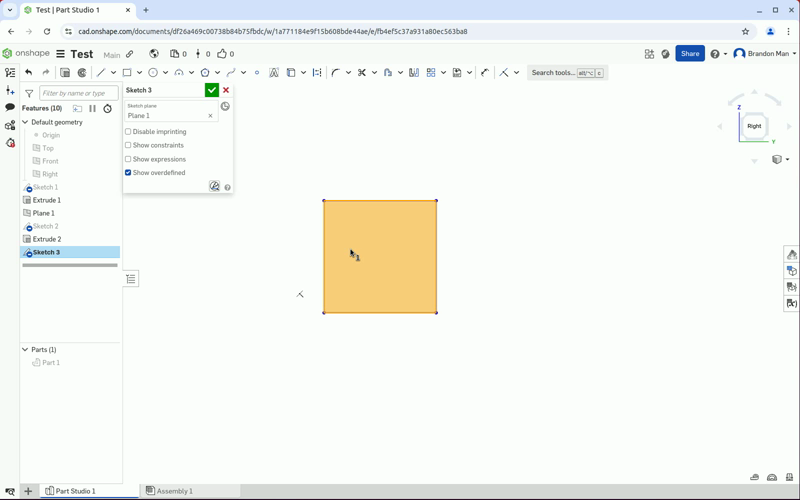
scroll(-6)
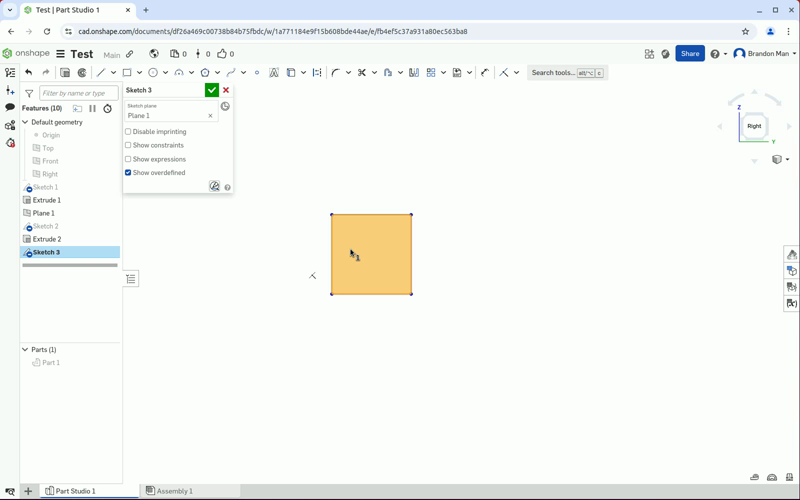
scroll(-6)
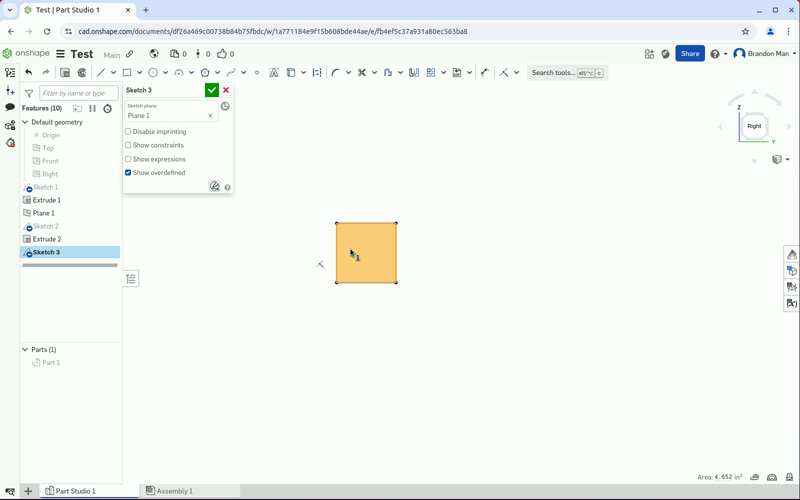
scroll(-6)
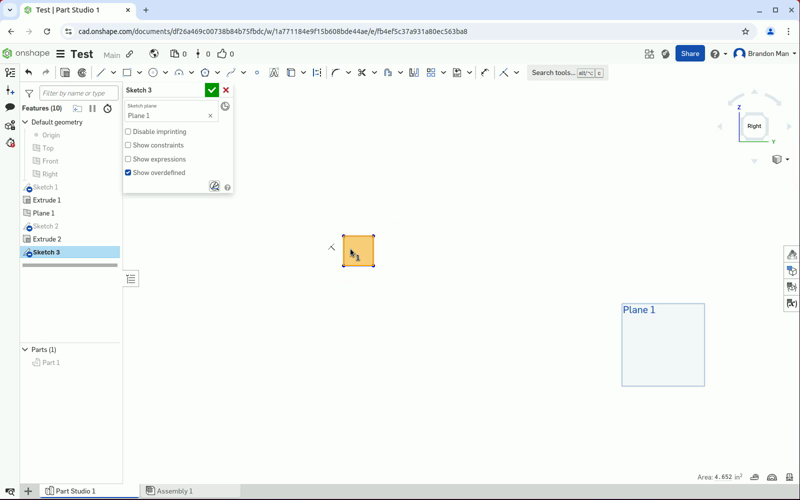
scroll(-6)
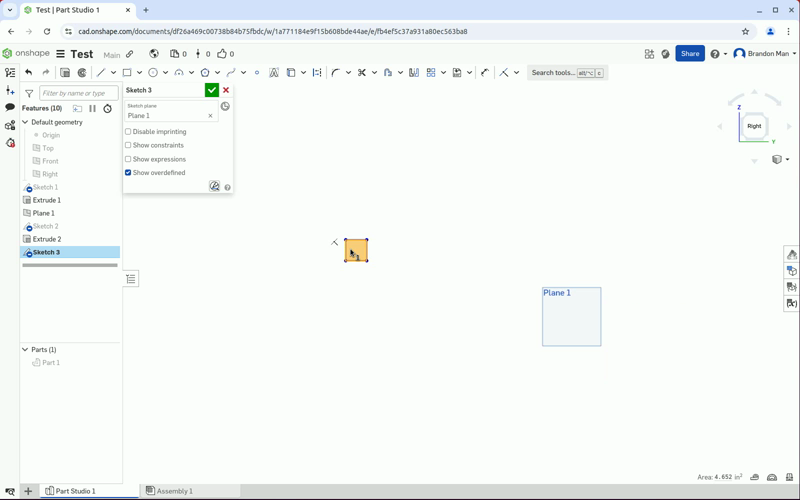
scroll(-6)
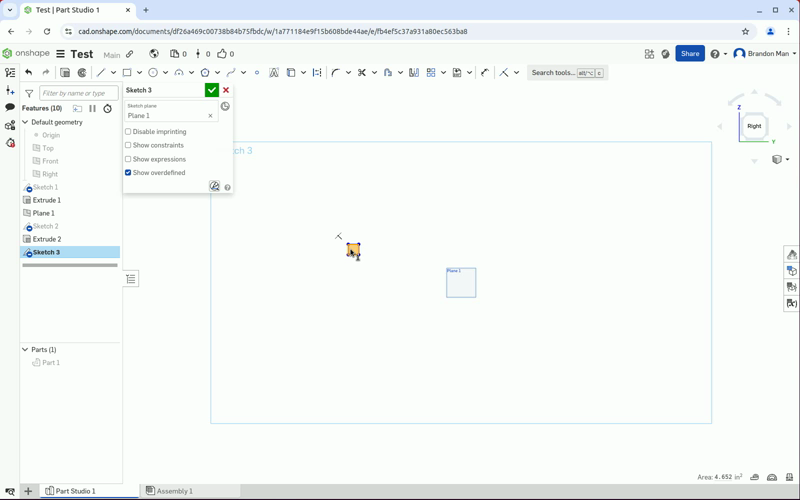
mouse_move(73, 352)
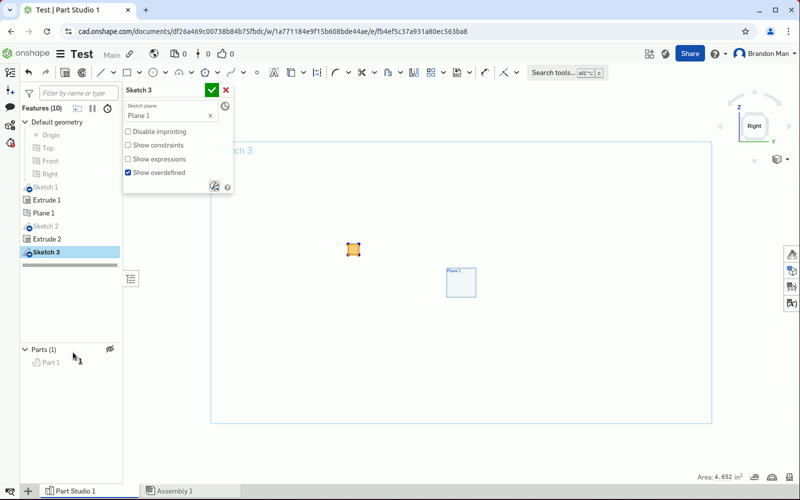
key(shift+y)
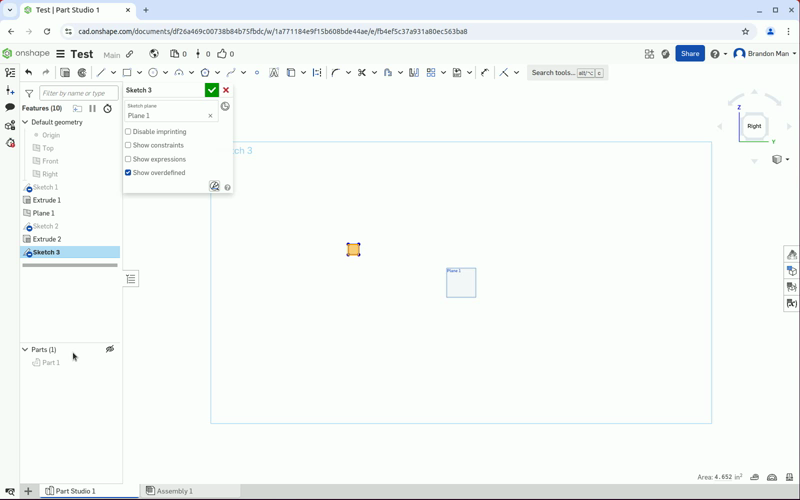
key(shift+e)
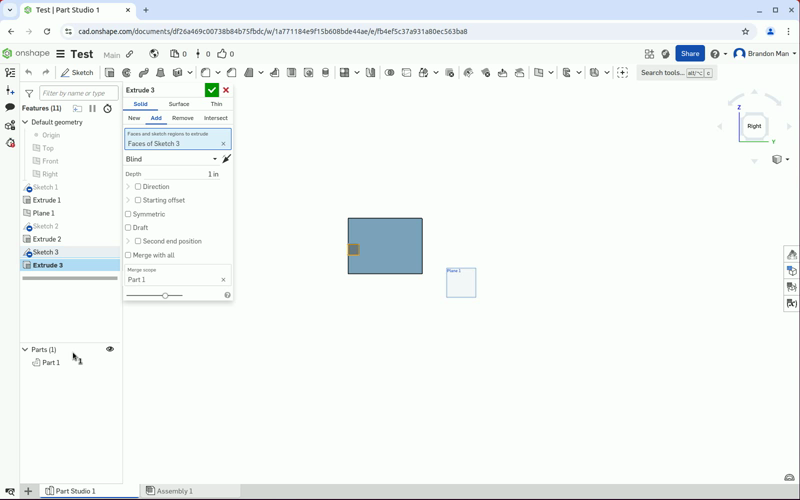
mouse_move(143, 106)
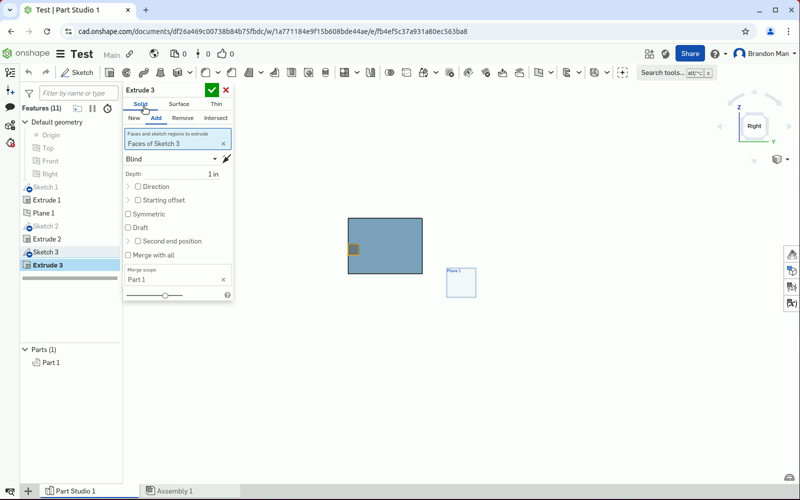
click(143, 106)
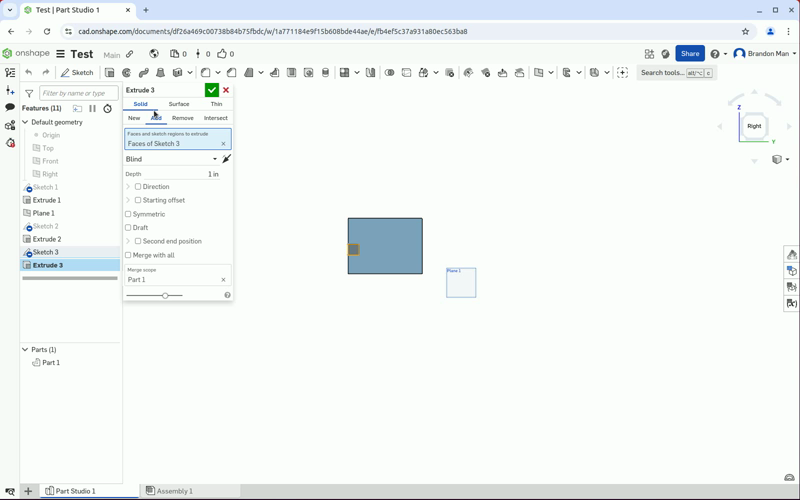
mouse_move(186, 120)
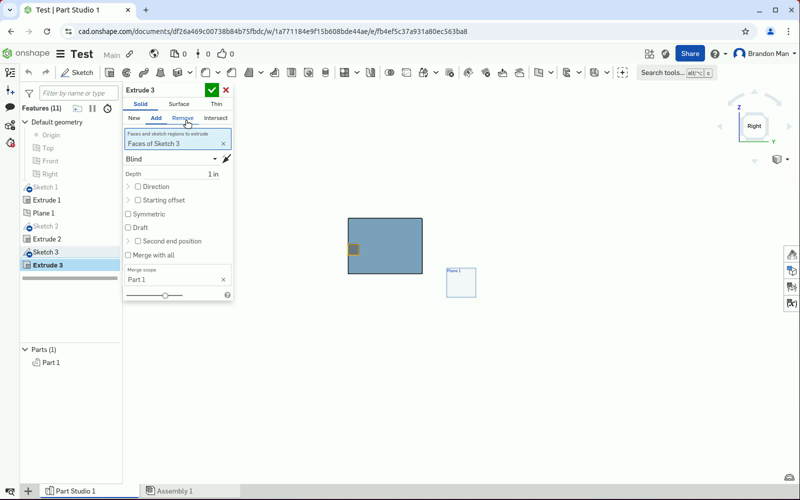
click(186, 120)
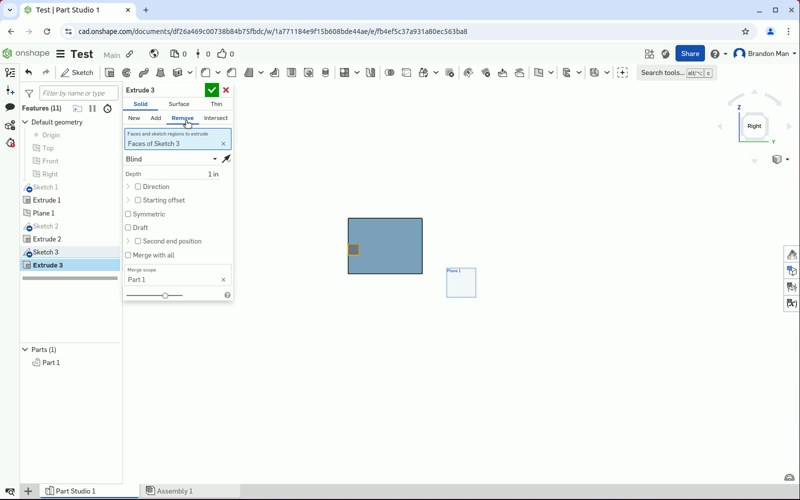
key(tab, 4)
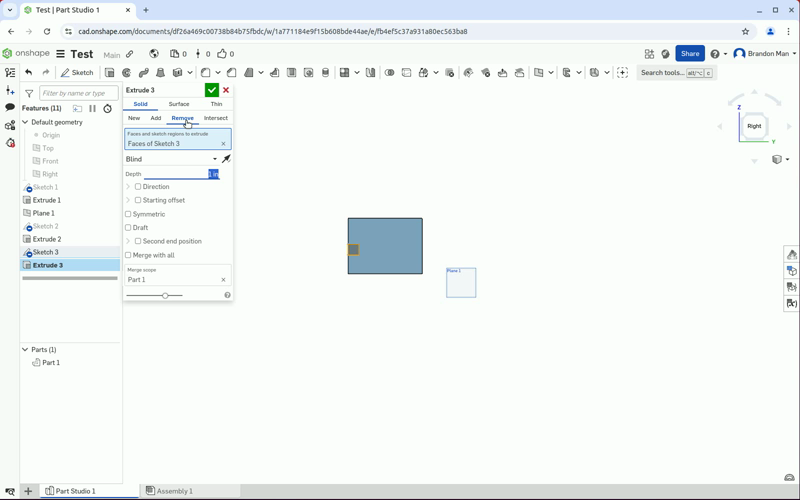
text(1.926)
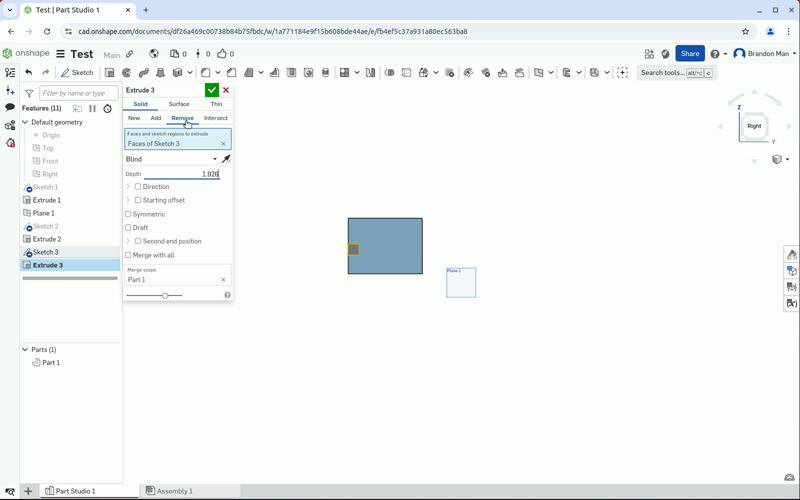
key(tab, 6)
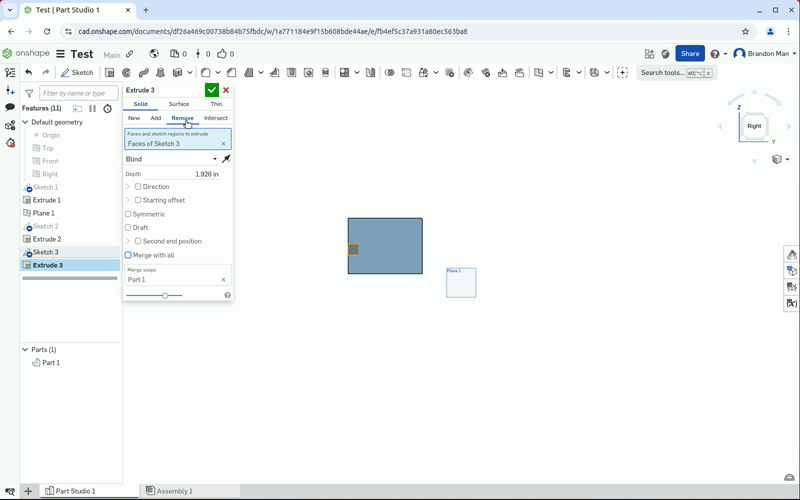
key(space)
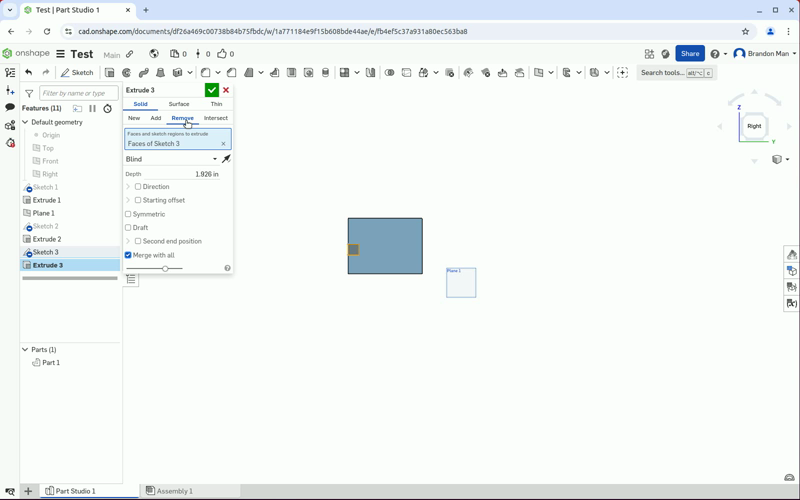
key(enter)
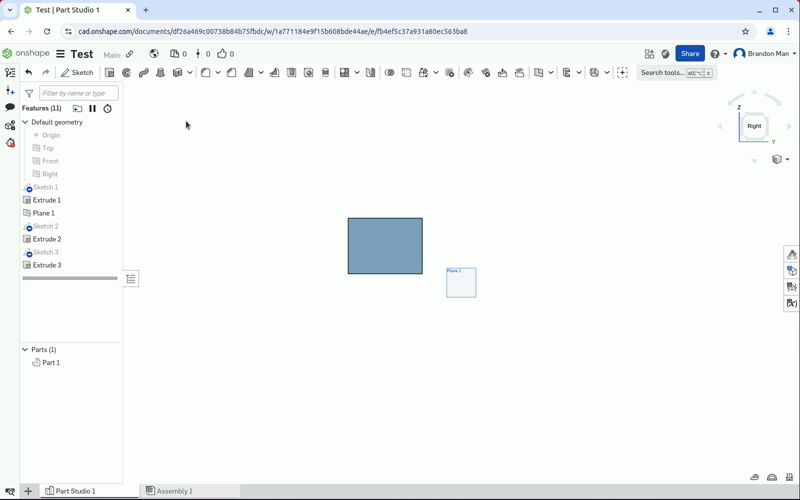
key(shift+h)
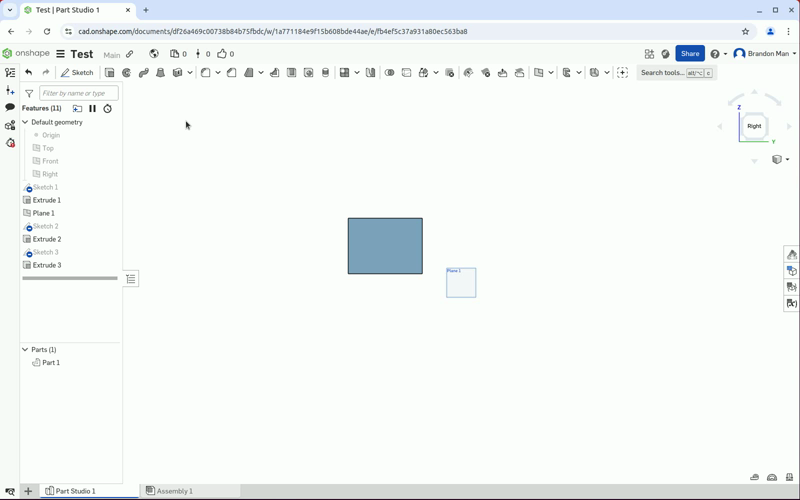
key(shift+h)
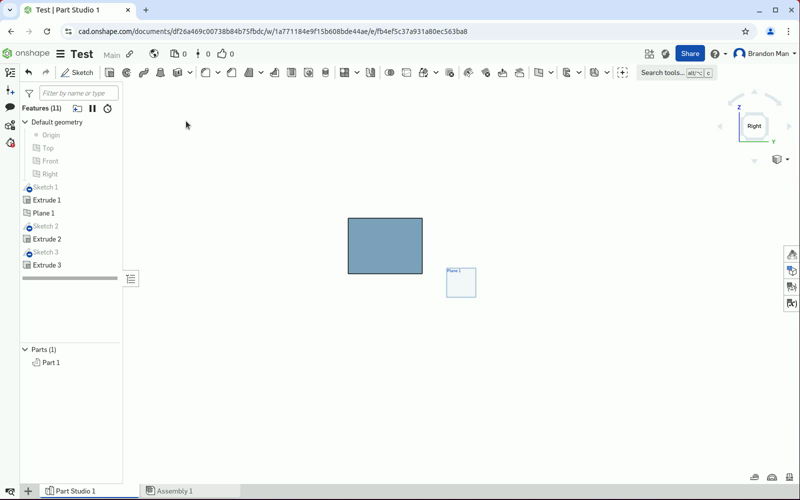
mouse_move(73, 189)
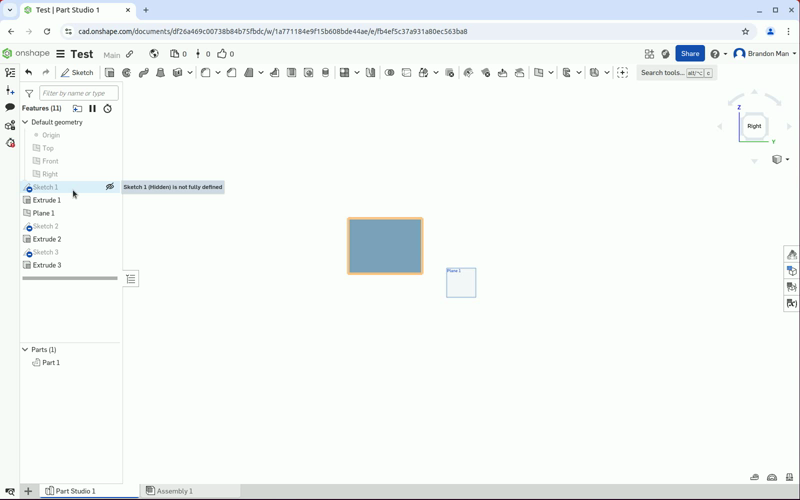
click(73, 189)
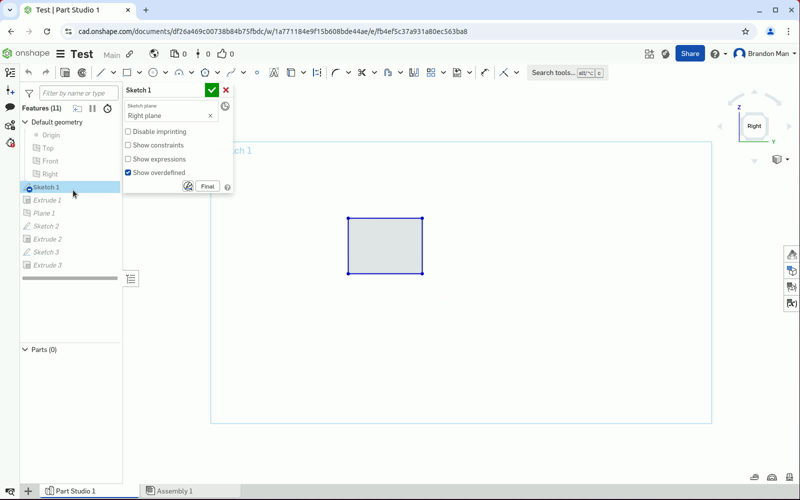
mouse_move(229, 92)
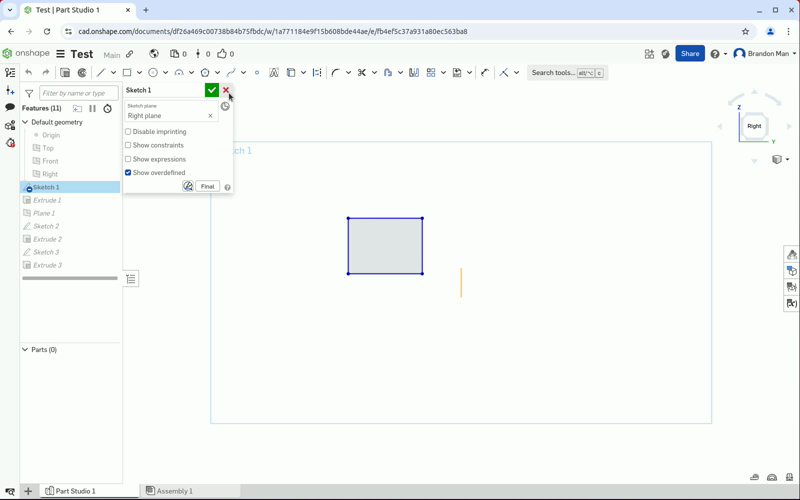
click(229, 92)
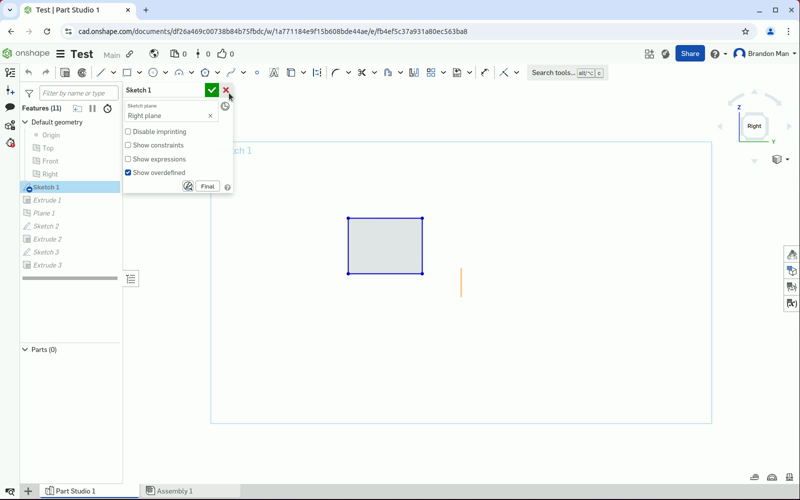
key(shift+s)
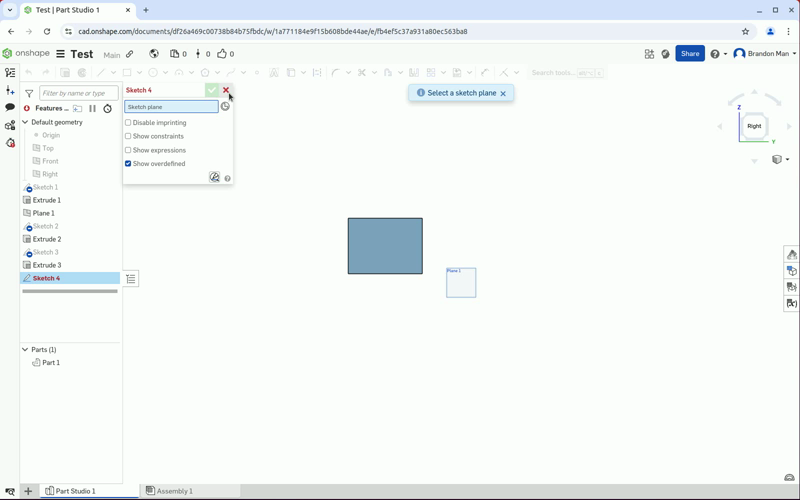
mouse_move(73, 215)
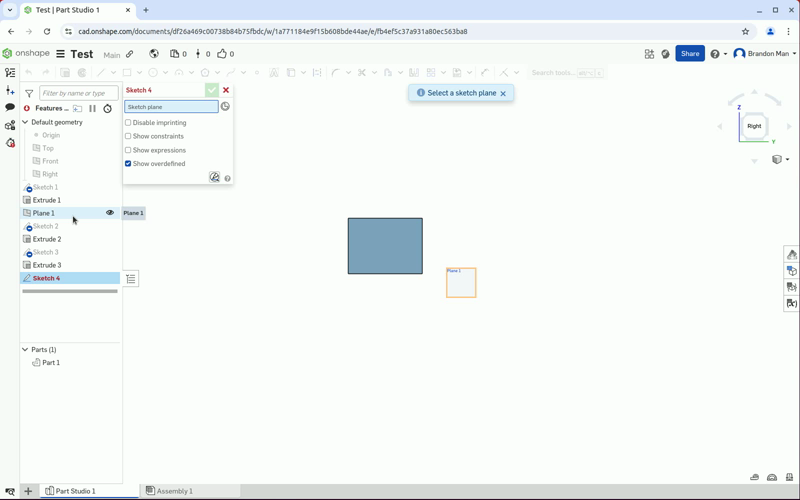
click(73, 215)
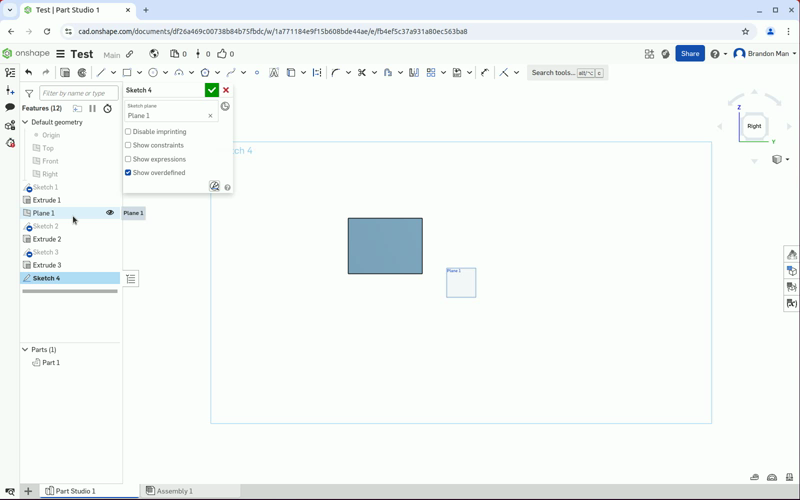
mouse_move(73, 352)
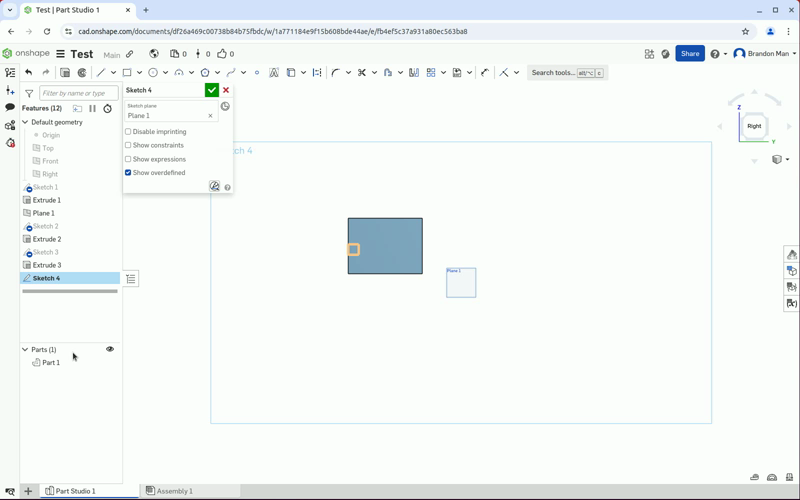
key(y)
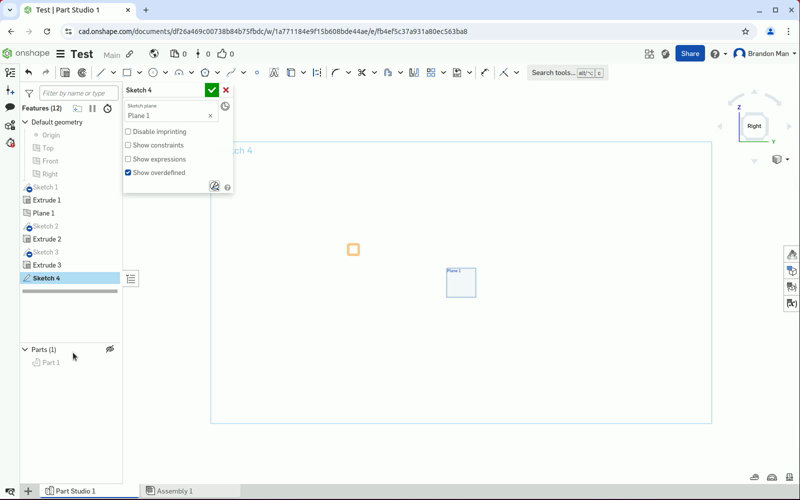
key(l)
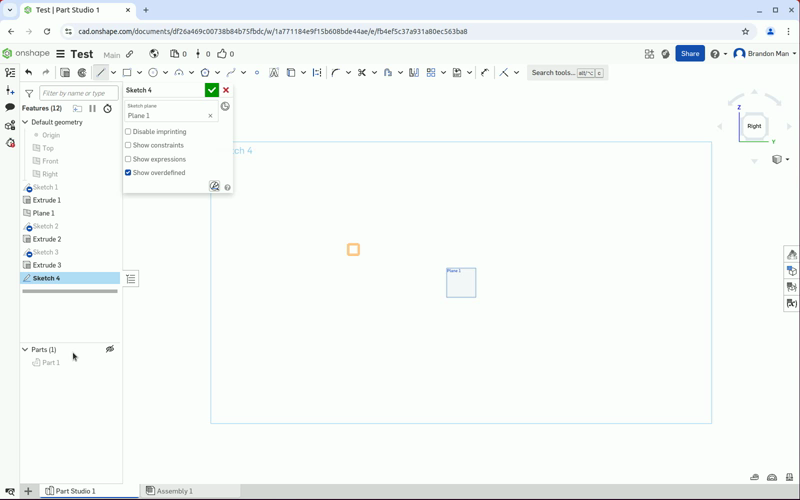
key_down(shift)
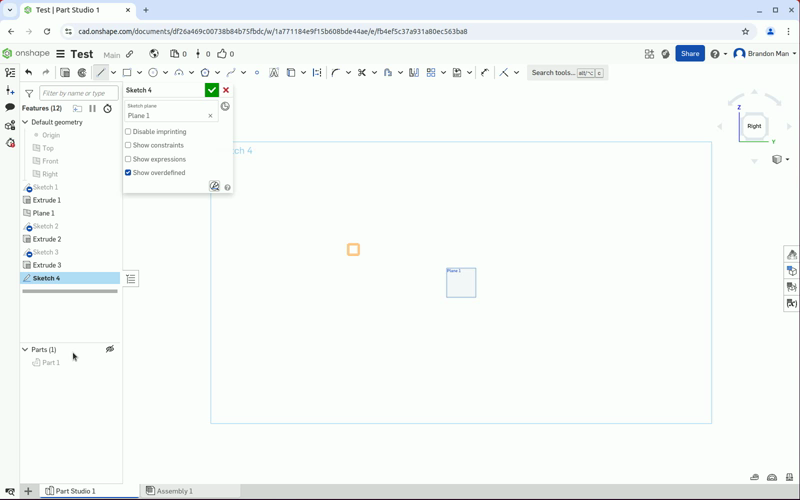
mouse_move(348, 273)
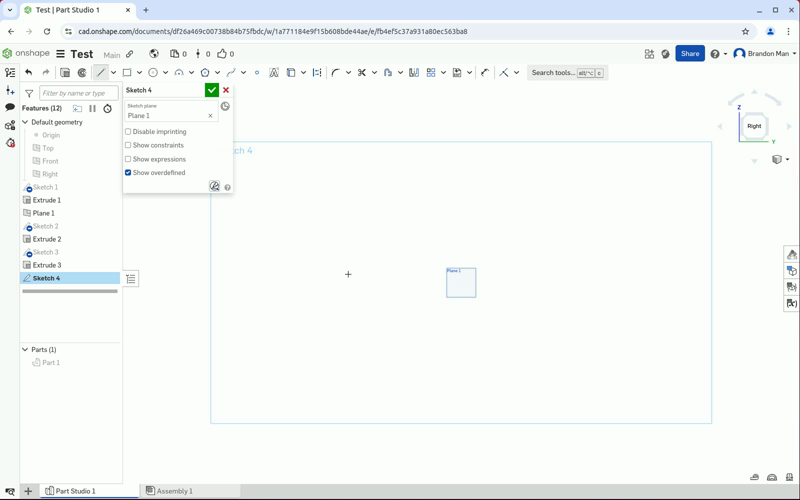
click(348, 273)
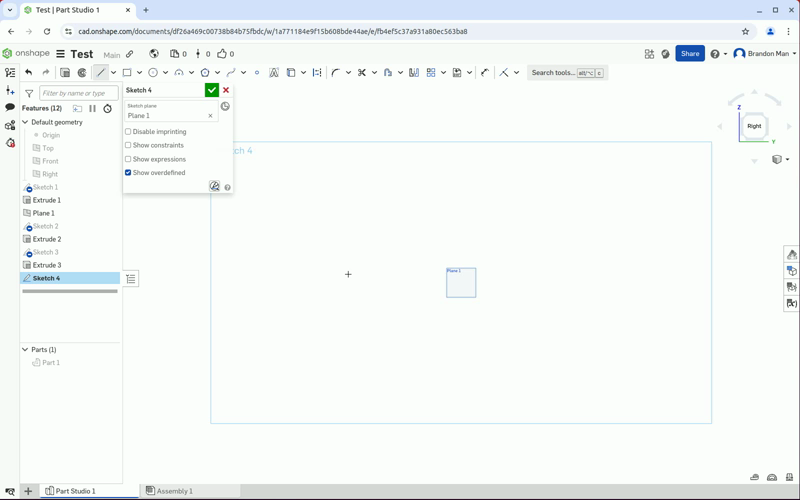
key_up(shift)
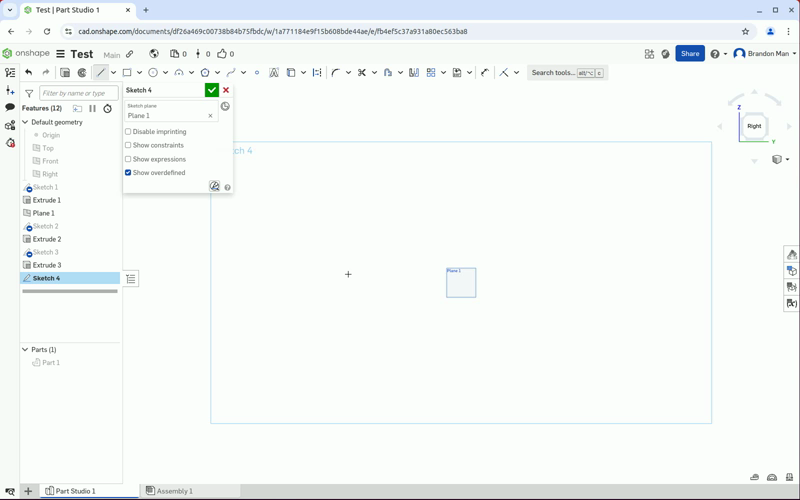
key_down(shift)
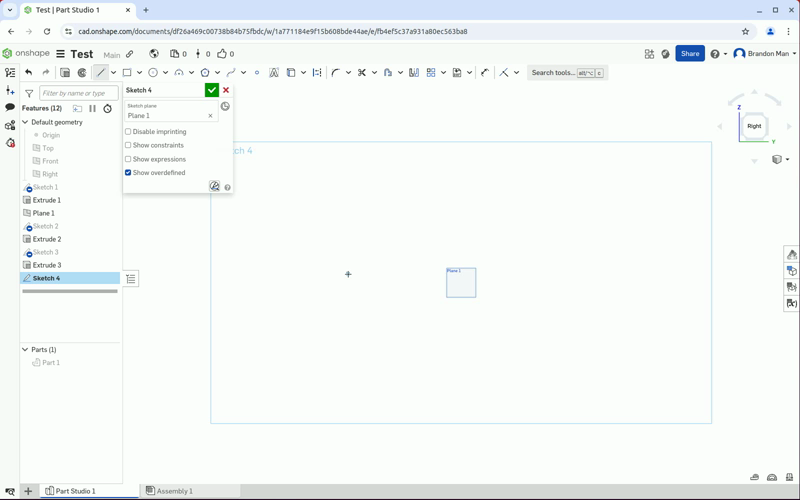
mouse_move(378, 273)
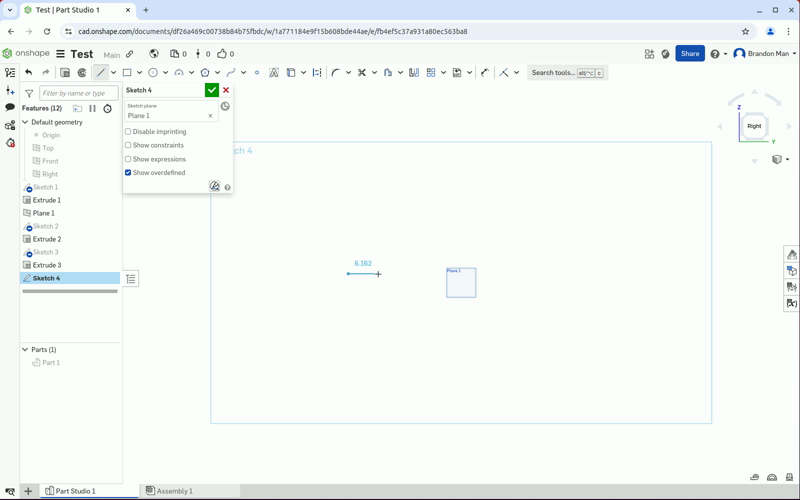
mouse_move(358, 273)
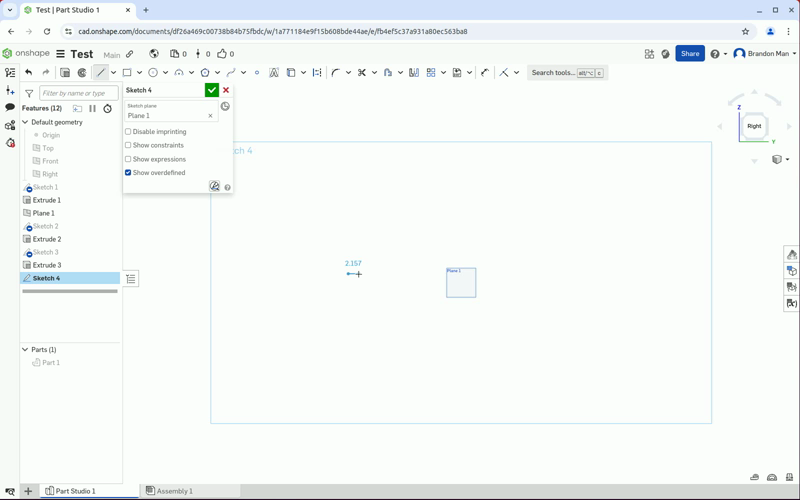
click(358, 273)
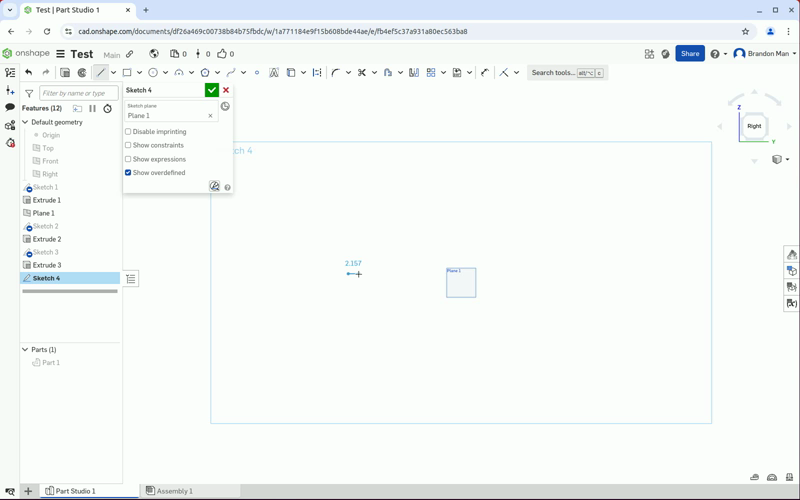
key_up(shift)
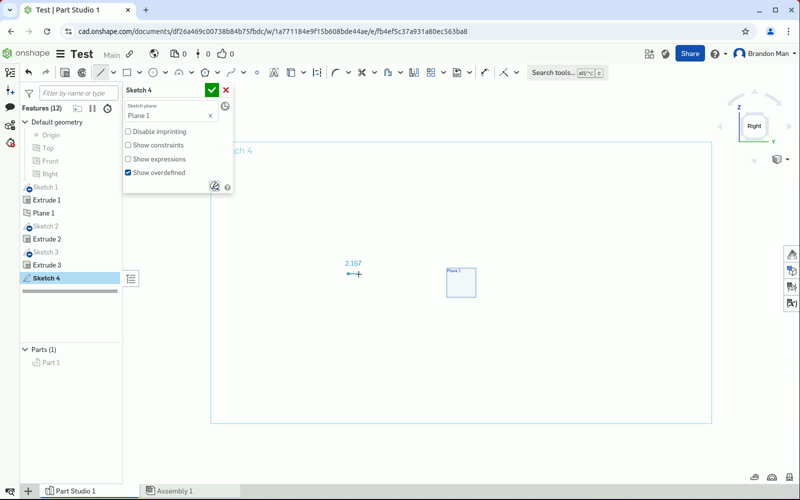
key_down(shift)
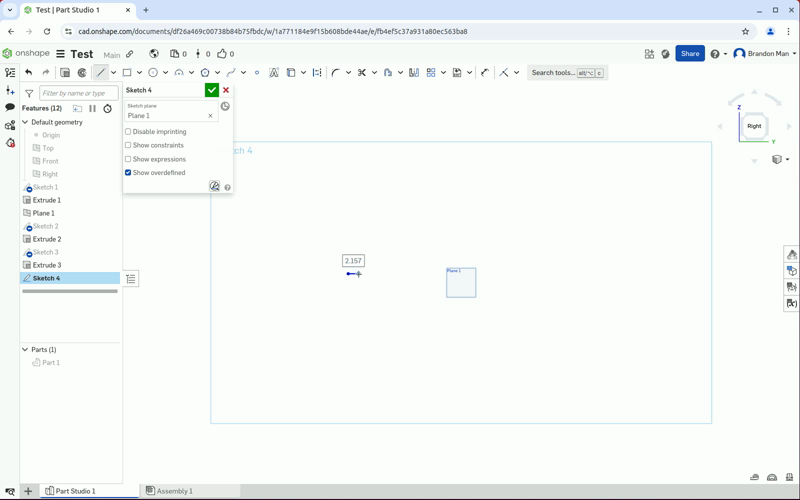
mouse_move(388, 273)
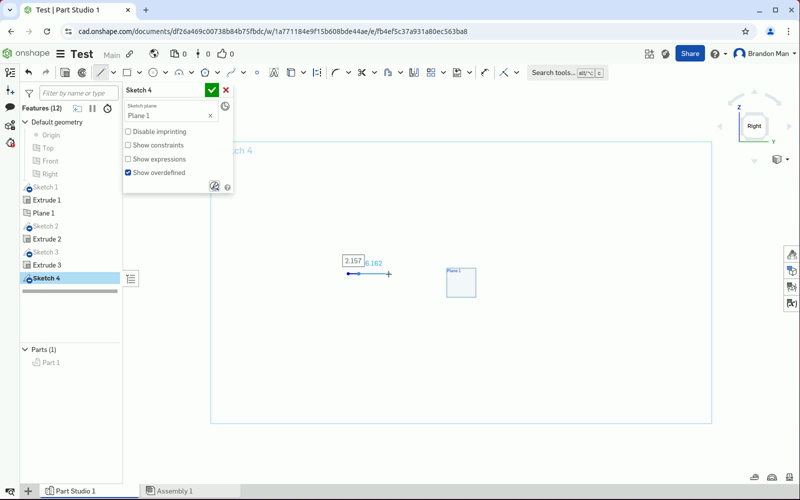
mouse_move(358, 263)
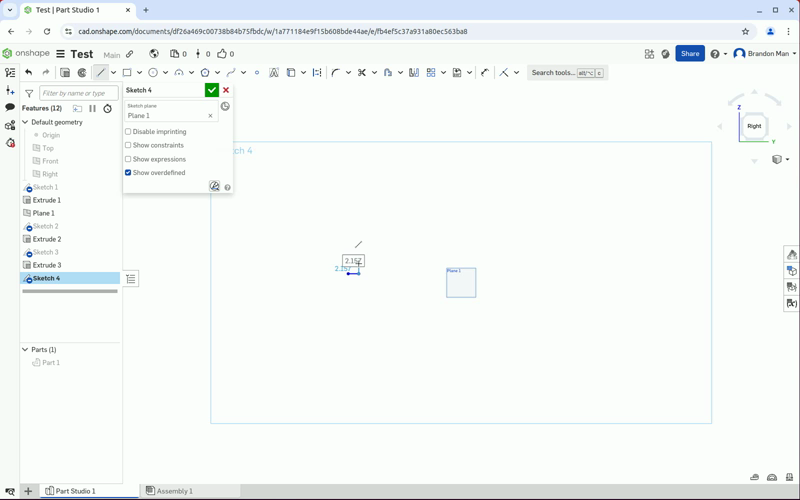
click(358, 263)
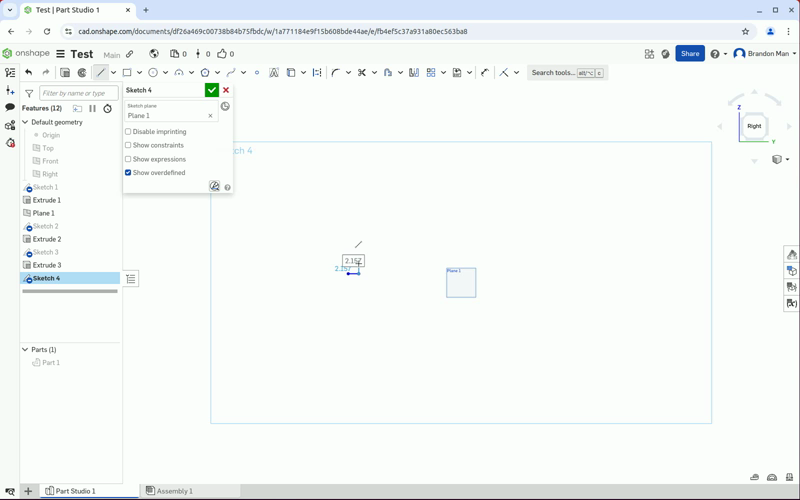
key_up(shift)
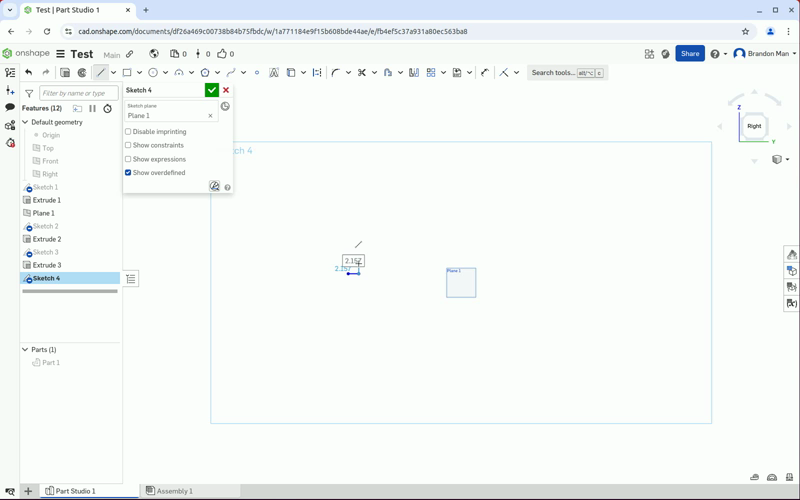
key_down(shift)
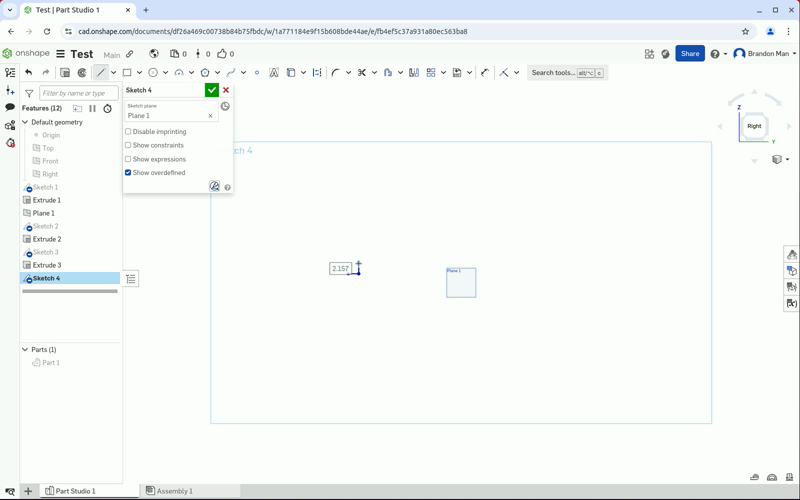
mouse_move(388, 263)
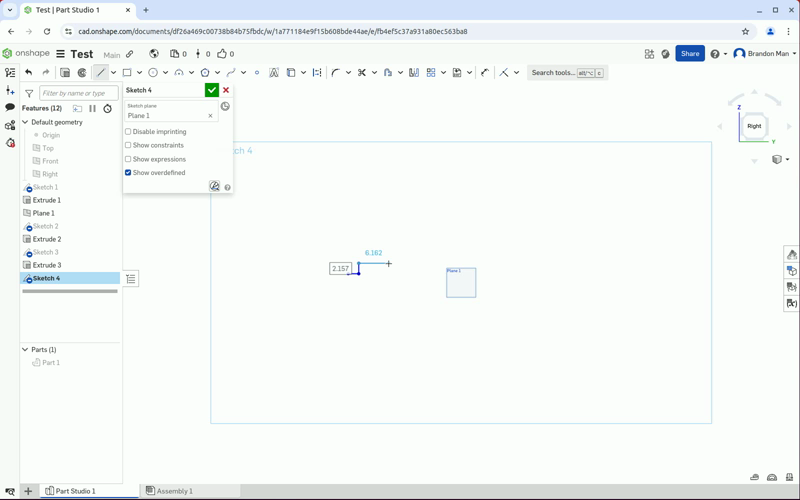
mouse_move(348, 263)
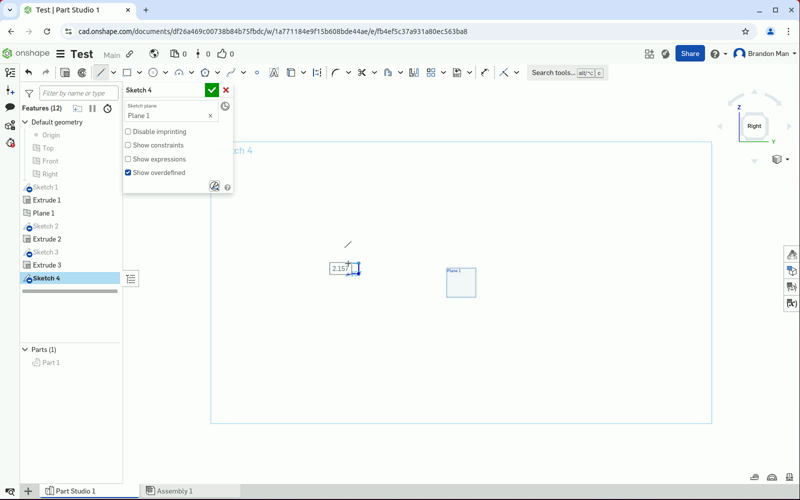
click(348, 263)
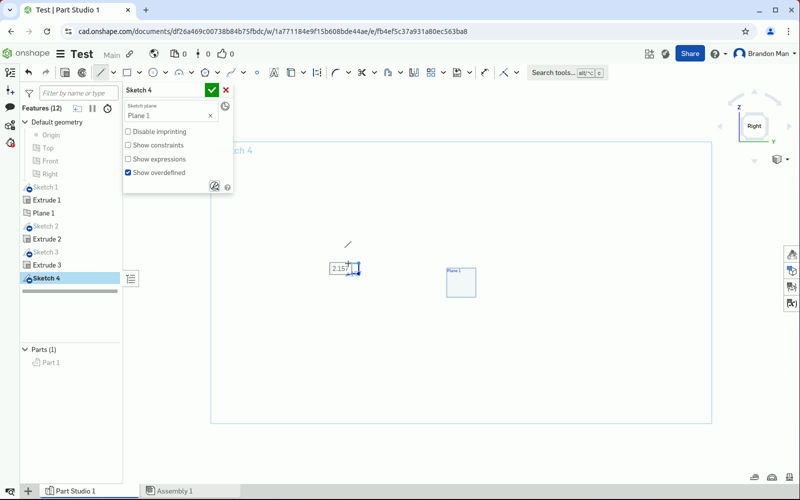
key_up(shift)
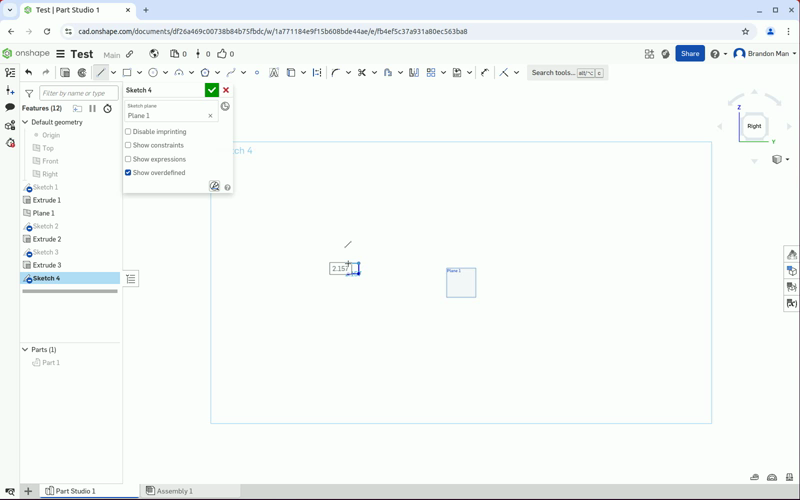
mouse_move(378, 263)
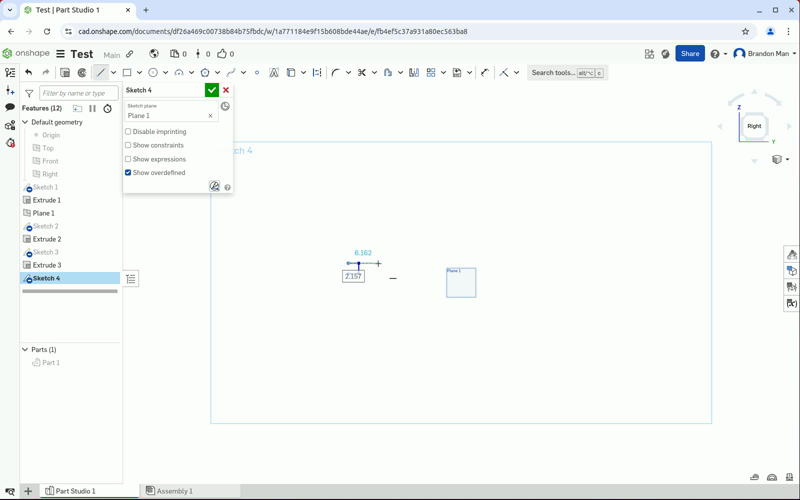
key_down(shift)
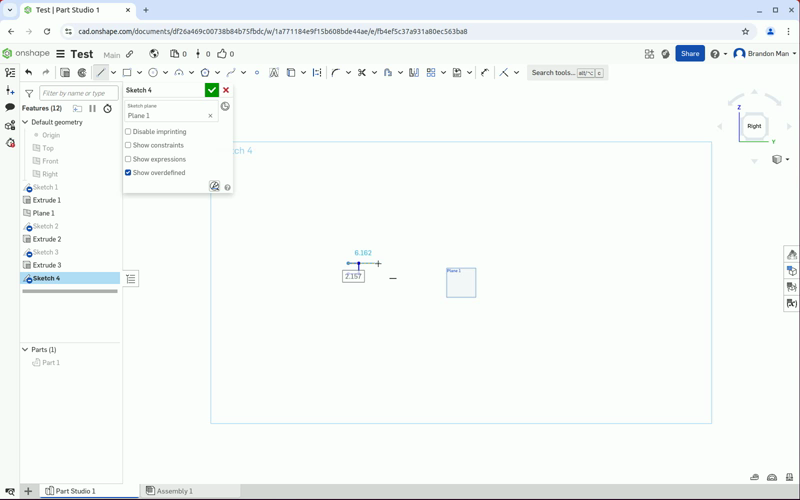
mouse_move(348, 273)
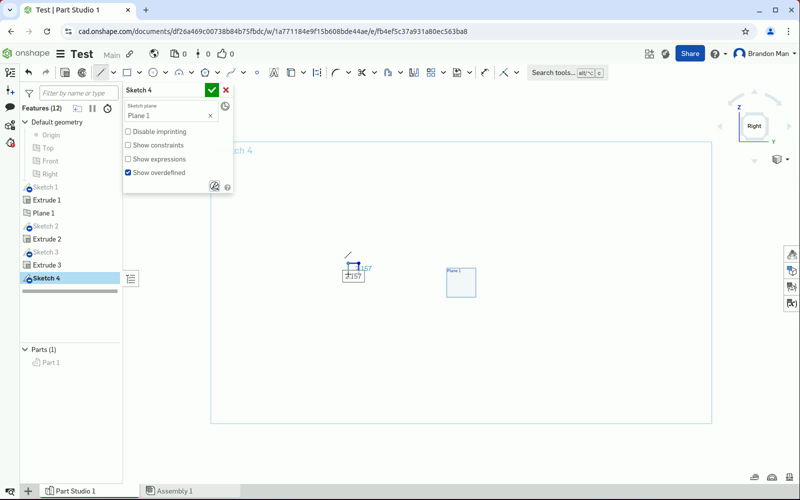
key_up(shift)
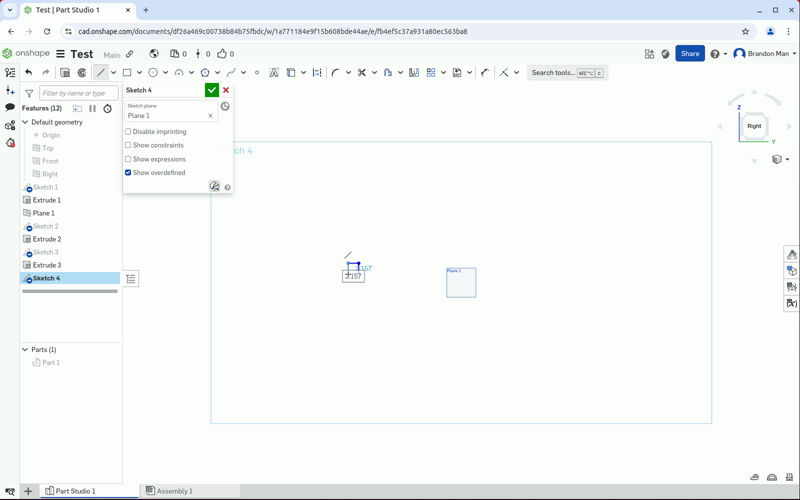
click(348, 273)
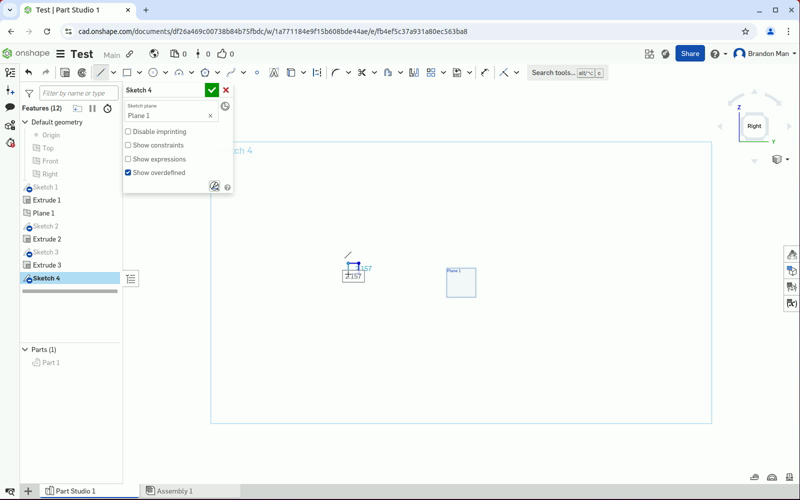
key(esc)
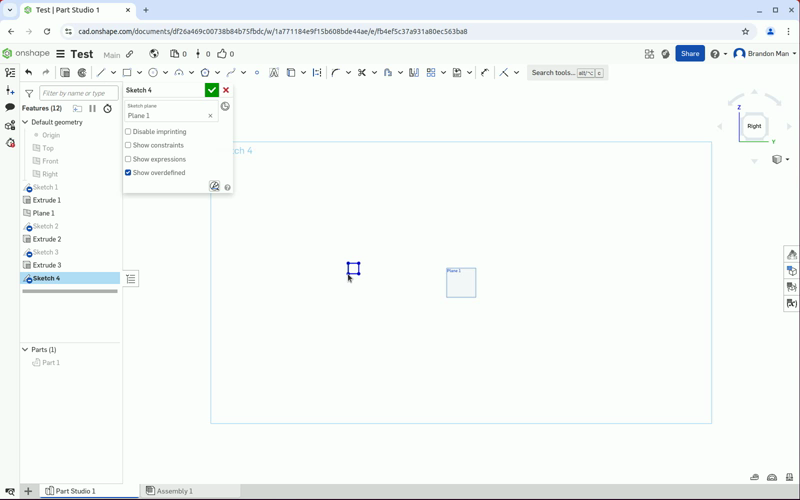
mouse_move(349, 264)
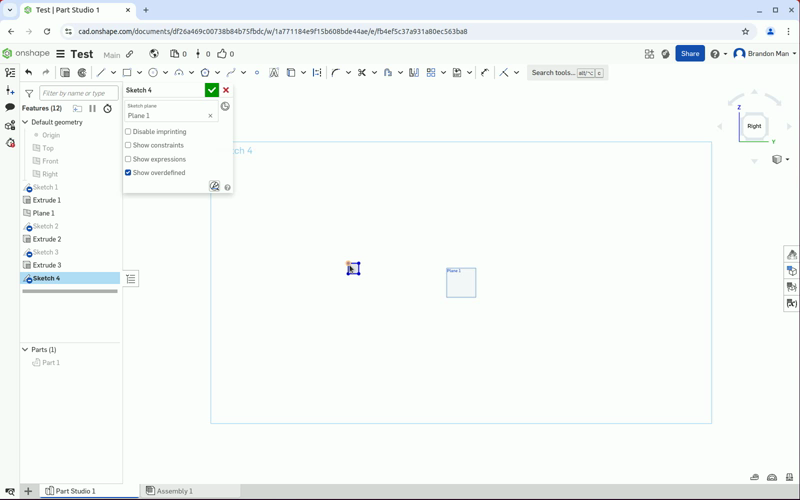
scroll(6)
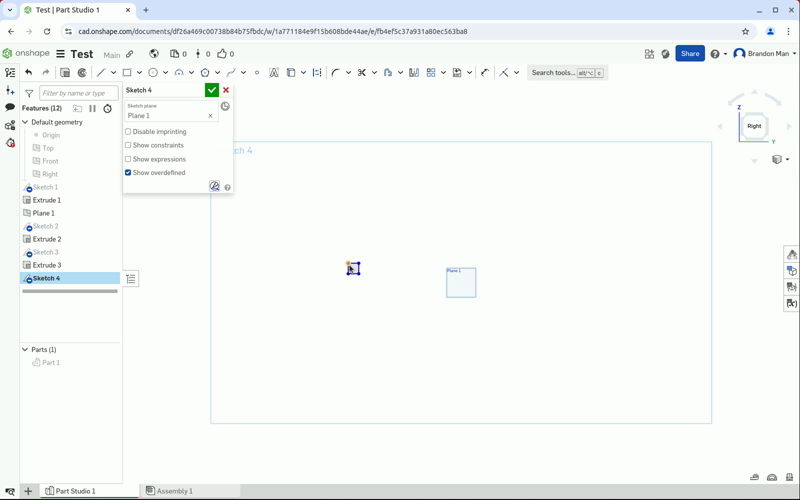
scroll(6)
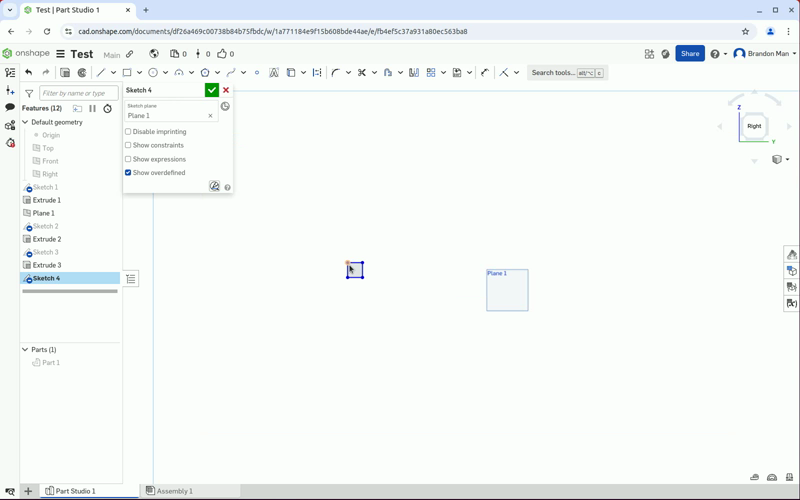
scroll(6)
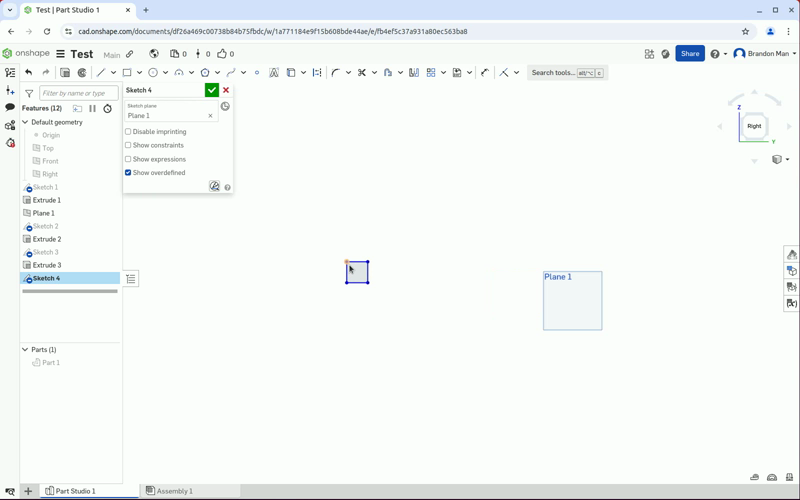
scroll(6)
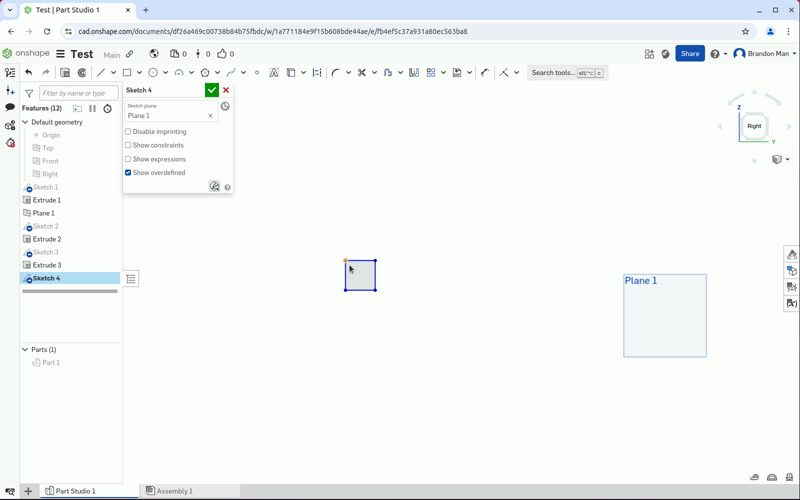
scroll(6)
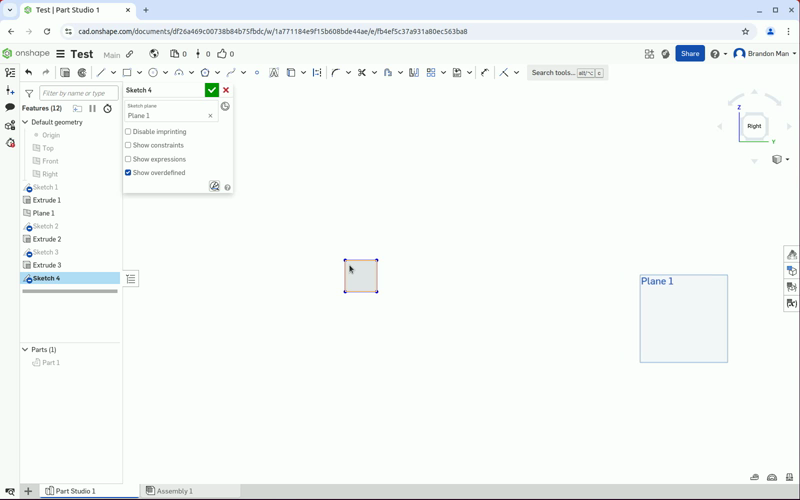
scroll(6)
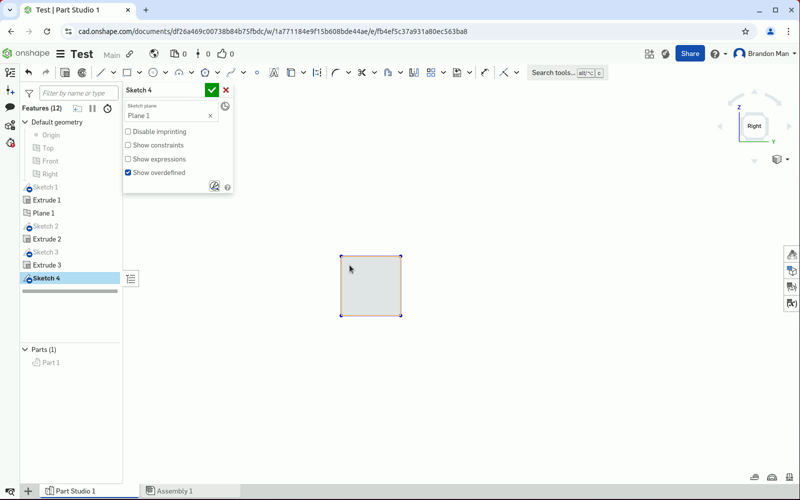
scroll(6)
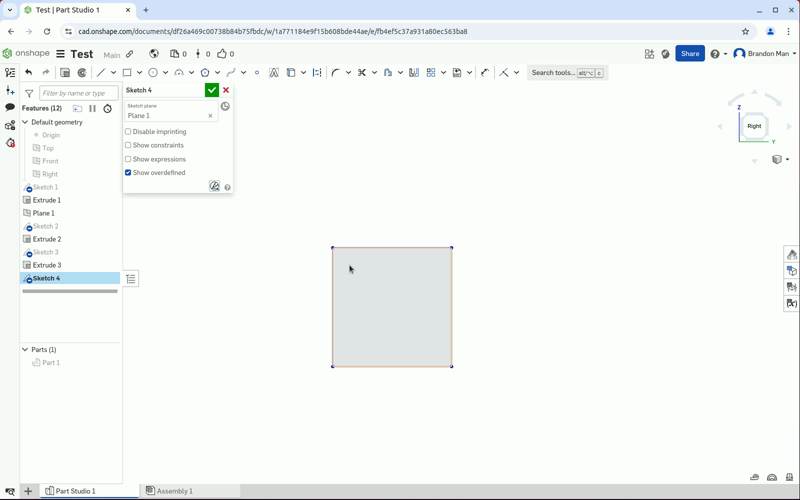
click(349, 264)
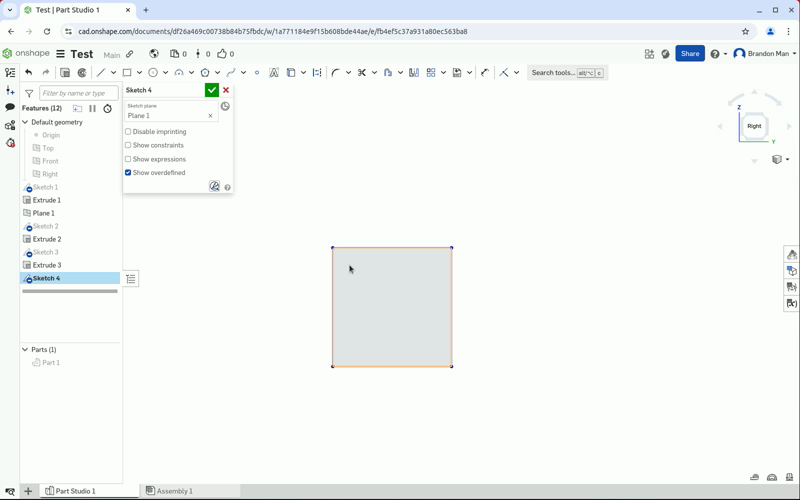
scroll(-6)
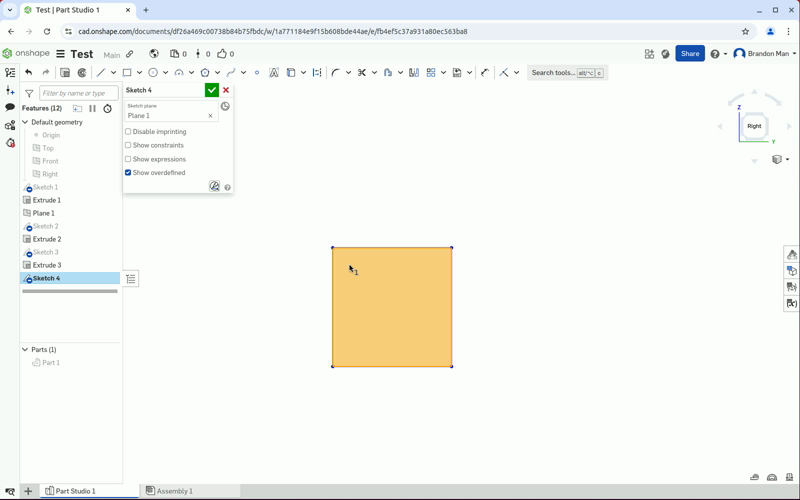
scroll(-6)
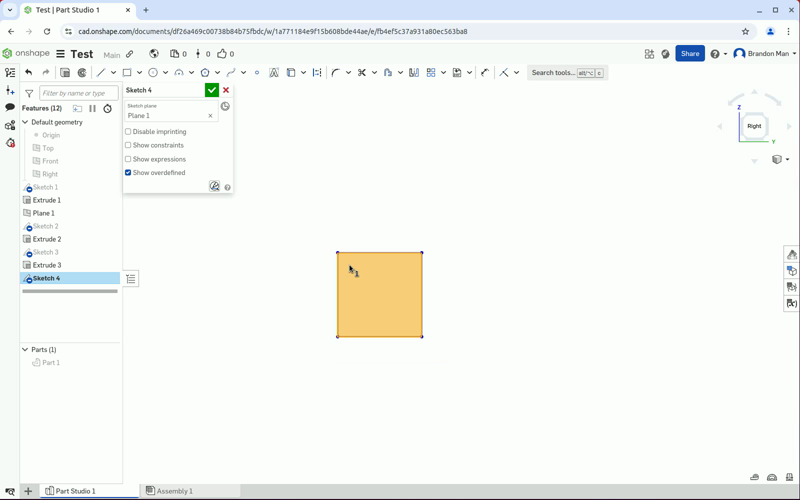
scroll(-6)
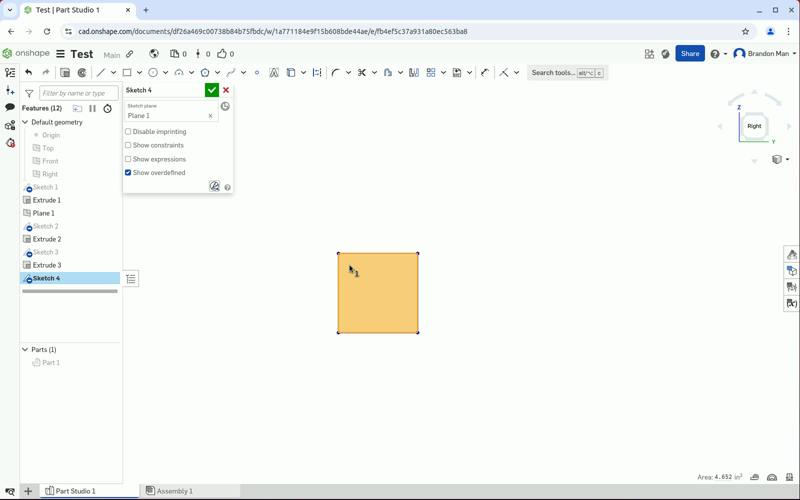
scroll(-6)
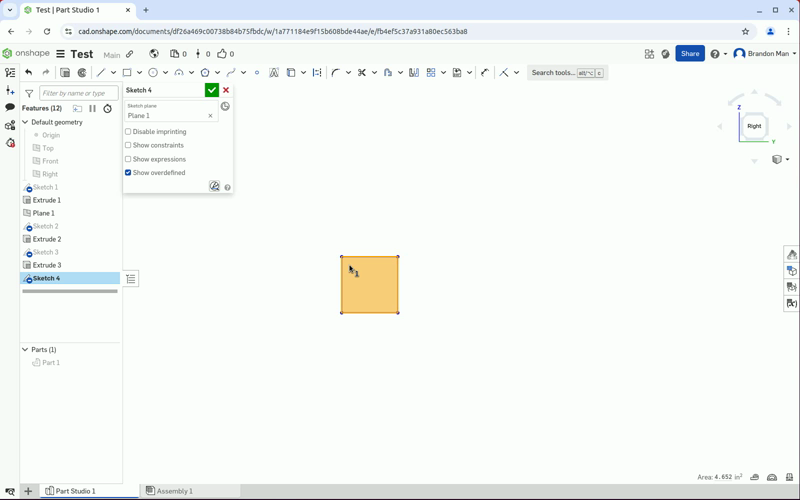
scroll(-6)
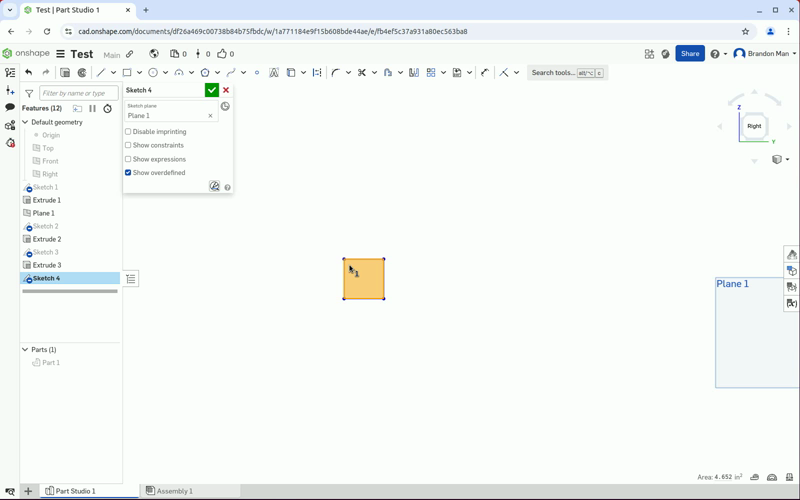
scroll(-6)
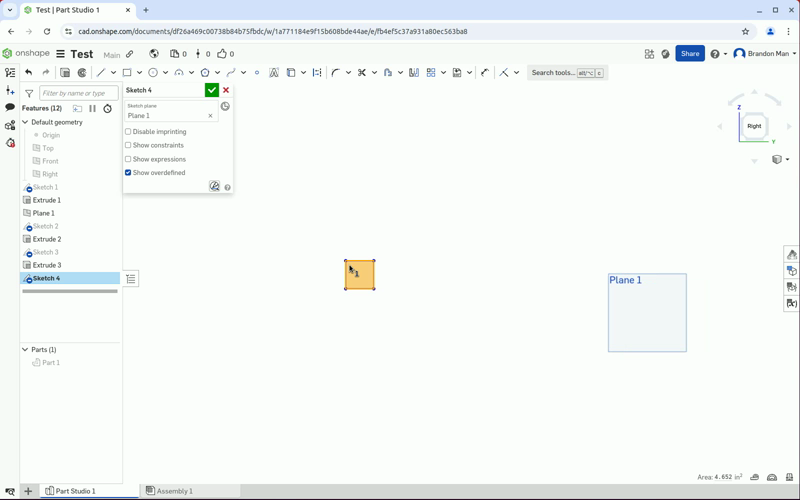
scroll(-6)
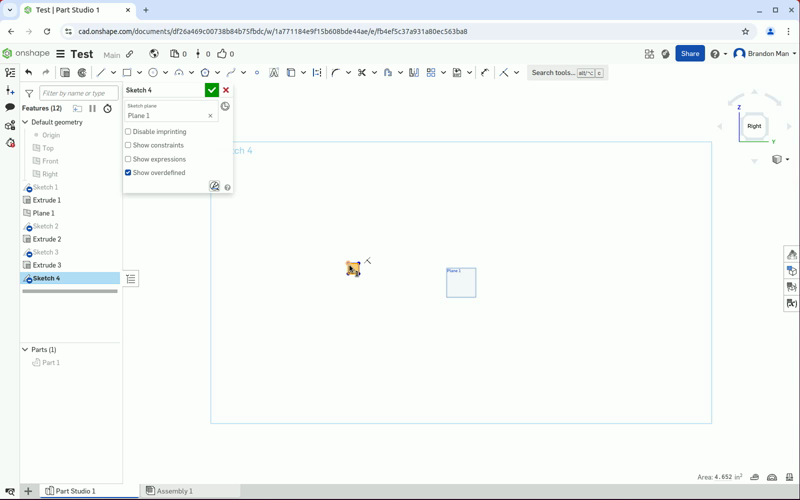
mouse_move(73, 352)
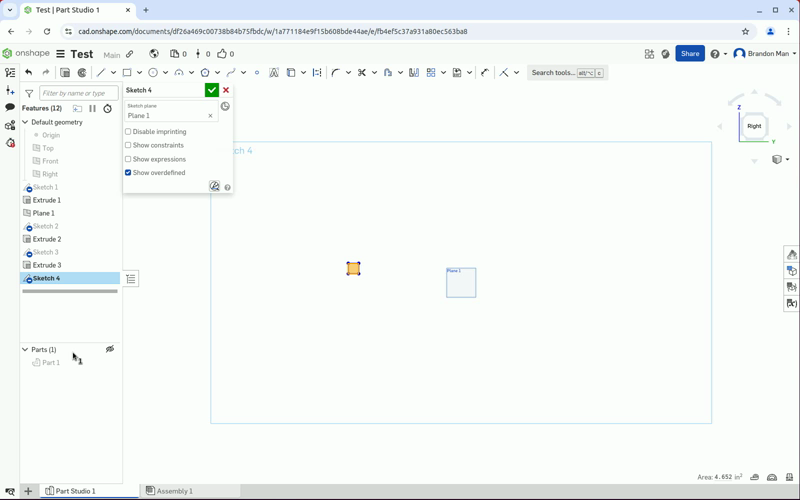
key(shift+y)
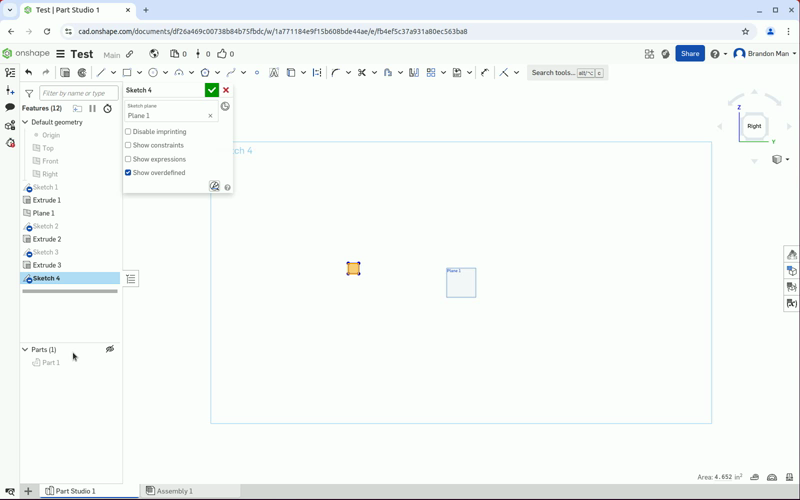
key(shift+e)
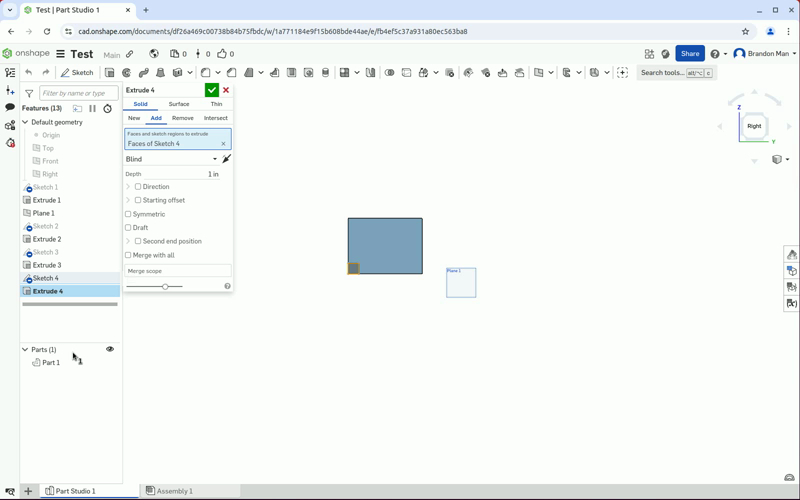
mouse_move(143, 106)
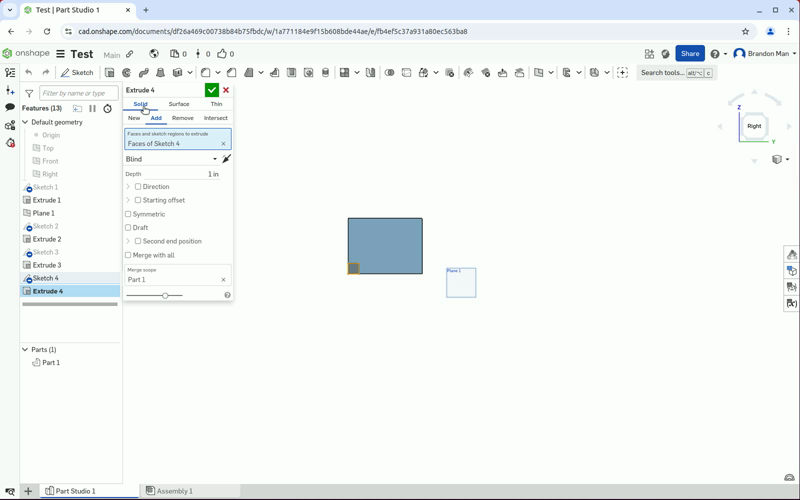
click(143, 106)
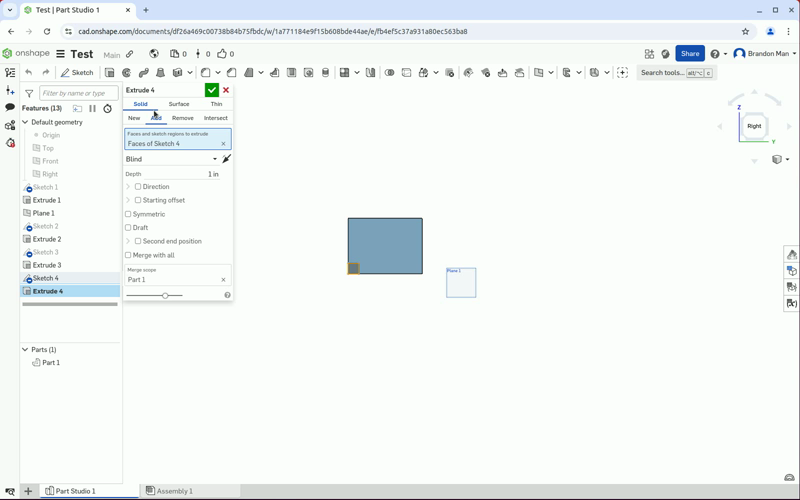
mouse_move(186, 120)
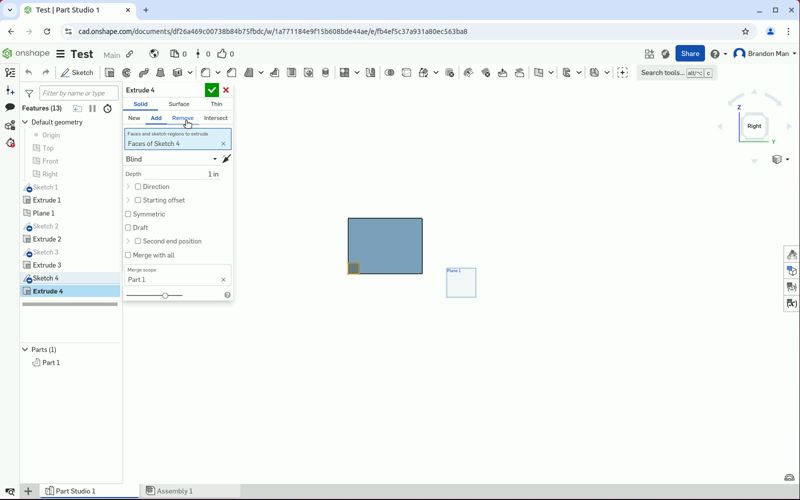
click(186, 120)
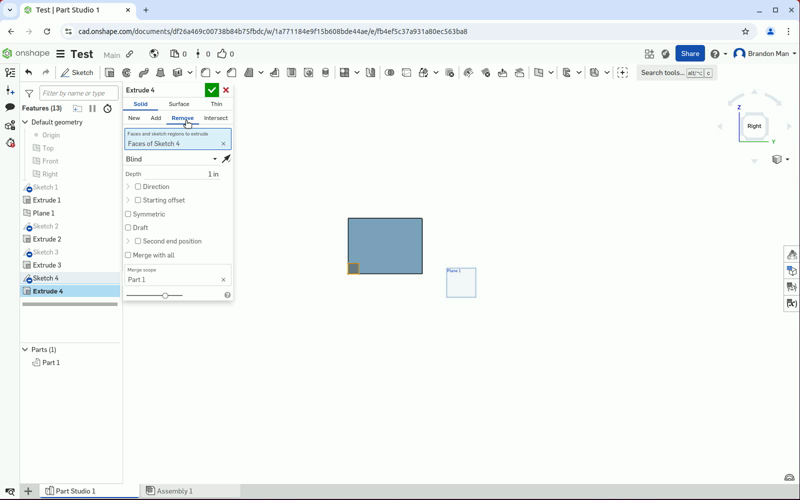
key(tab, 4)
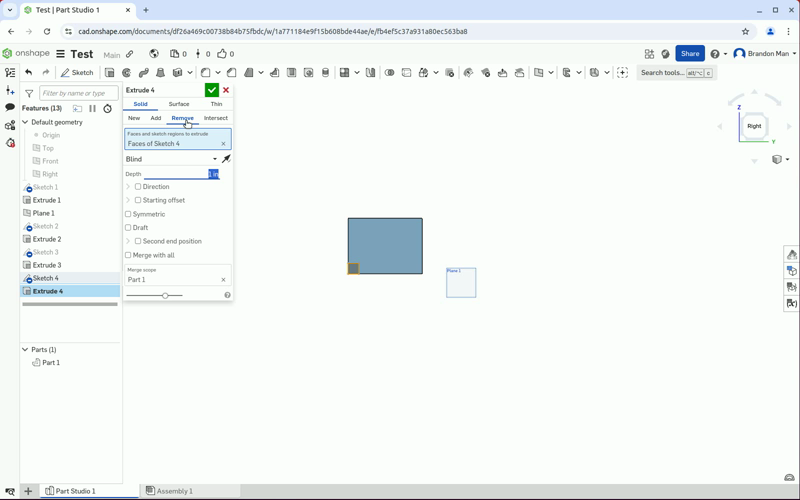
text(1.926)
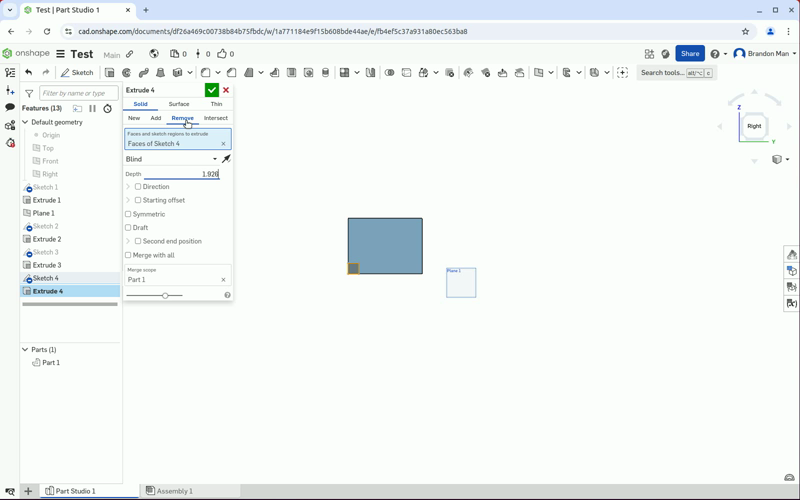
key(tab, 6)
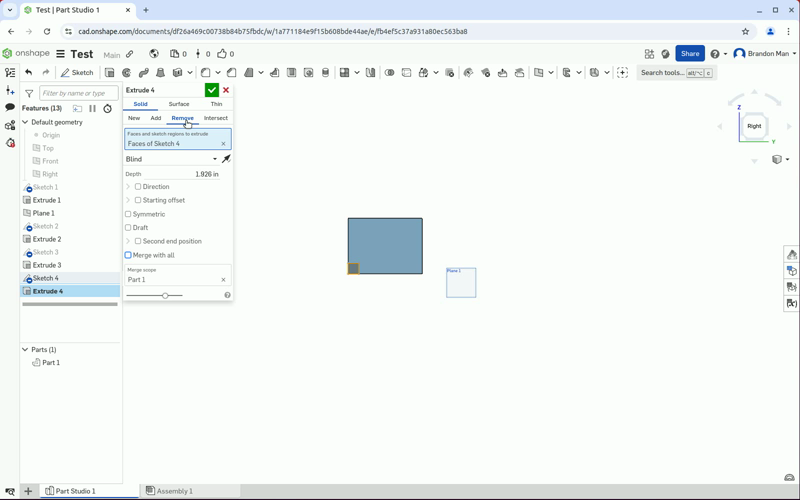
key(space)
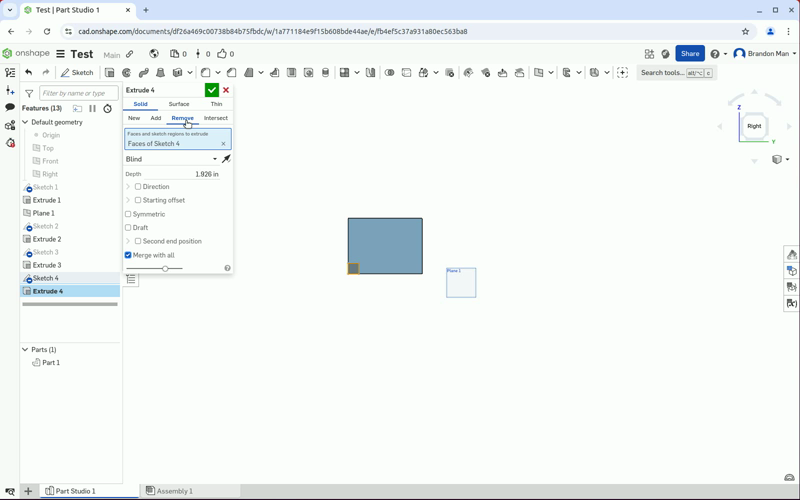
key(enter)
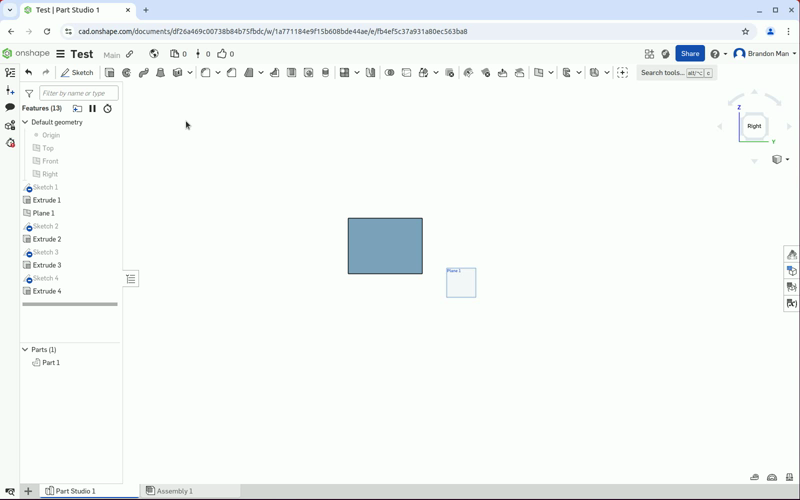
key(shift+h)
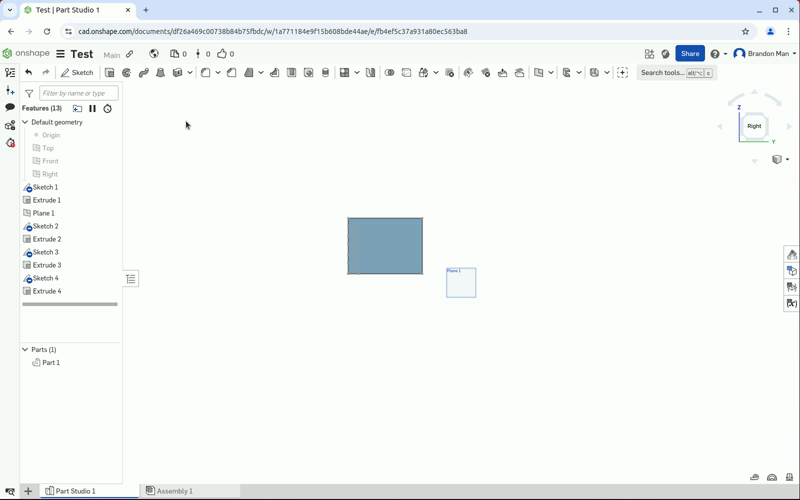
key(shift+h)
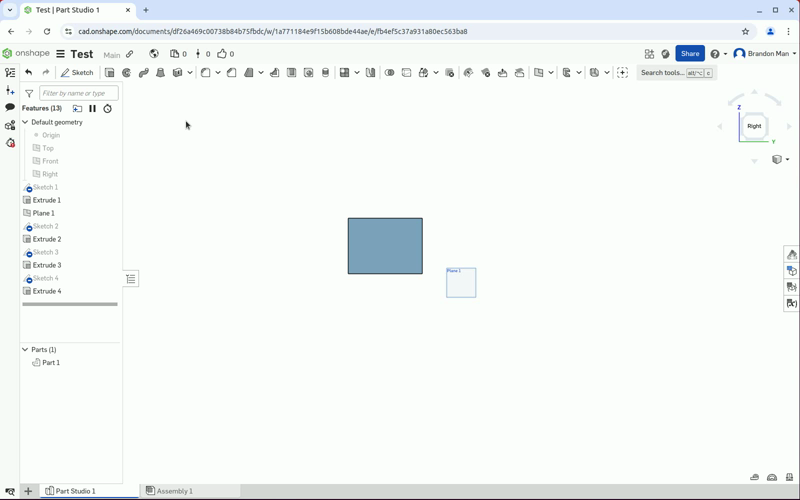
mouse_move(73, 189)
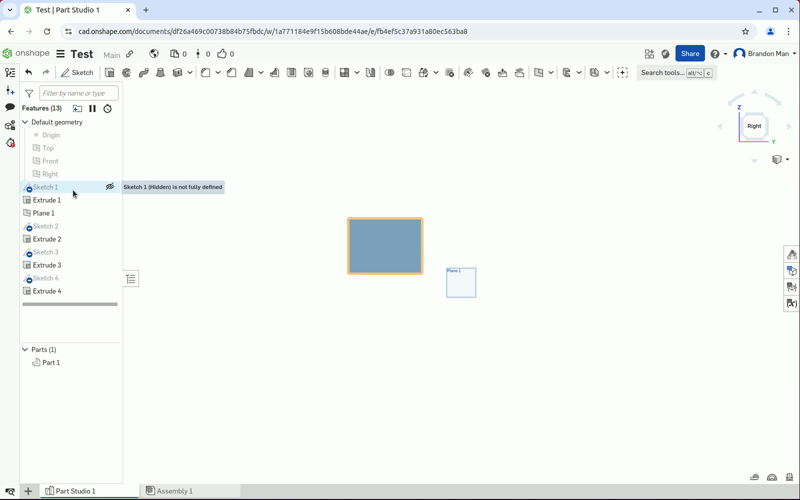
click(73, 189)
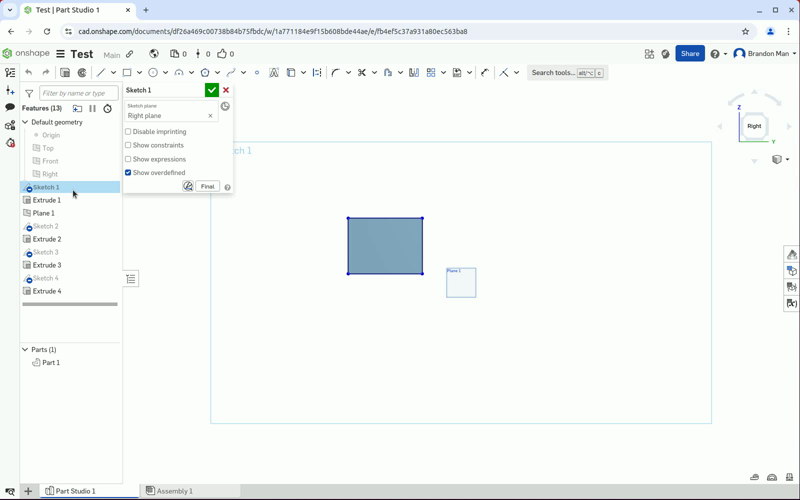
mouse_move(229, 92)
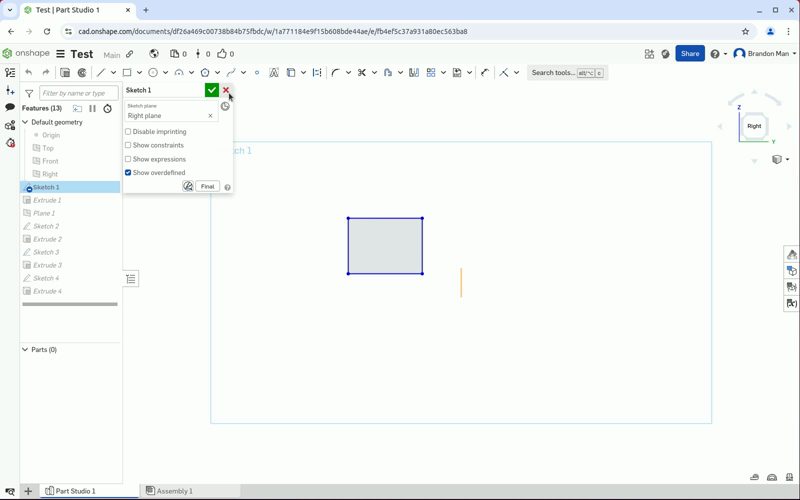
click(229, 92)
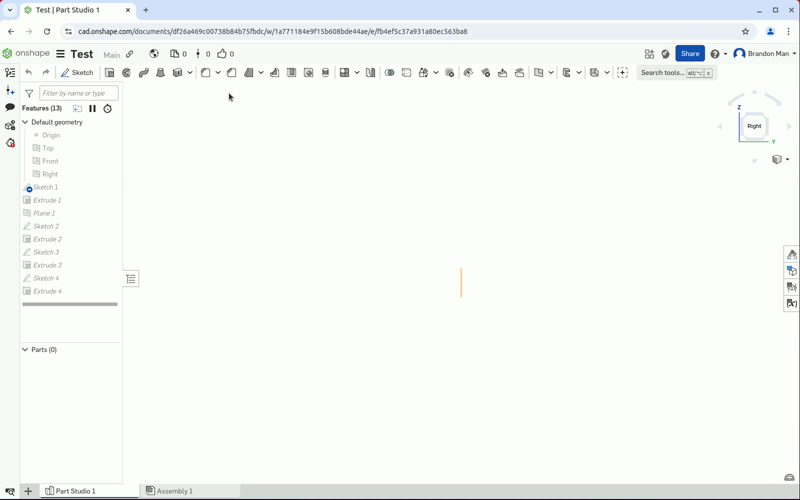
key(shift+s)
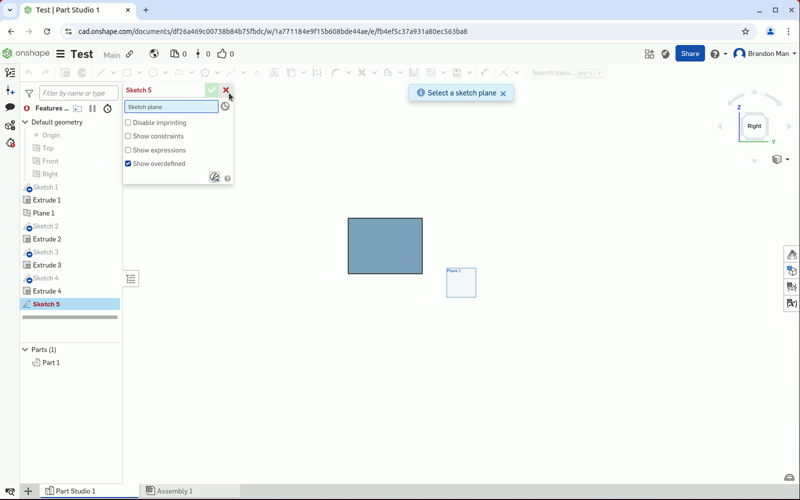
mouse_move(73, 215)
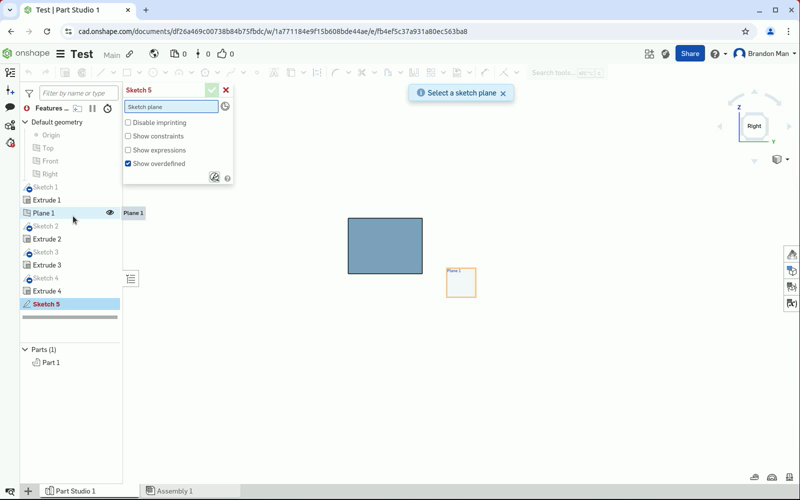
click(73, 215)
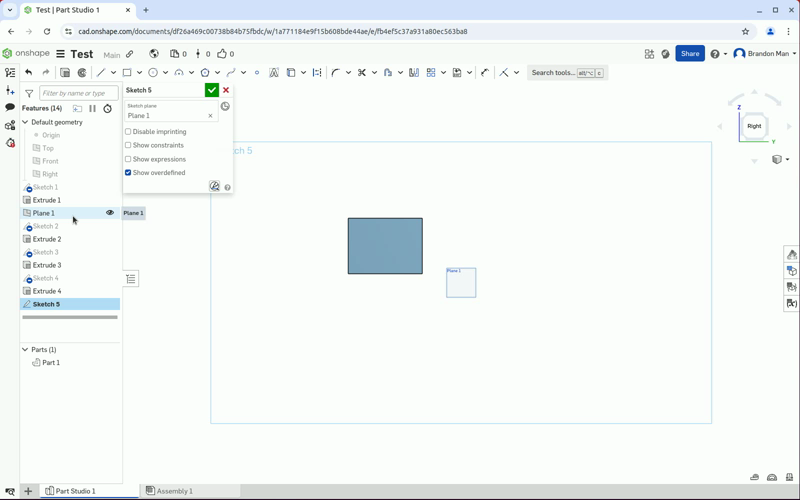
mouse_move(73, 352)
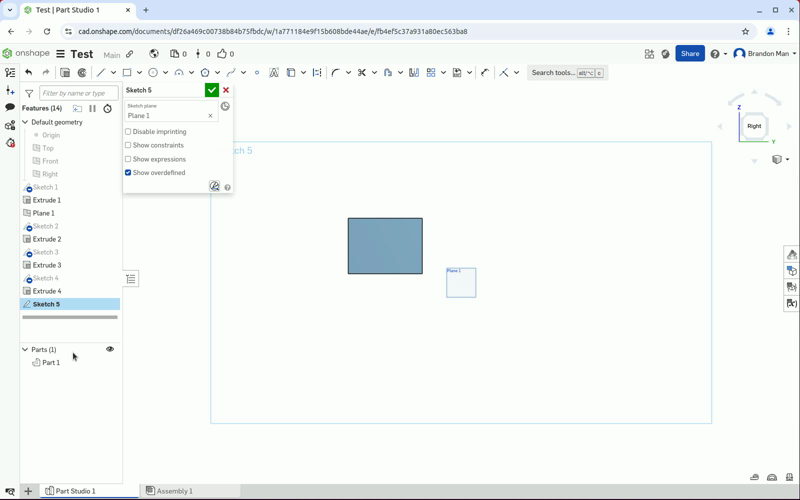
key(y)
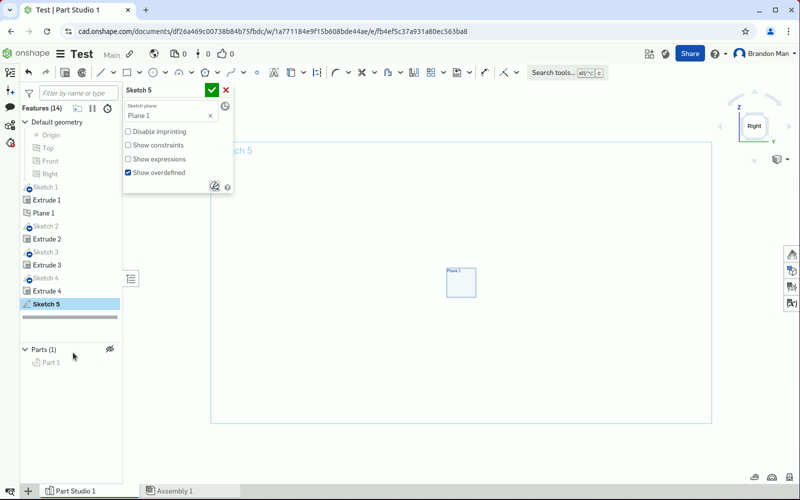
key(l)
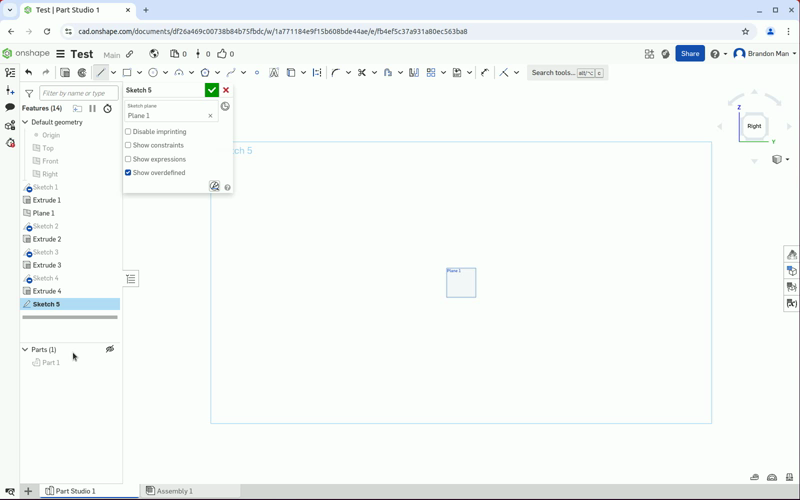
key_down(shift)
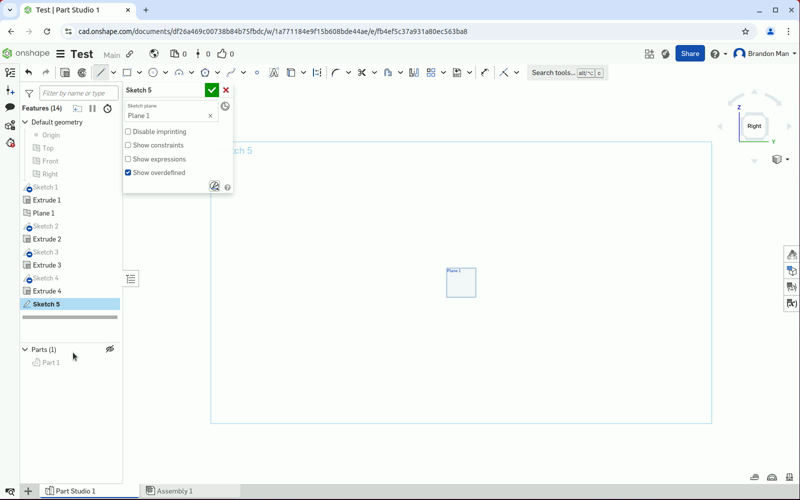
mouse_move(412, 227)
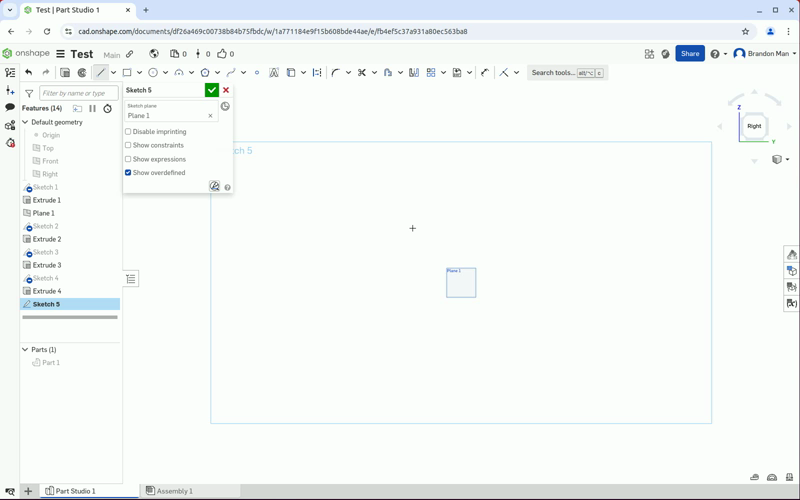
click(412, 227)
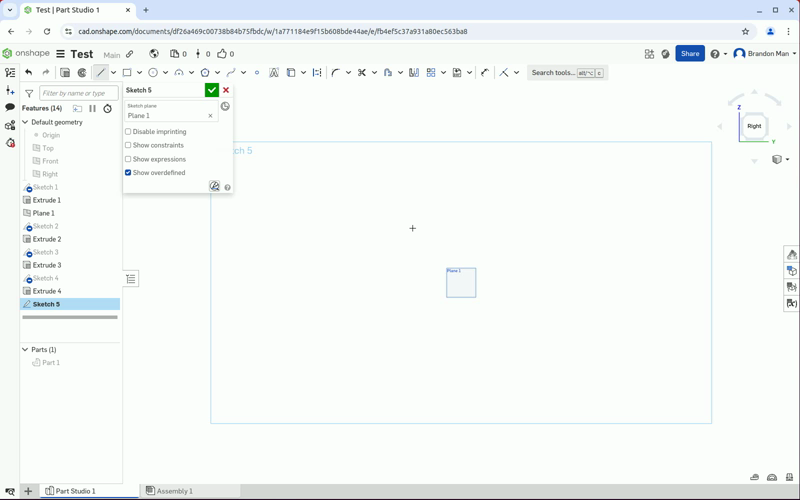
key_up(shift)
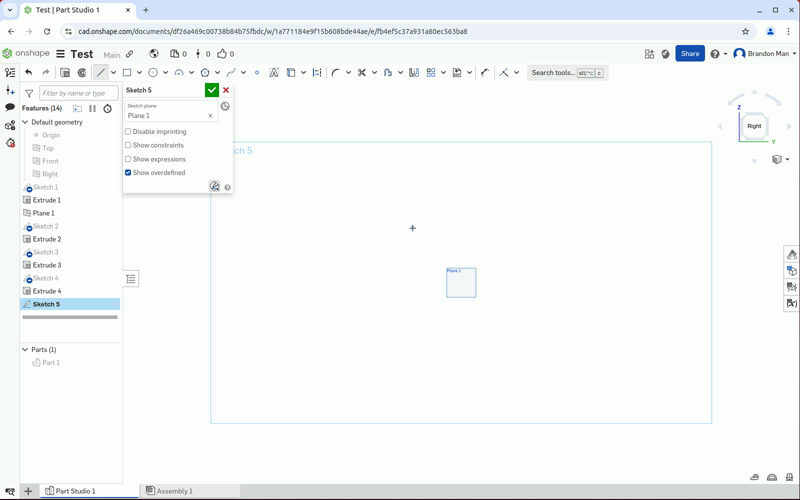
key_down(shift)
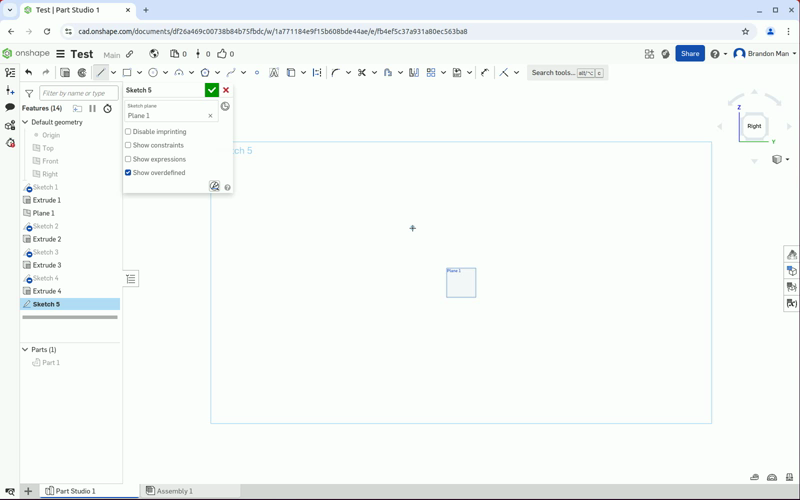
mouse_move(442, 227)
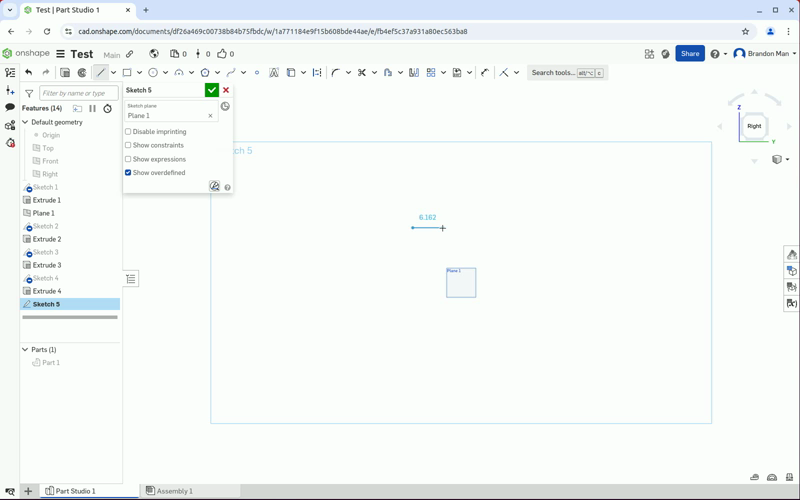
mouse_move(423, 227)
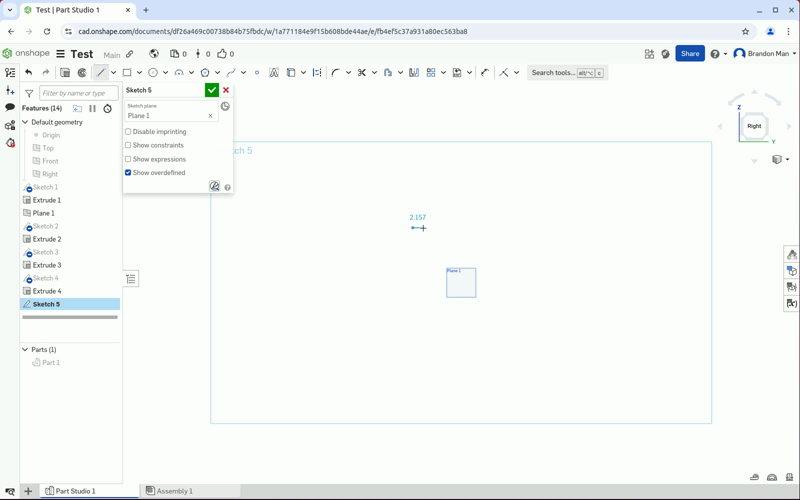
click(423, 227)
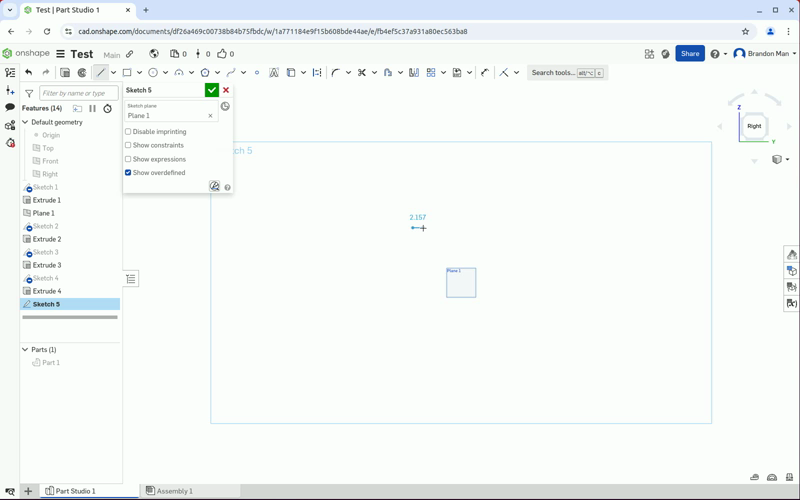
key_up(shift)
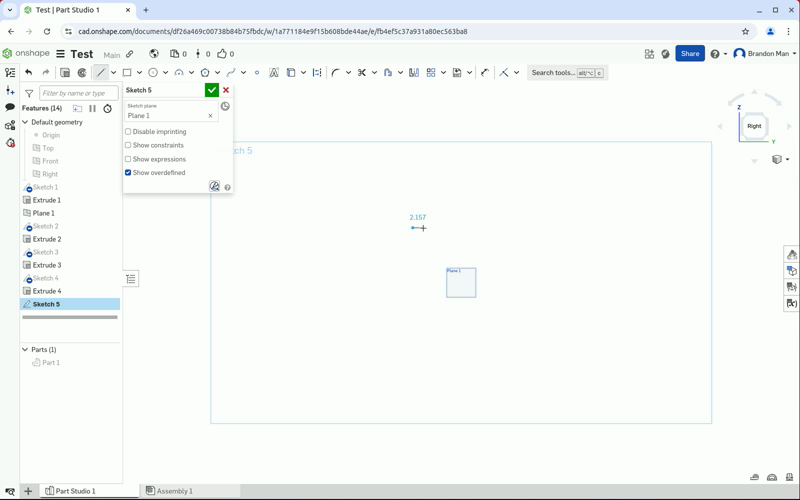
key_down(shift)
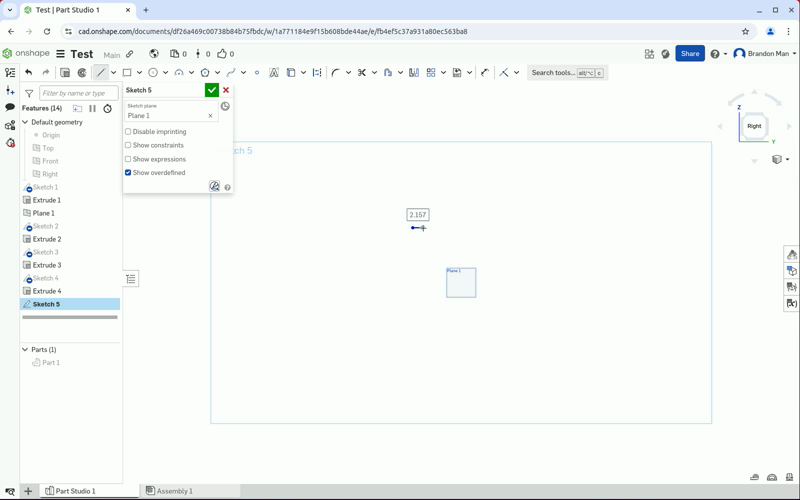
mouse_move(453, 227)
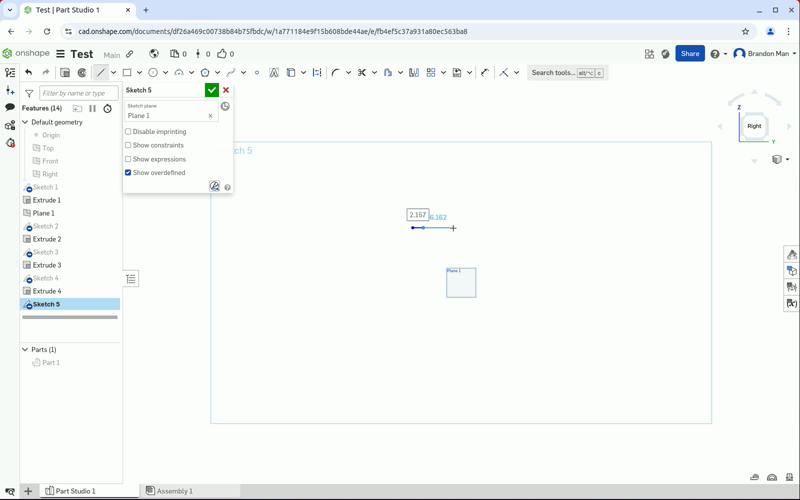
mouse_move(423, 217)
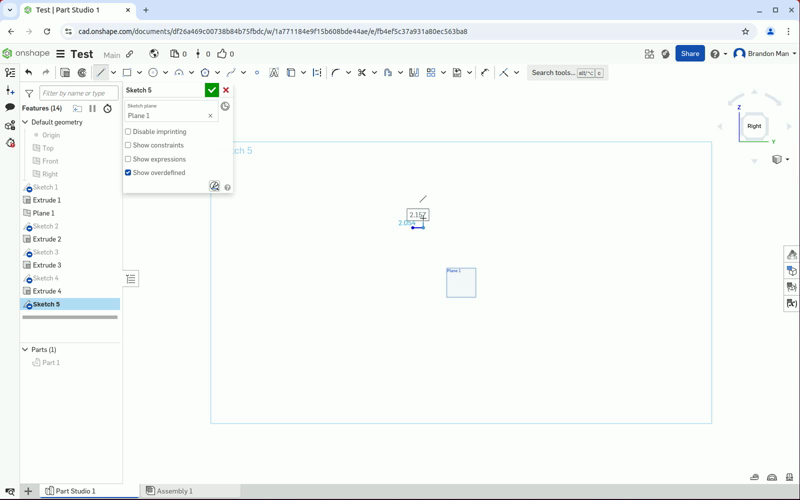
click(423, 217)
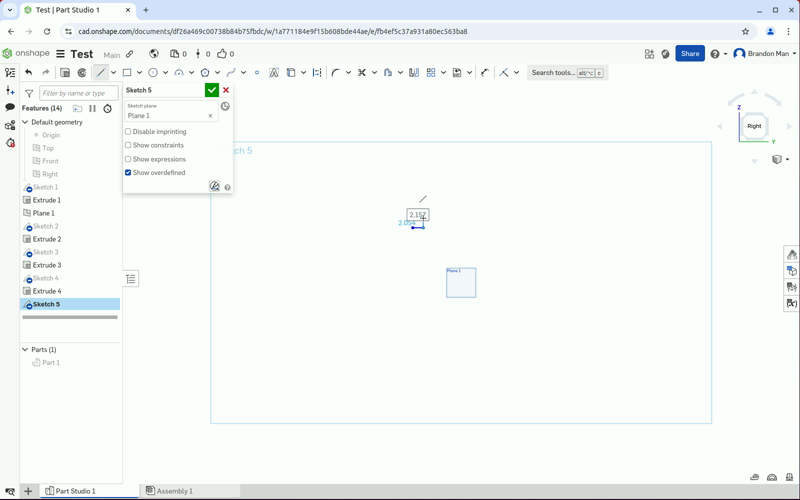
key_up(shift)
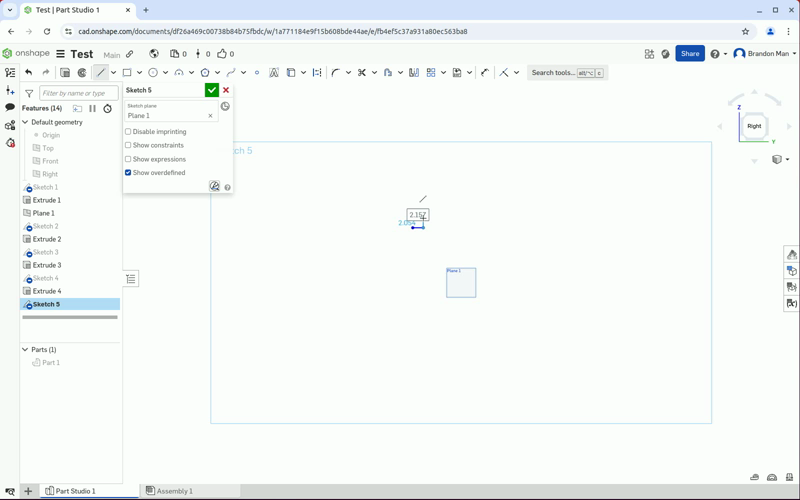
key_down(shift)
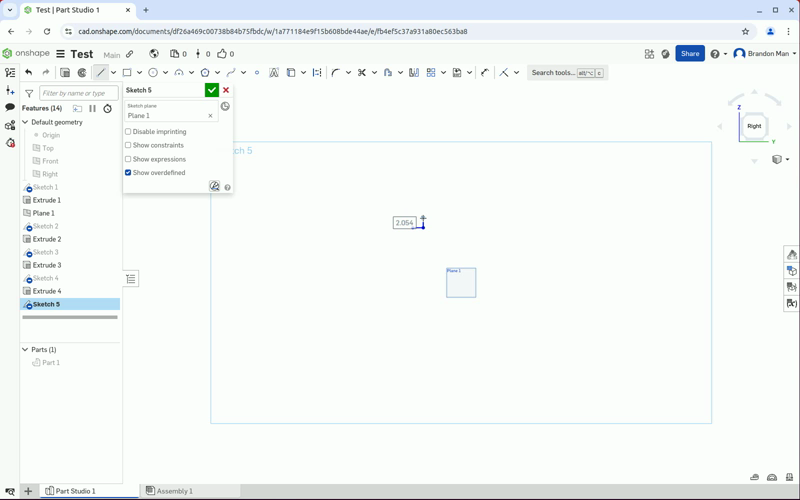
mouse_move(453, 217)
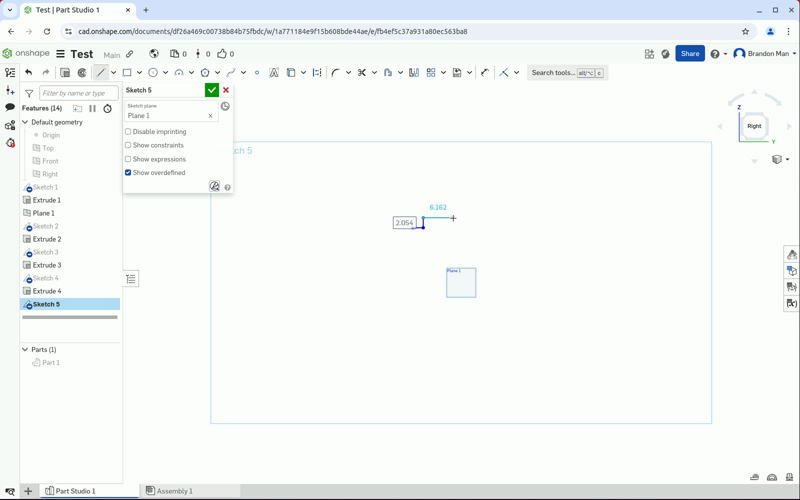
mouse_move(412, 217)
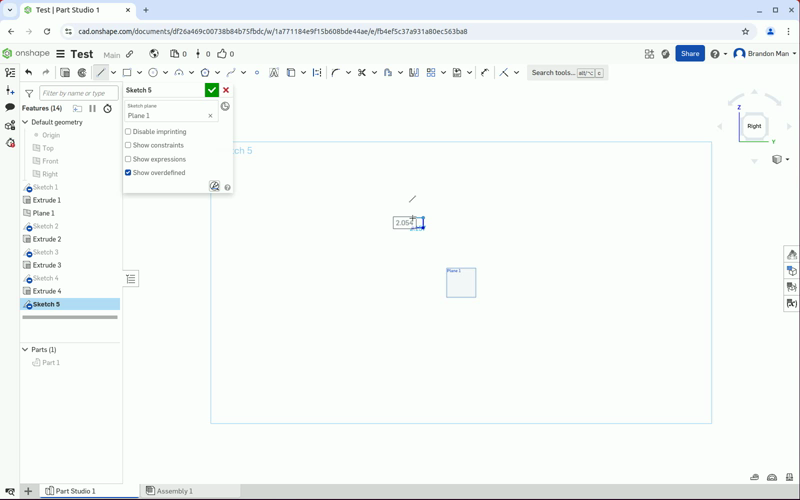
click(412, 217)
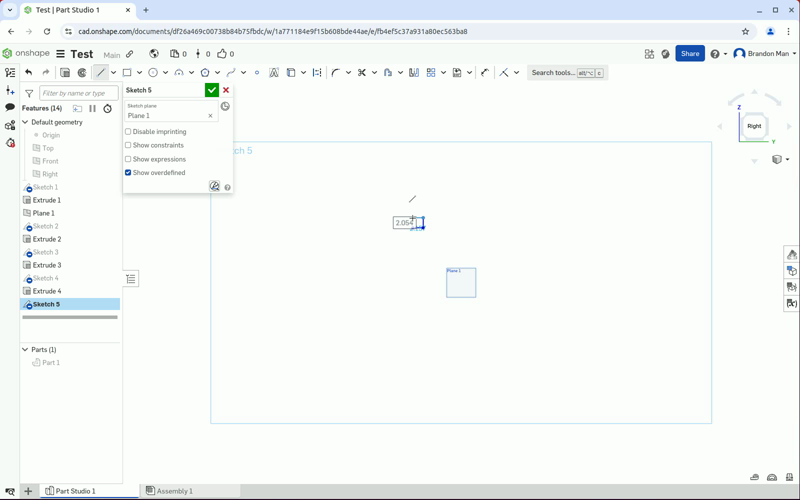
key_up(shift)
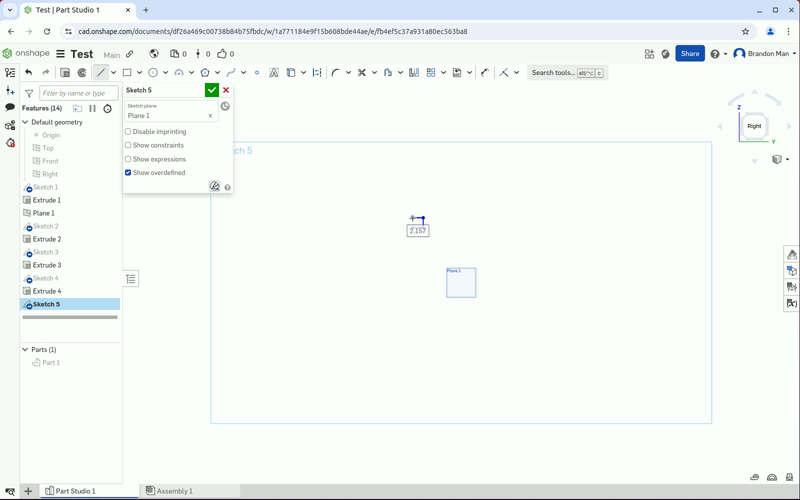
mouse_move(442, 217)
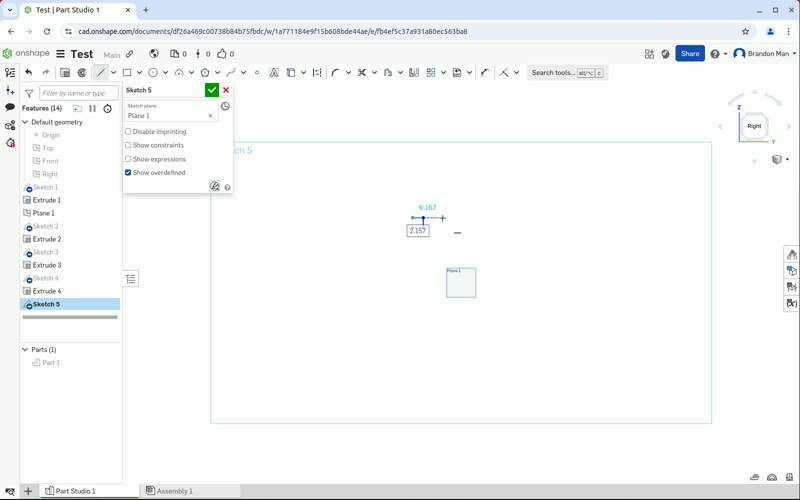
key_down(shift)
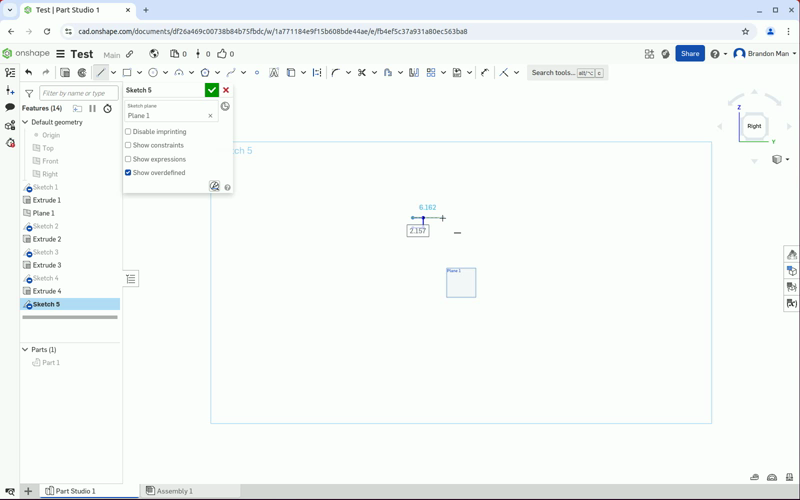
mouse_move(412, 227)
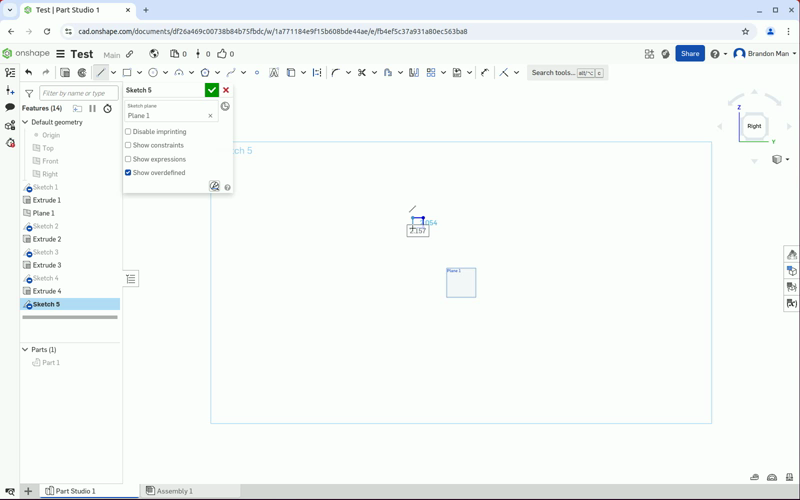
key_up(shift)
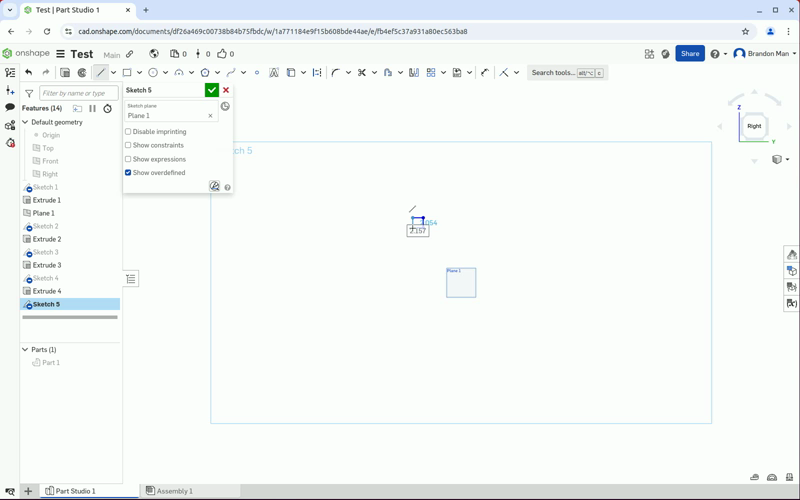
click(412, 227)
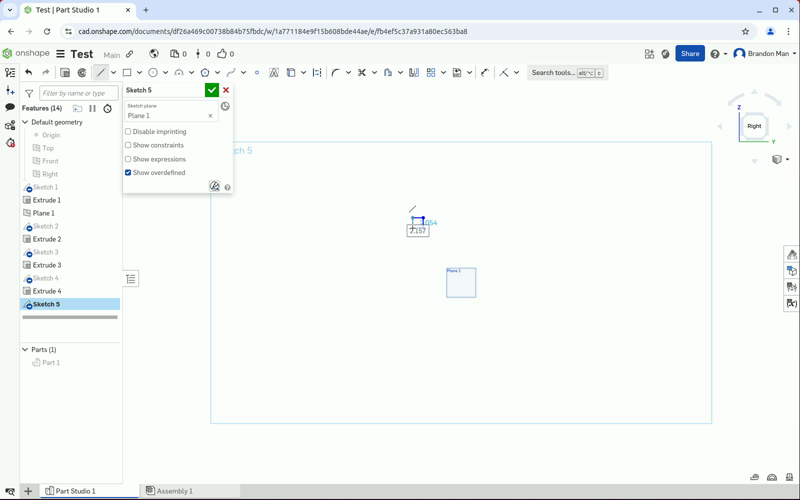
key(esc)
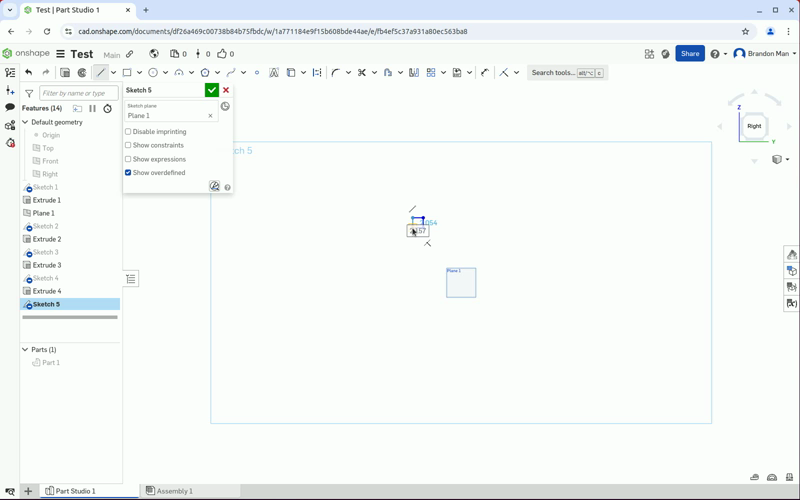
mouse_move(419, 225)
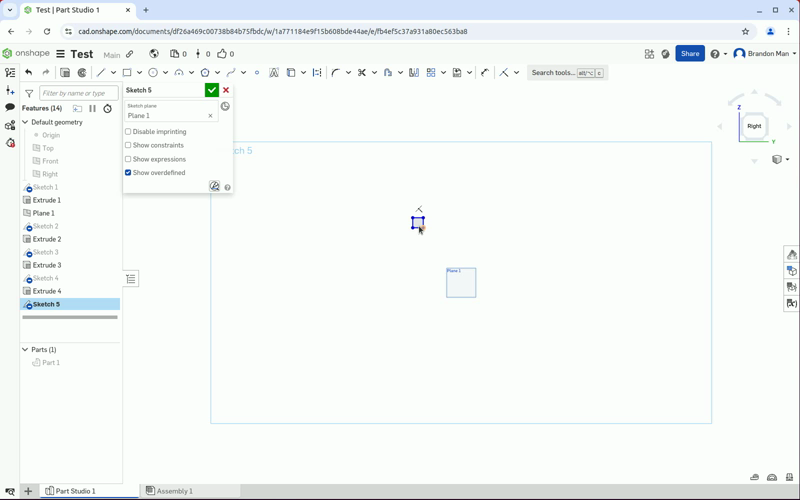
scroll(6)
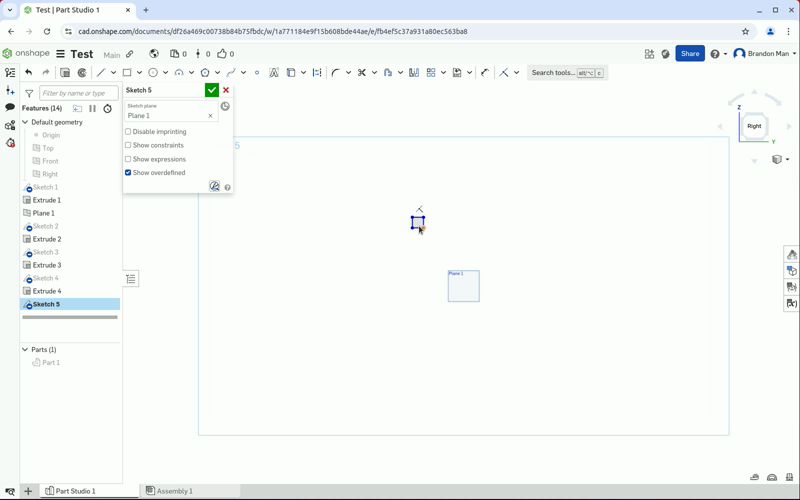
scroll(6)
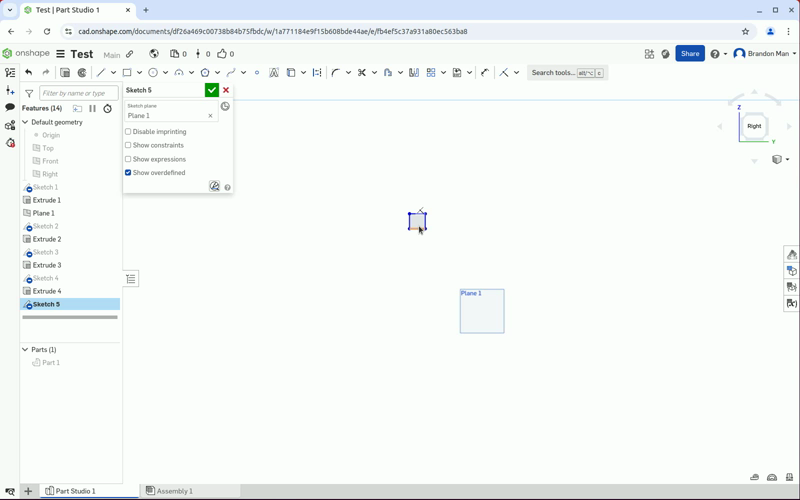
scroll(6)
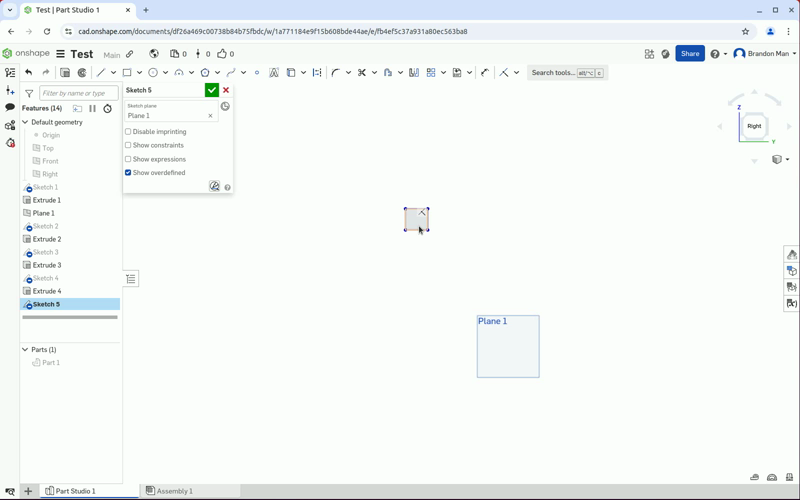
scroll(6)
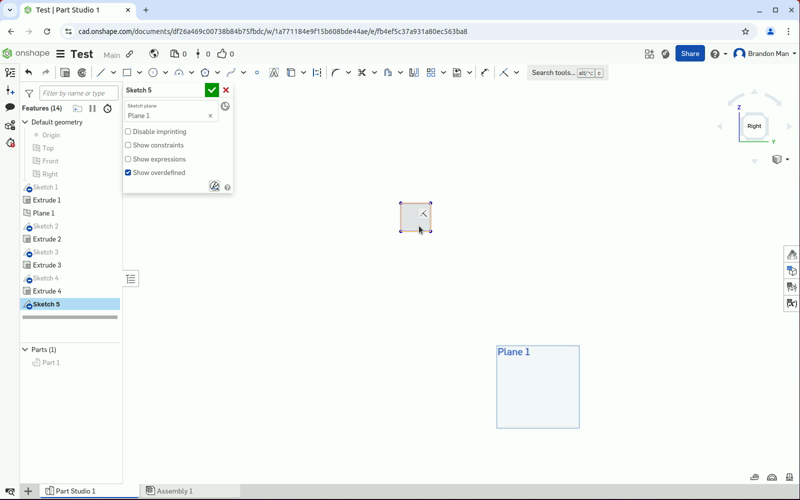
scroll(6)
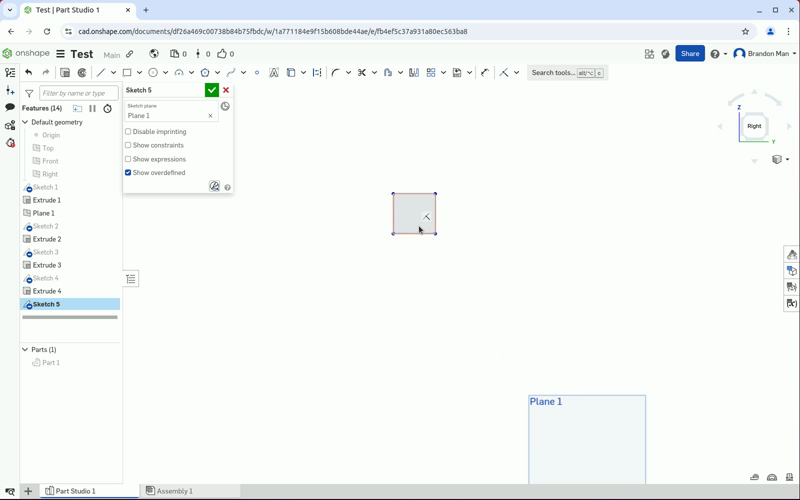
scroll(6)
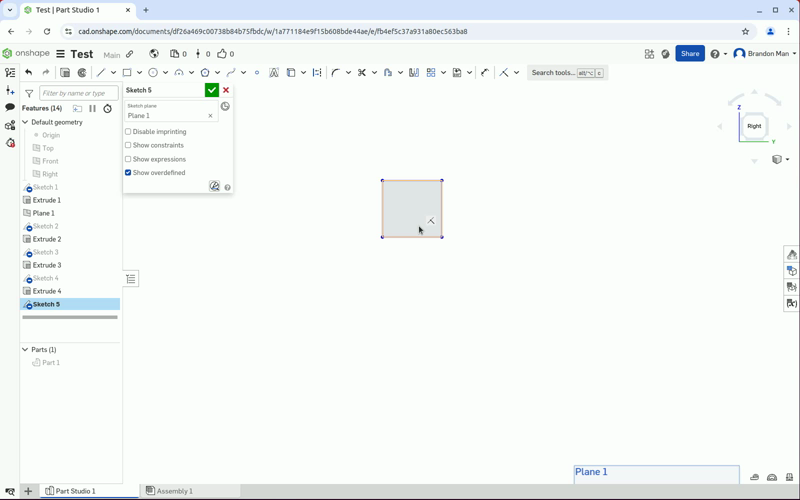
scroll(6)
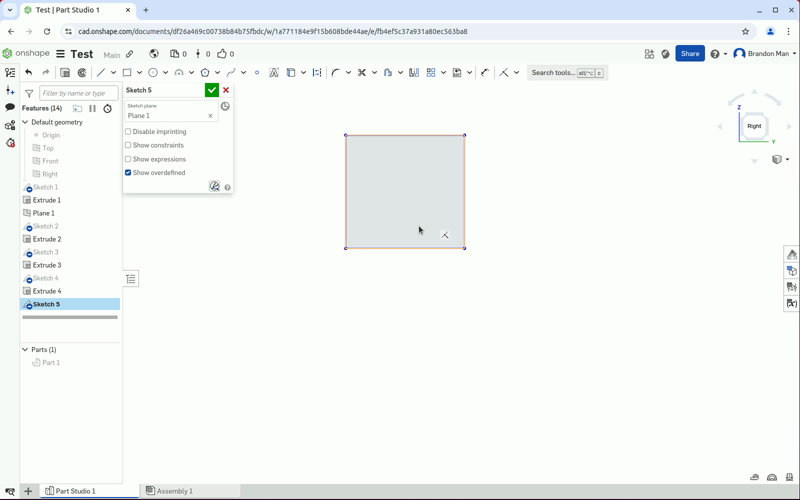
click(419, 225)
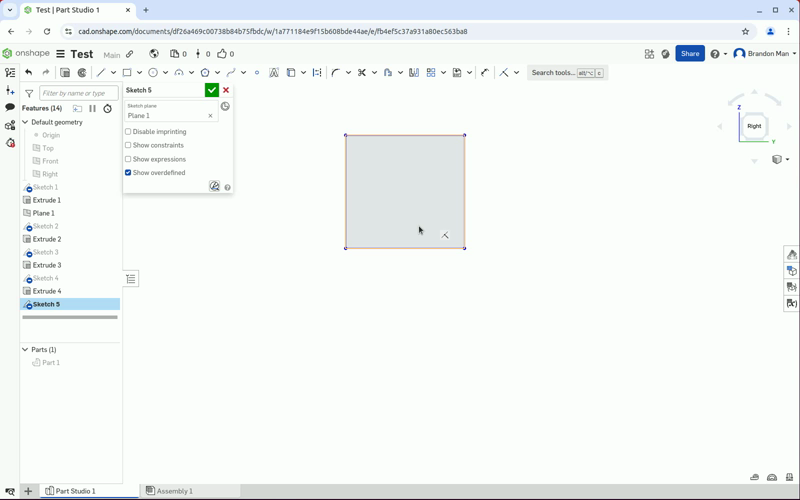
scroll(-6)
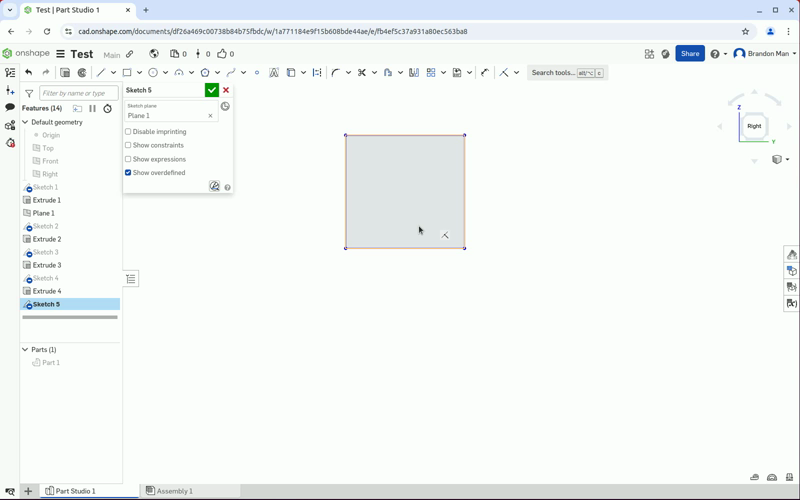
scroll(-6)
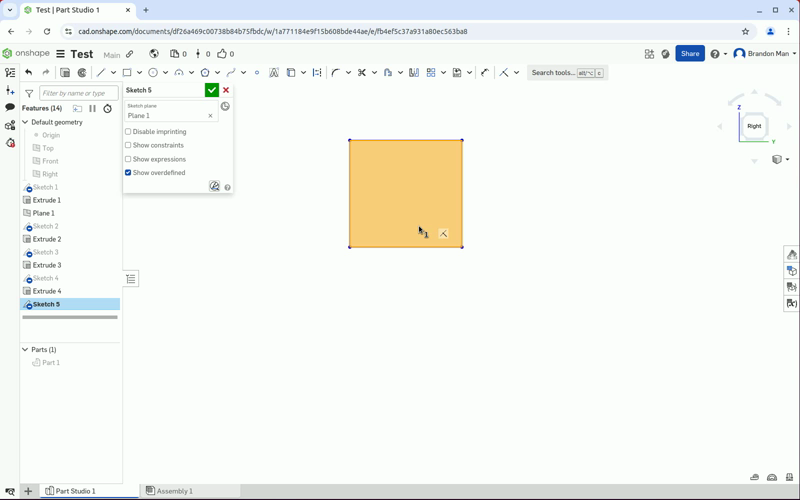
scroll(-6)
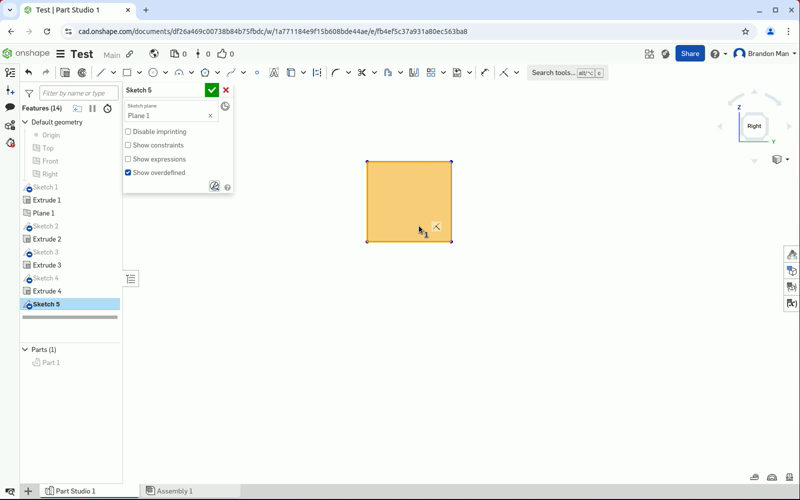
scroll(-6)
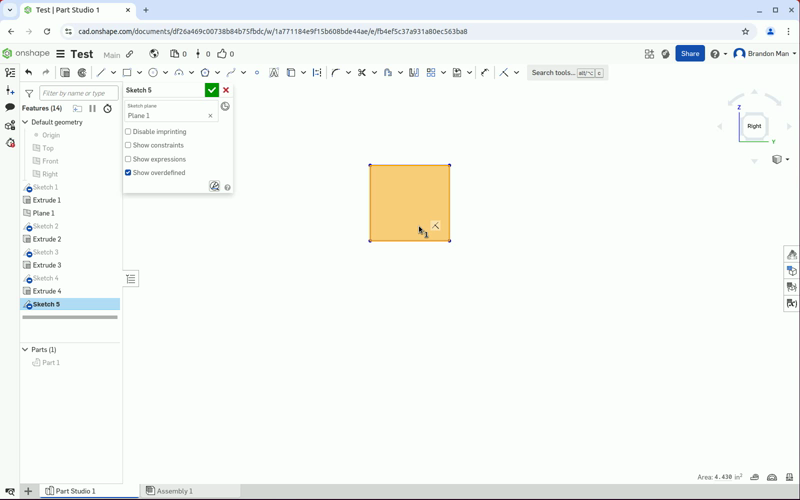
scroll(-6)
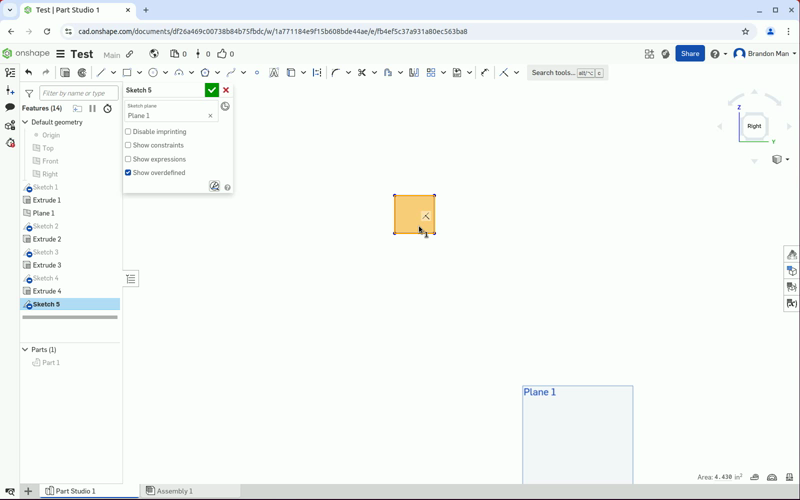
scroll(-6)
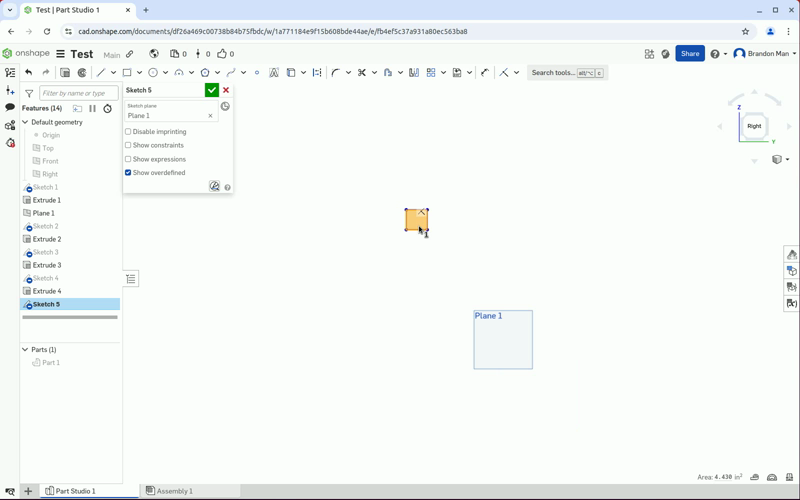
scroll(-6)
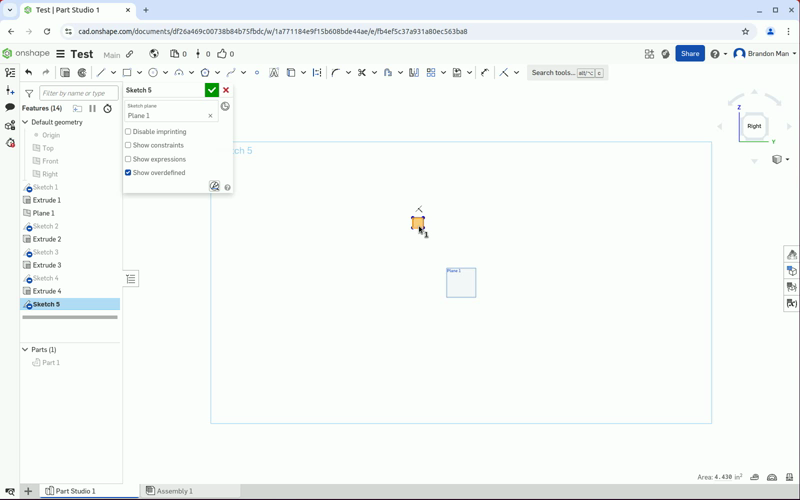
mouse_move(73, 352)
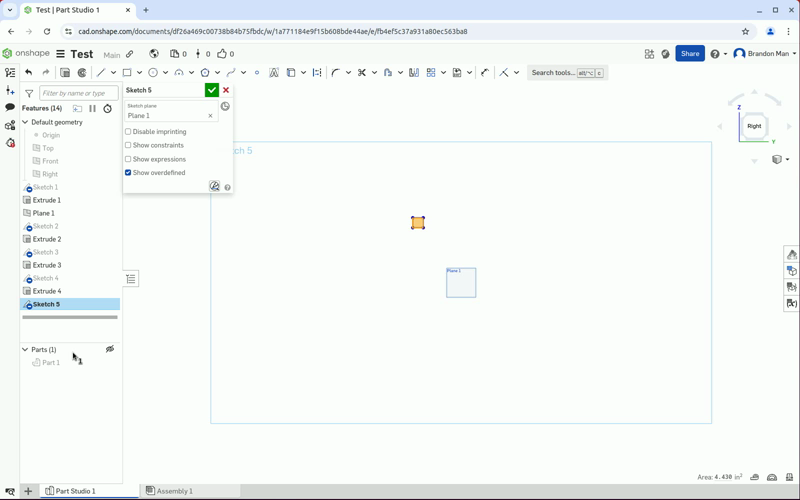
key(shift+y)
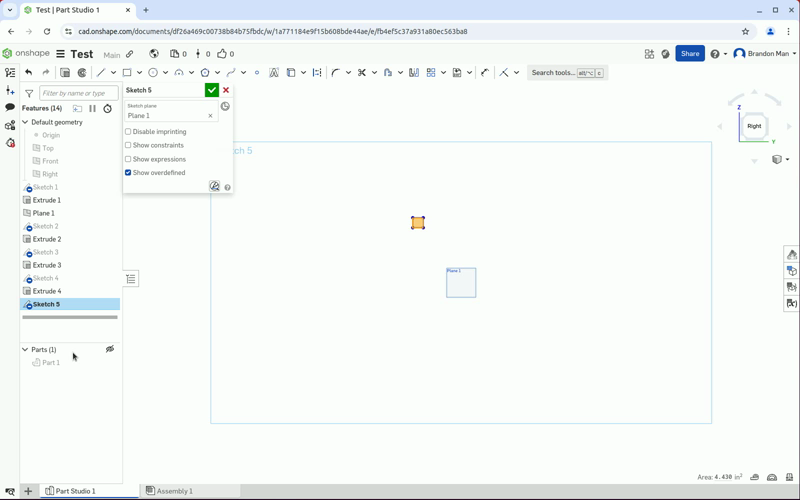
key(shift+e)
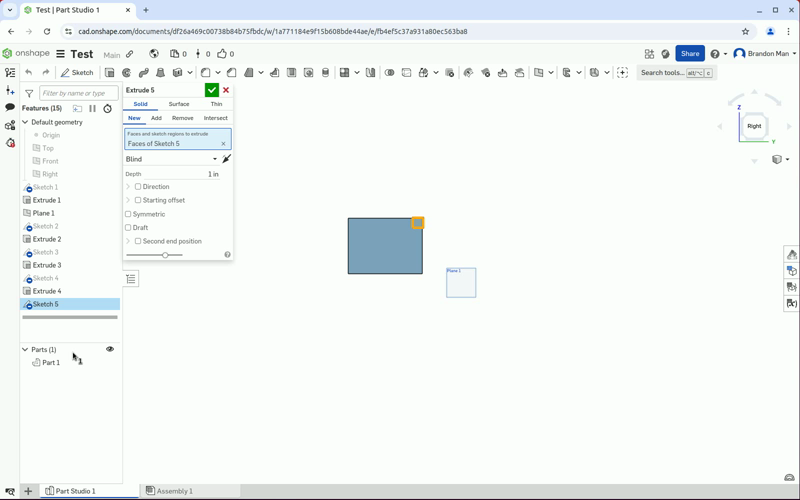
mouse_move(143, 106)
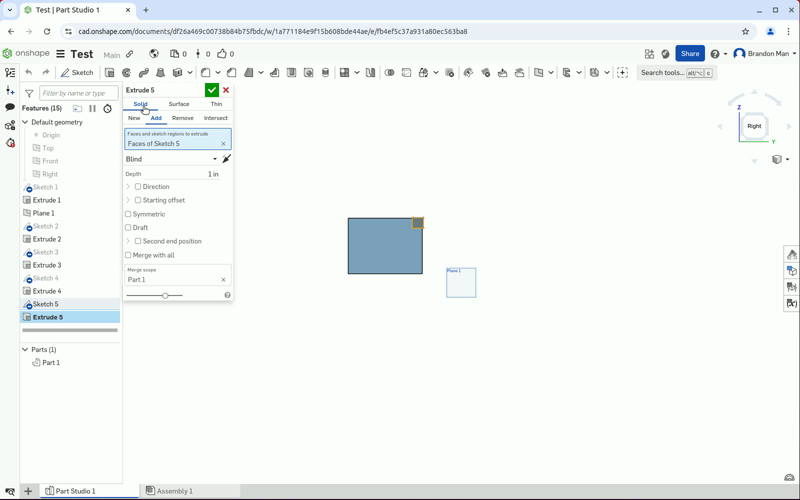
click(143, 106)
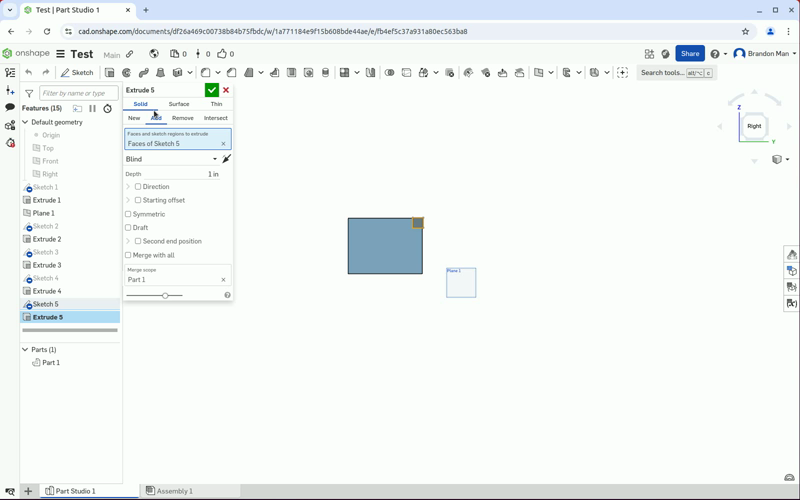
mouse_move(186, 120)
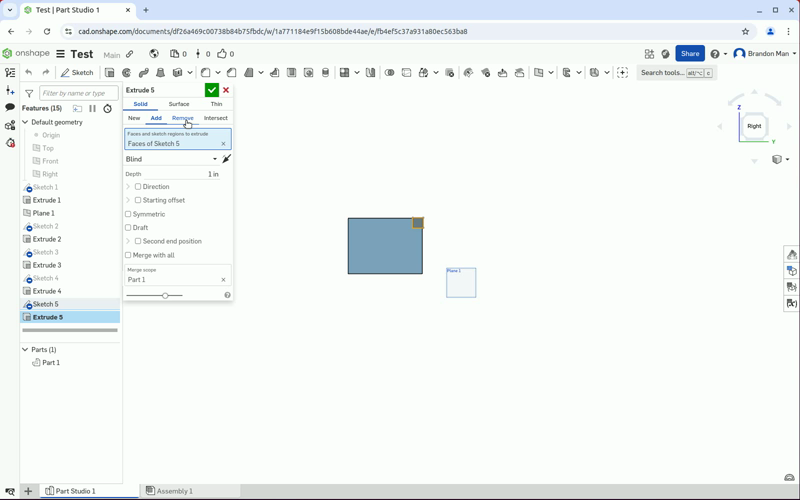
click(186, 120)
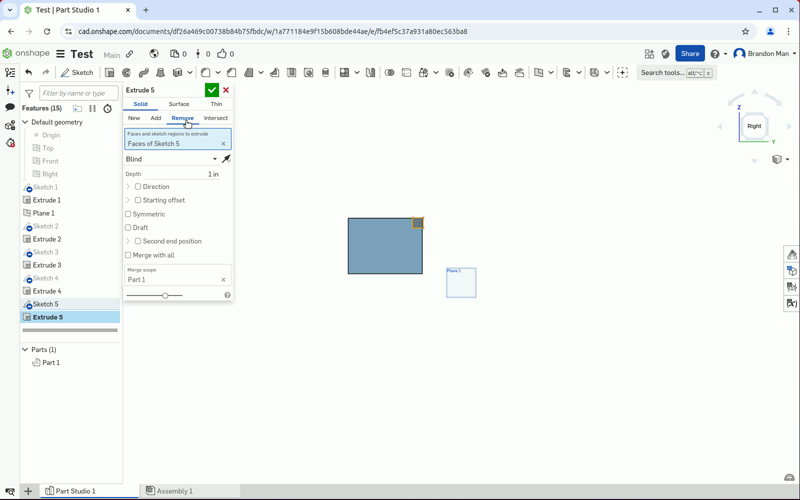
key(tab, 4)
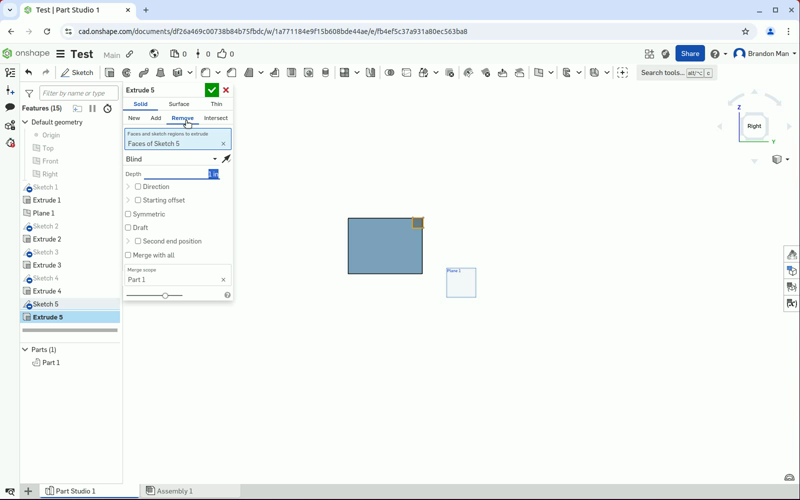
text(1.926)
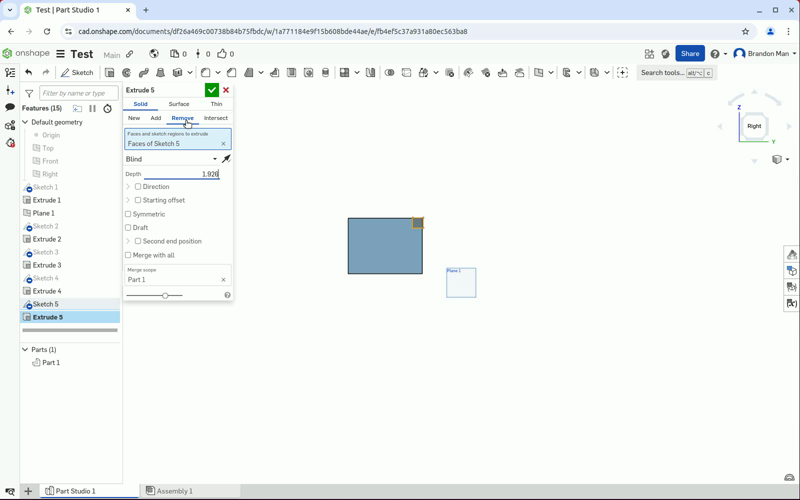
key(tab, 6)
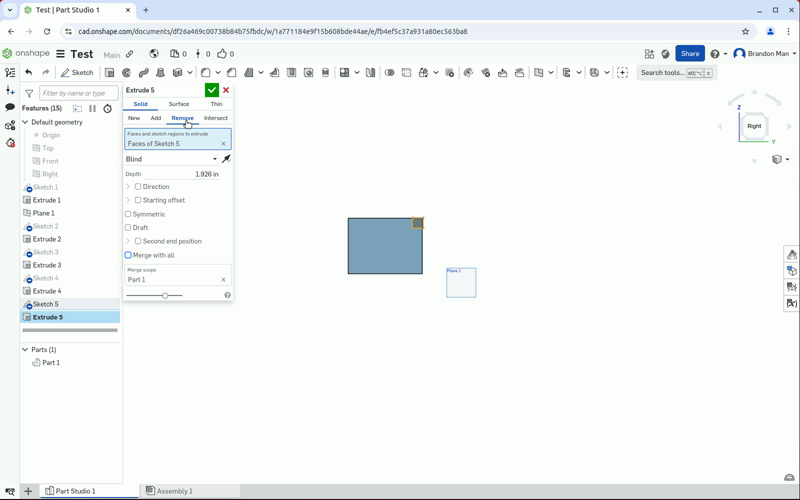
key(space)
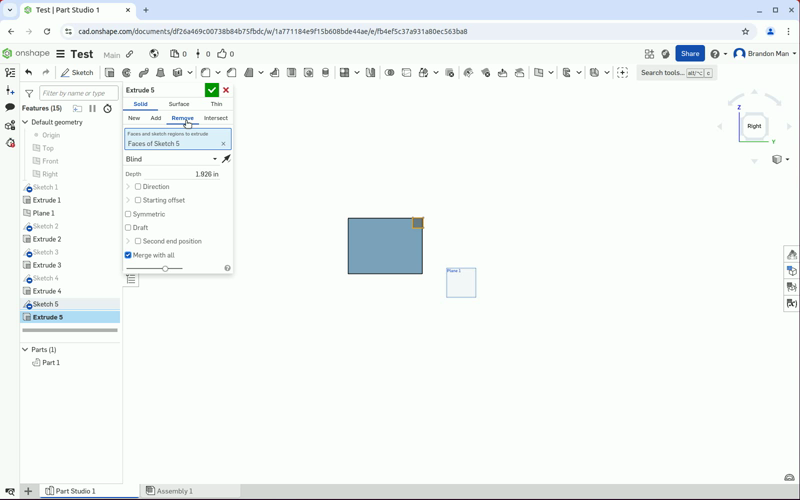
key(enter)
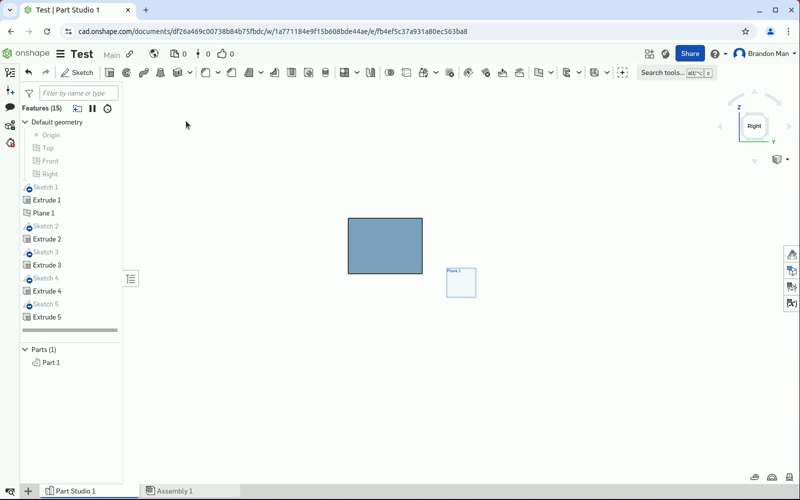
key(shift+h)
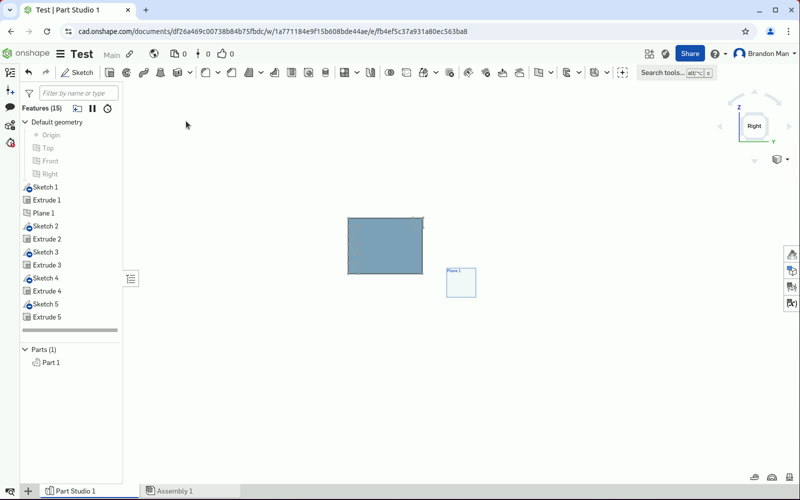
key(shift+h)
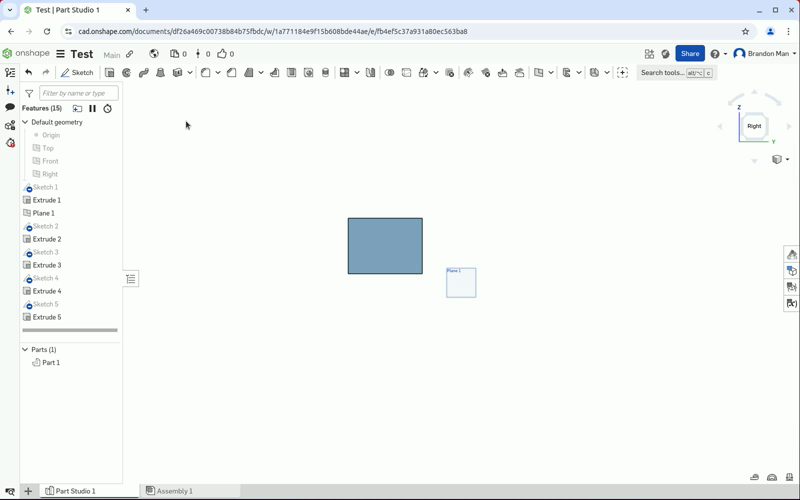
mouse_move(73, 189)
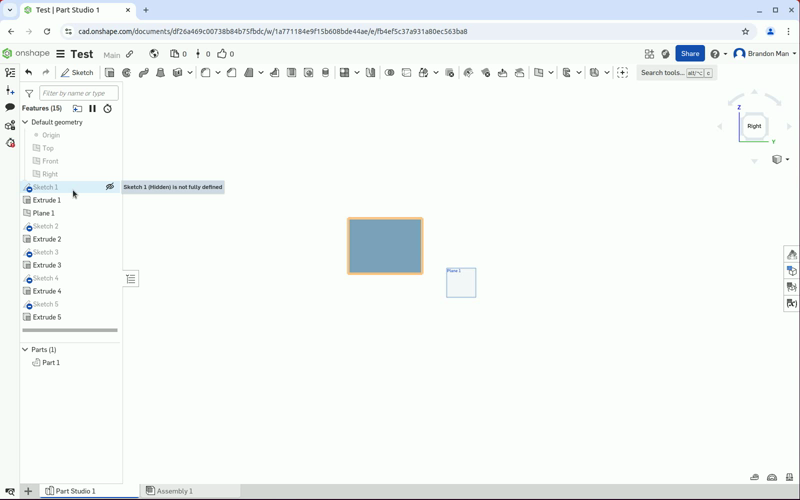
click(73, 189)
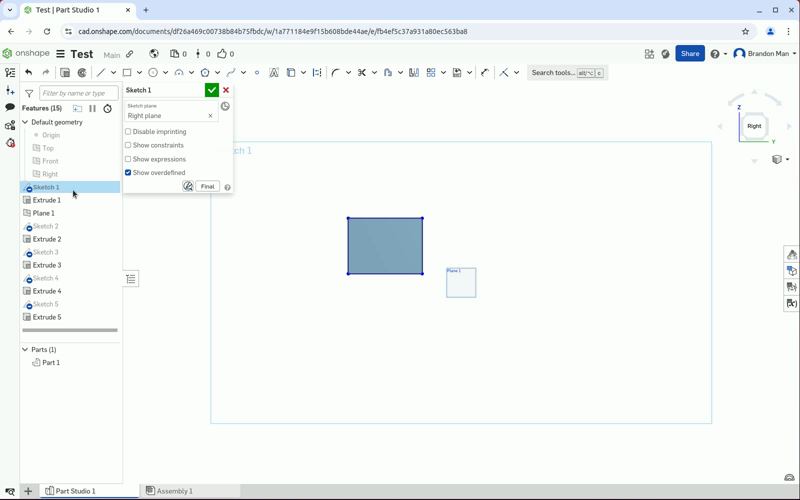
mouse_move(229, 92)
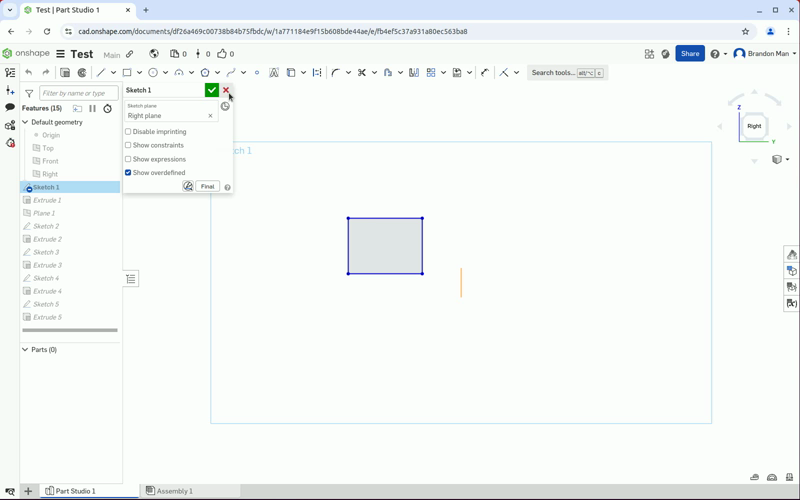
click(229, 92)
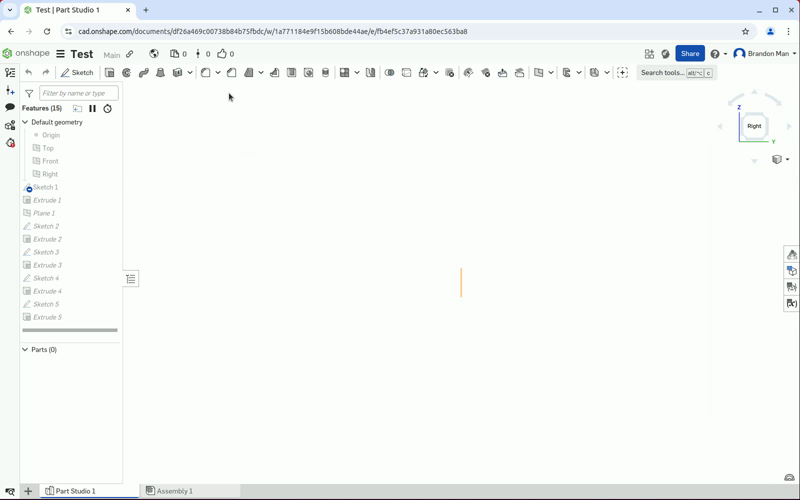
key(shift+s)
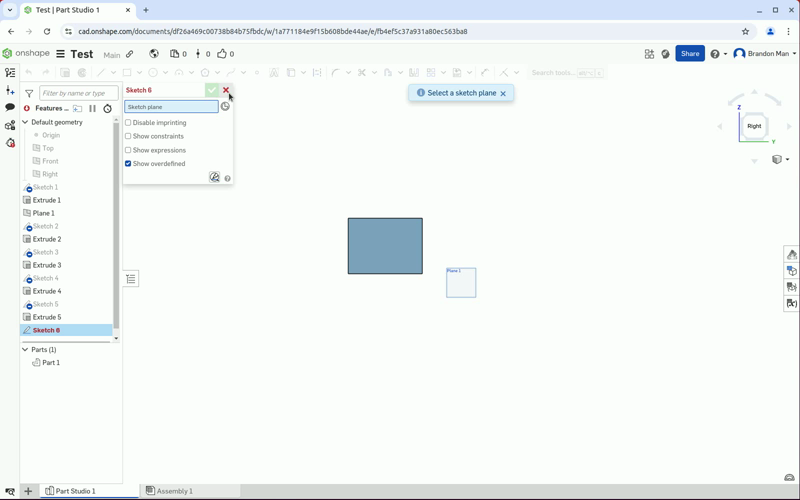
mouse_move(69, 215)
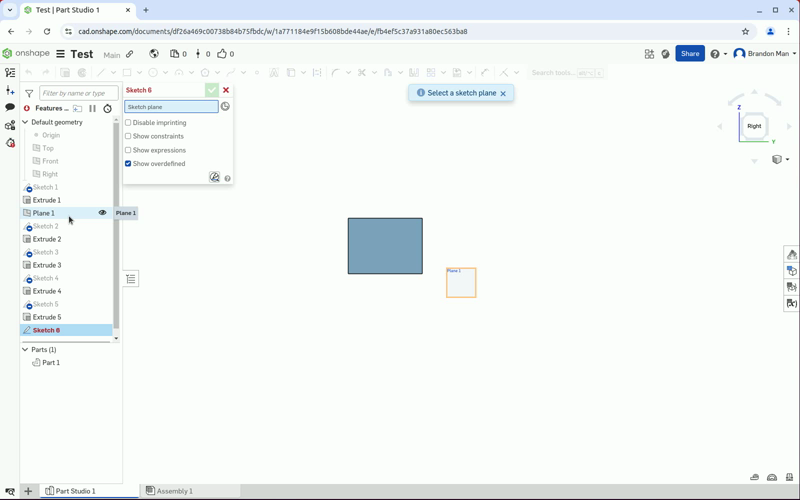
click(69, 215)
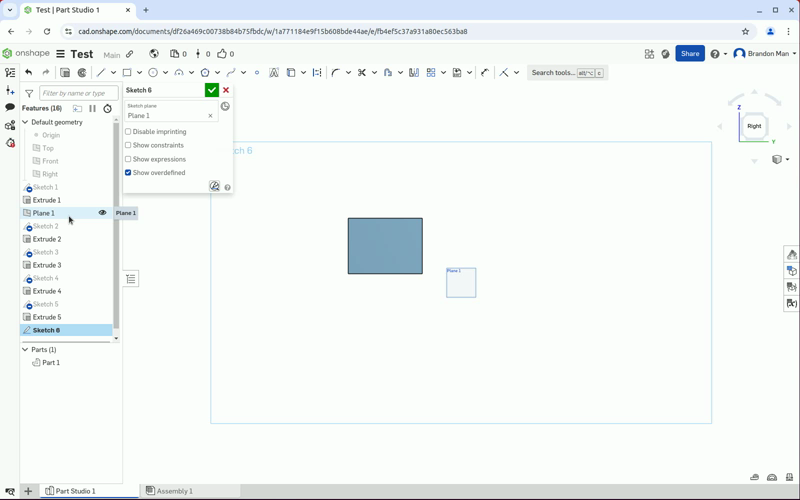
mouse_move(73, 352)
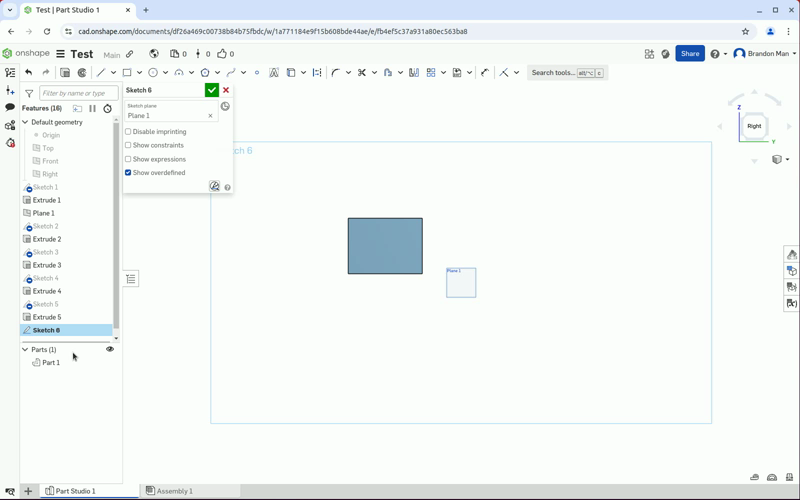
key(y)
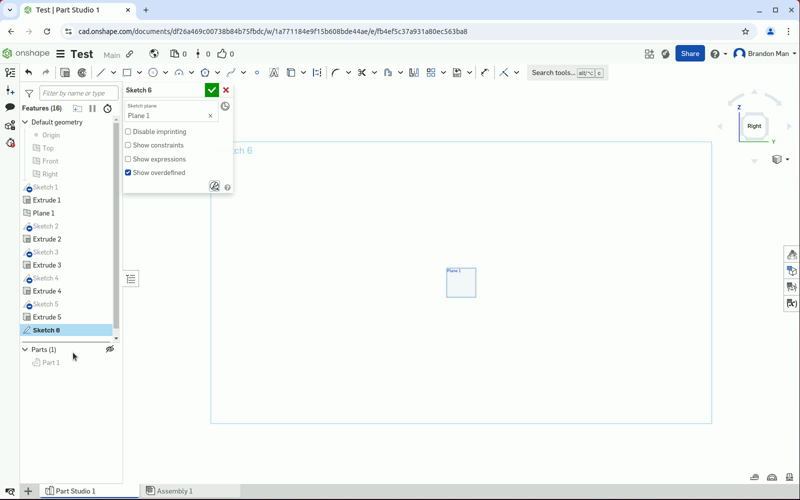
key(l)
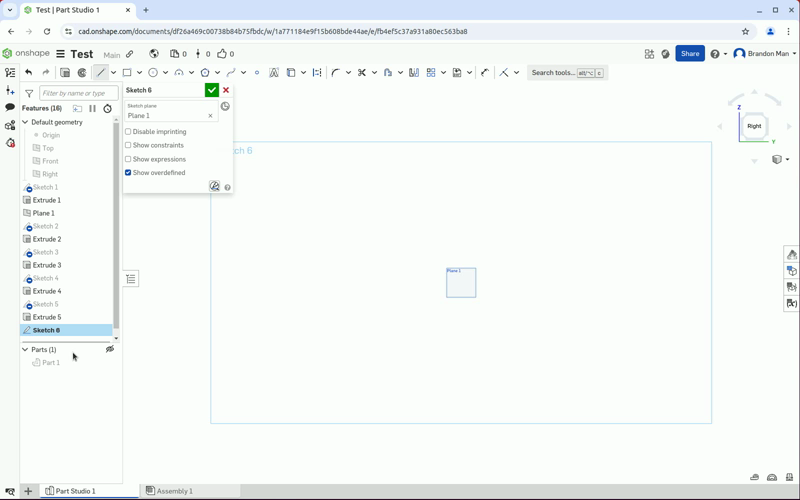
key_down(shift)
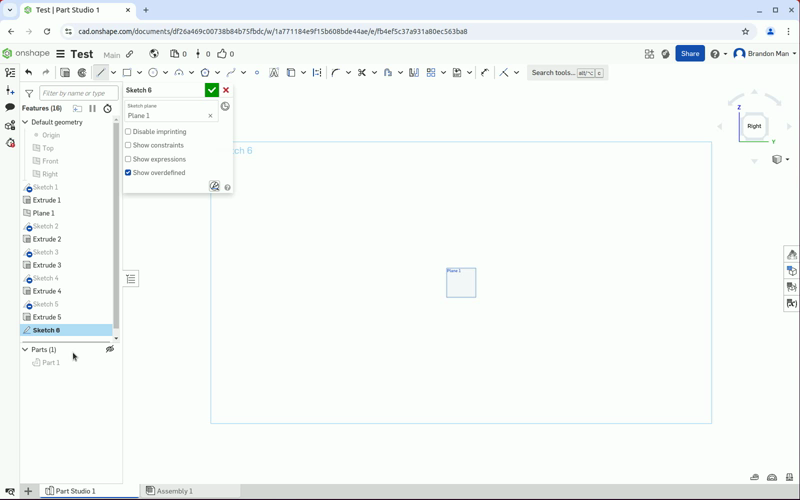
mouse_move(412, 245)
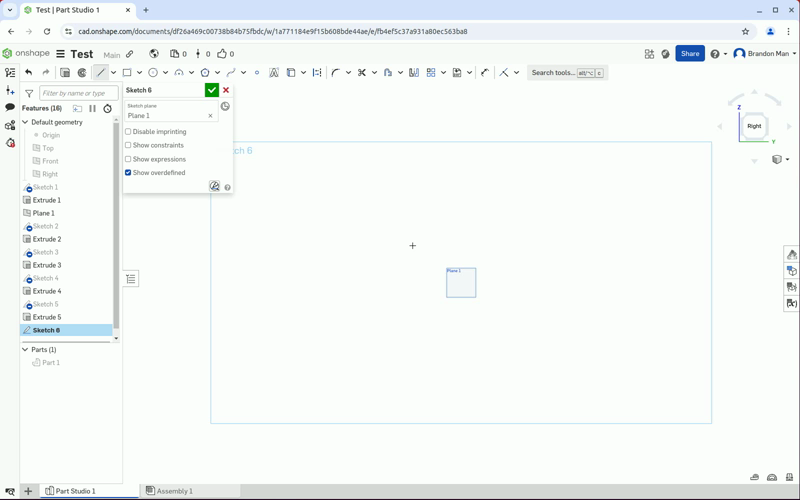
click(412, 245)
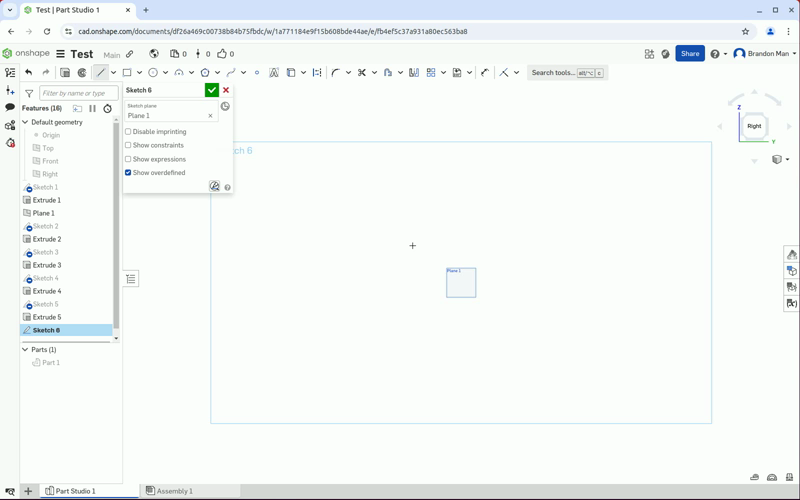
key_up(shift)
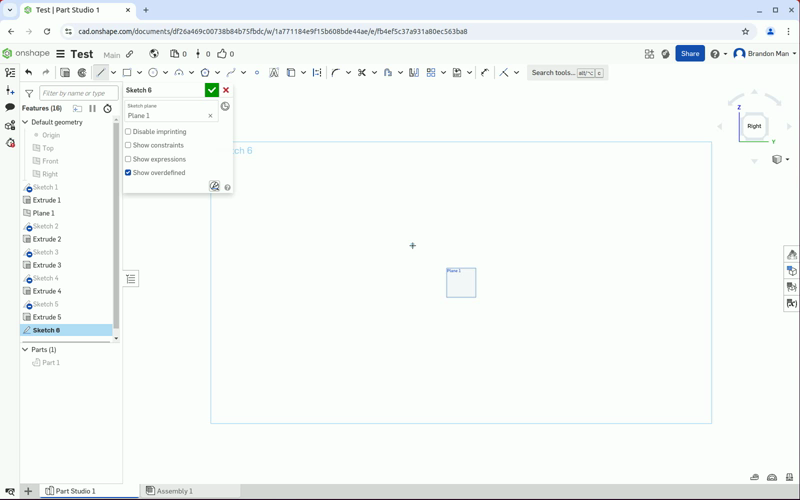
key_down(shift)
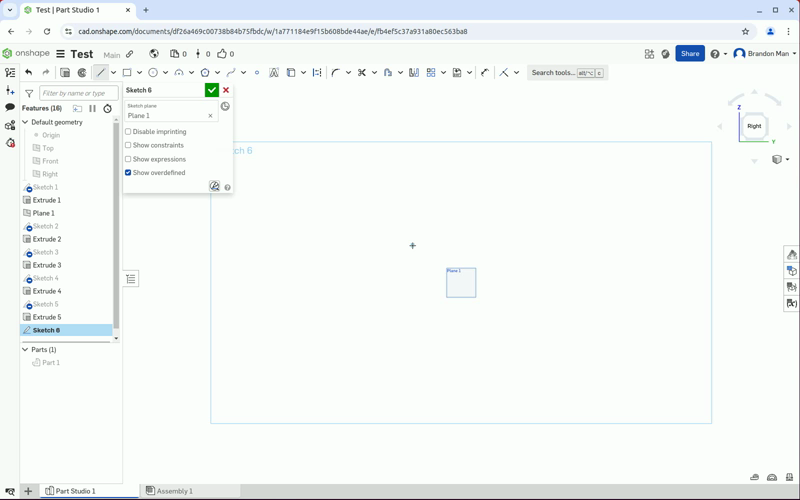
mouse_move(442, 245)
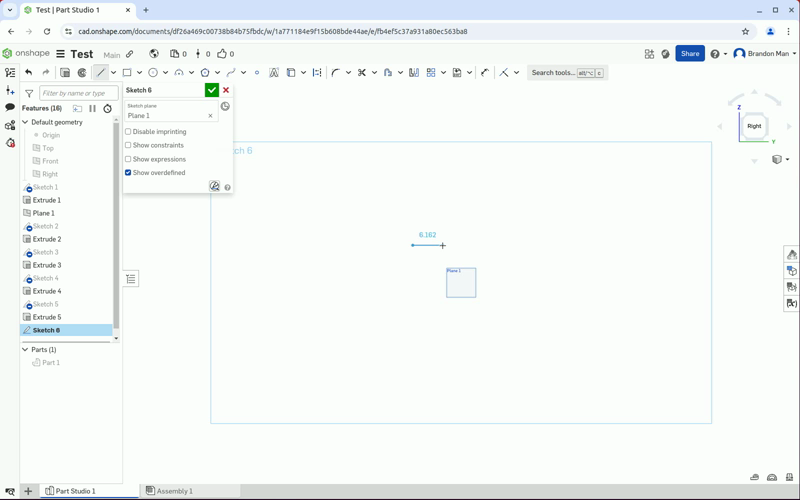
mouse_move(423, 245)
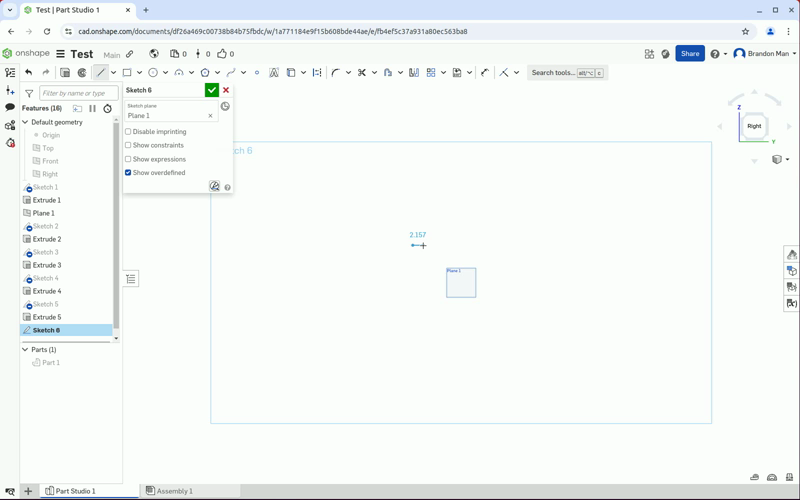
click(423, 245)
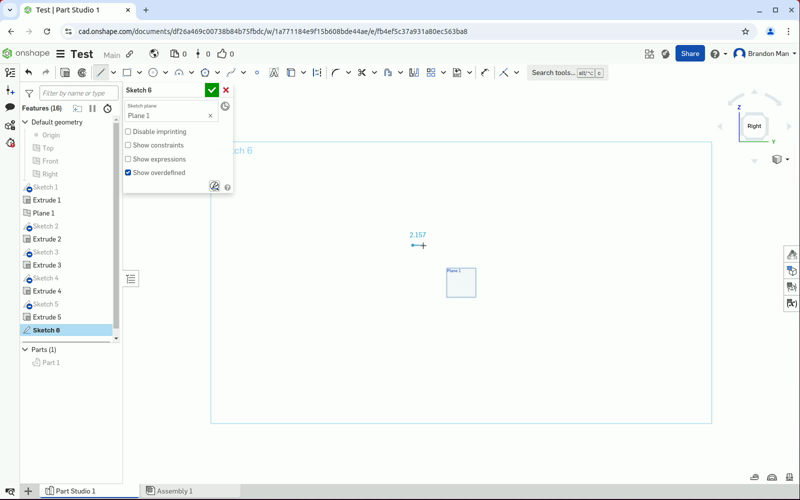
key_up(shift)
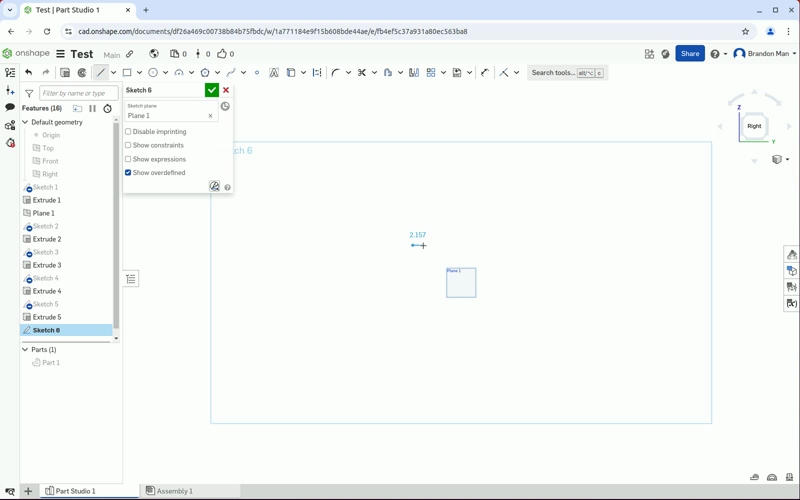
key_down(shift)
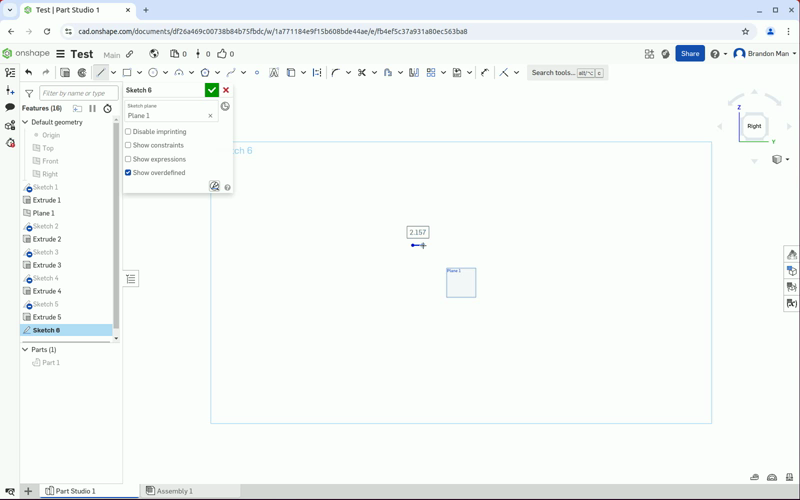
mouse_move(453, 245)
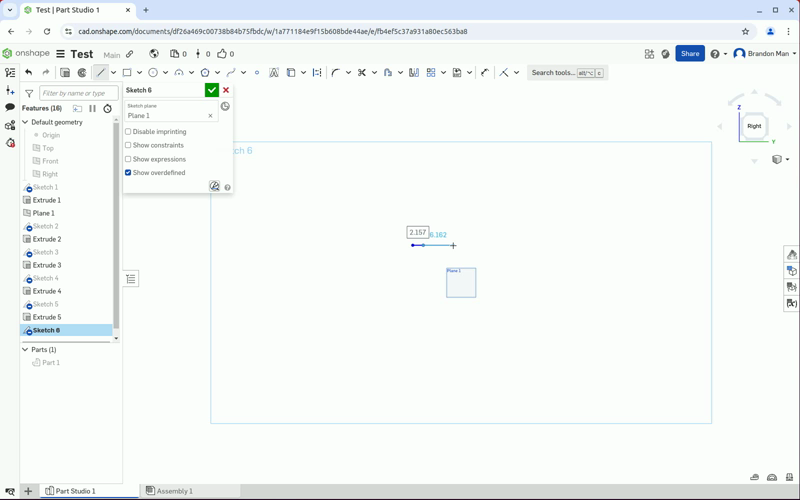
mouse_move(423, 234)
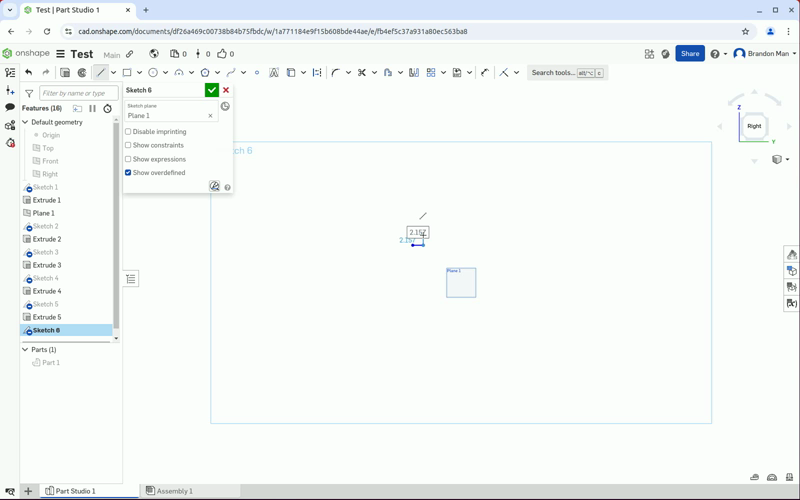
click(423, 234)
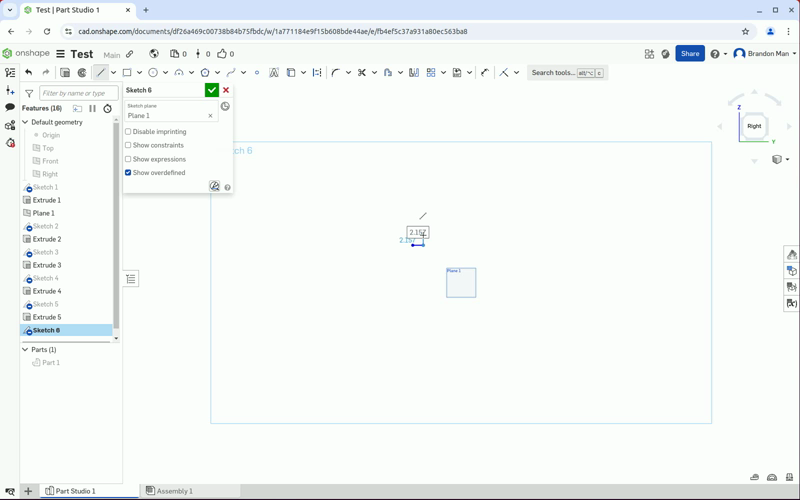
key_up(shift)
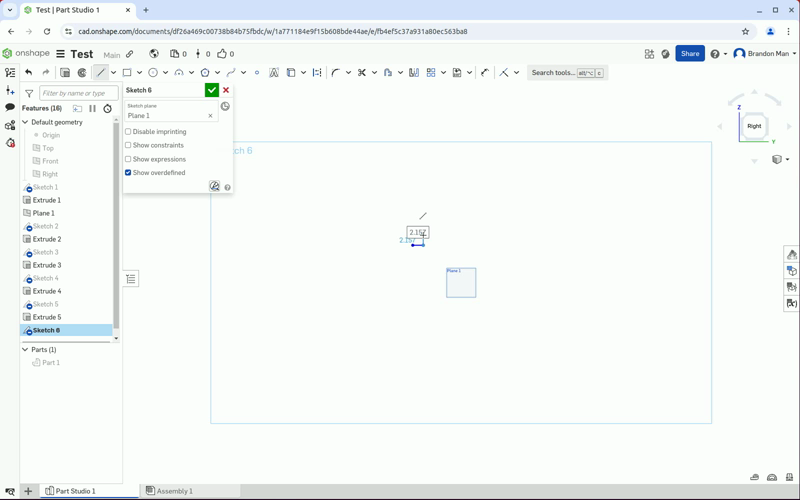
key_down(shift)
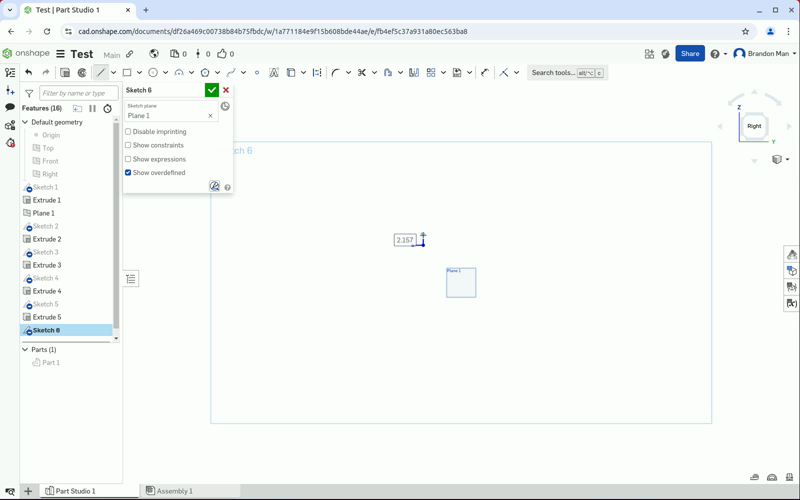
mouse_move(453, 234)
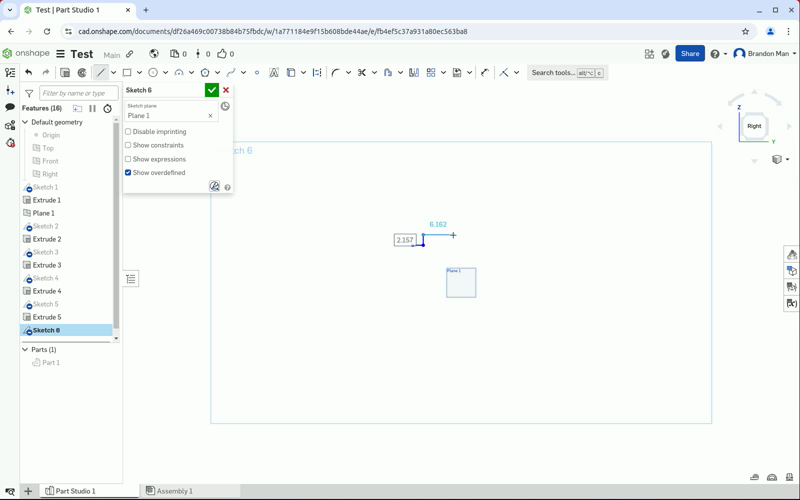
mouse_move(412, 234)
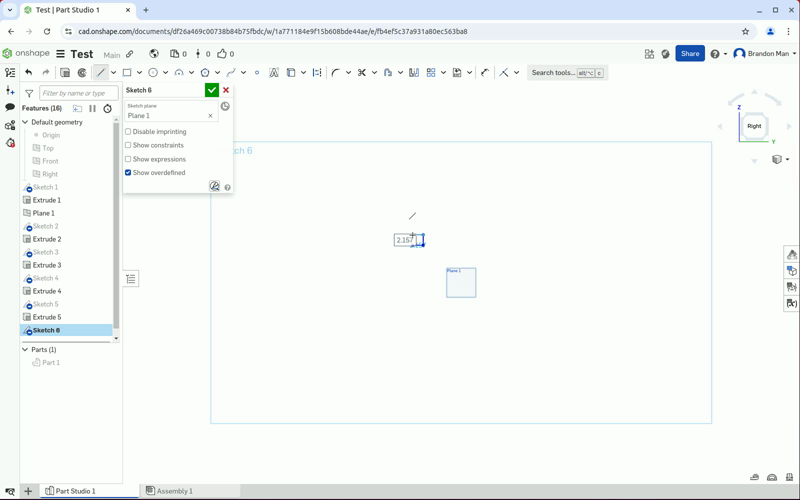
click(412, 234)
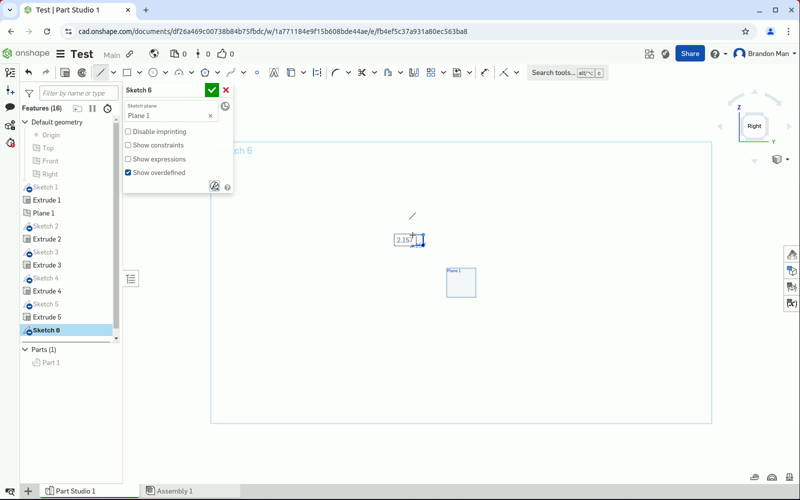
key_up(shift)
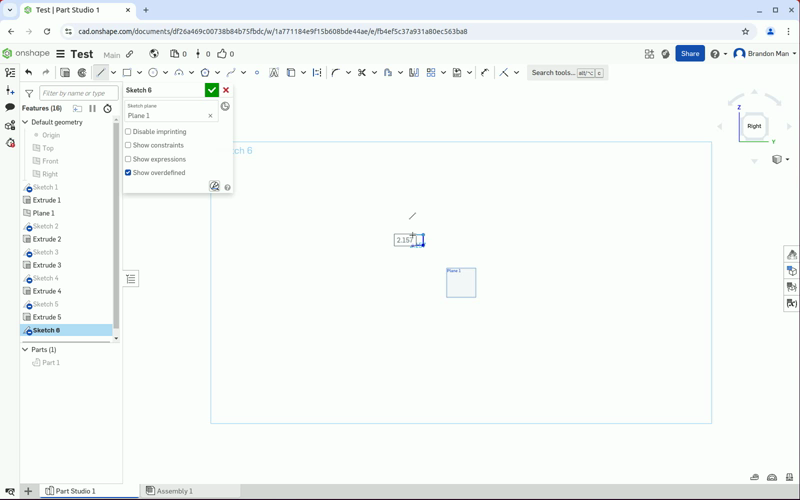
mouse_move(442, 234)
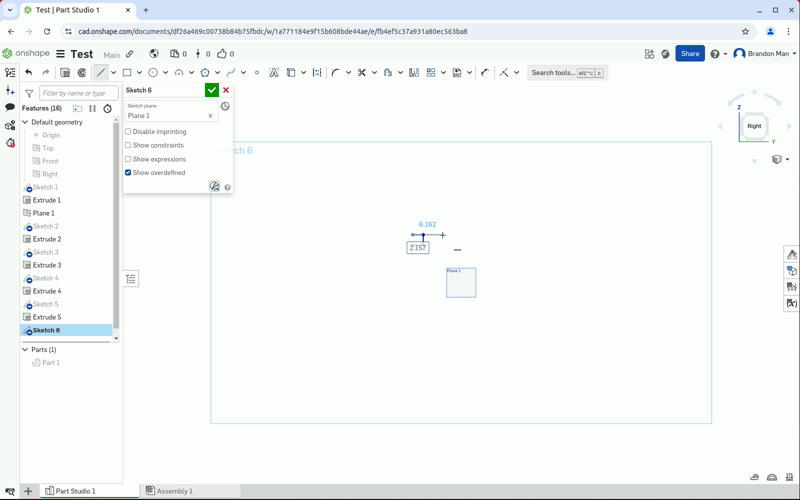
key_down(shift)
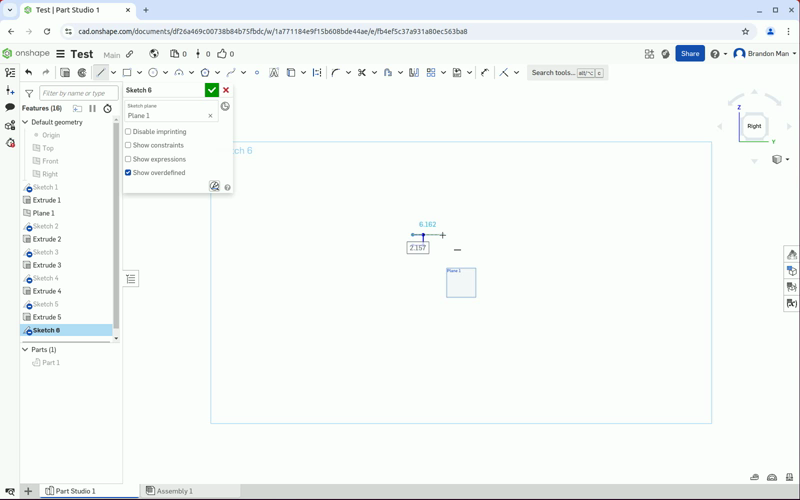
mouse_move(412, 245)
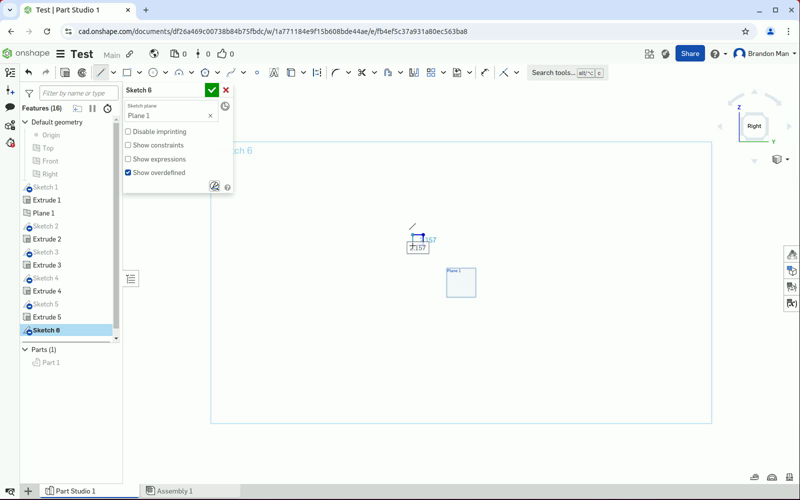
key_up(shift)
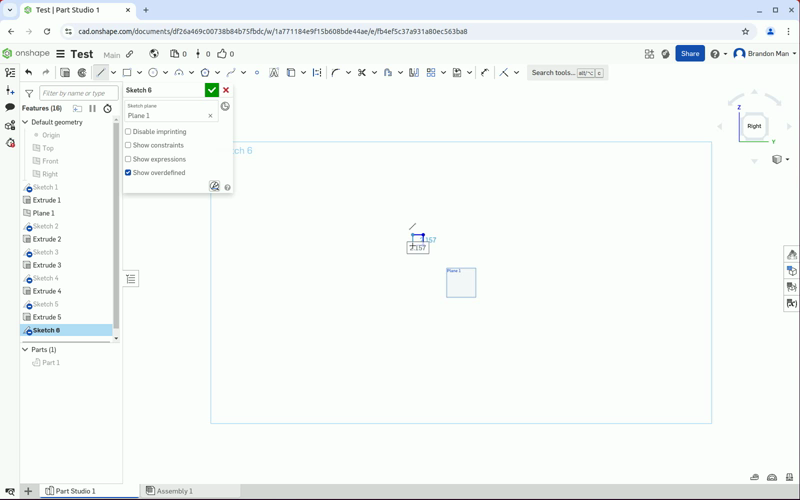
click(412, 245)
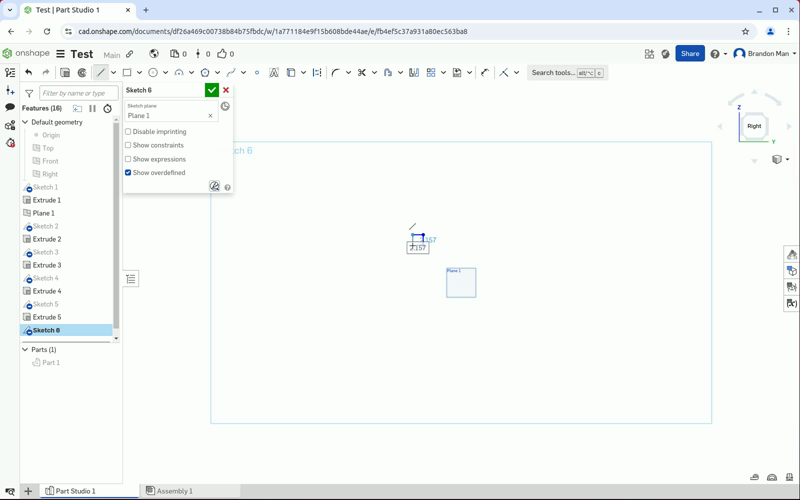
key(esc)
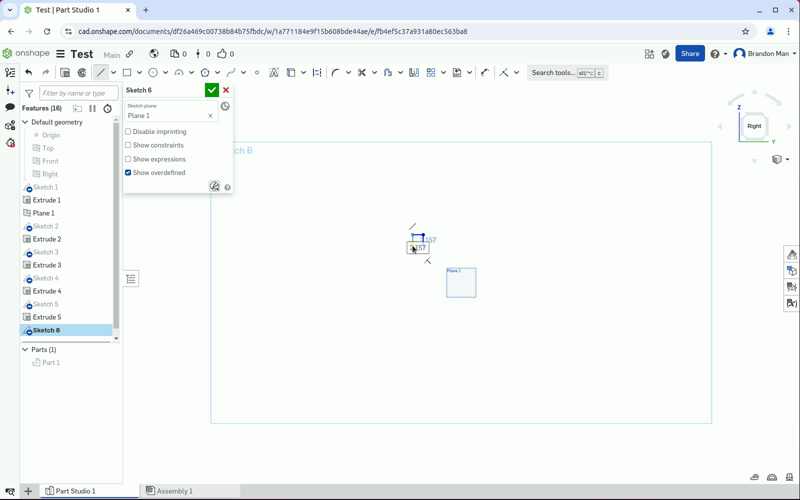
mouse_move(416, 244)
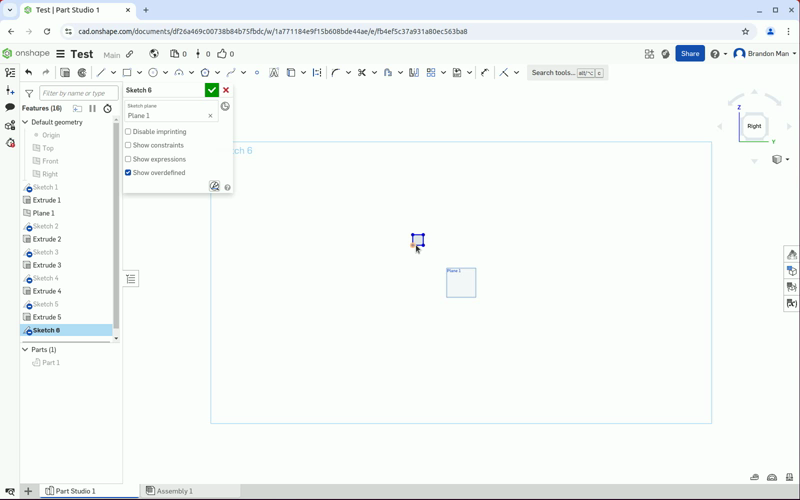
scroll(6)
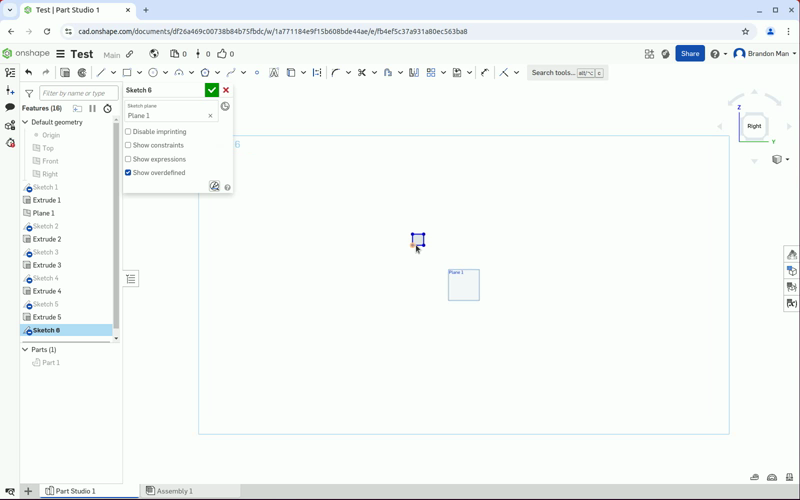
scroll(6)
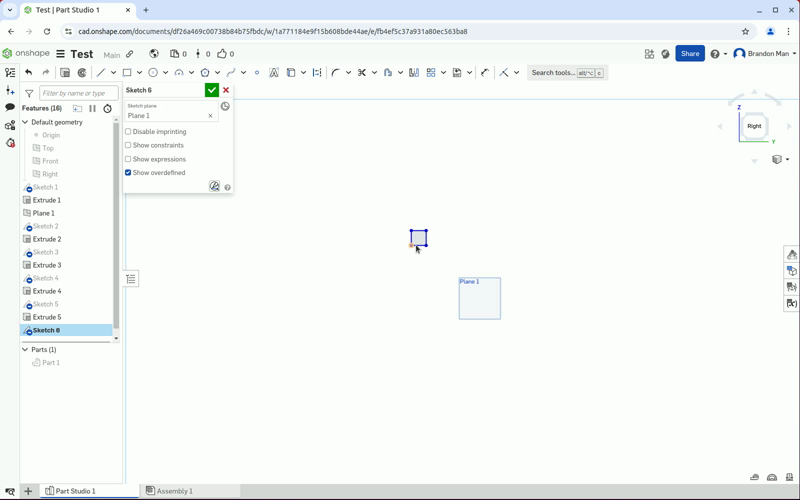
scroll(6)
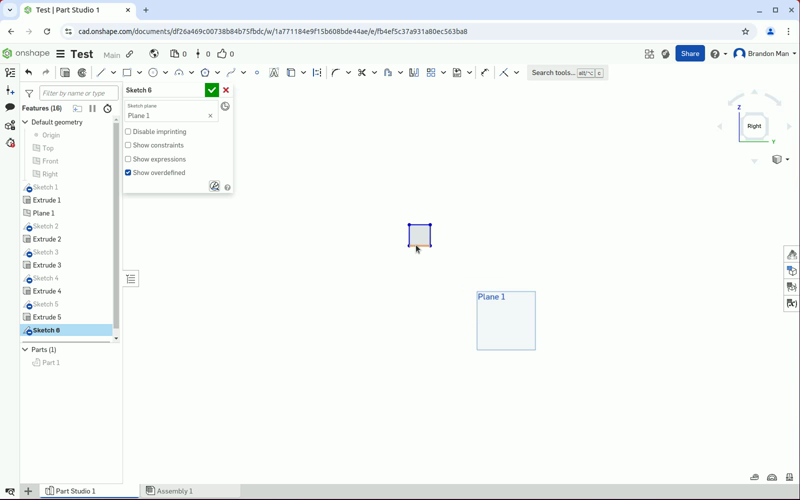
scroll(6)
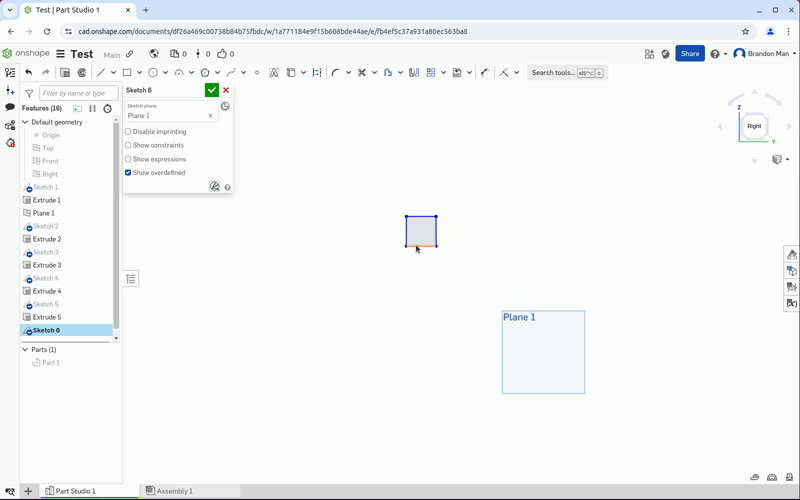
scroll(6)
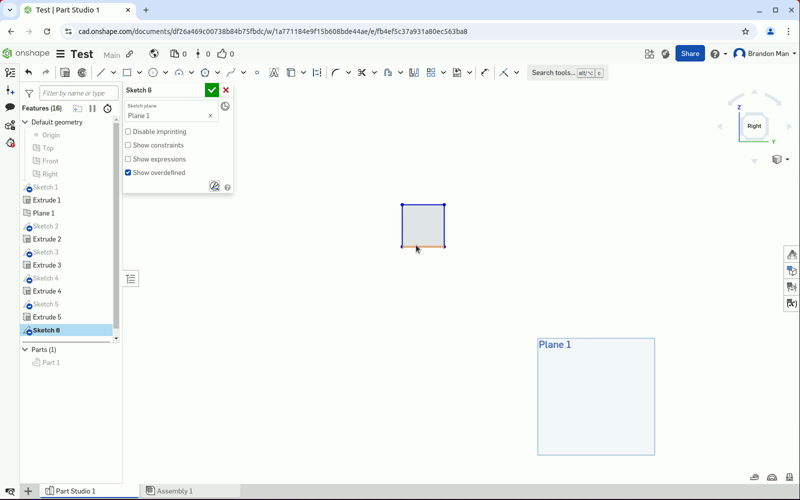
scroll(6)
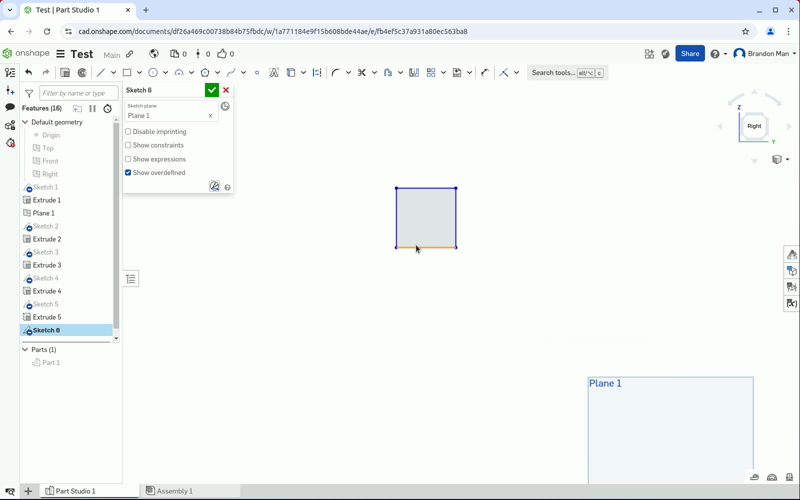
scroll(6)
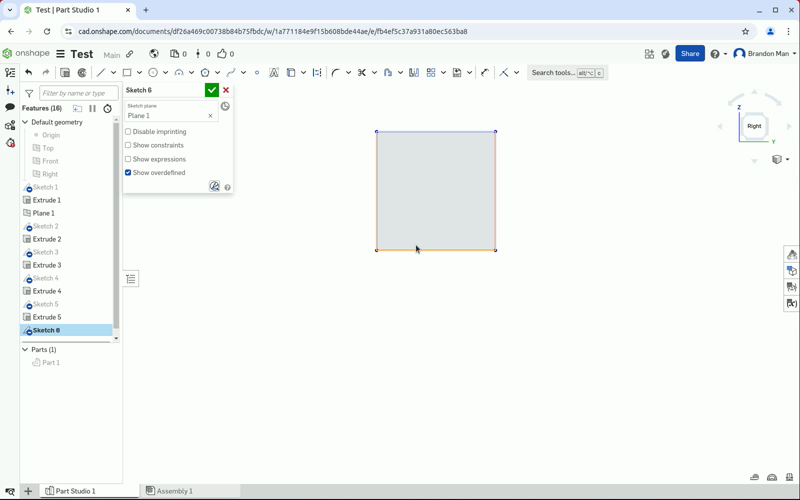
click(416, 244)
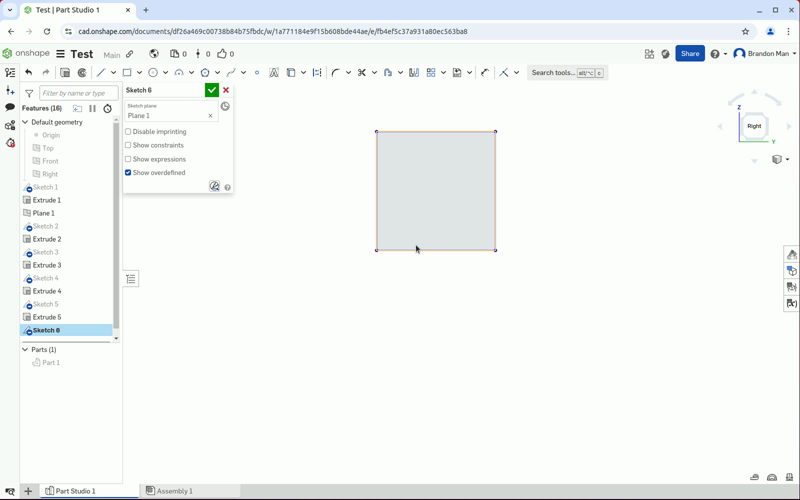
scroll(-6)
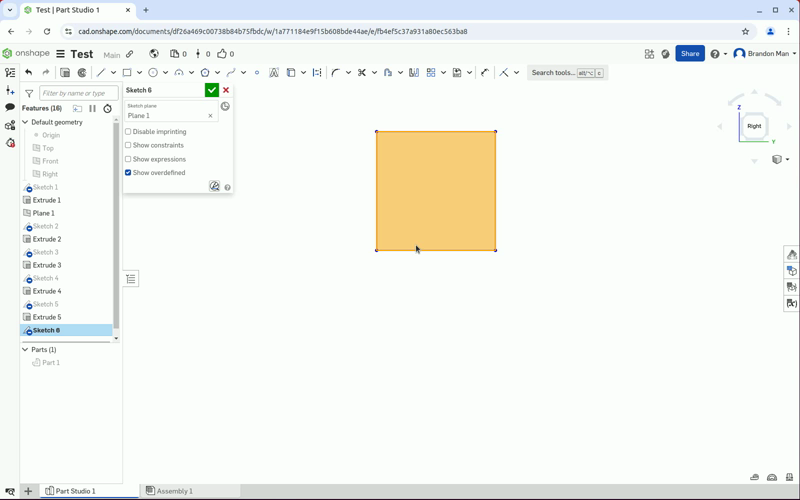
scroll(-6)
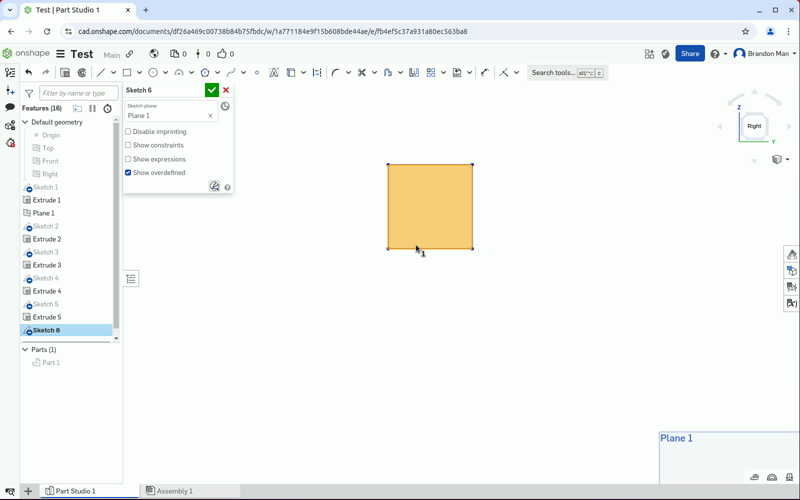
scroll(-6)
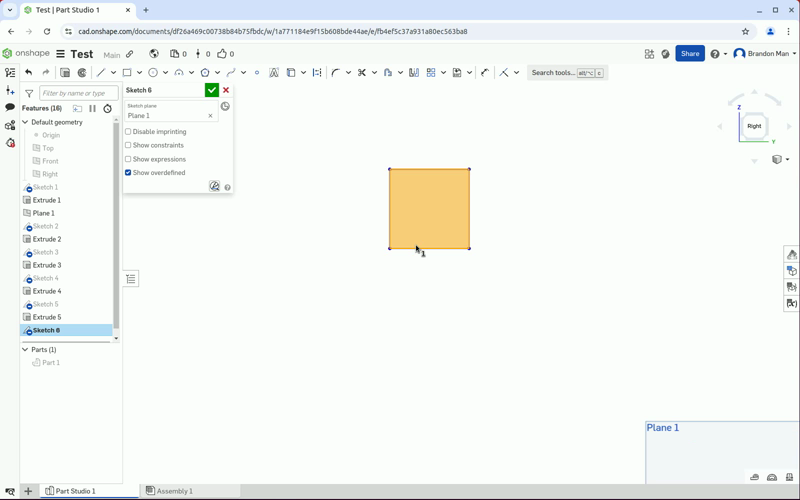
scroll(-6)
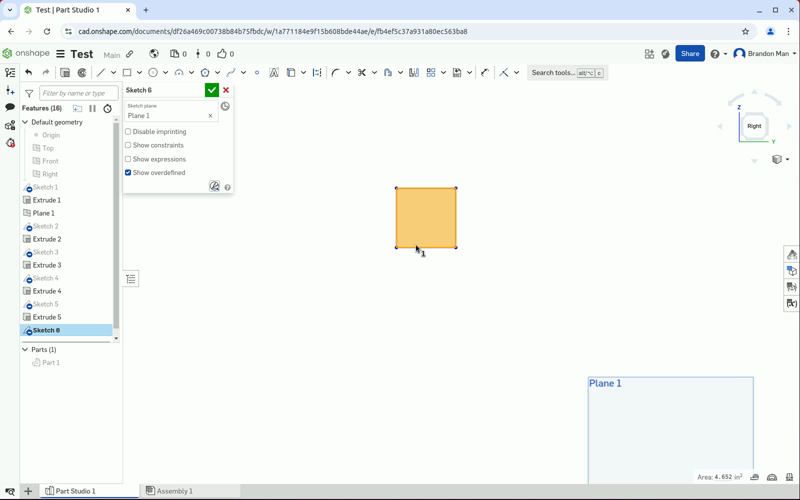
scroll(-6)
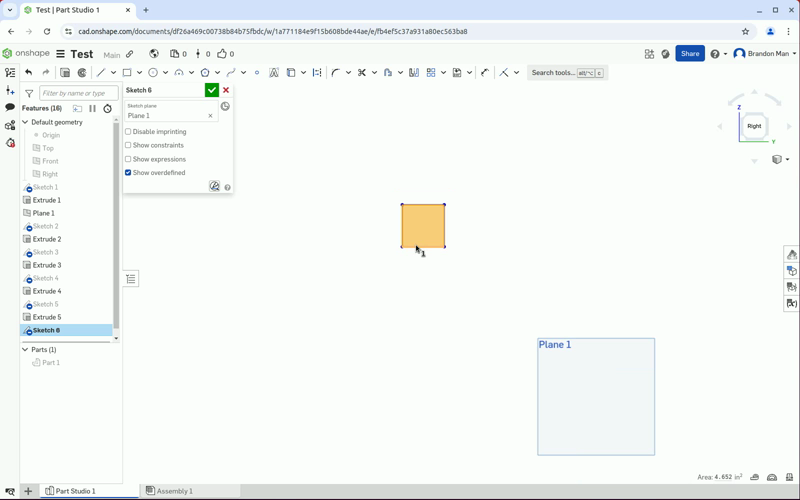
scroll(-6)
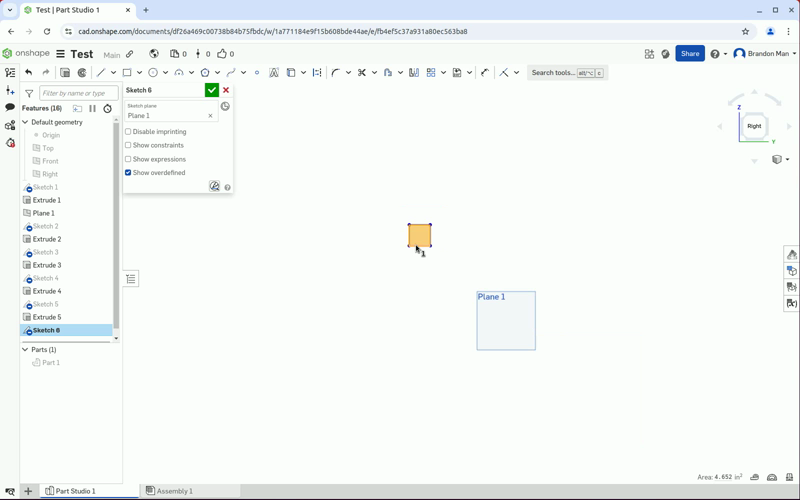
scroll(-6)
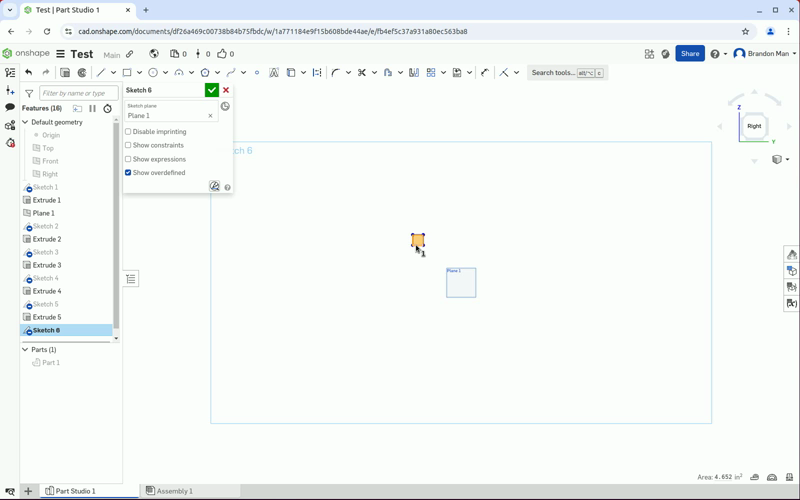
mouse_move(73, 352)
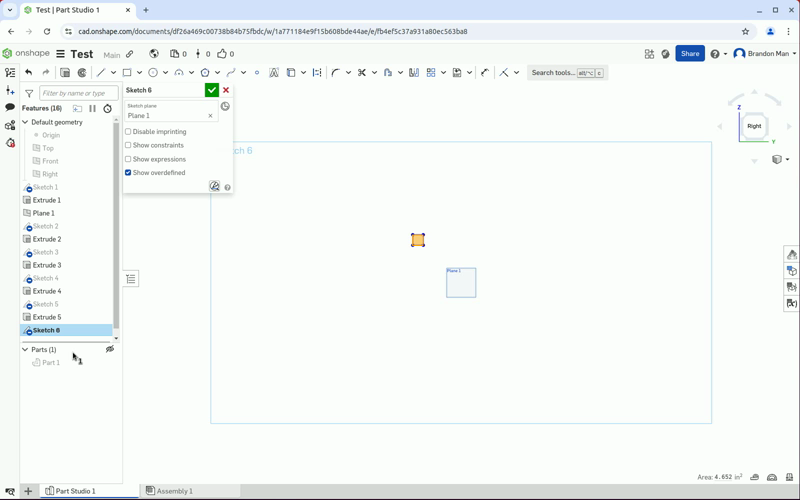
key(shift+y)
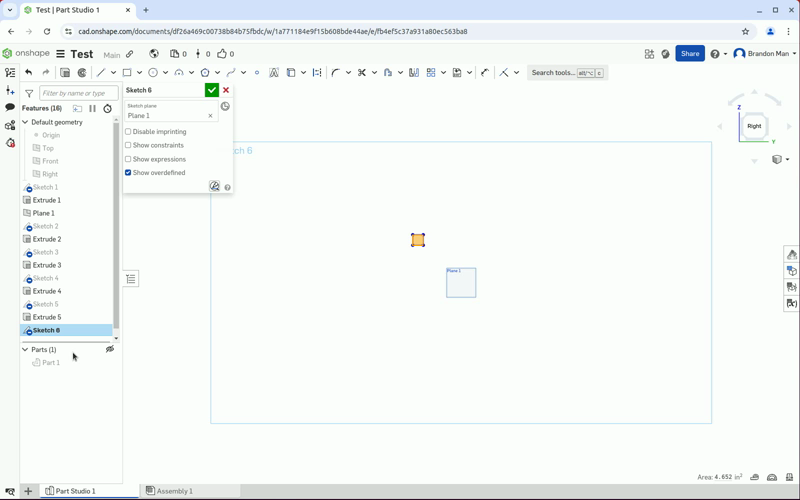
key(shift+e)
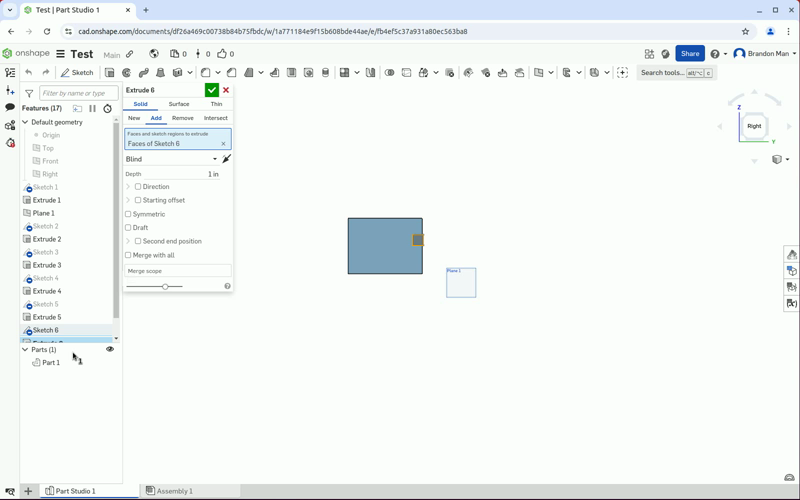
mouse_move(143, 106)
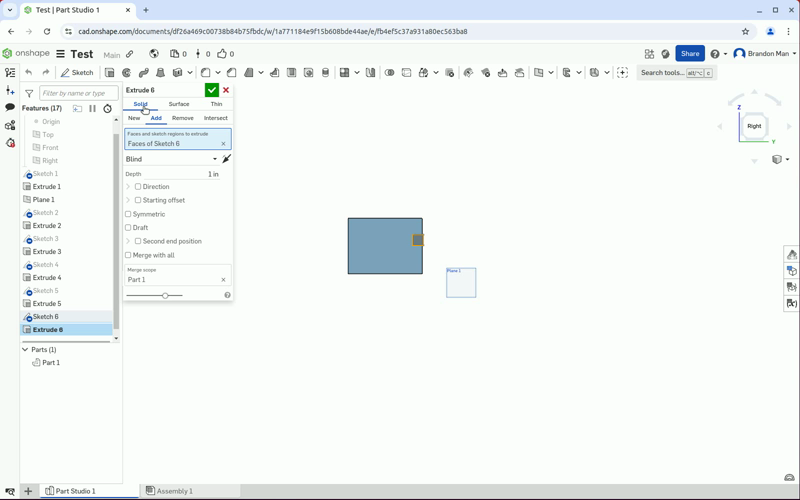
click(143, 106)
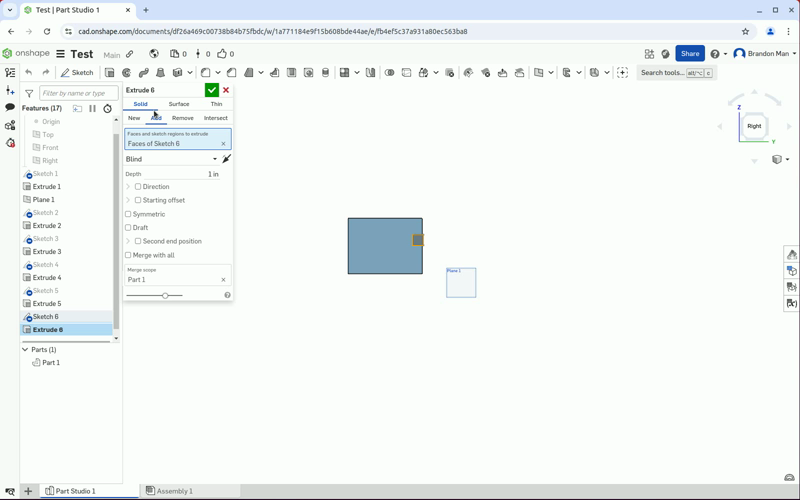
mouse_move(186, 120)
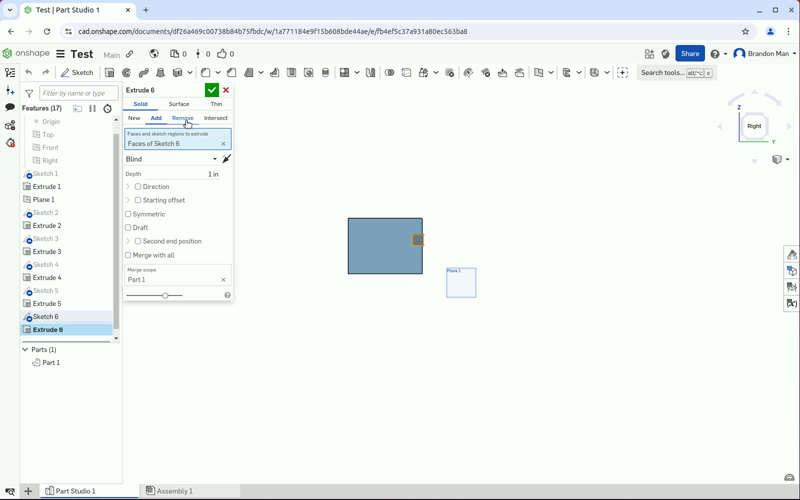
click(186, 120)
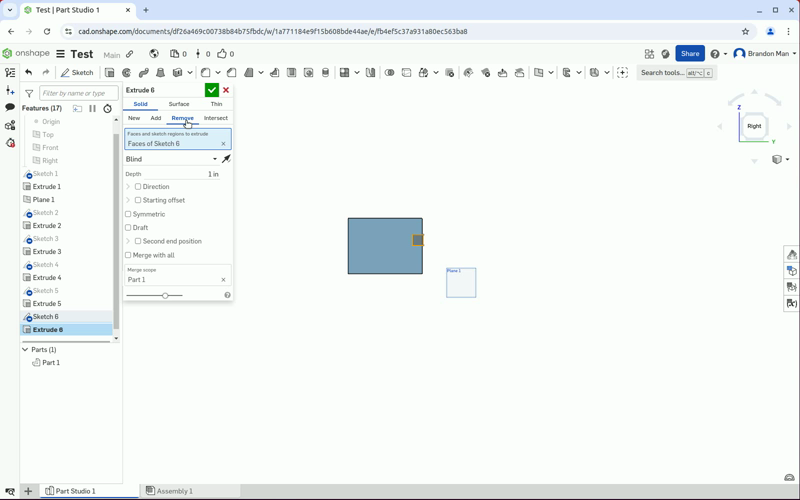
key(tab, 4)
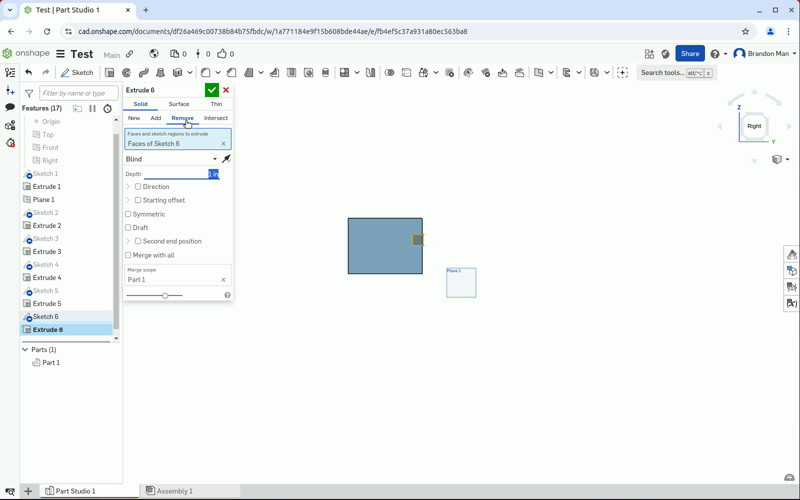
text(1.926)
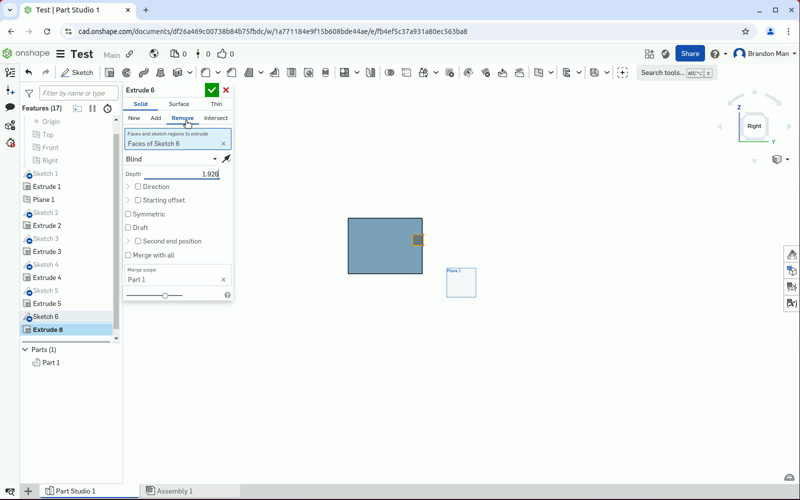
key(tab, 6)
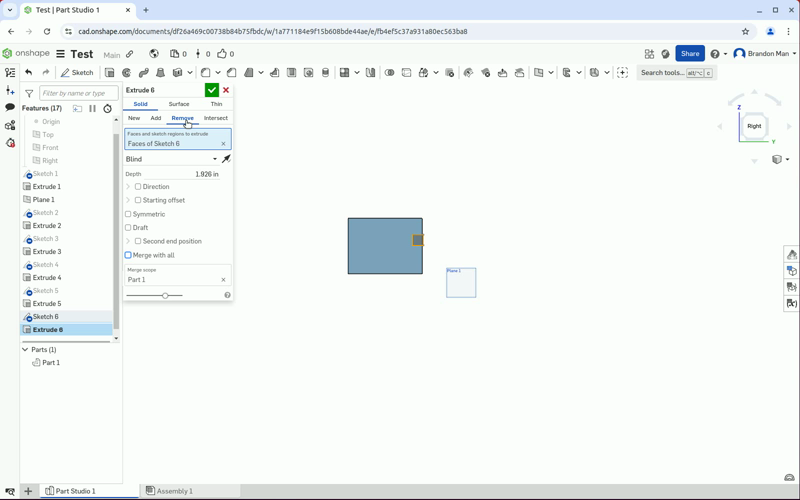
key(space)
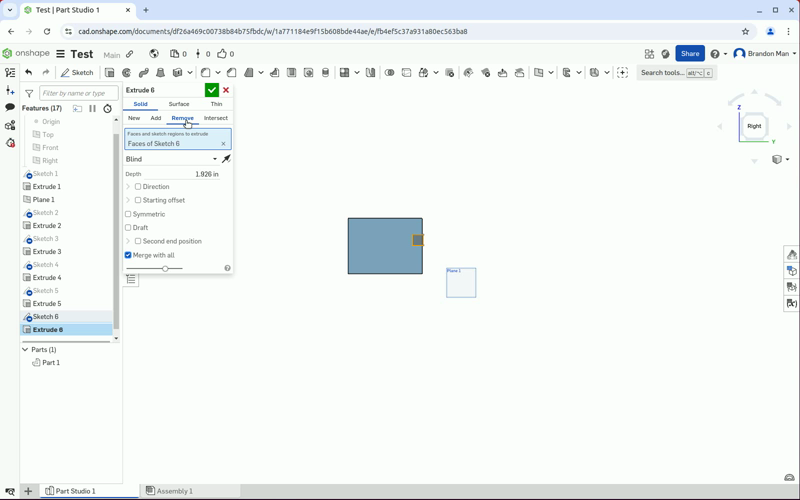
key(enter)
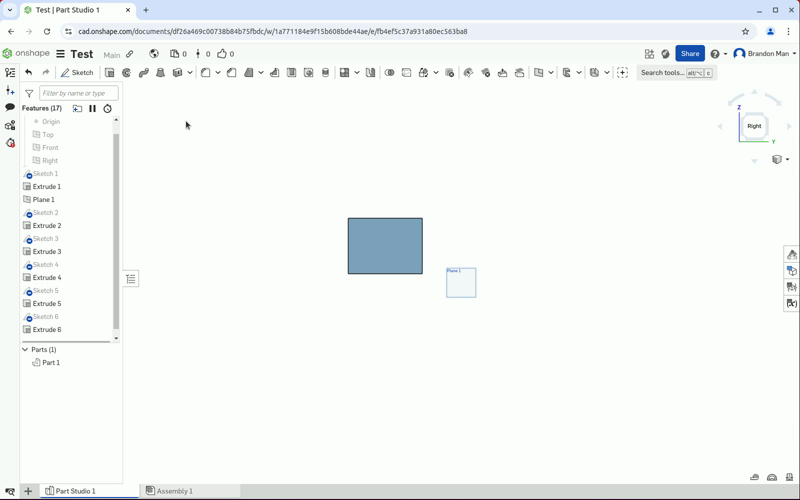
key(shift+h)
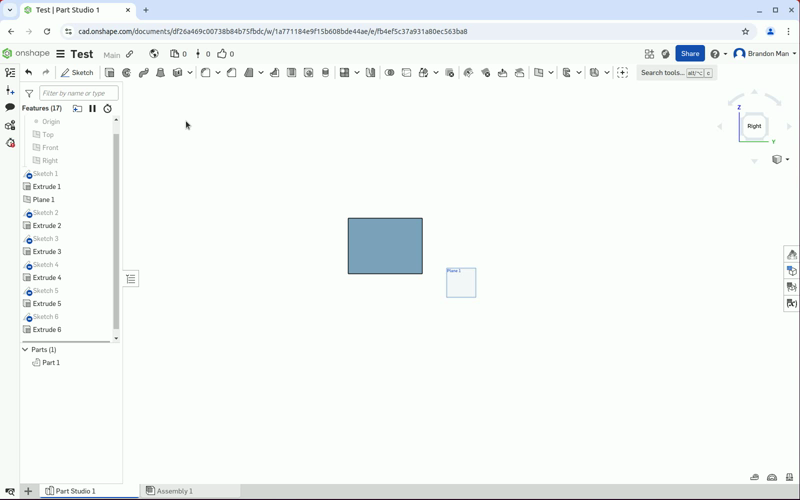
key(shift+h)
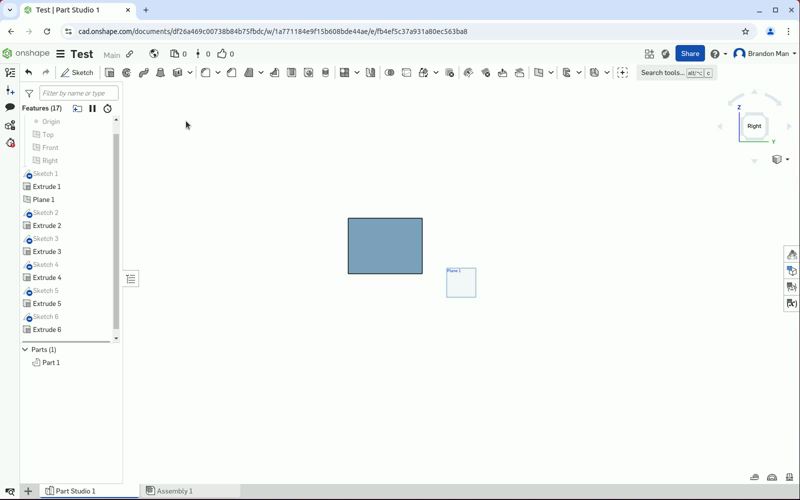
mouse_move(69, 176)
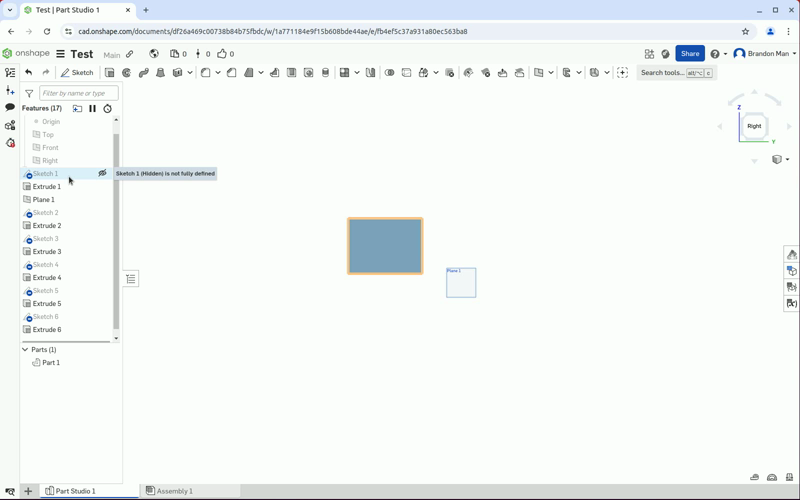
click(69, 176)
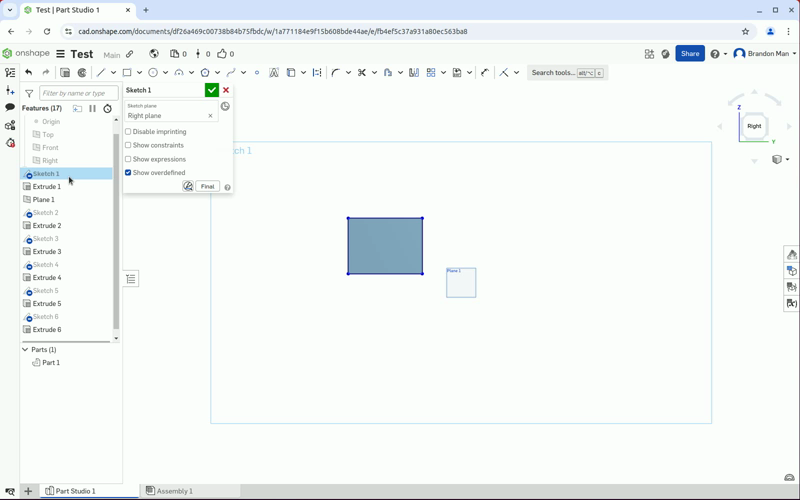
mouse_move(229, 92)
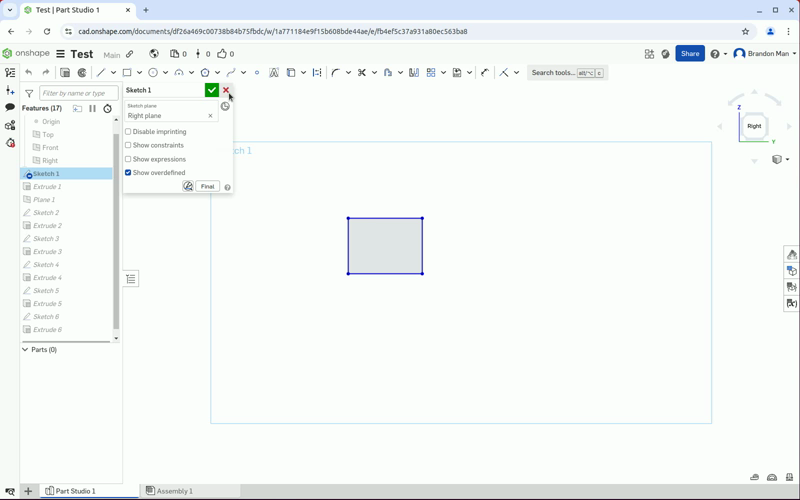
click(229, 92)
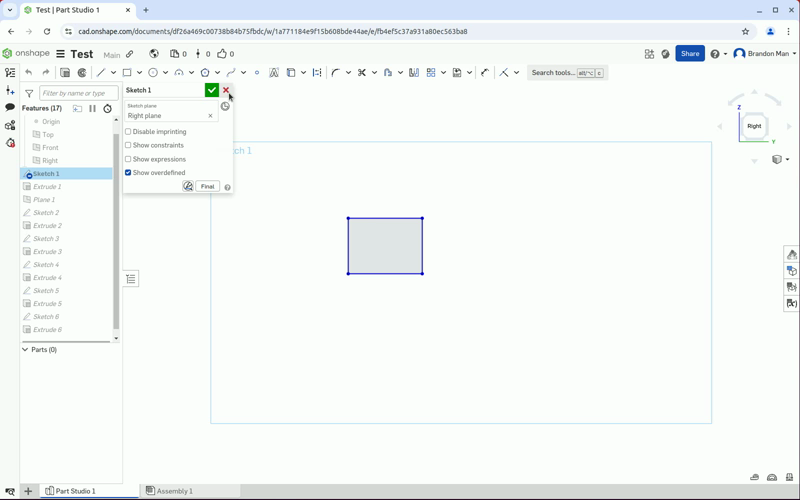
key(shift+s)
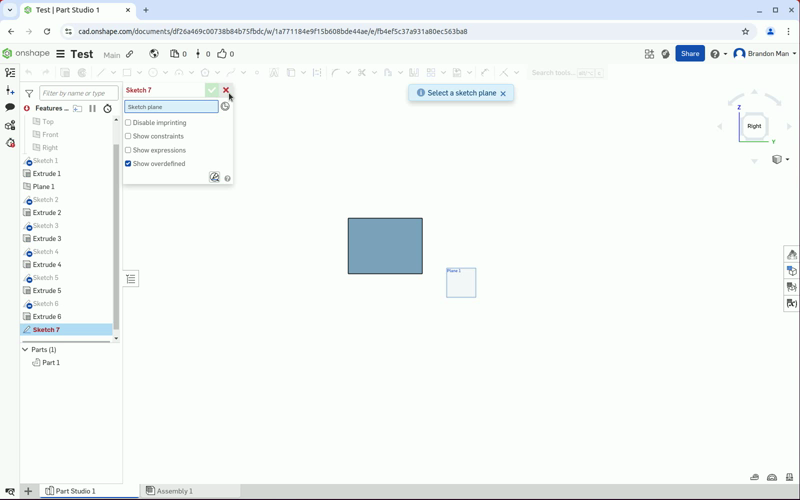
mouse_move(69, 189)
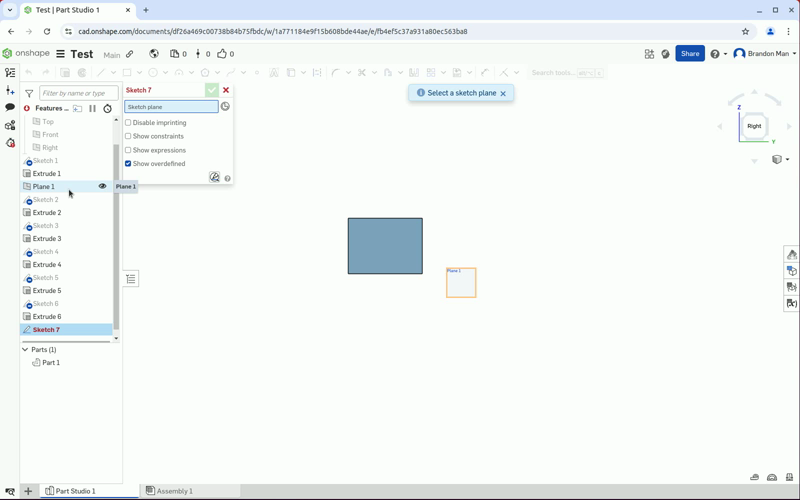
click(69, 189)
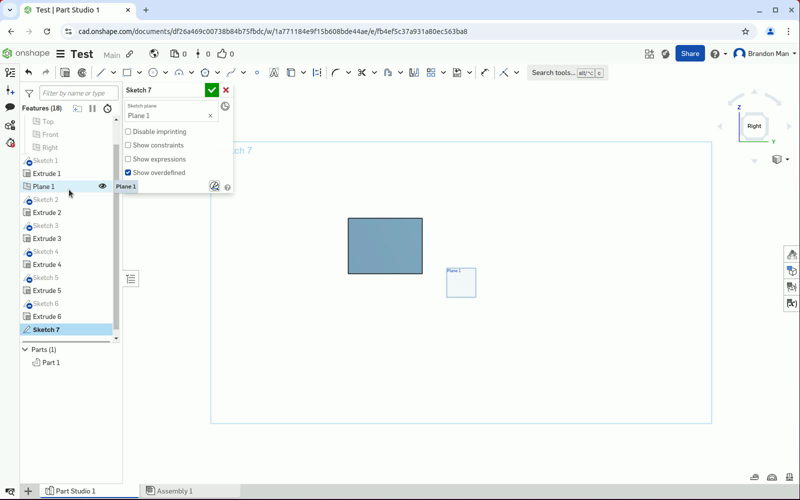
mouse_move(73, 352)
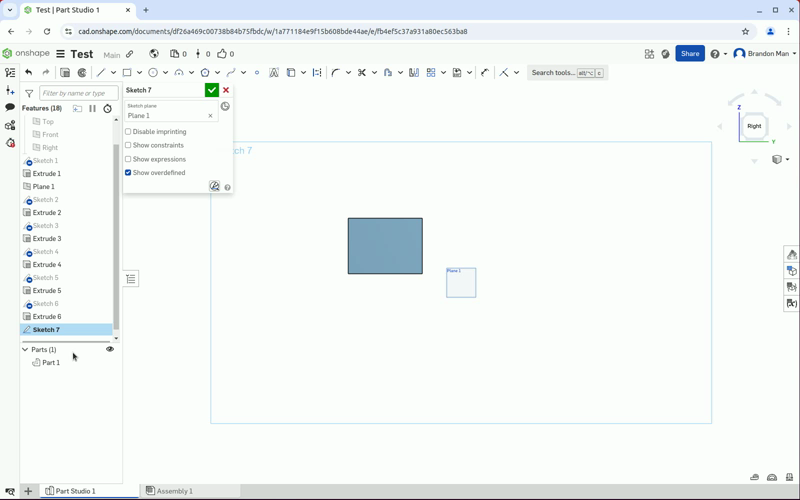
key(y)
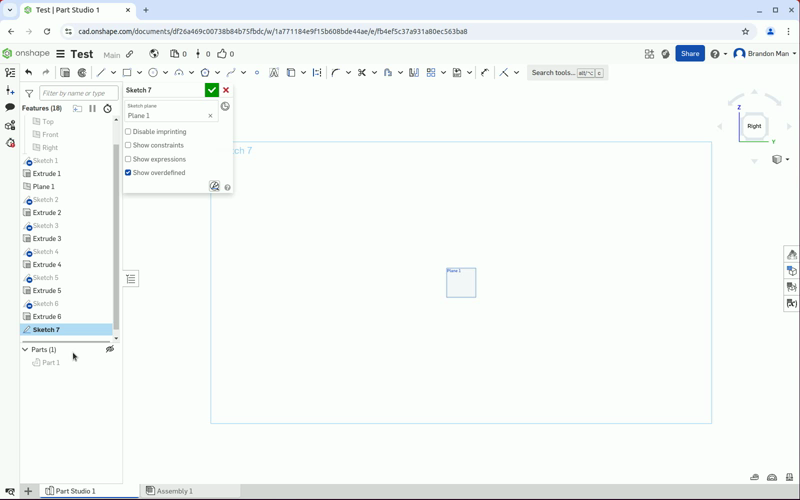
key(l)
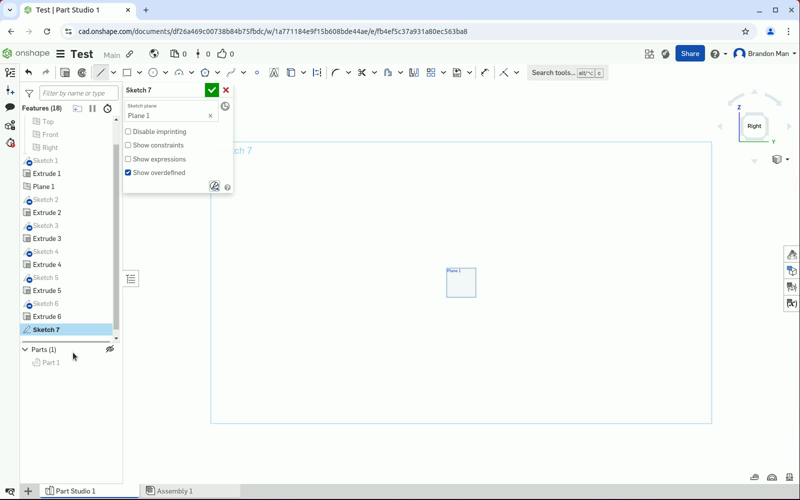
key_down(shift)
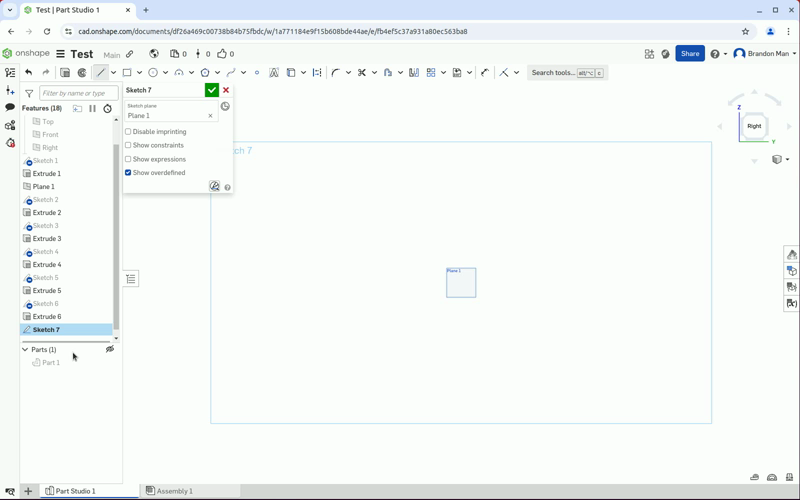
mouse_move(412, 264)
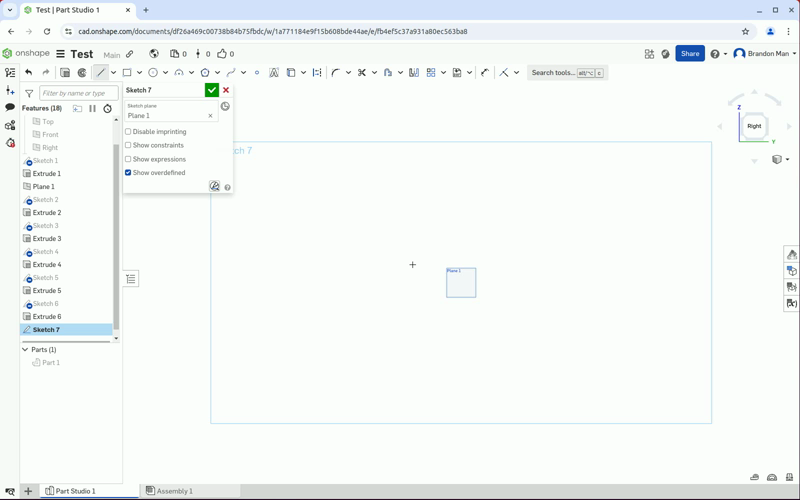
click(412, 264)
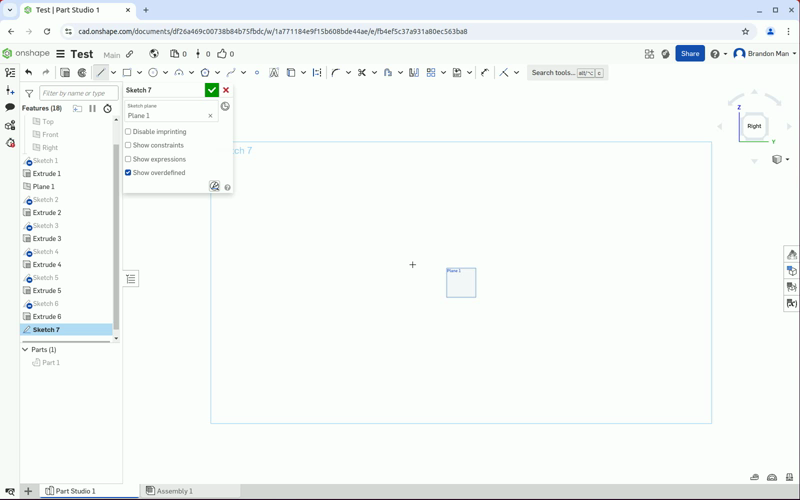
key_up(shift)
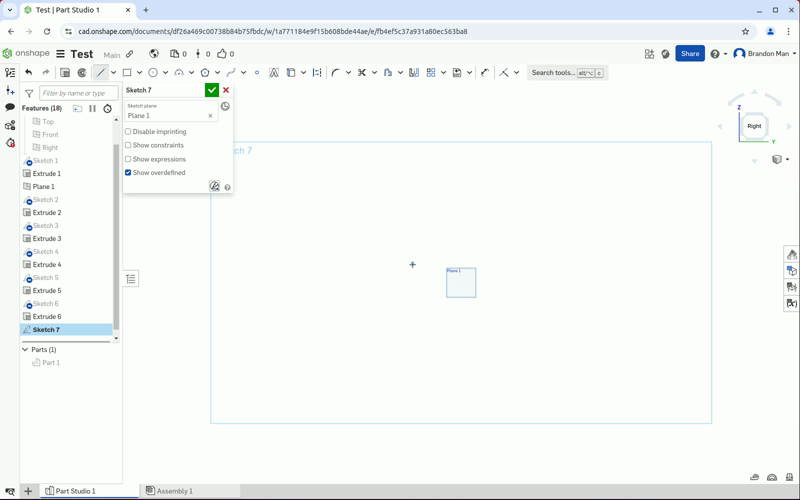
key_down(shift)
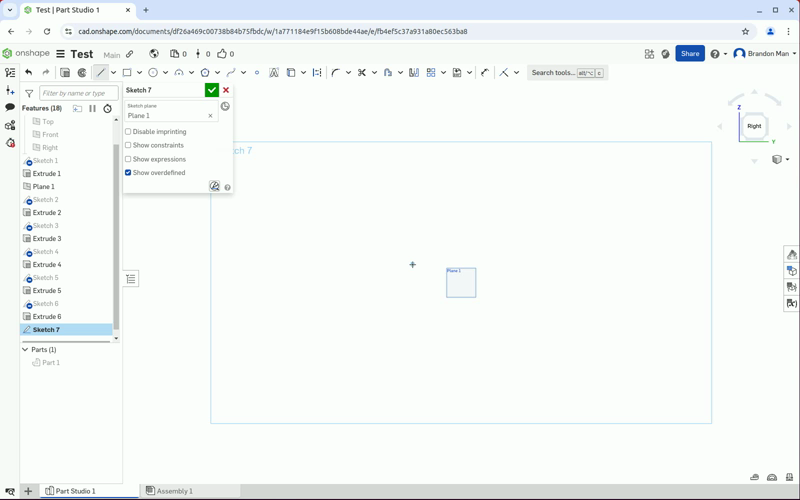
mouse_move(442, 264)
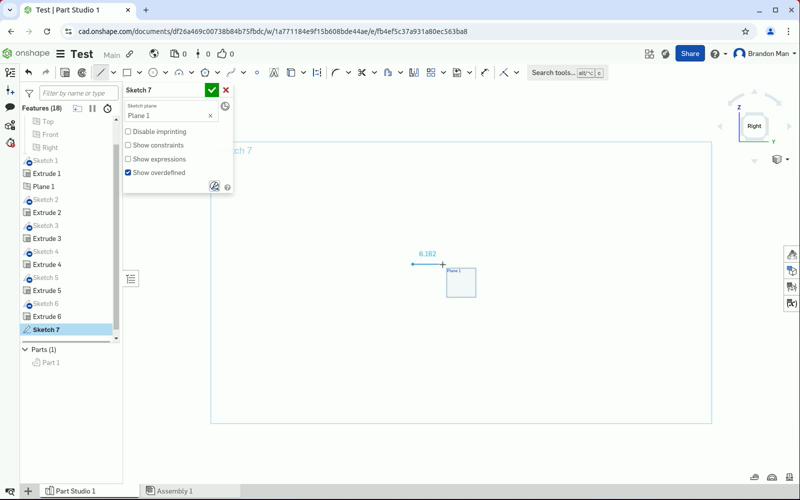
mouse_move(423, 264)
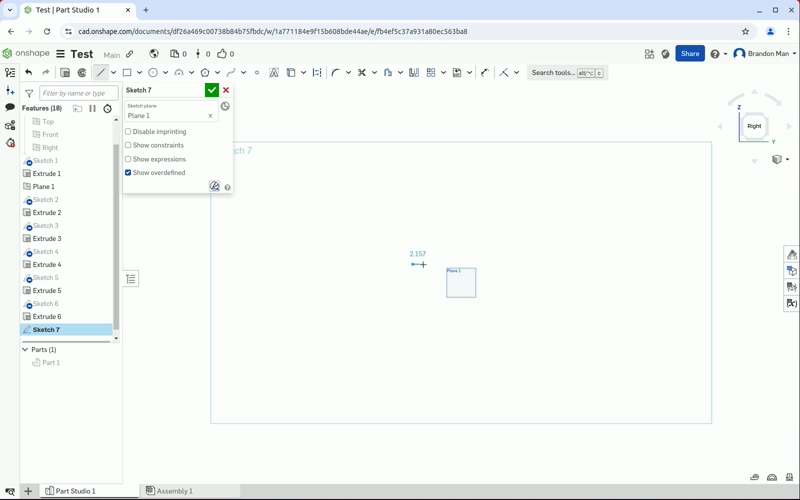
click(423, 264)
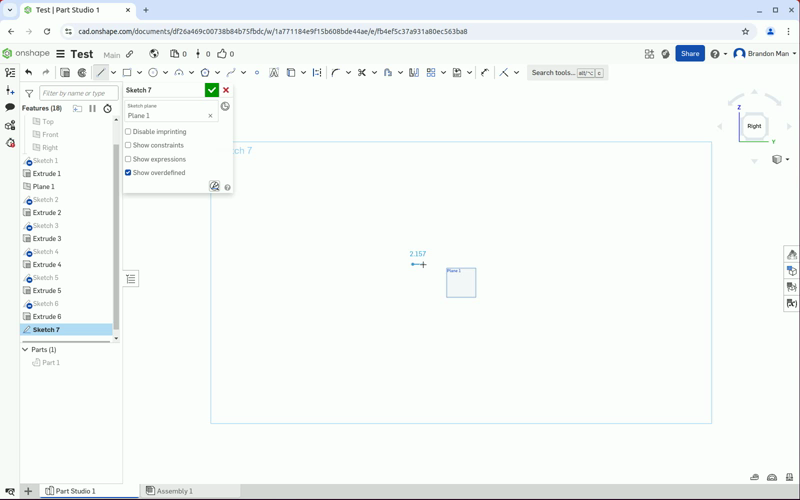
key_up(shift)
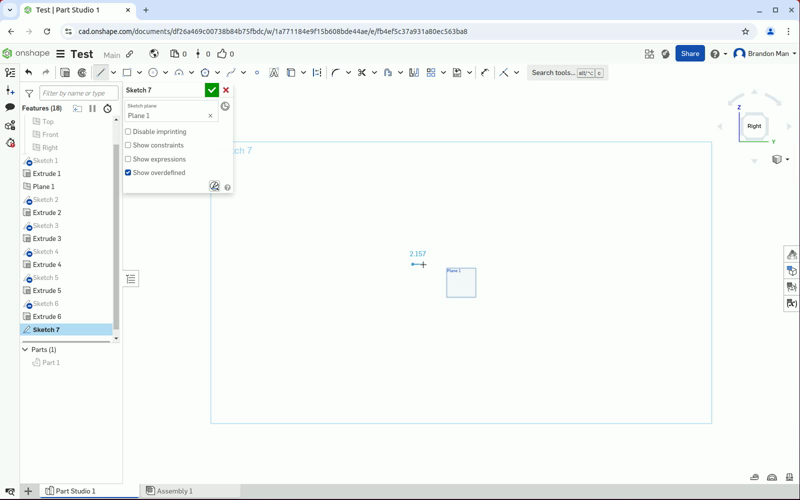
key_down(shift)
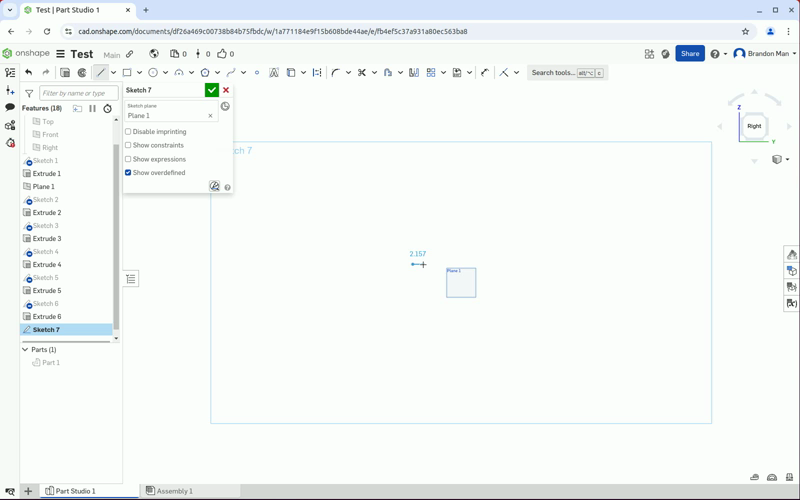
mouse_move(453, 264)
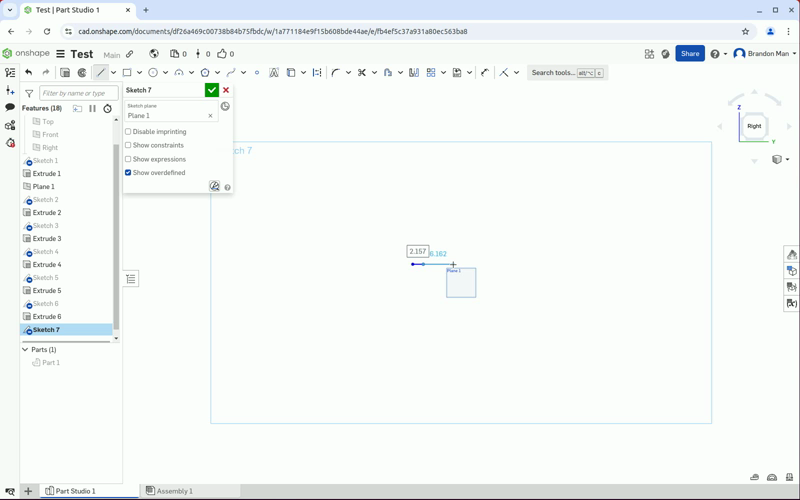
mouse_move(423, 253)
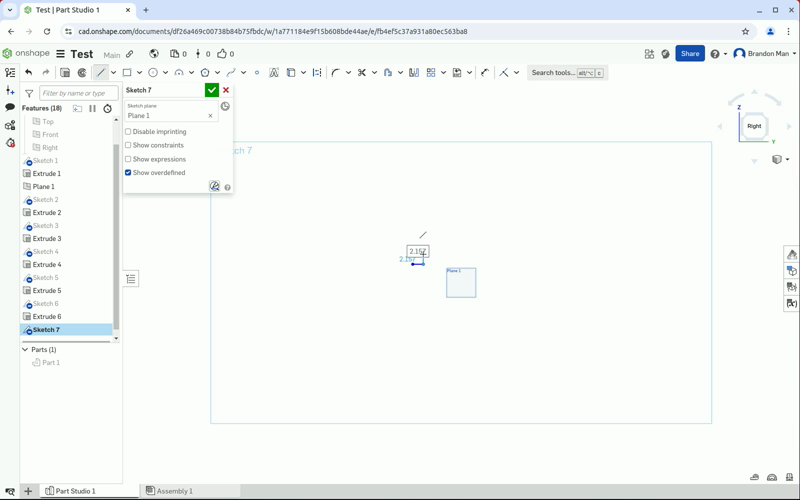
click(423, 253)
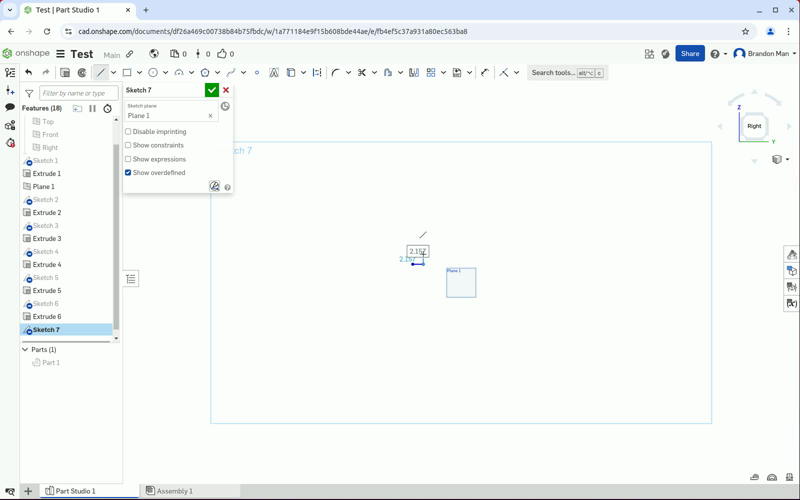
key_up(shift)
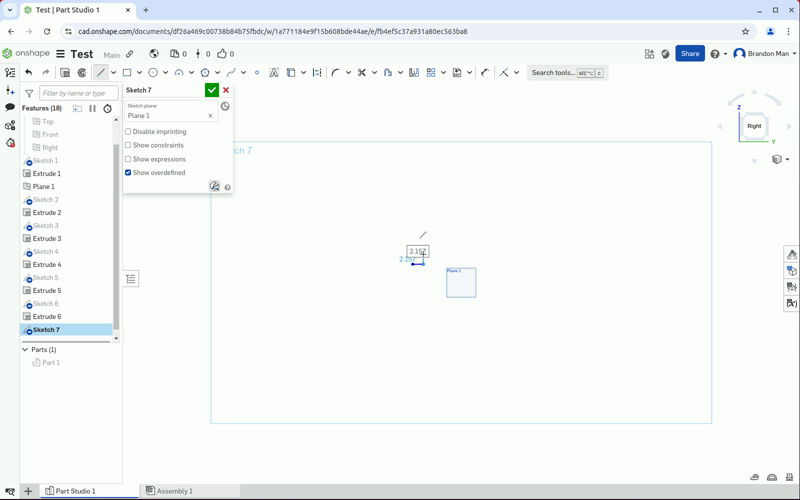
key_down(shift)
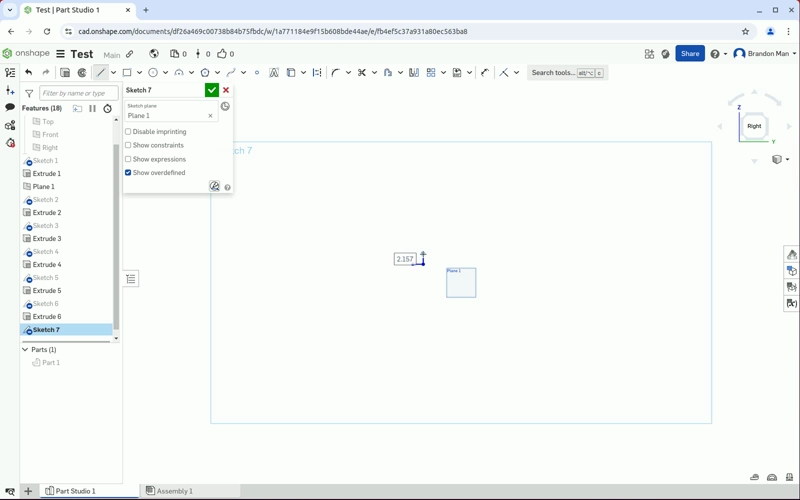
mouse_move(453, 253)
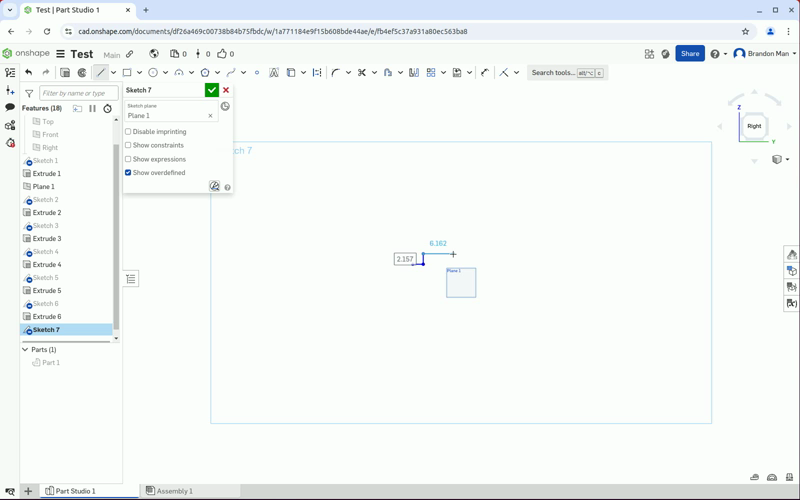
mouse_move(412, 253)
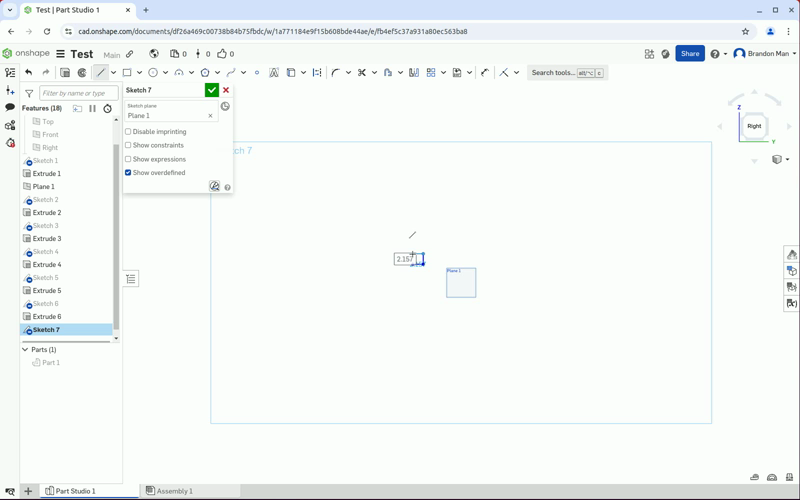
click(412, 253)
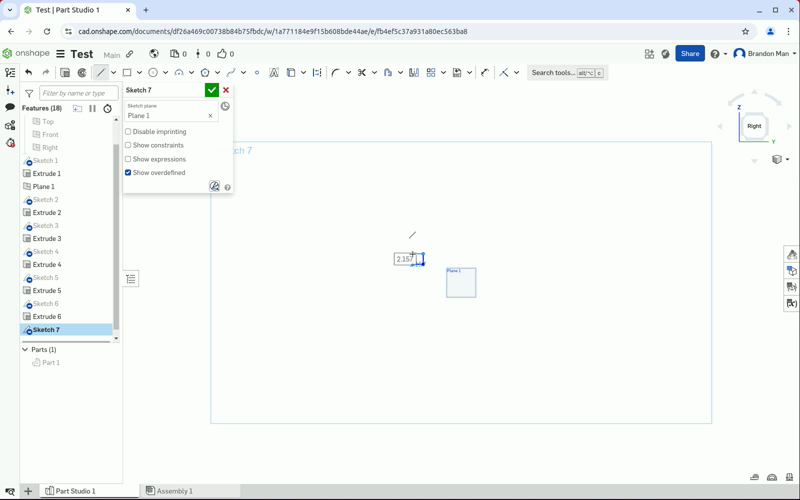
key_up(shift)
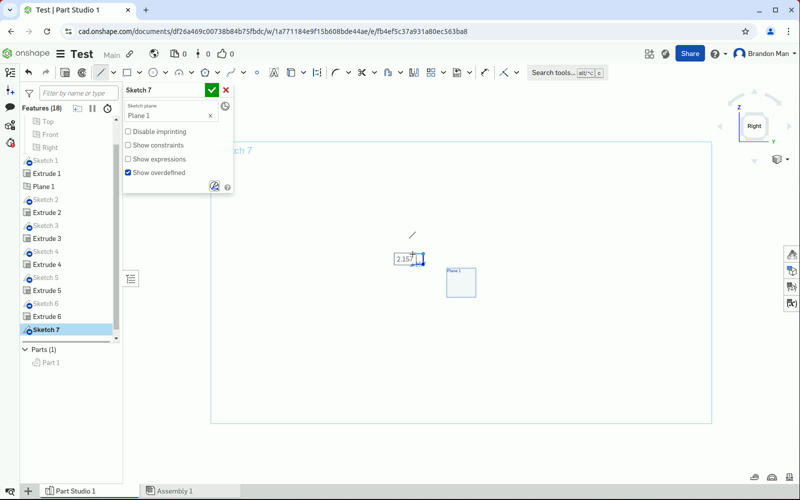
mouse_move(442, 253)
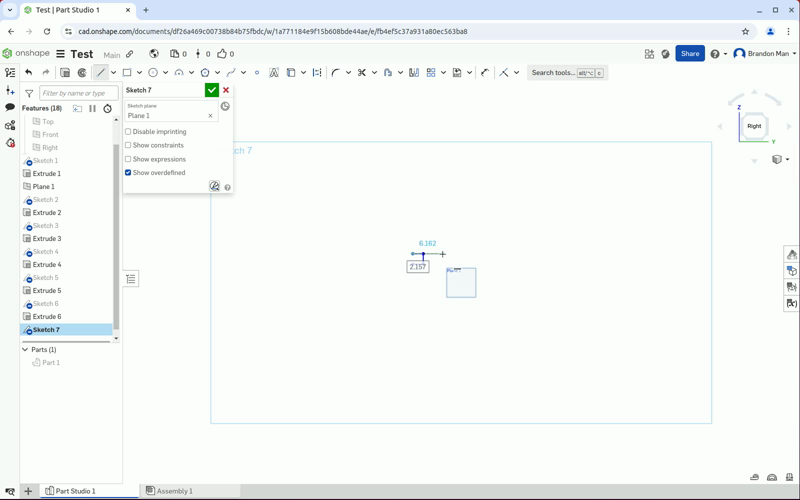
key_down(shift)
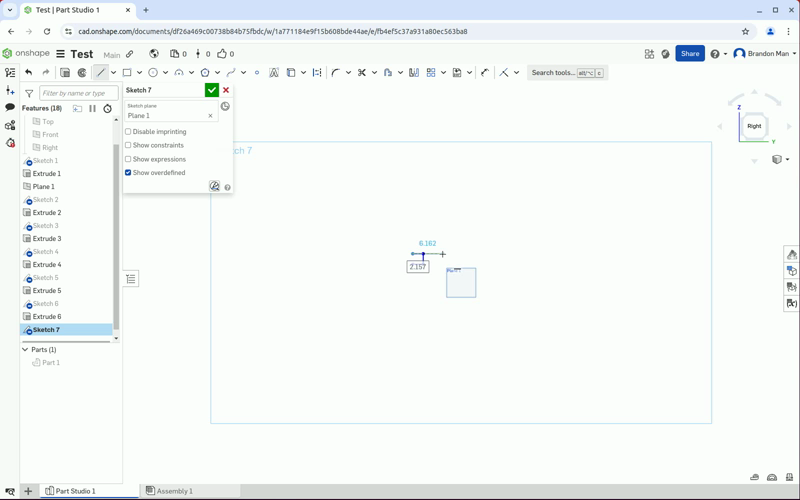
mouse_move(412, 264)
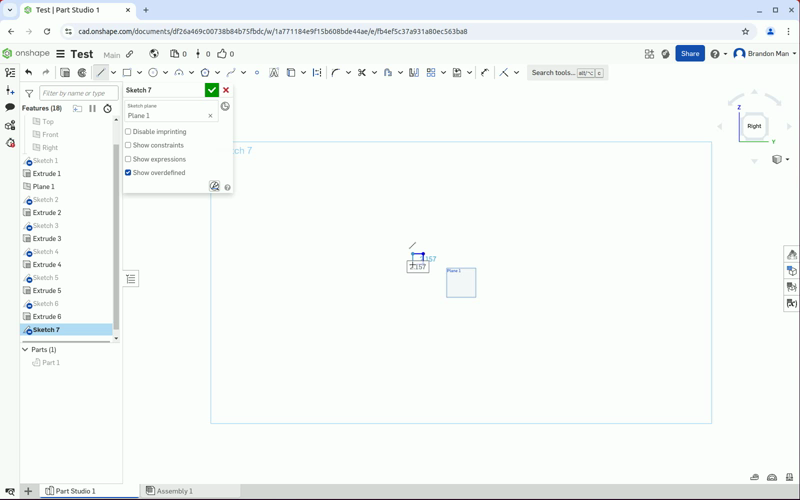
key_up(shift)
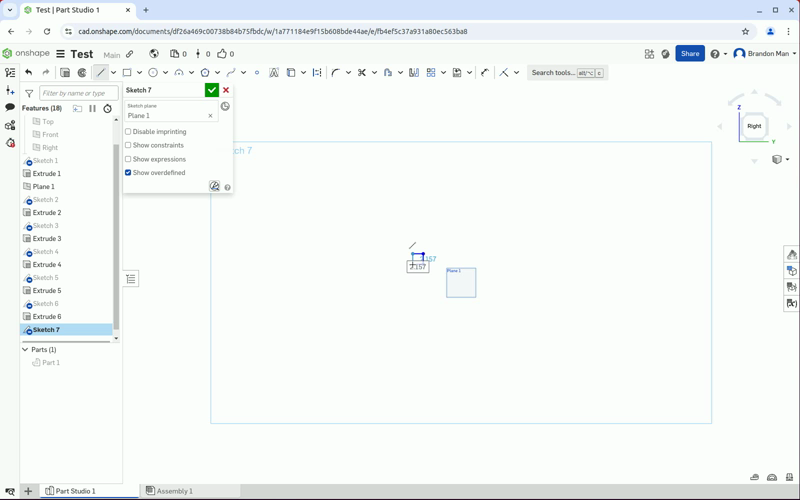
click(412, 264)
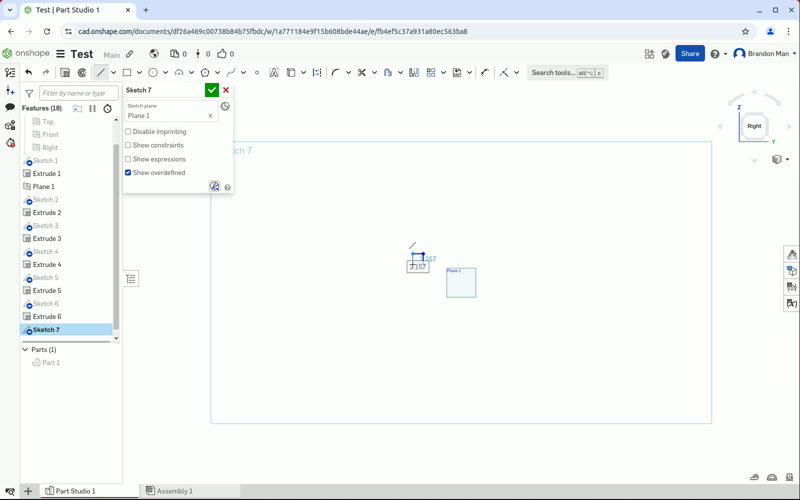
key(esc)
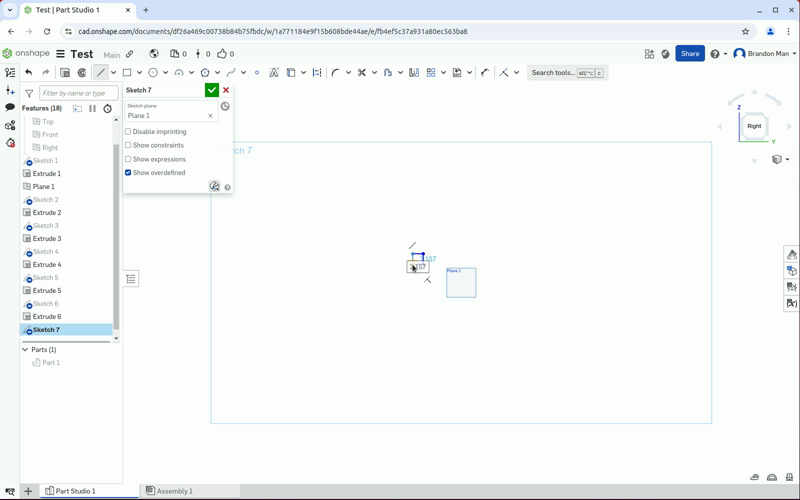
mouse_move(421, 261)
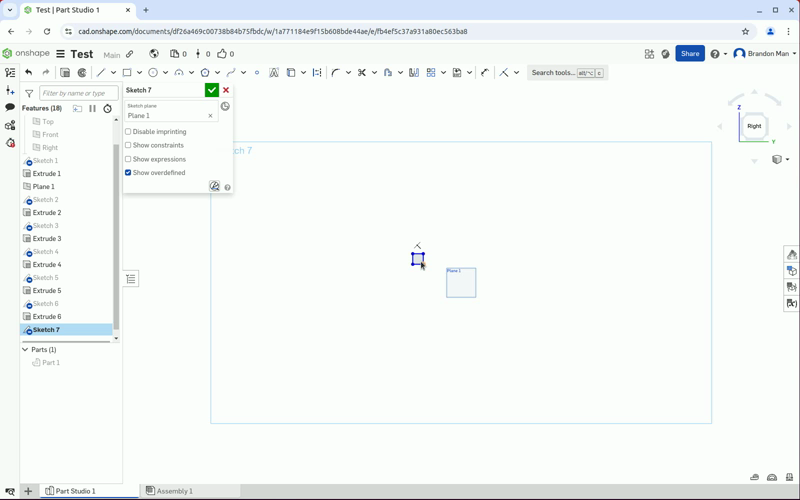
scroll(6)
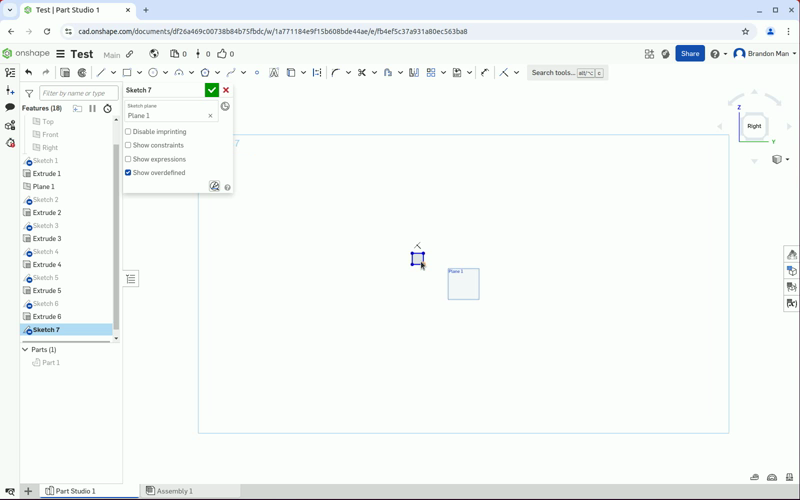
scroll(6)
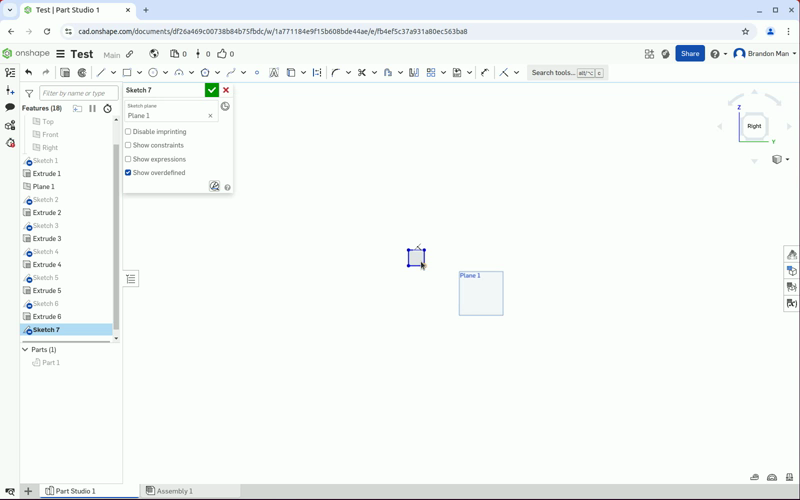
scroll(6)
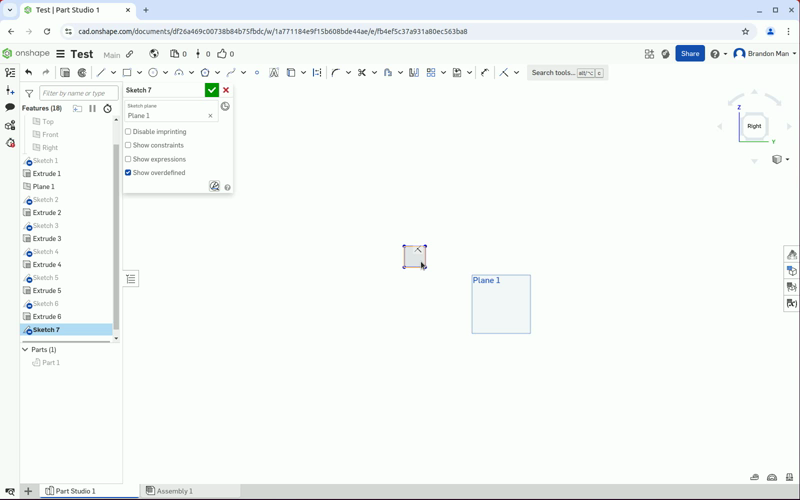
scroll(6)
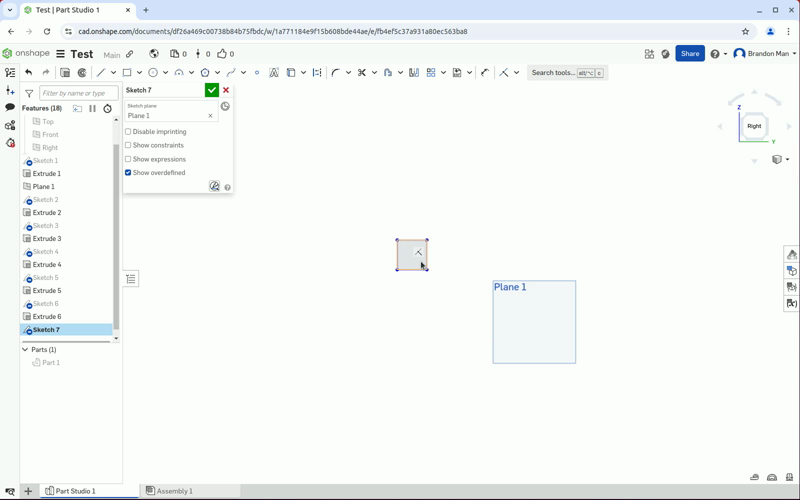
scroll(6)
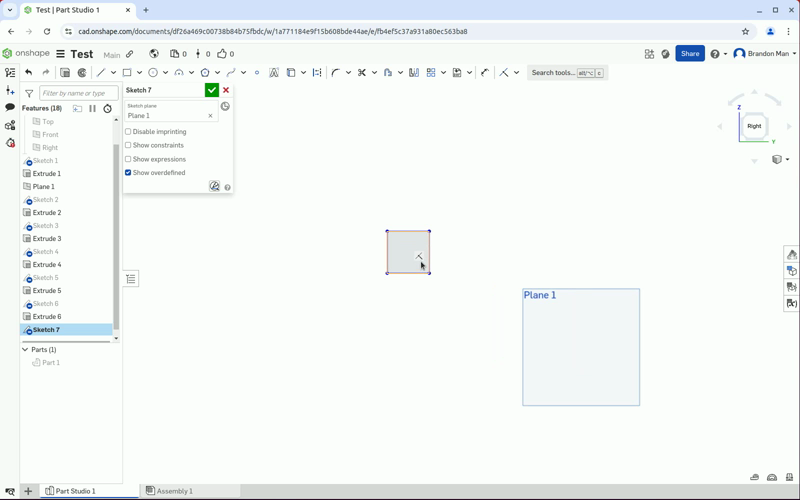
scroll(6)
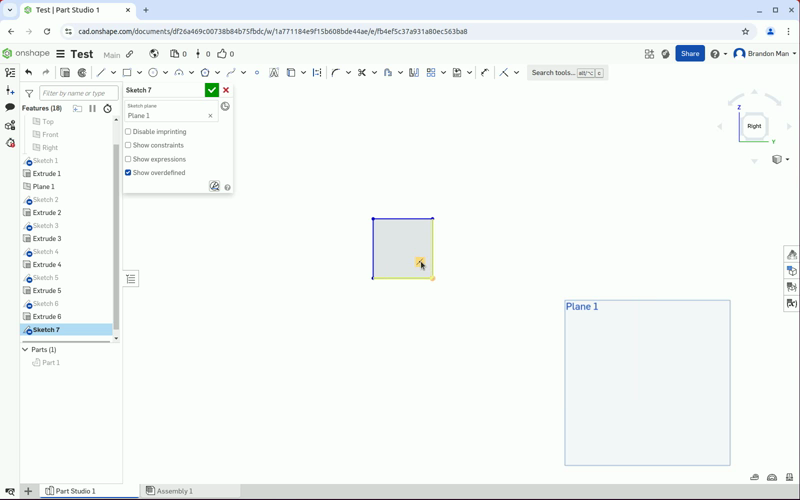
scroll(6)
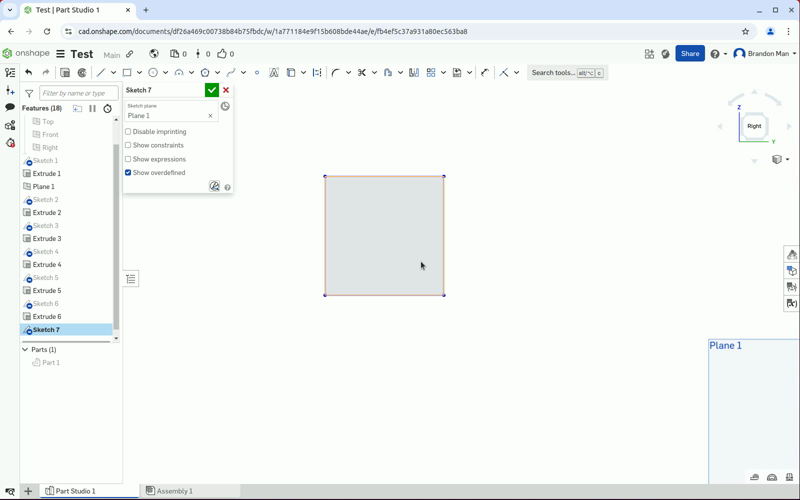
click(421, 261)
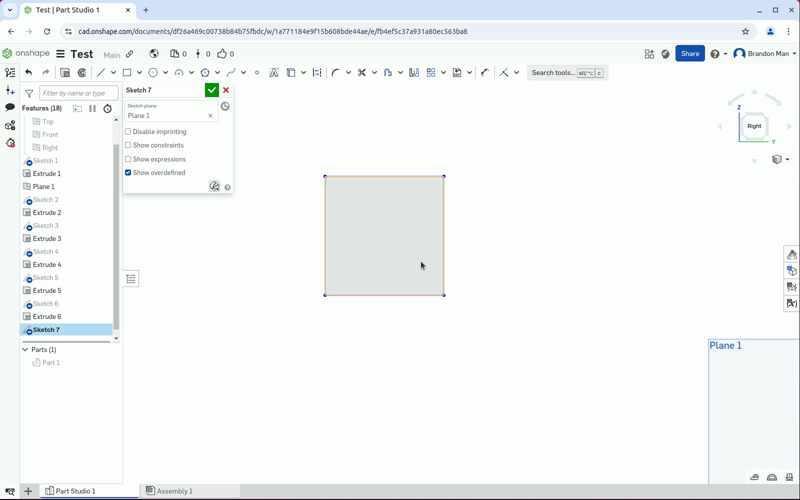
scroll(-6)
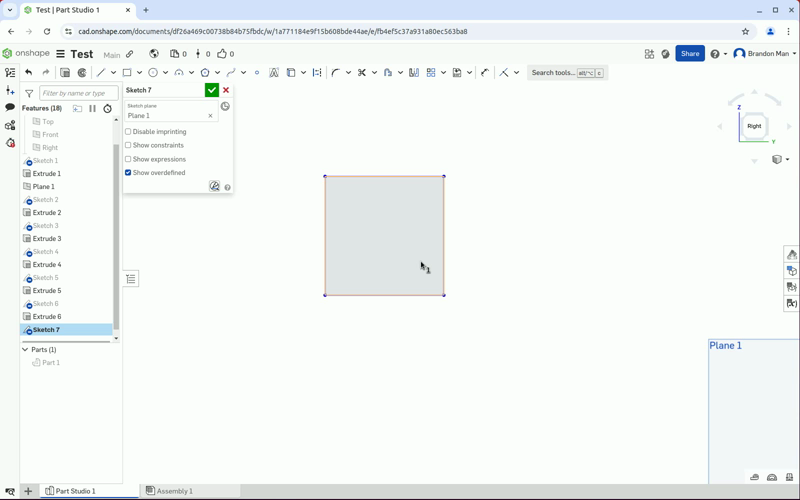
scroll(-6)
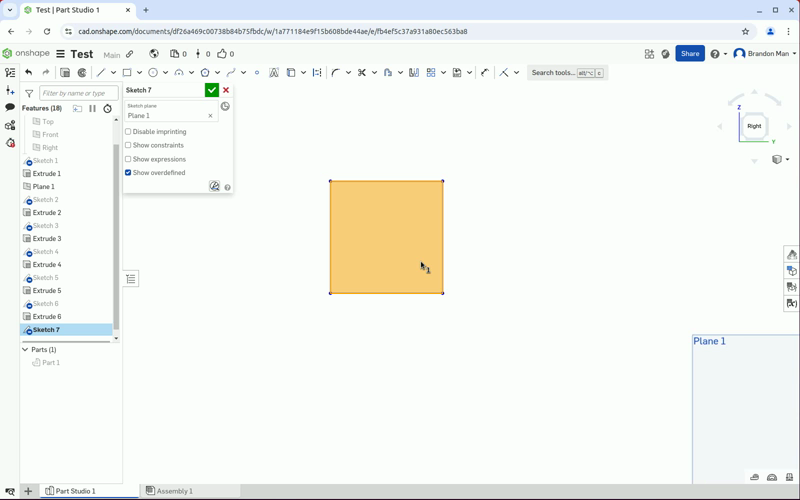
scroll(-6)
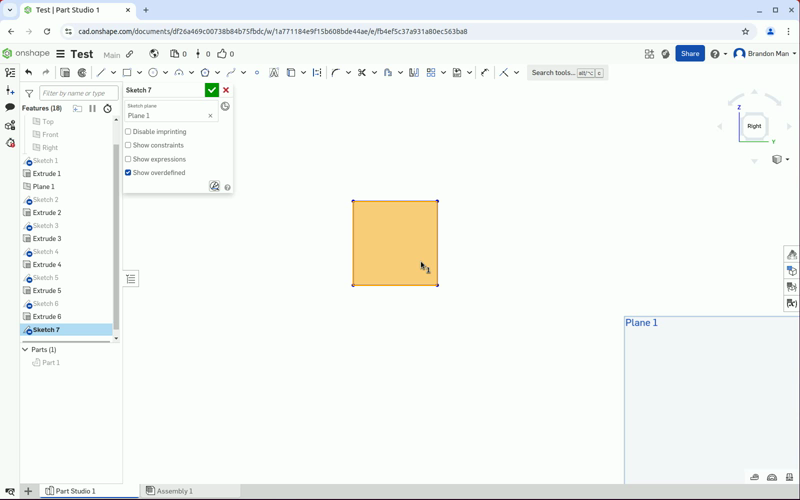
scroll(-6)
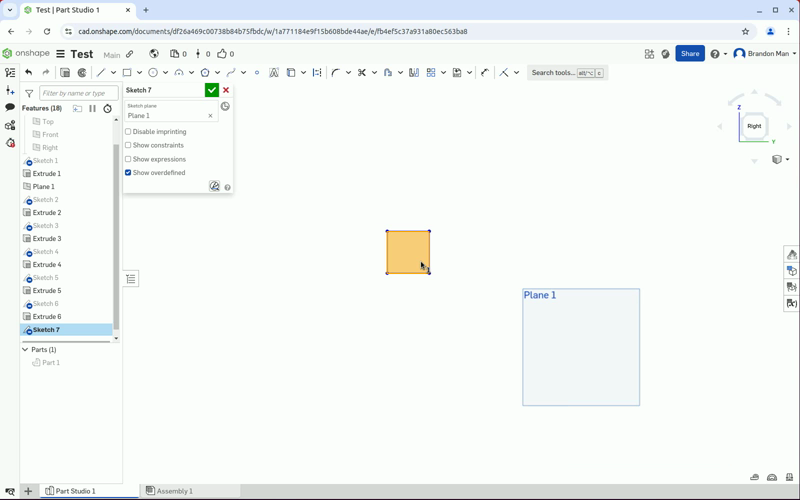
scroll(-6)
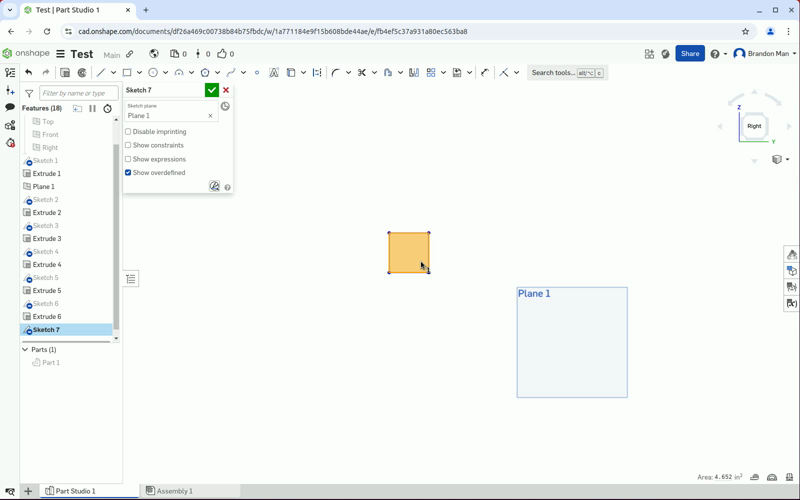
scroll(-6)
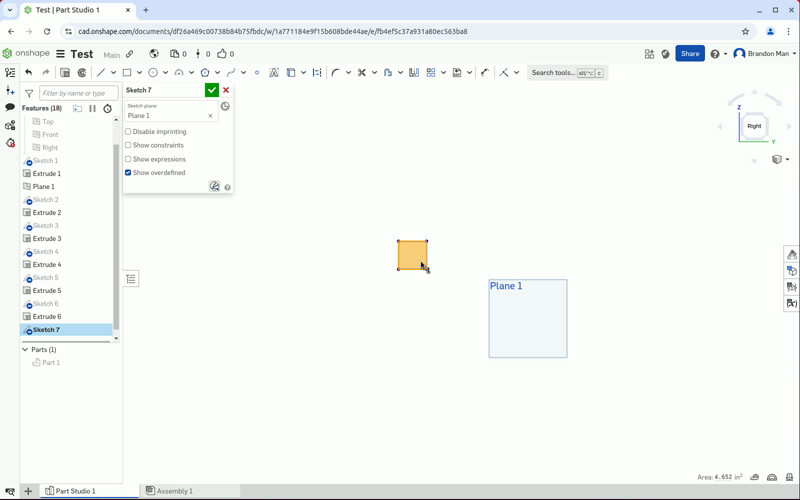
scroll(-6)
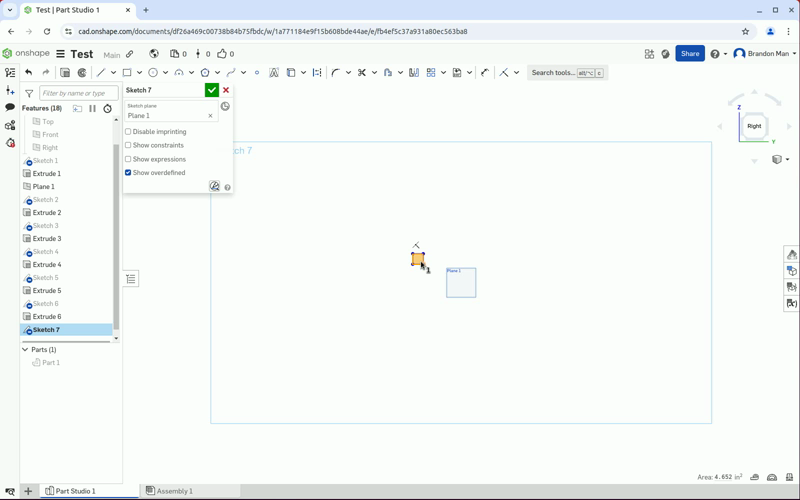
mouse_move(73, 352)
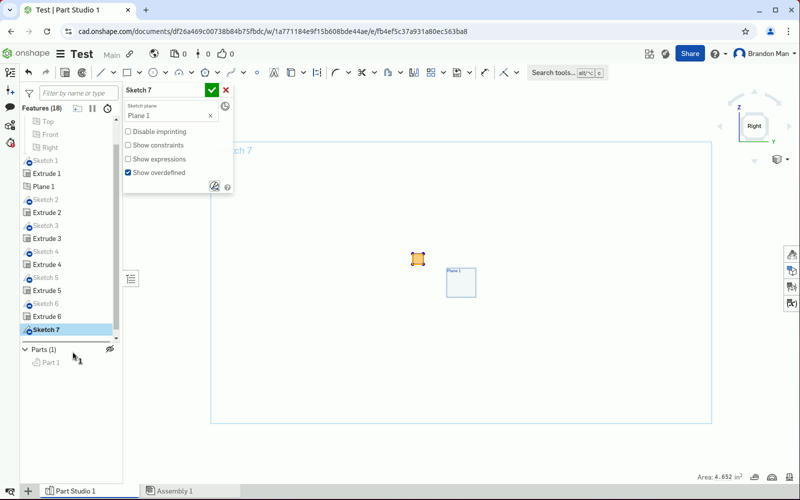
key(shift+y)
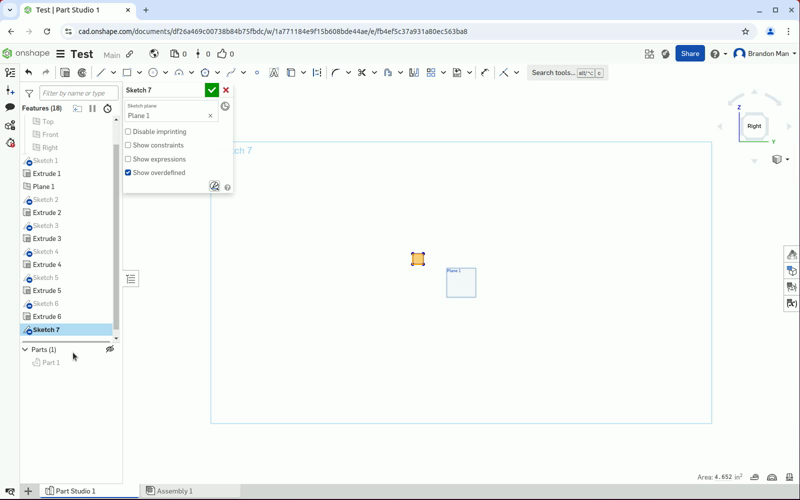
key(shift+e)
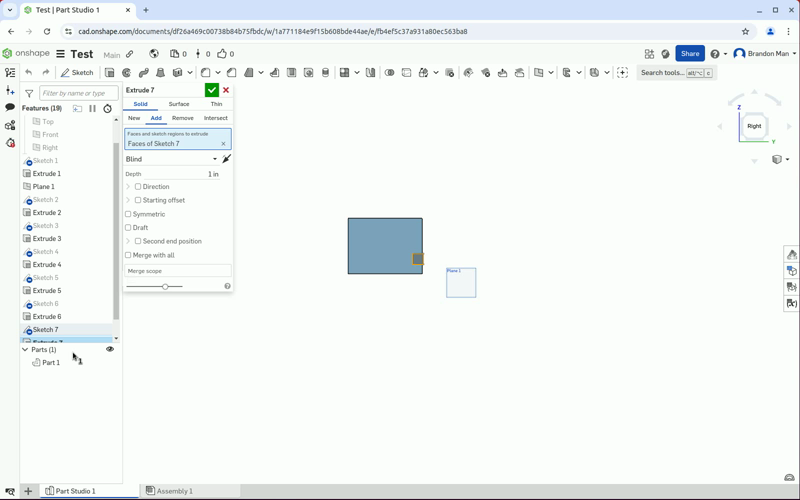
mouse_move(143, 106)
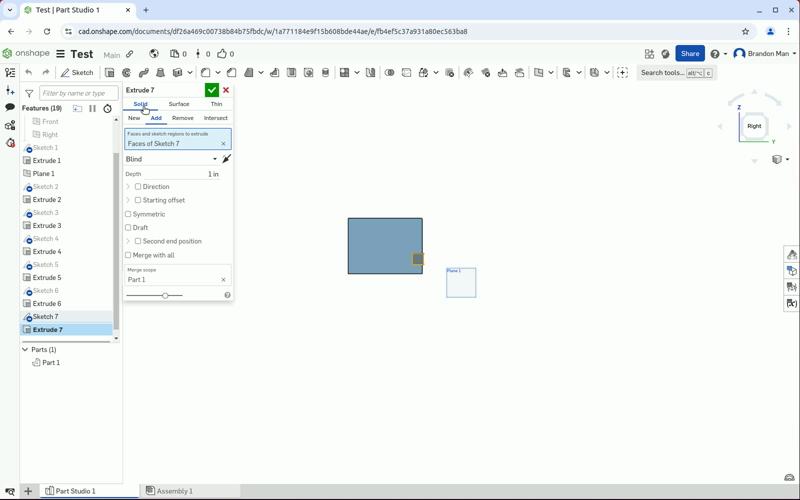
click(143, 106)
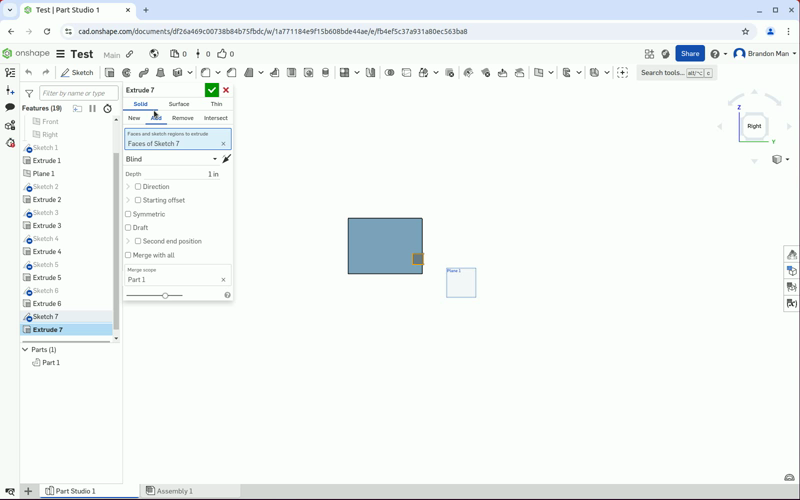
mouse_move(186, 120)
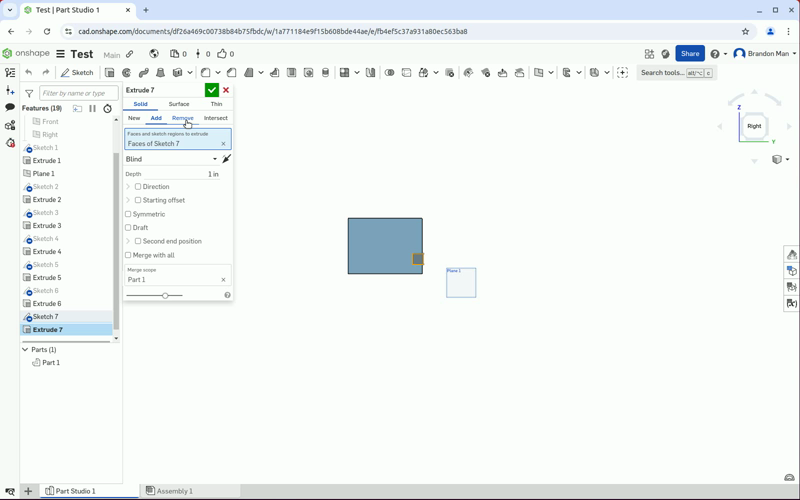
click(186, 120)
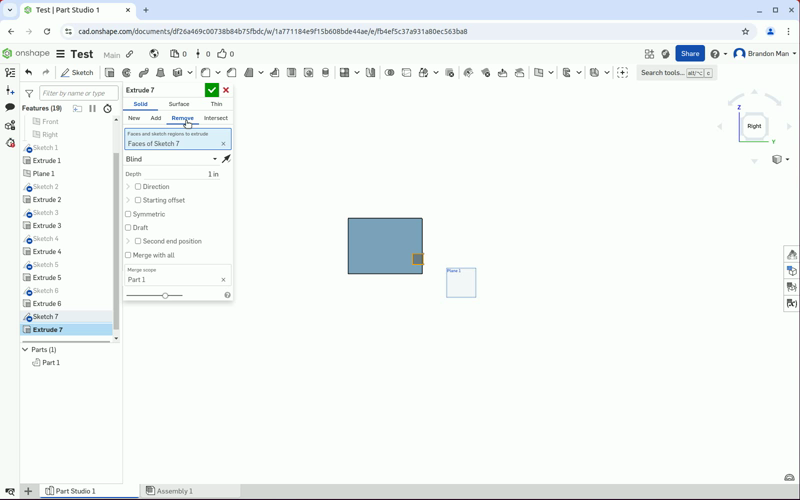
key(tab, 4)
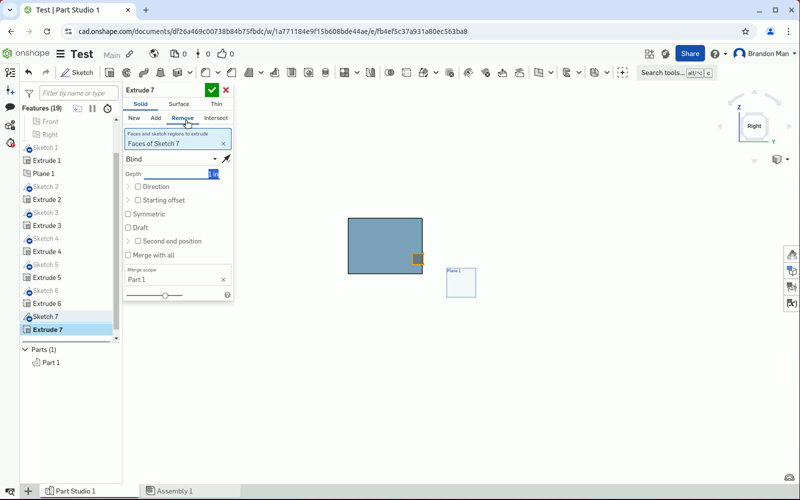
text(1.926)
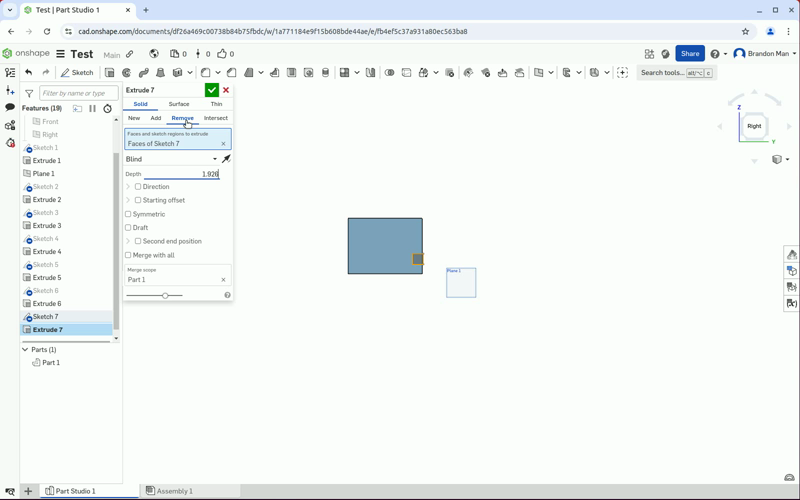
key(tab, 6)
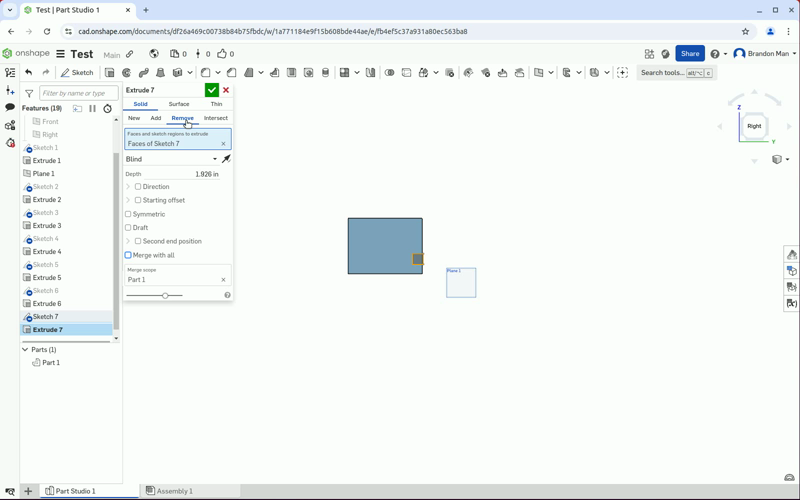
key(space)
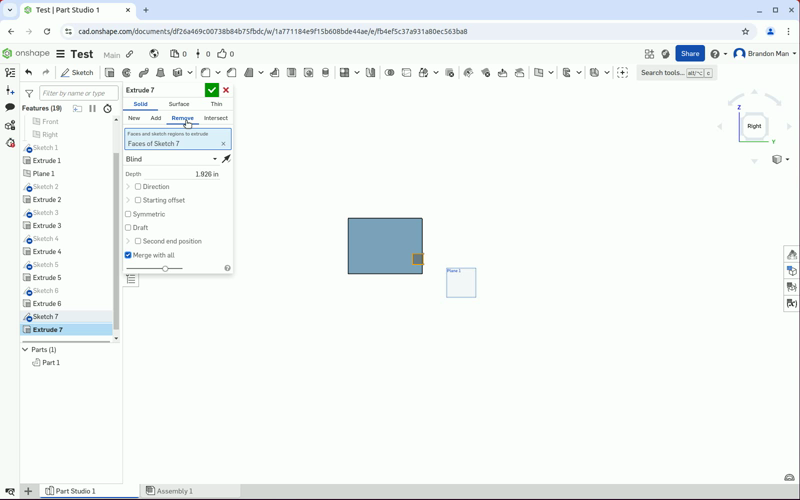
key(enter)
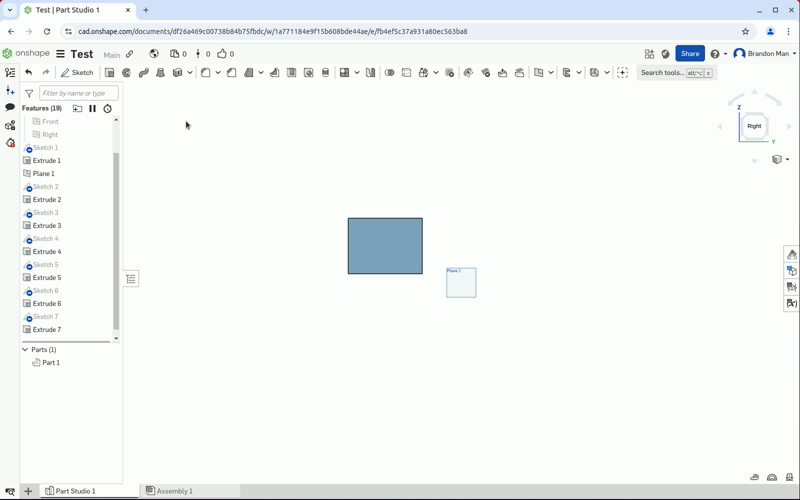
key(shift+h)
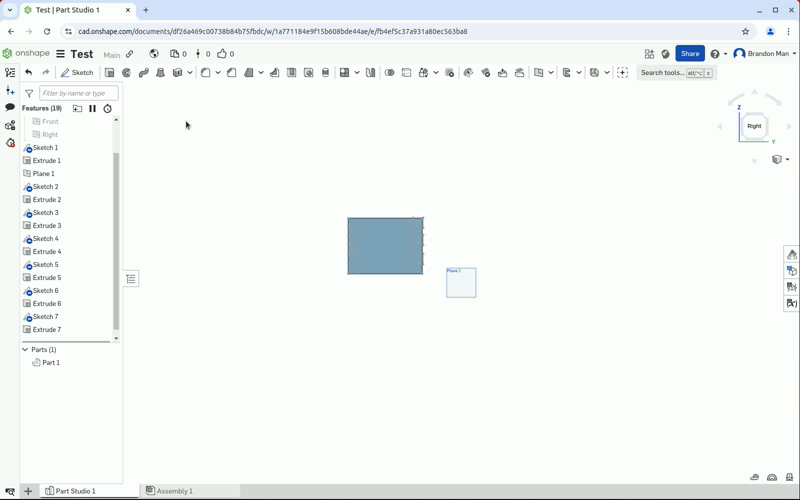
key(shift+h)
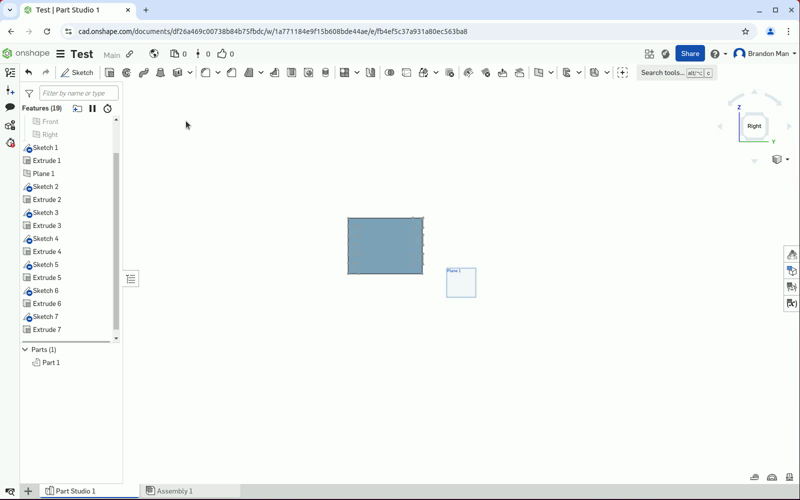
key(shift+7)
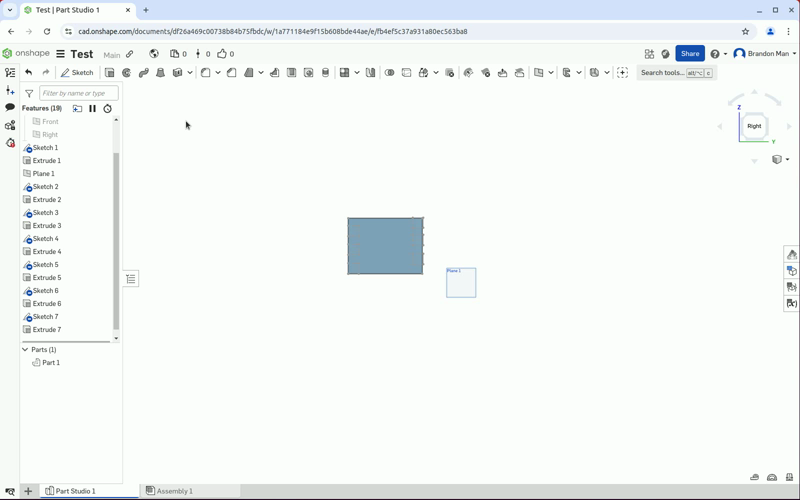
key(right, 2)
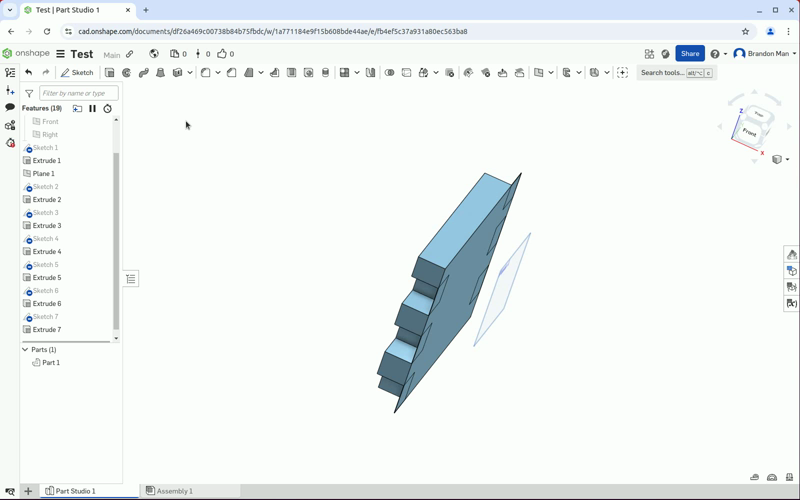
key(down, 2)
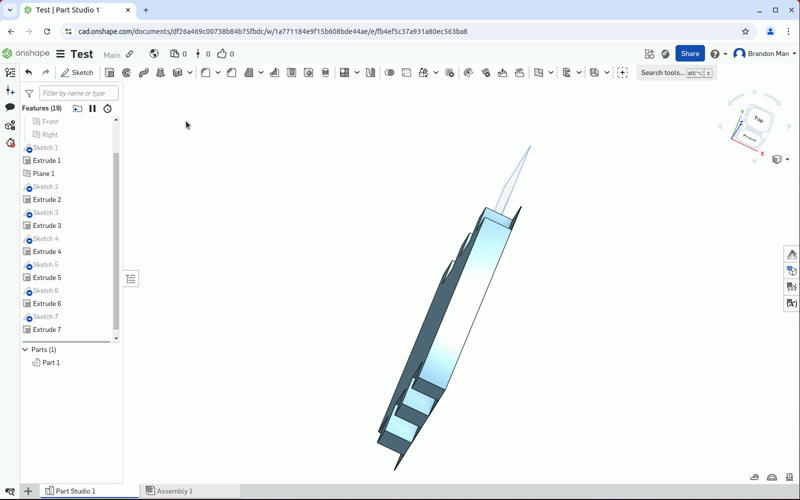
key(up, 2)
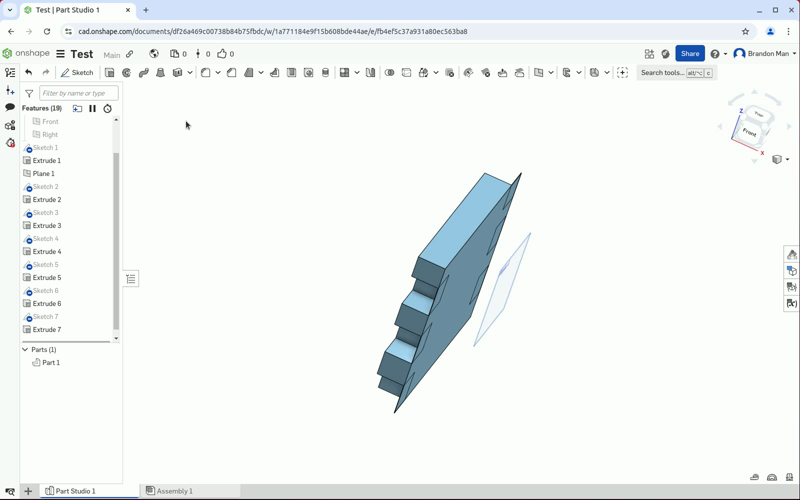
key(left, 2)
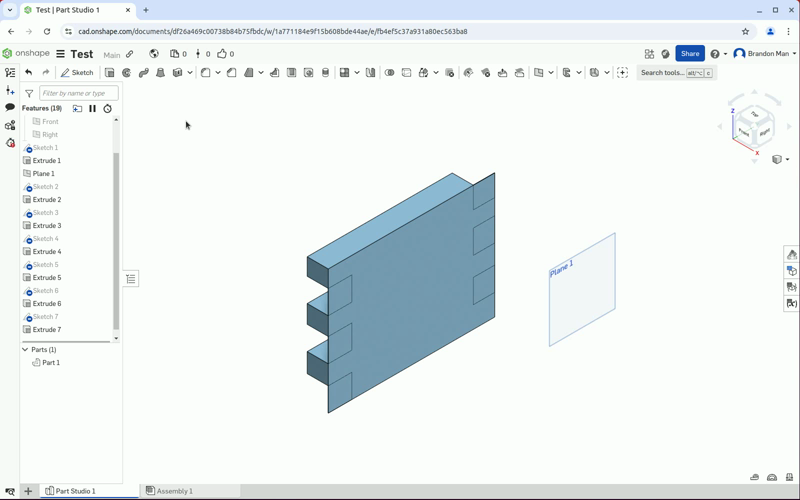
mouse_move(69, 150)
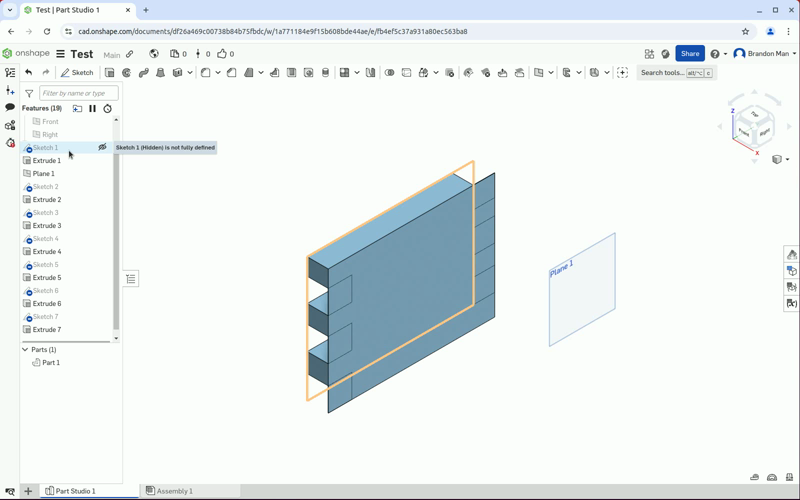
click(69, 150)